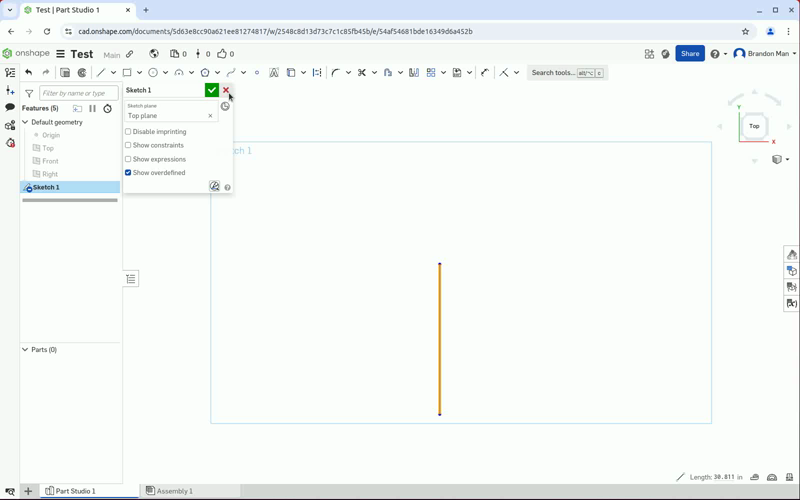
key(shift+h)
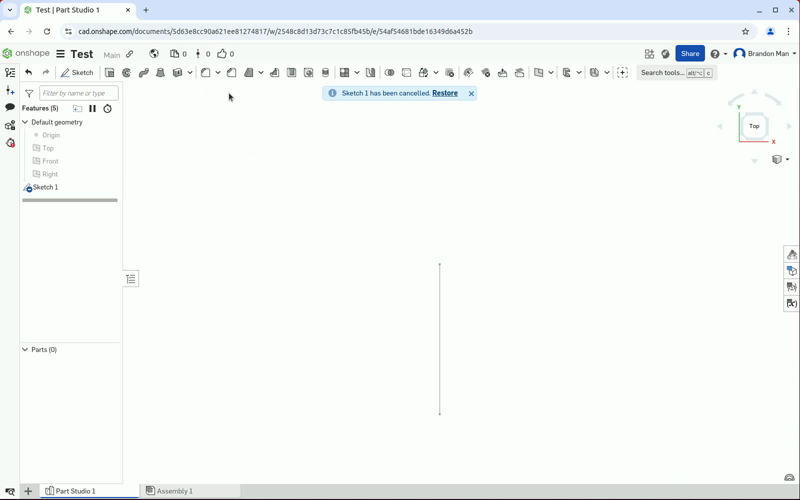
key(shift+s)
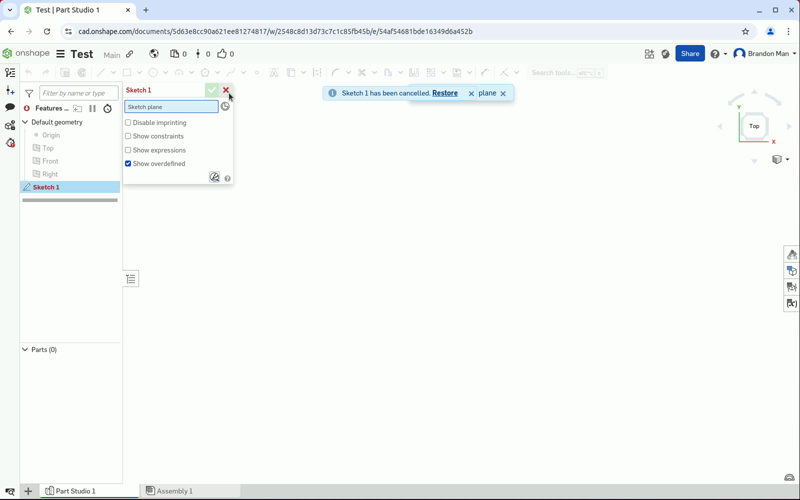
mouse_move(73, 150)
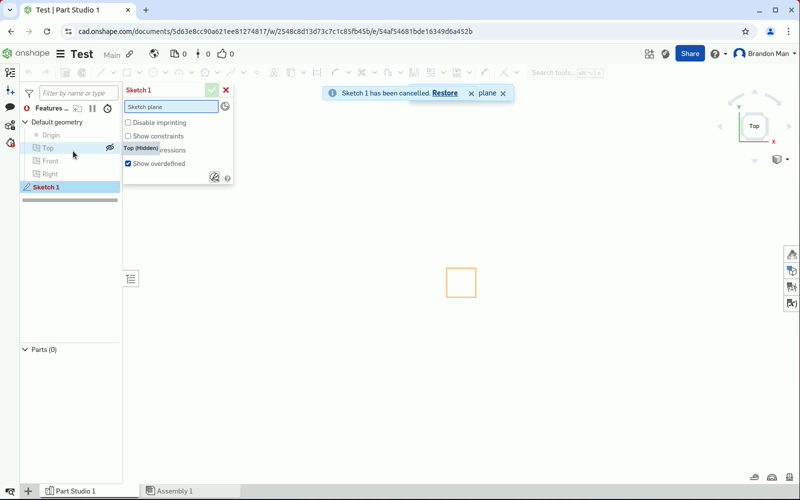
click(73, 150)
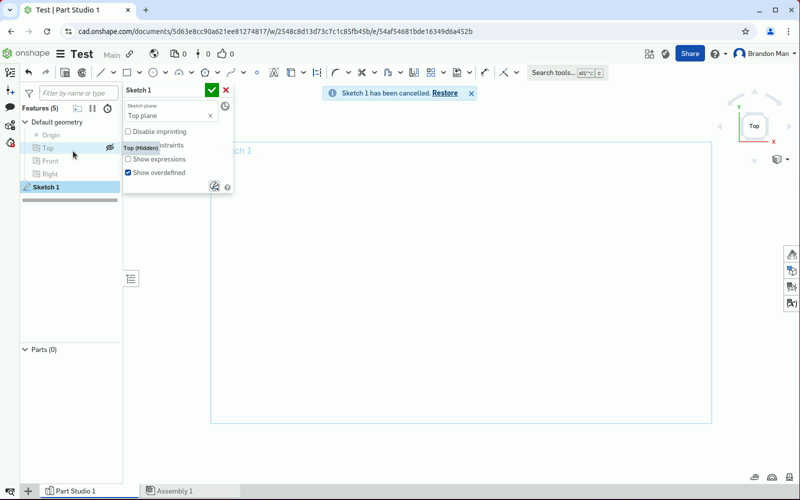
mouse_move(73, 352)
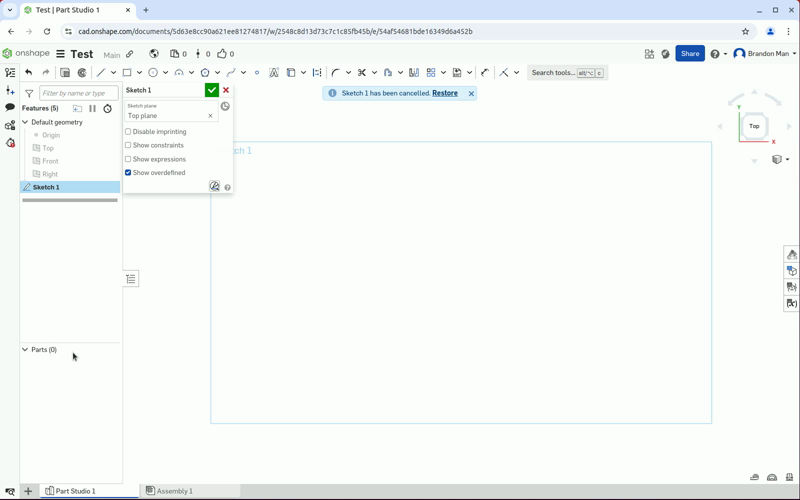
key(y)
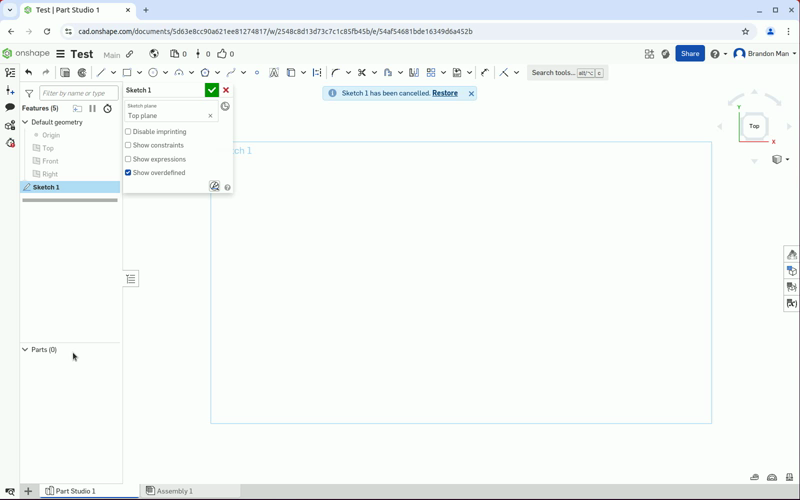
key(l)
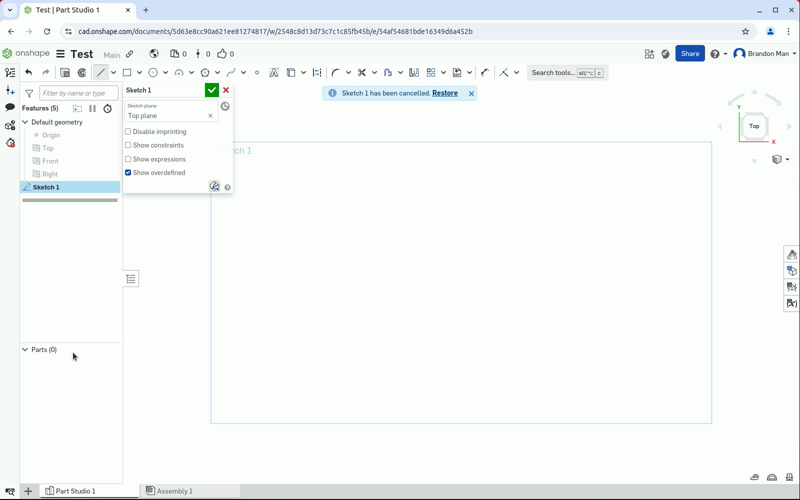
key_down(shift)
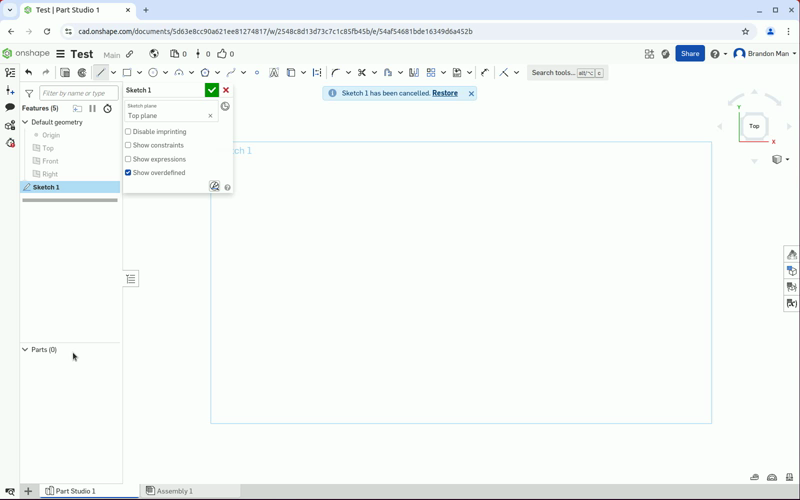
mouse_move(472, 271)
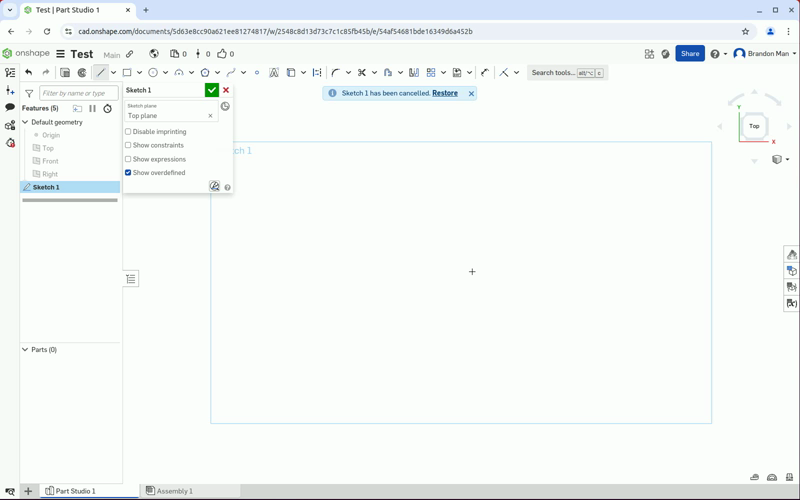
click(472, 271)
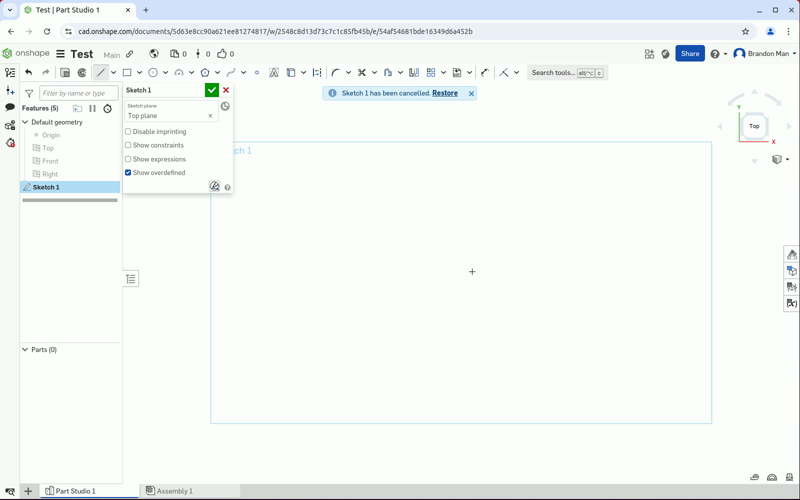
key_up(shift)
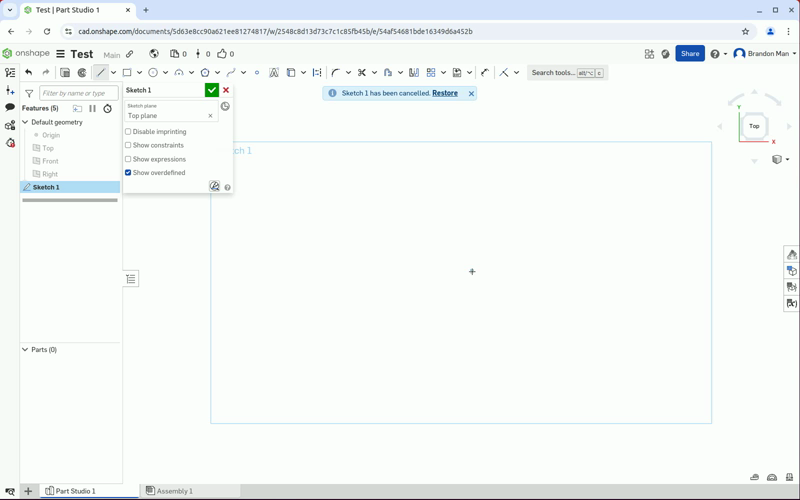
key_down(shift)
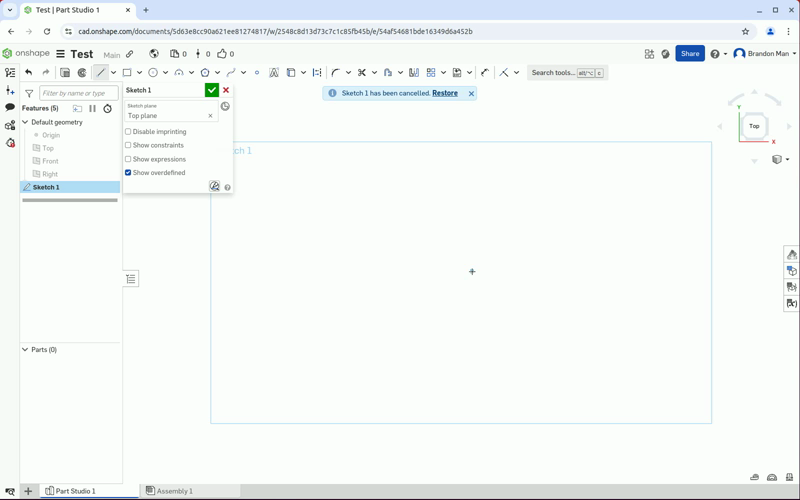
mouse_move(518, 225)
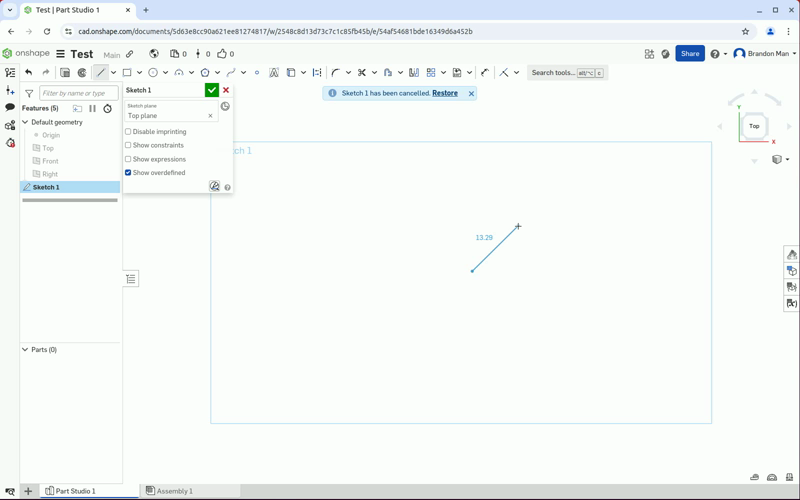
click(518, 225)
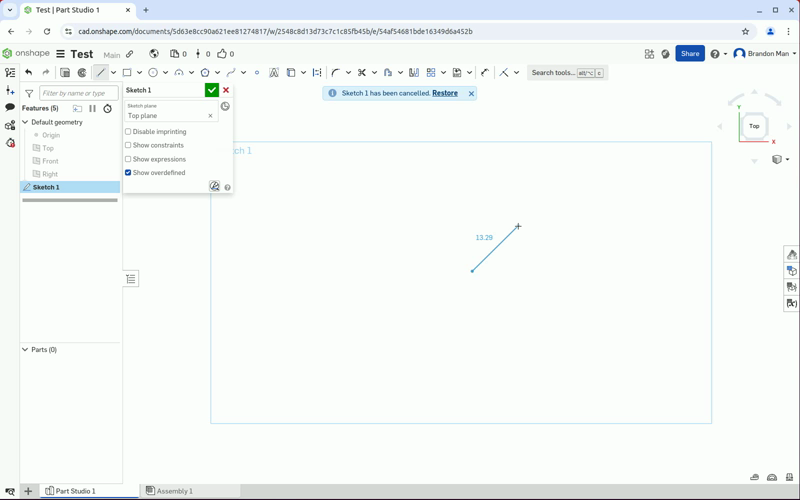
key_up(shift)
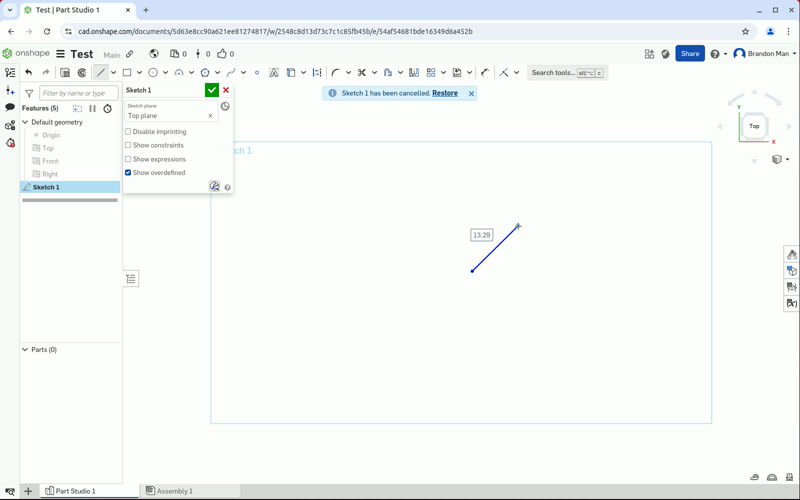
key_down(shift)
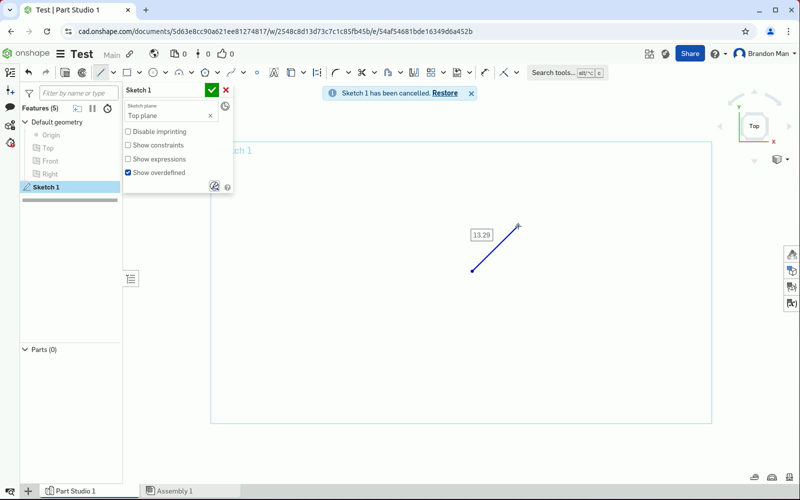
mouse_move(563, 180)
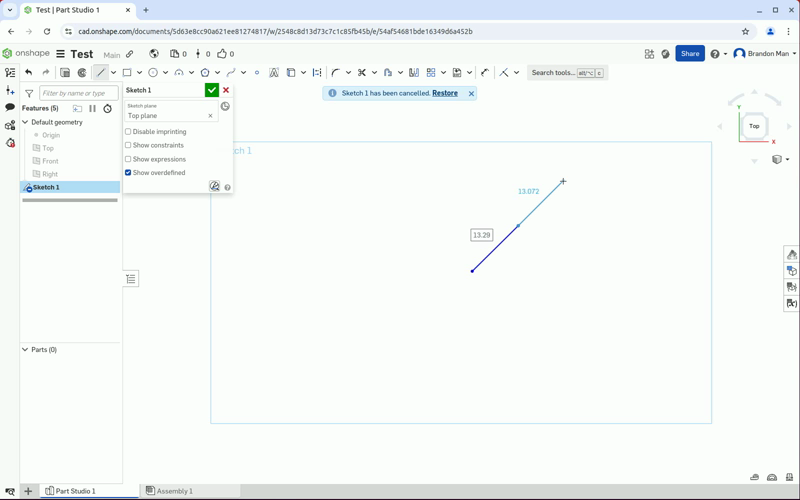
click(563, 180)
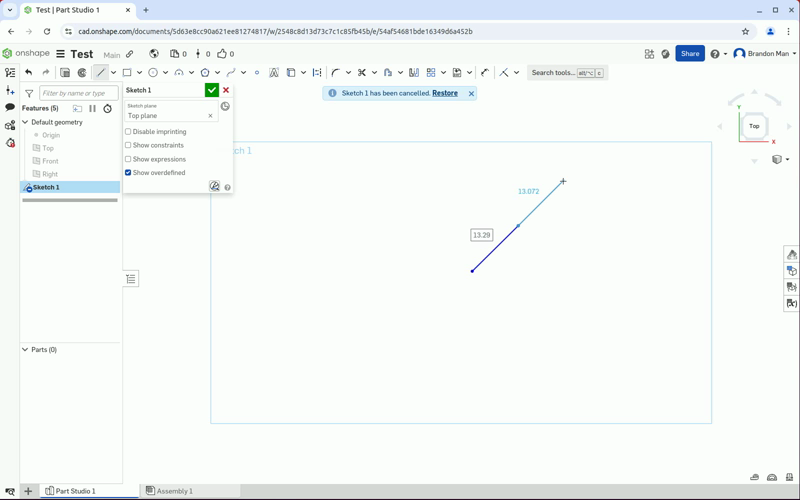
key_up(shift)
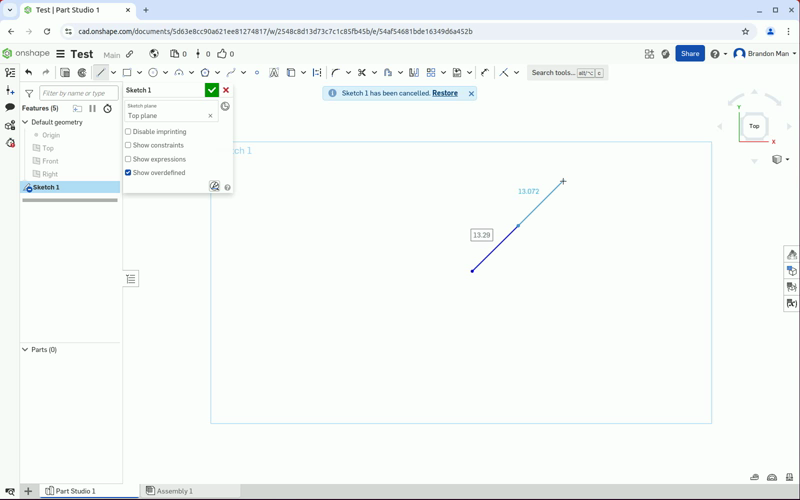
key_down(shift)
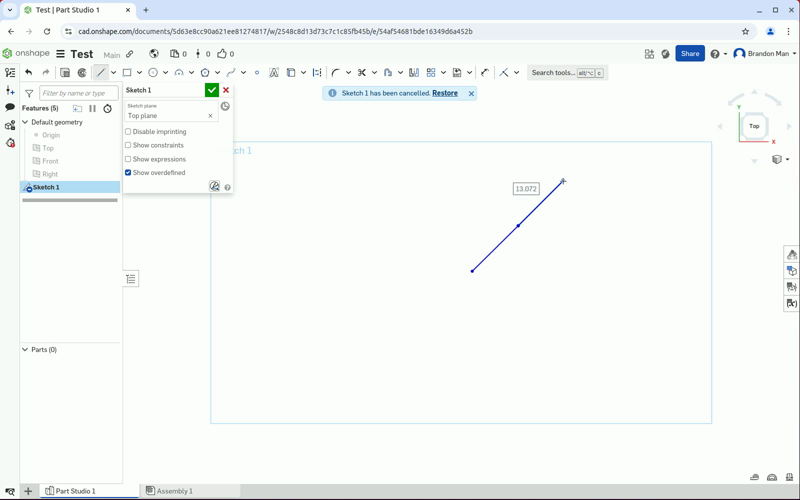
mouse_move(589, 180)
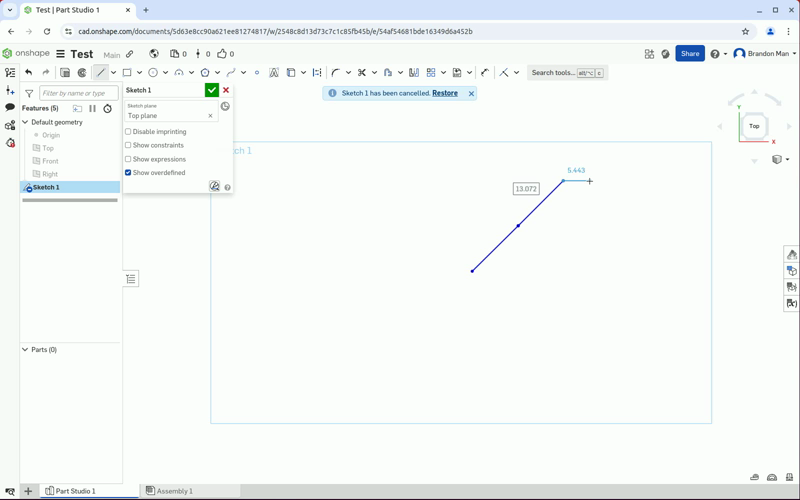
mouse_move(518, 180)
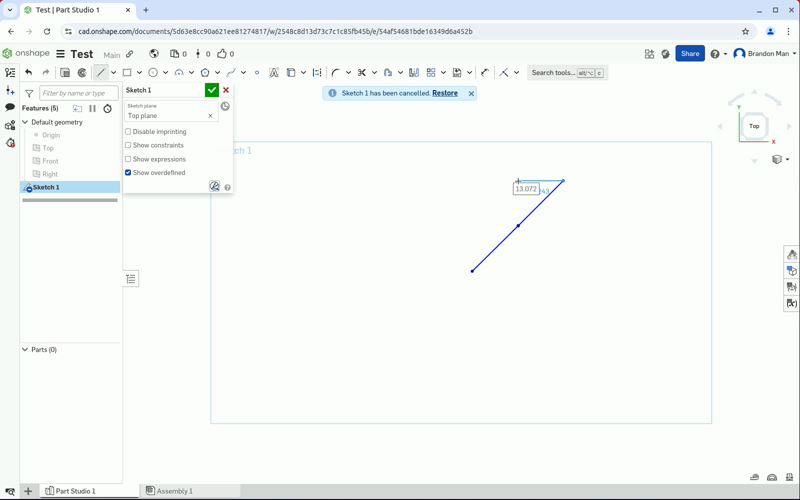
click(518, 180)
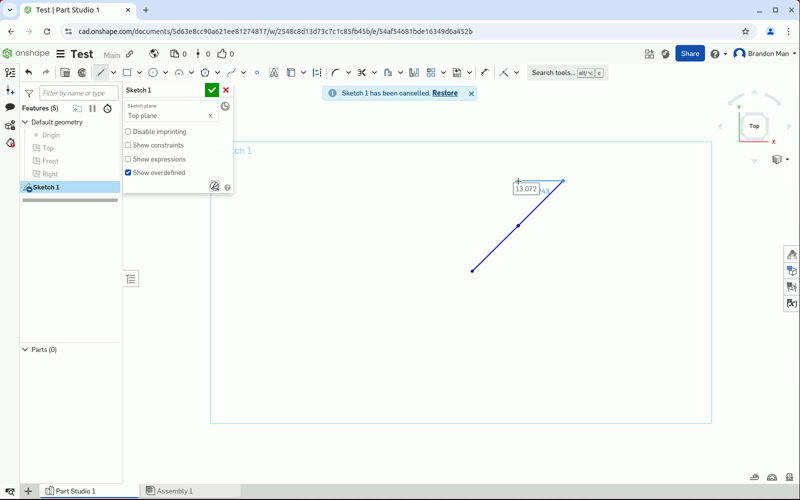
key_up(shift)
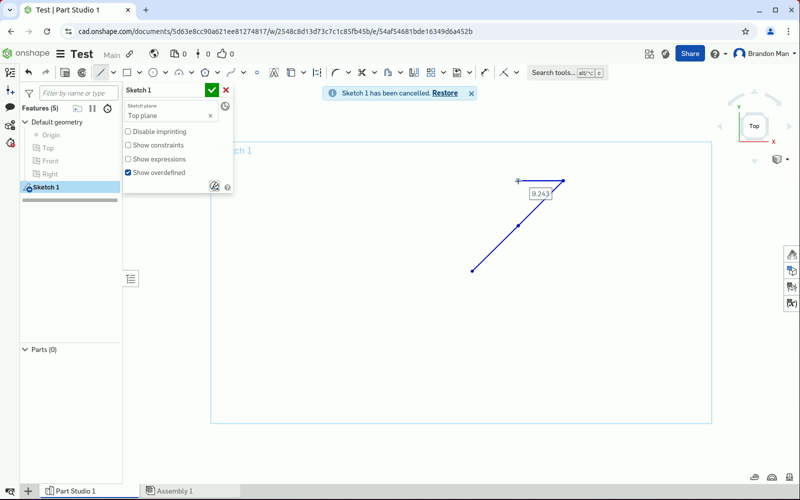
key_down(shift)
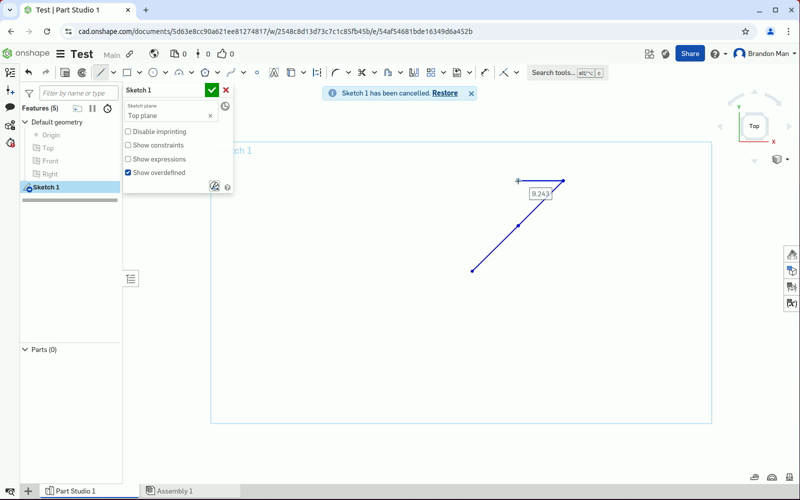
mouse_move(548, 180)
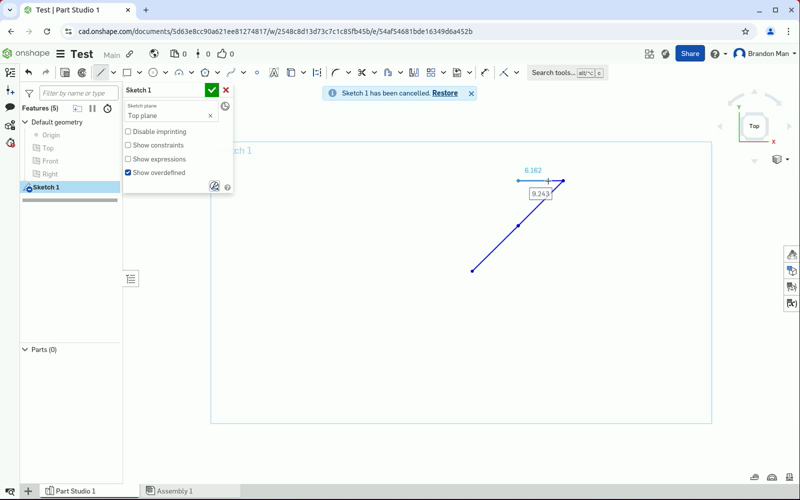
mouse_move(472, 180)
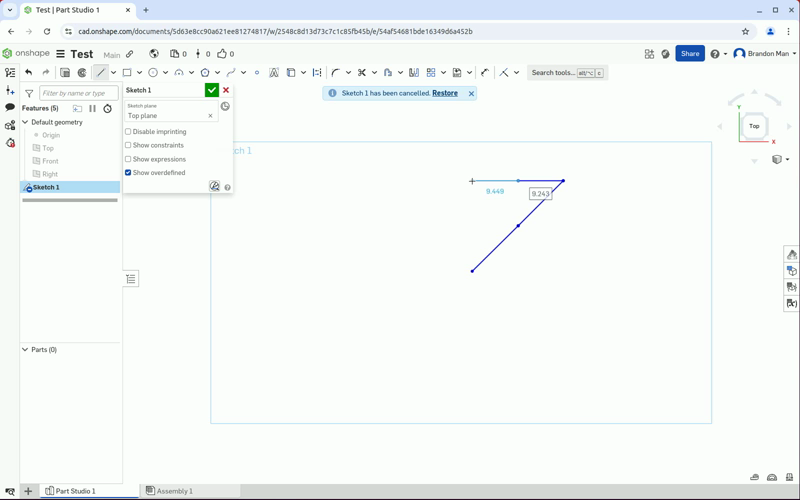
click(472, 180)
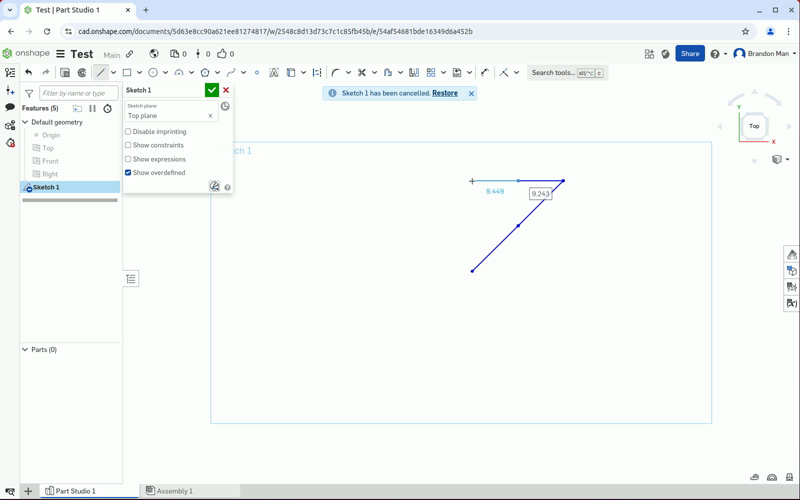
key_up(shift)
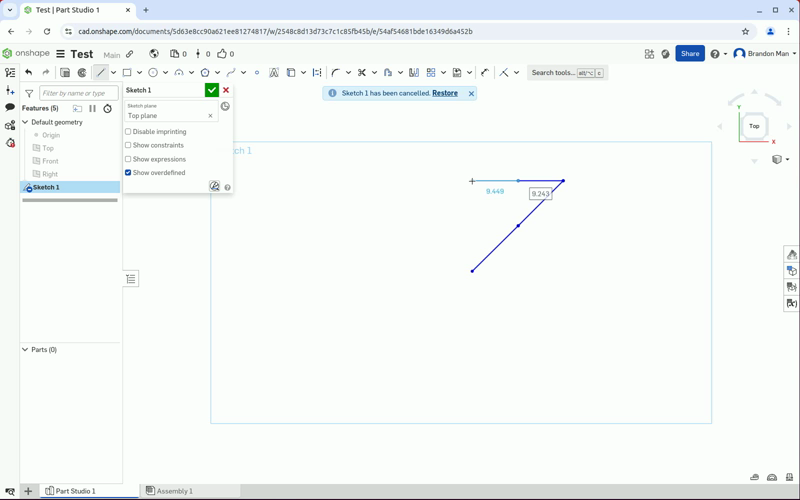
key_down(shift)
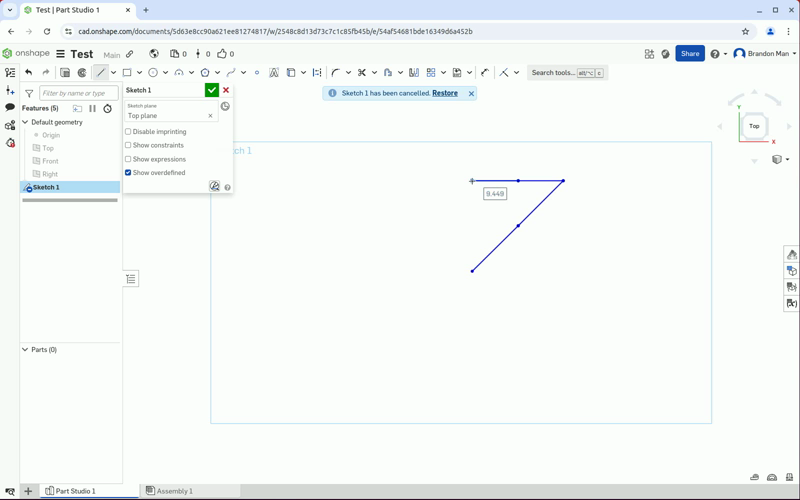
mouse_move(472, 271)
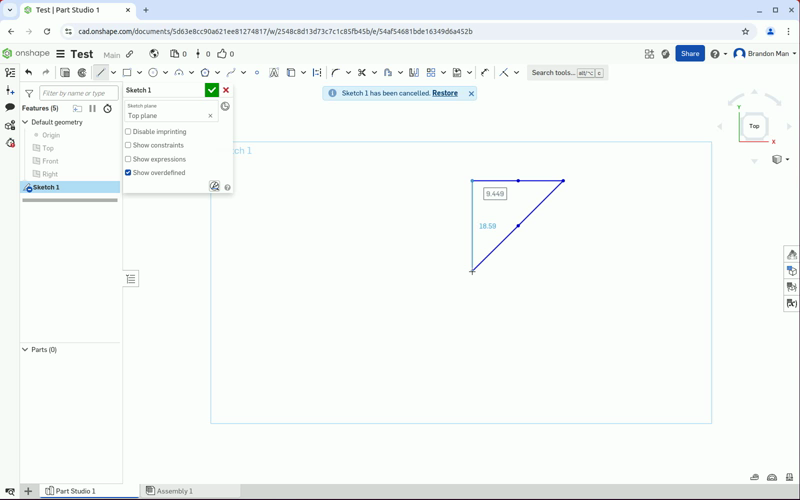
key_up(shift)
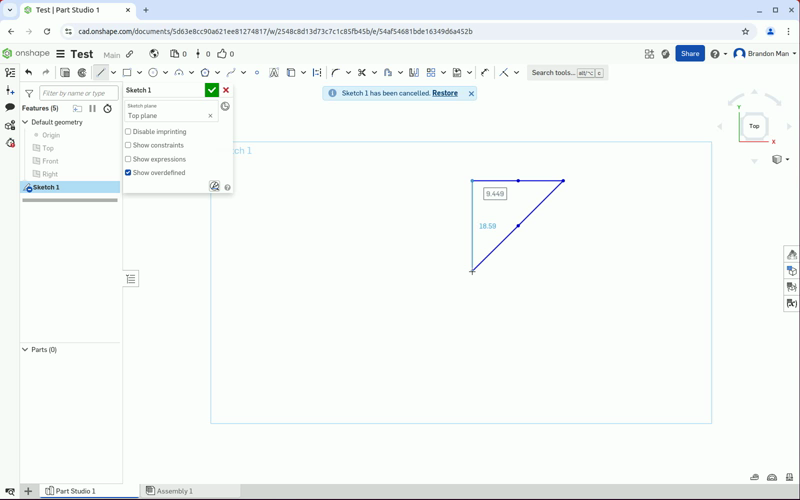
click(472, 271)
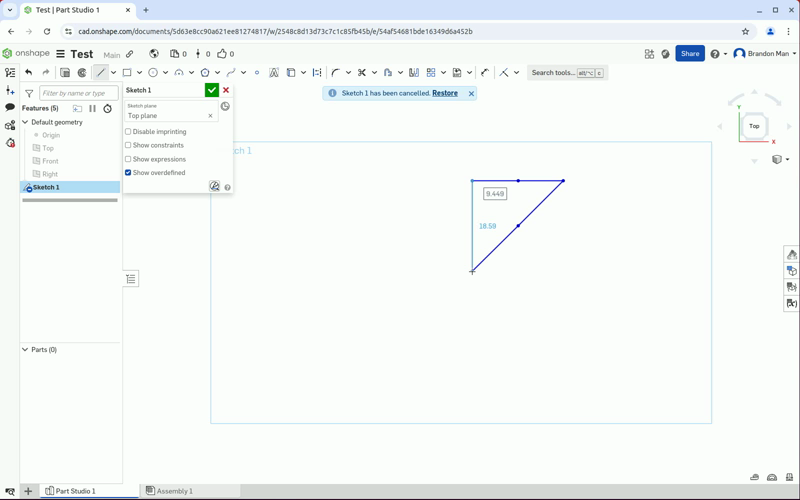
key(esc)
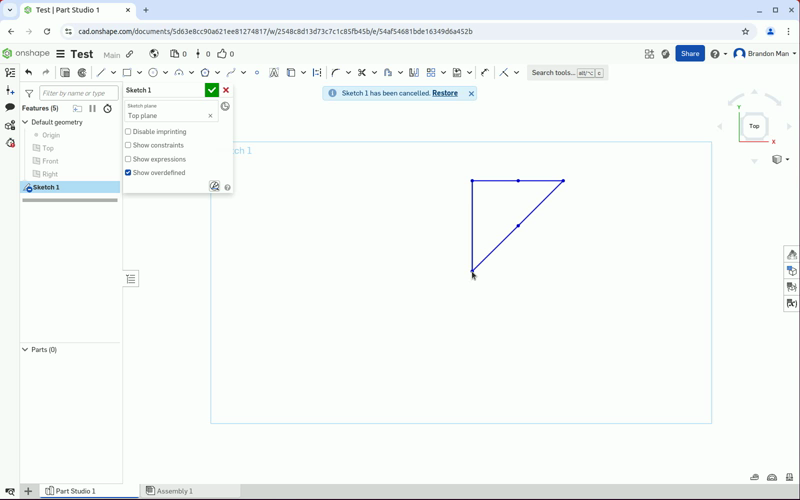
mouse_move(477, 246)
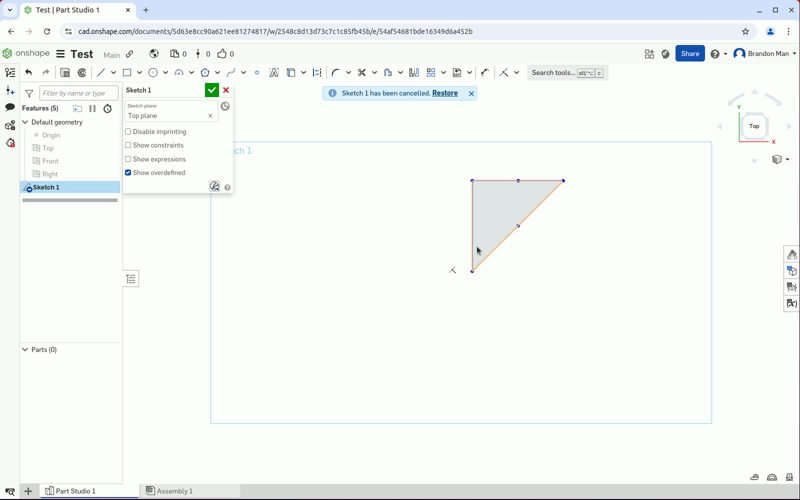
click(477, 246)
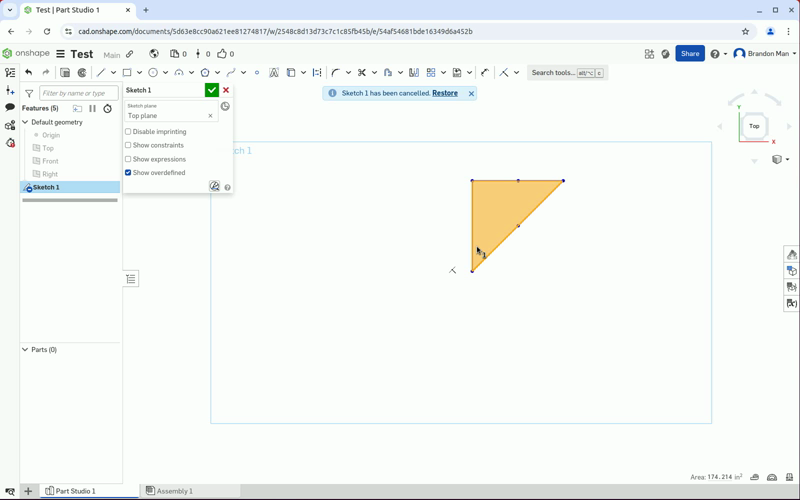
mouse_move(73, 352)
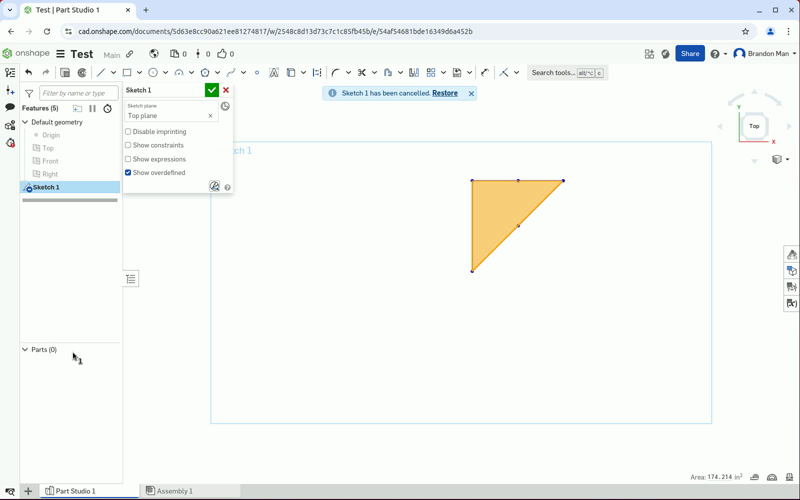
key(shift+y)
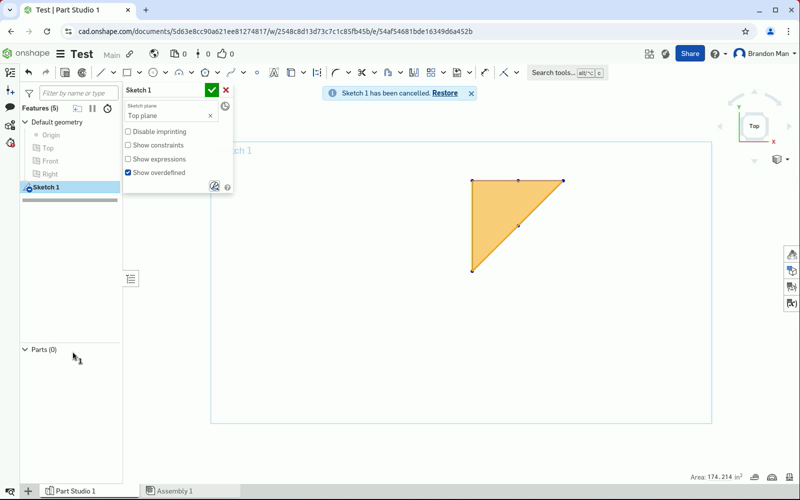
key(shift+e)
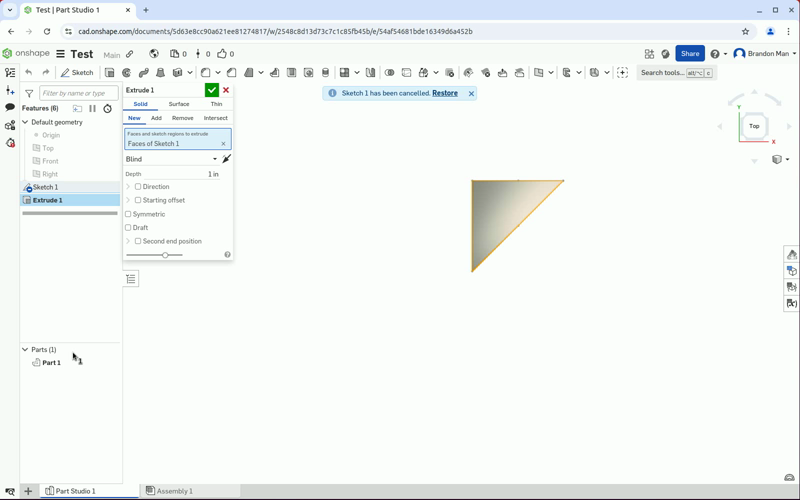
mouse_move(143, 106)
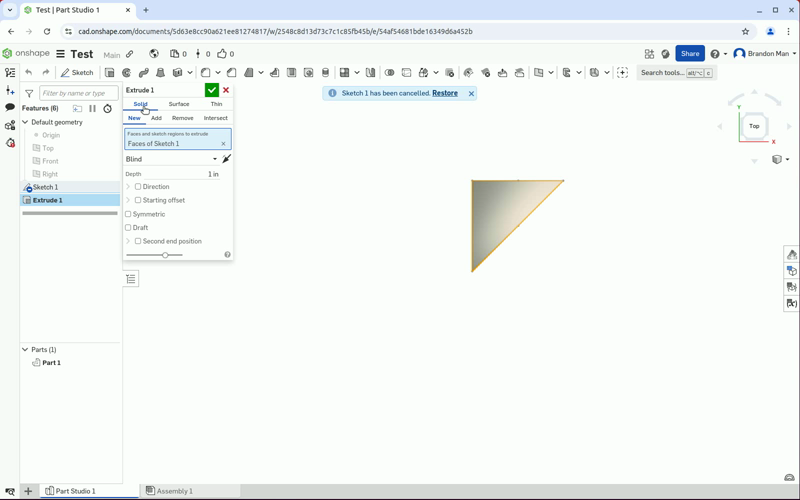
click(143, 106)
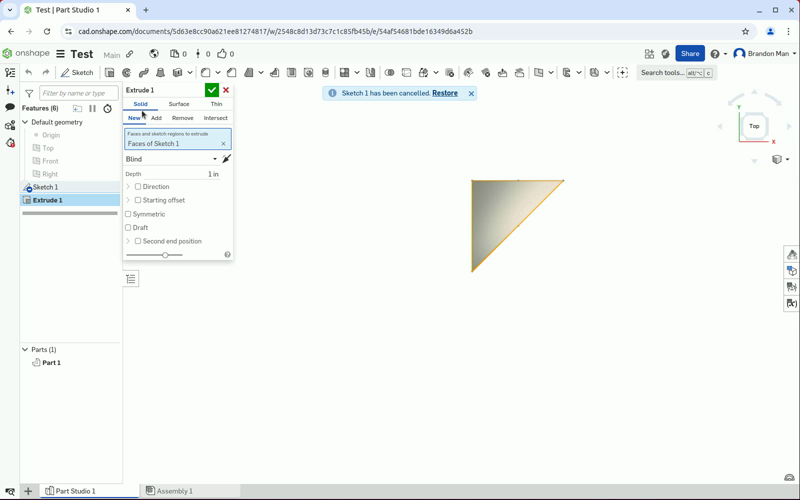
mouse_move(137, 120)
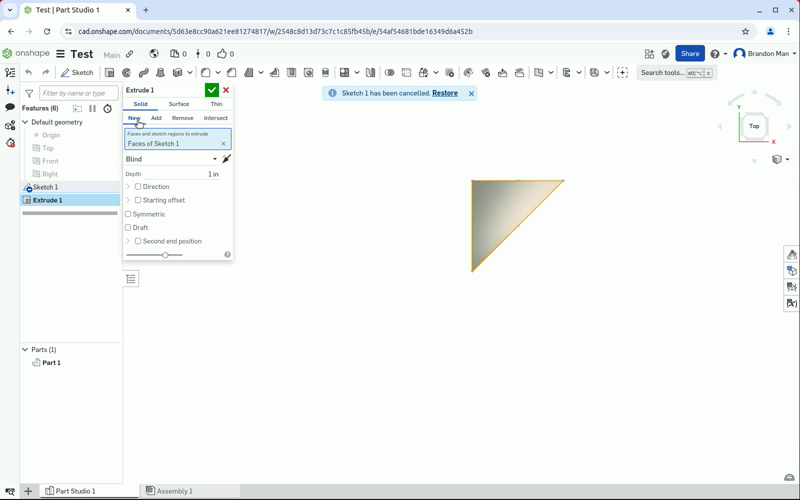
click(137, 120)
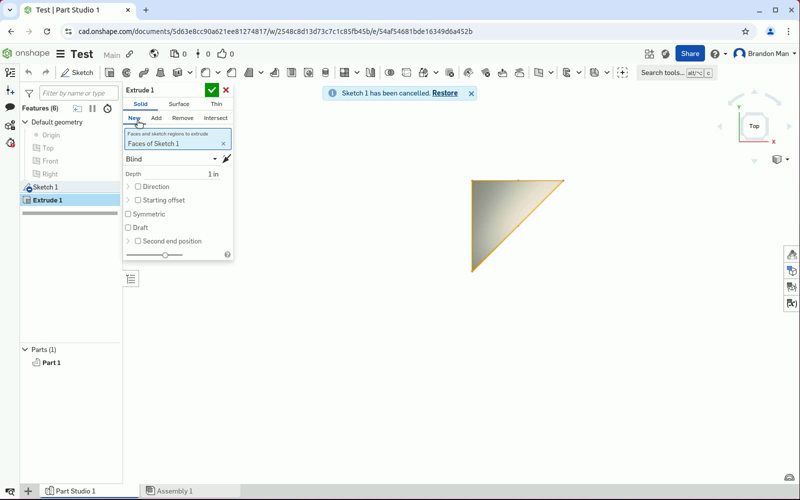
key(tab, 4)
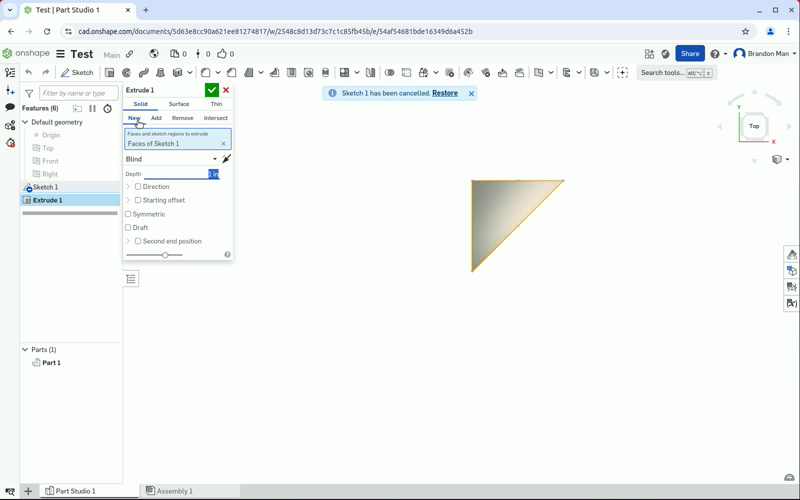
text(2.407)
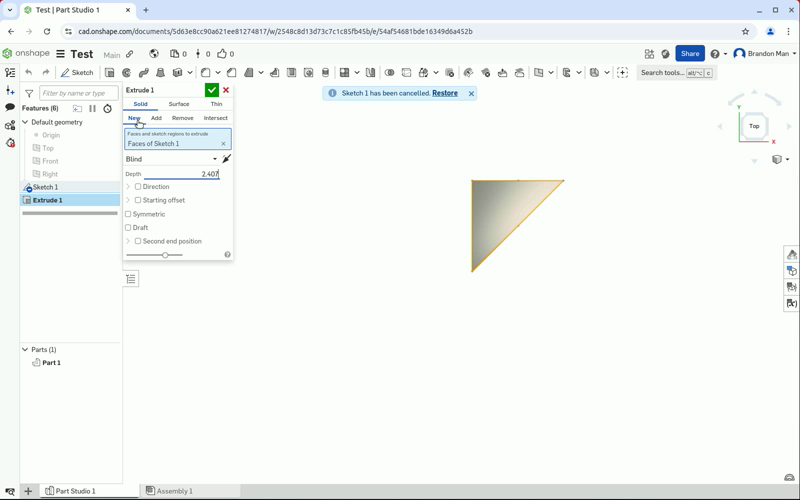
key(enter)
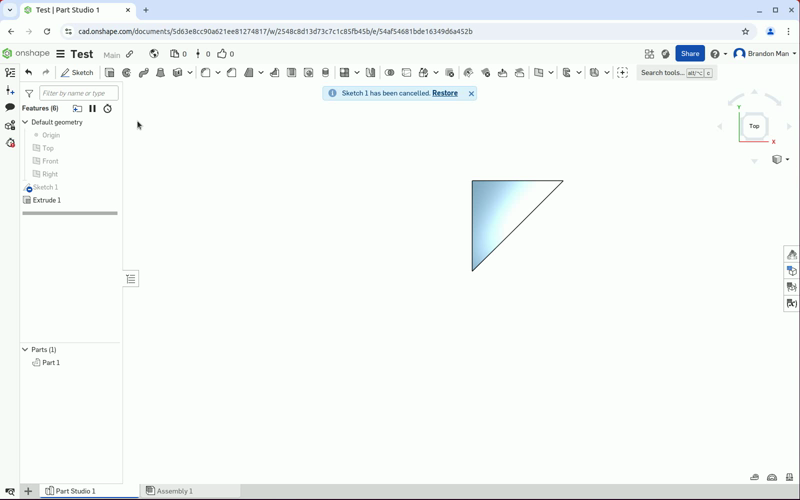
key(shift+h)
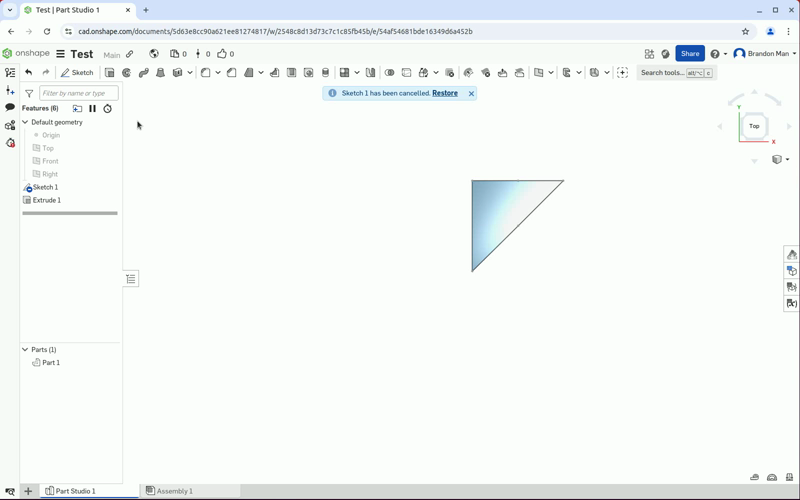
key(shift+h)
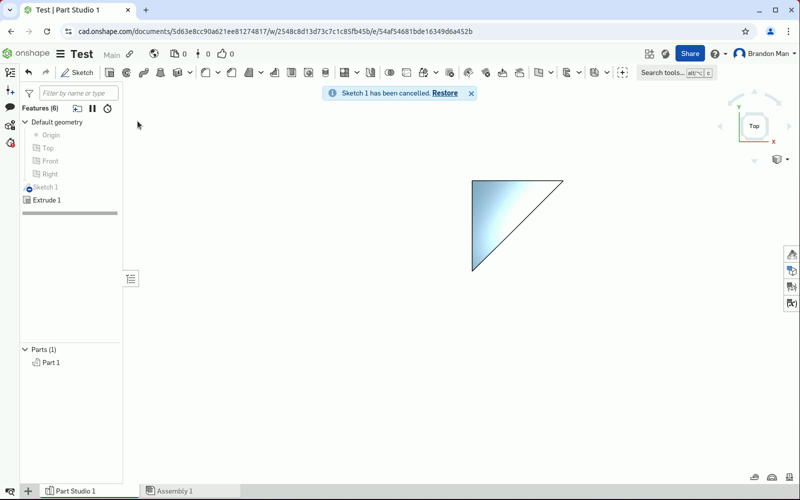
mouse_move(73, 189)
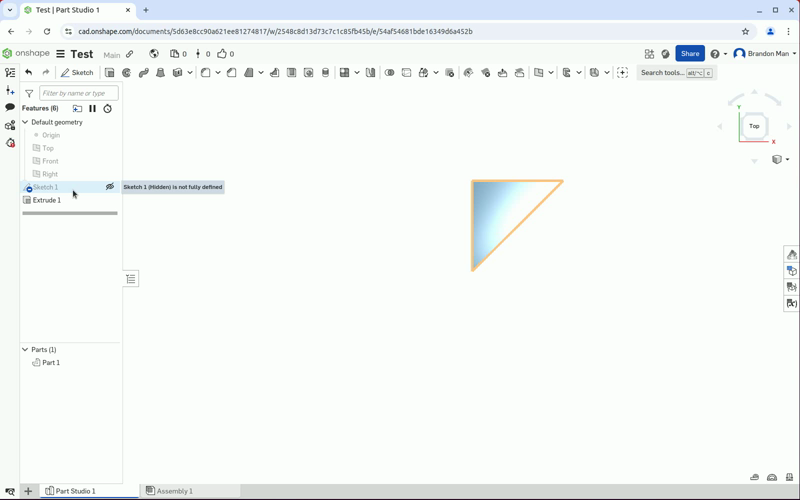
click(73, 189)
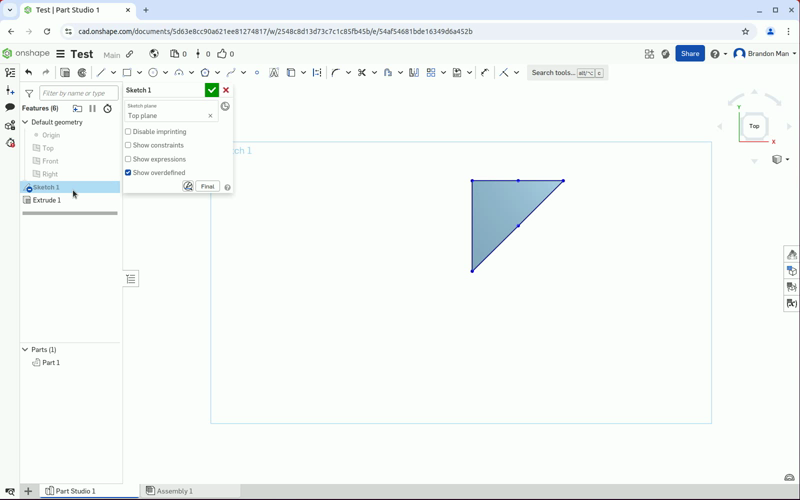
mouse_move(229, 92)
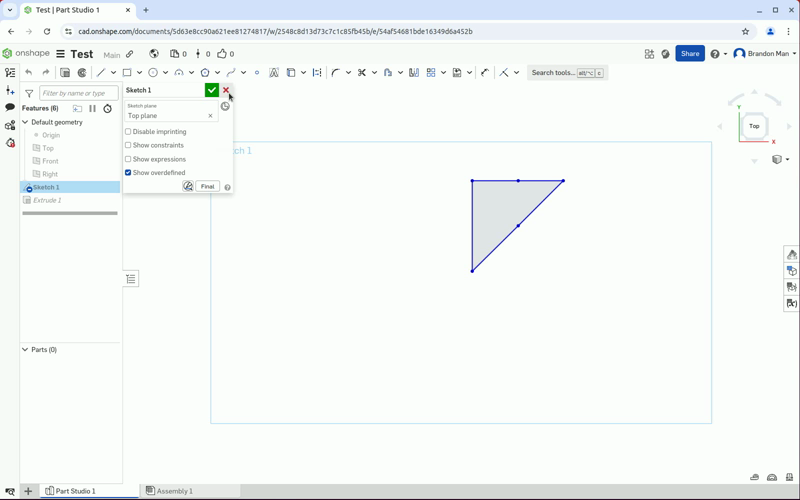
click(229, 92)
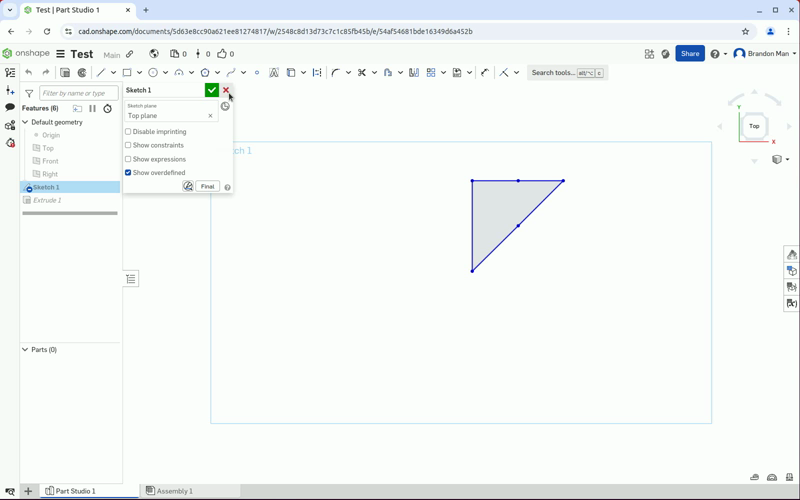
key(shift+s)
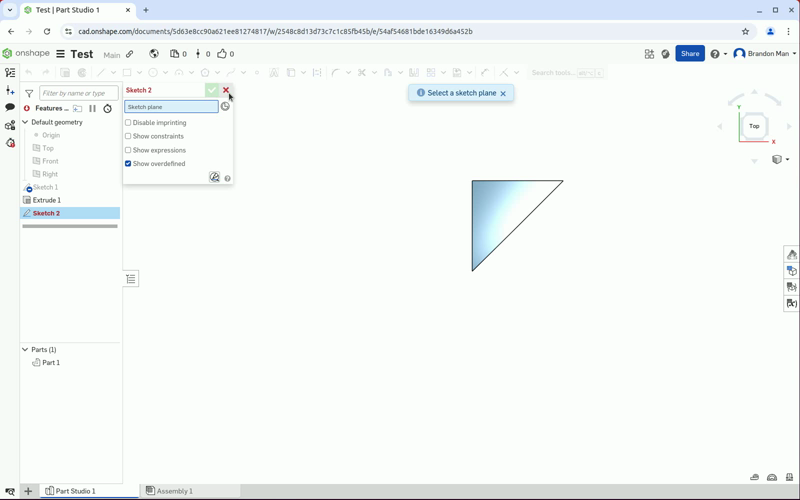
mouse_move(73, 150)
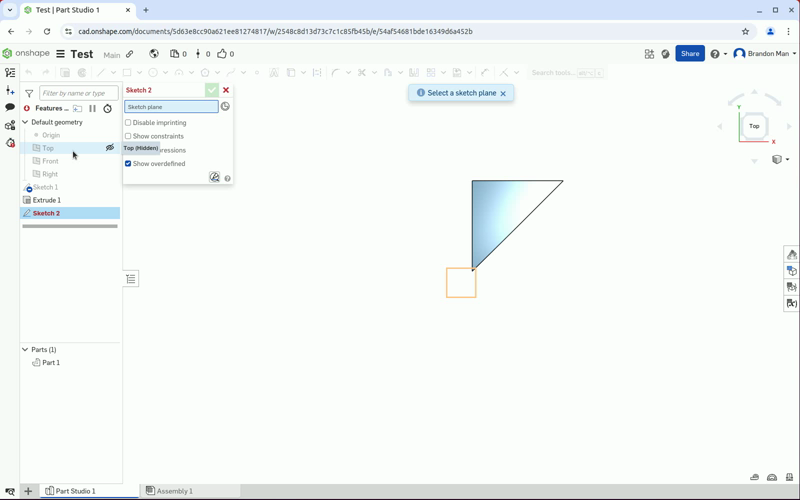
click(73, 150)
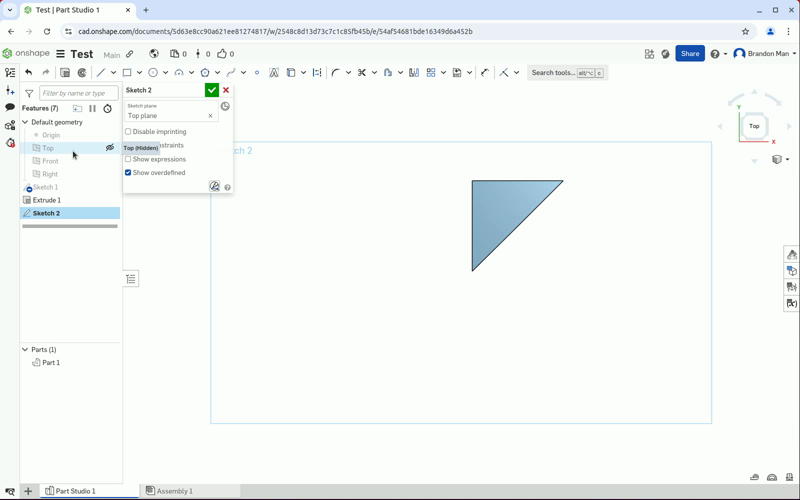
mouse_move(73, 352)
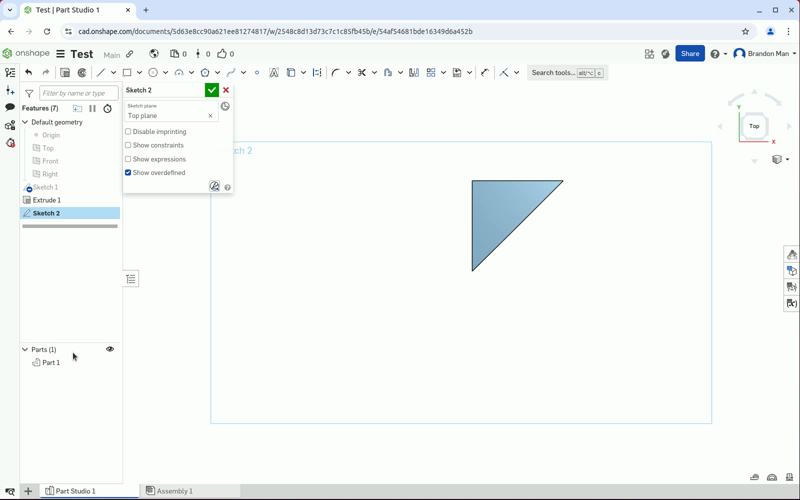
key(y)
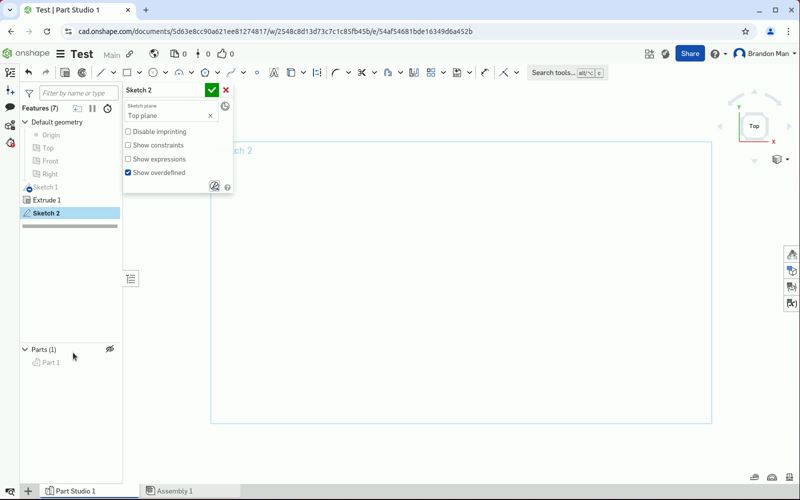
key(l)
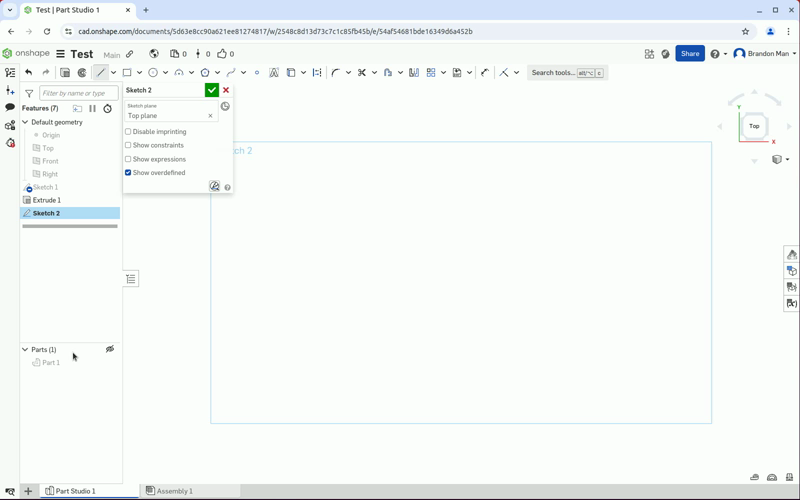
key_down(shift)
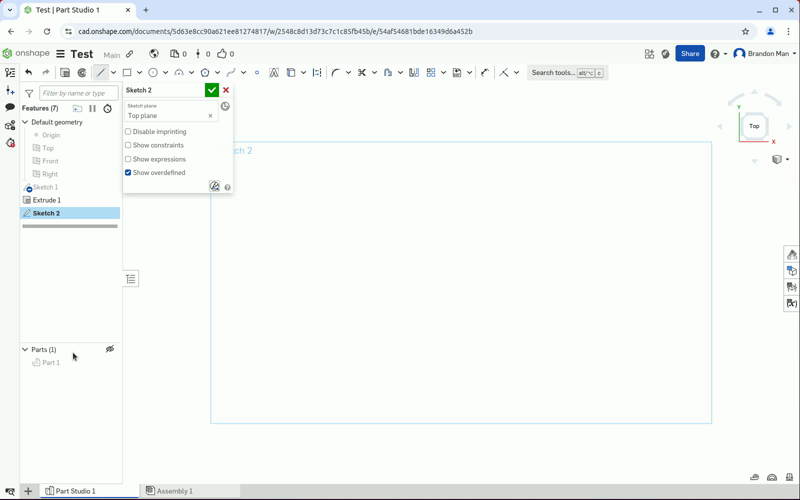
mouse_move(460, 282)
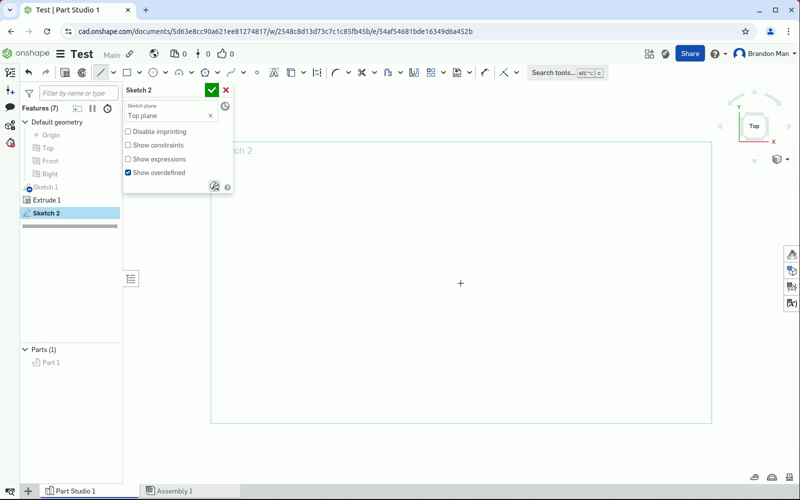
click(460, 282)
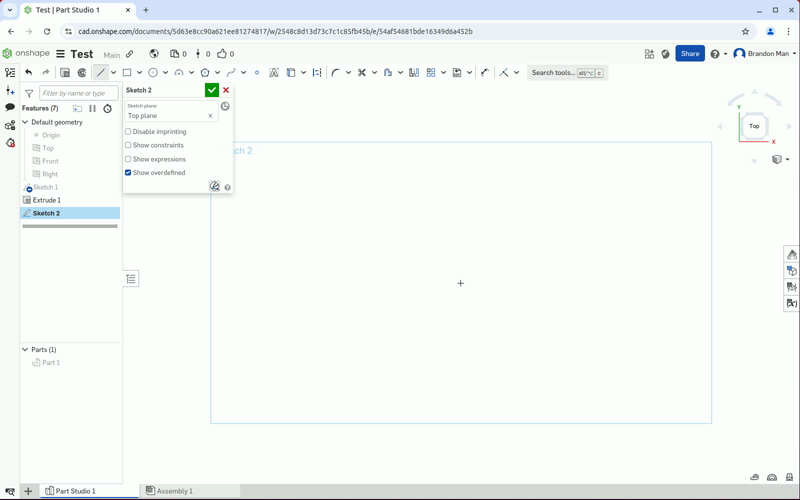
key_up(shift)
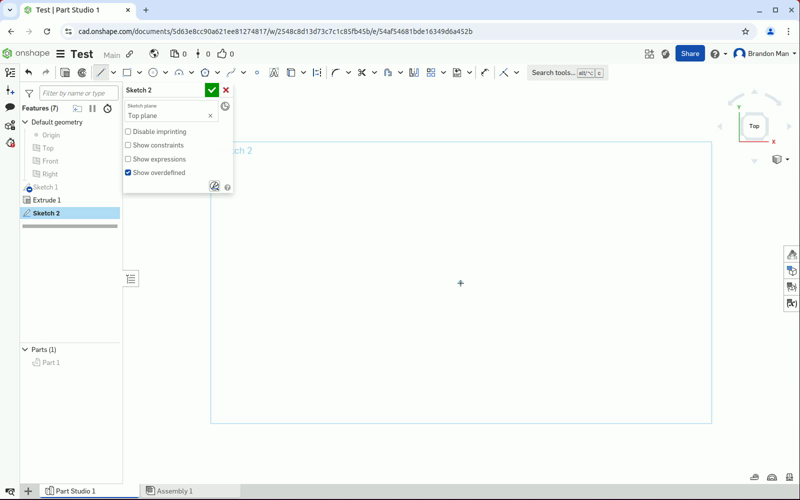
key_down(shift)
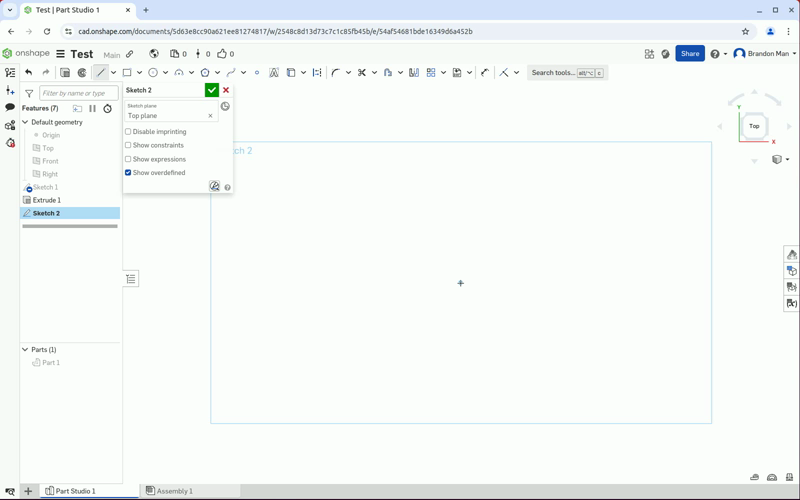
mouse_move(573, 282)
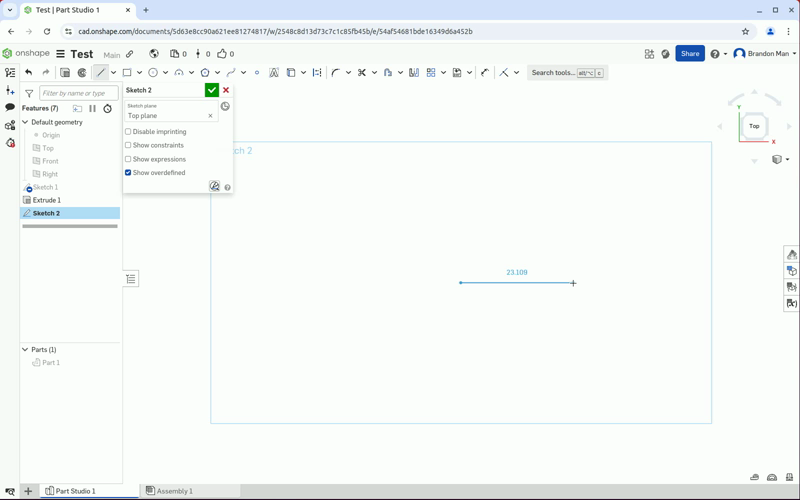
click(573, 282)
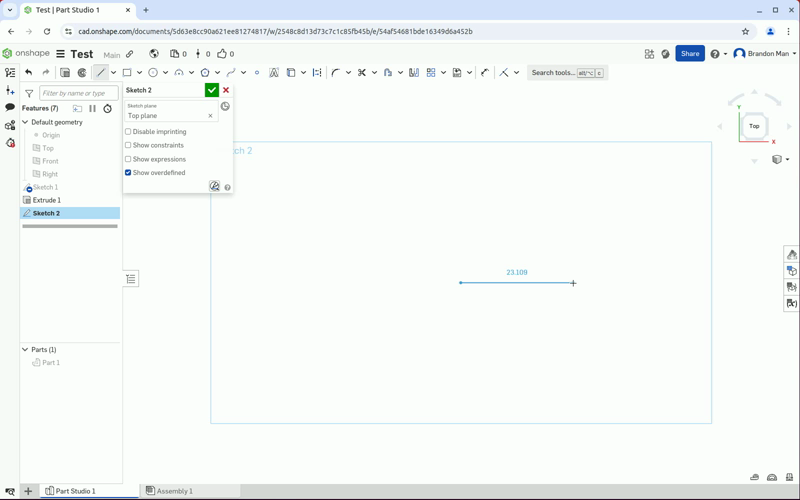
key_up(shift)
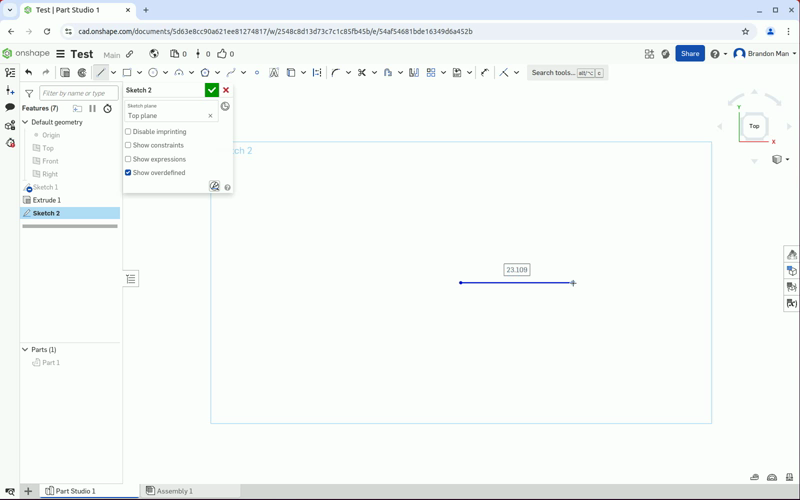
key_down(shift)
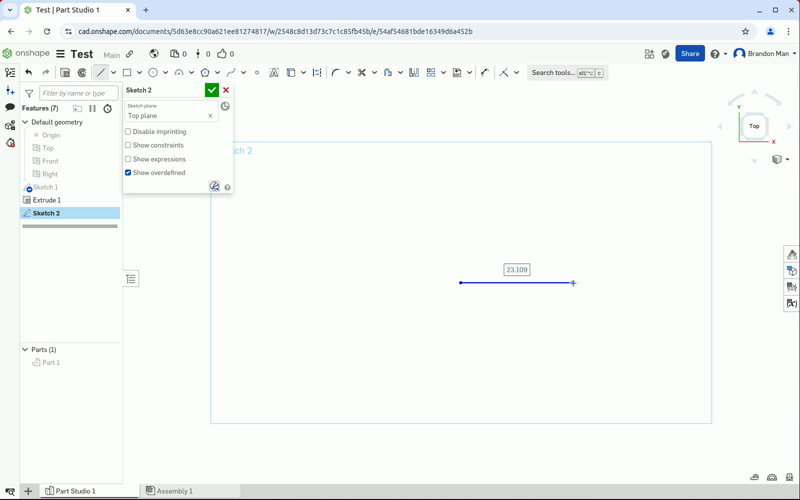
mouse_move(573, 170)
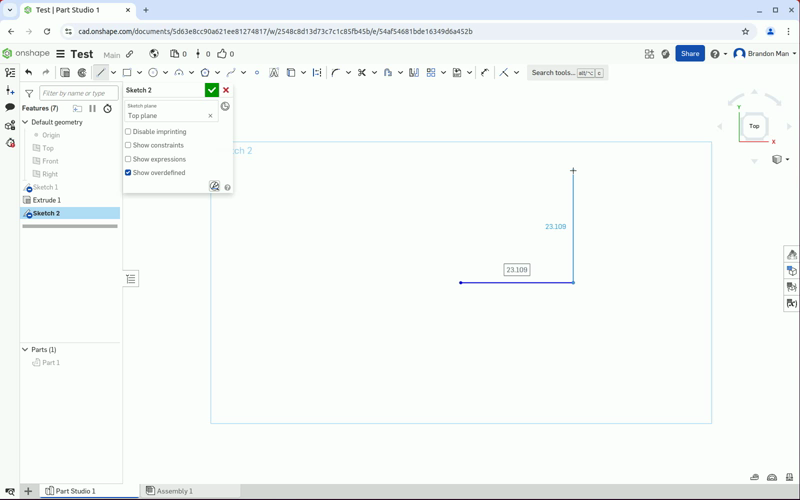
click(573, 170)
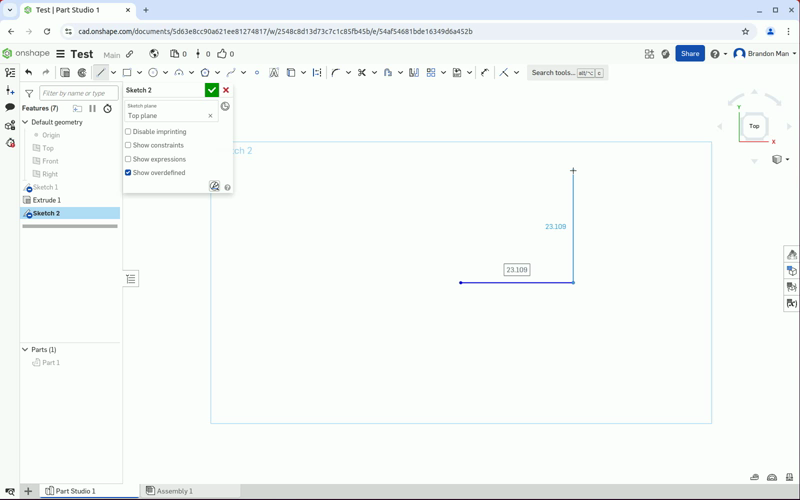
key_up(shift)
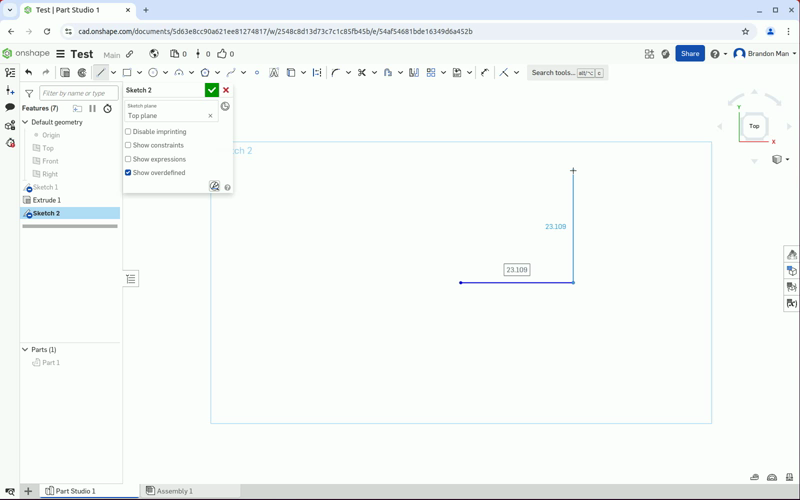
key_down(shift)
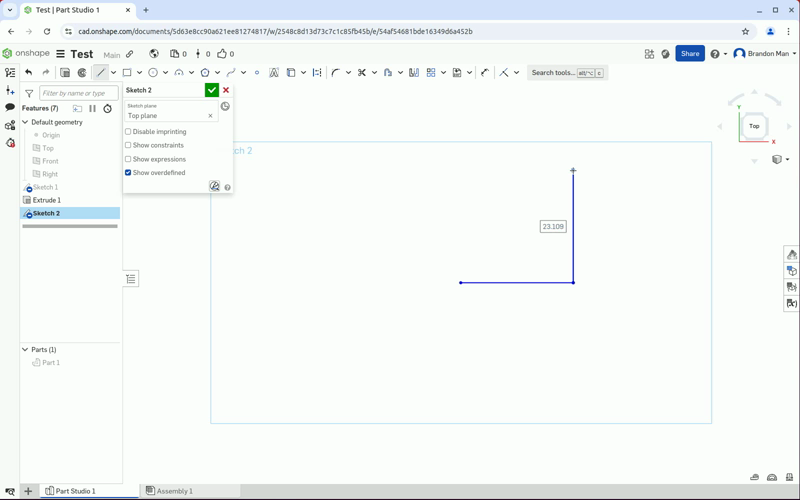
mouse_move(589, 170)
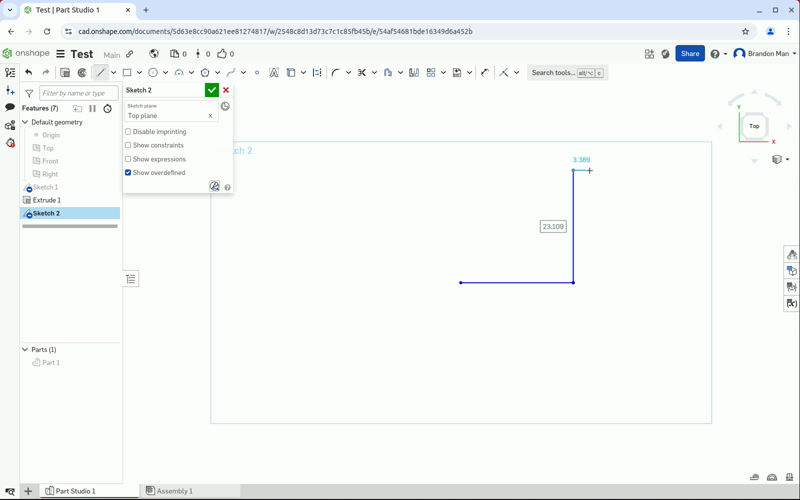
mouse_move(562, 181)
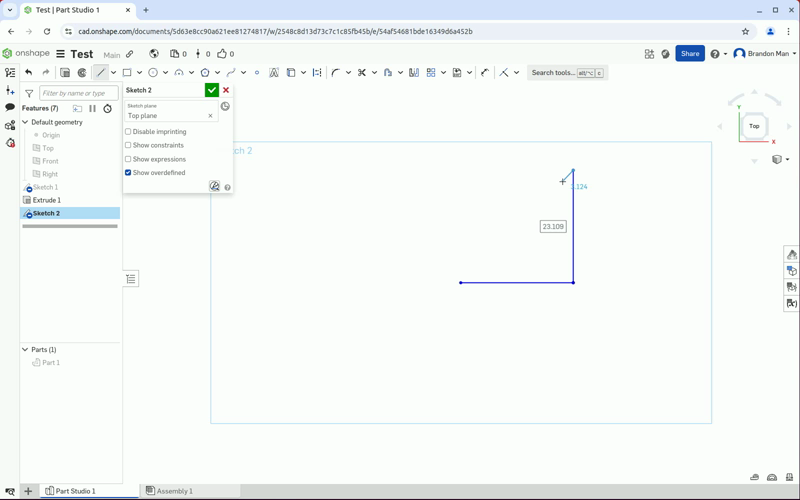
click(562, 181)
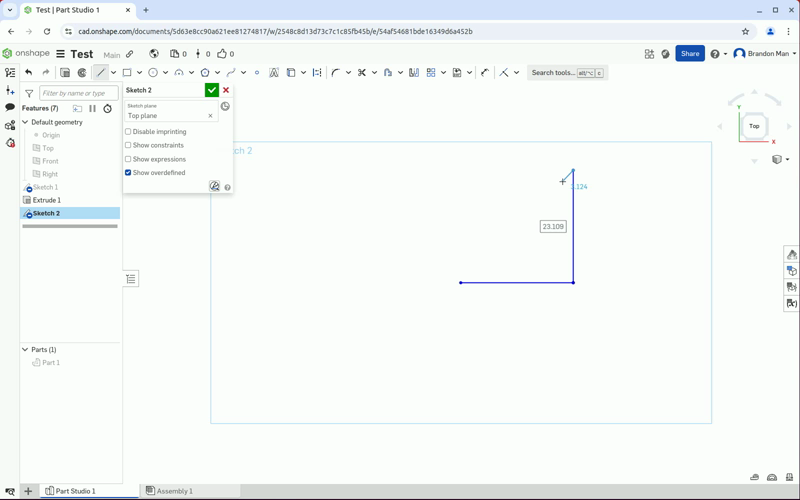
key_up(shift)
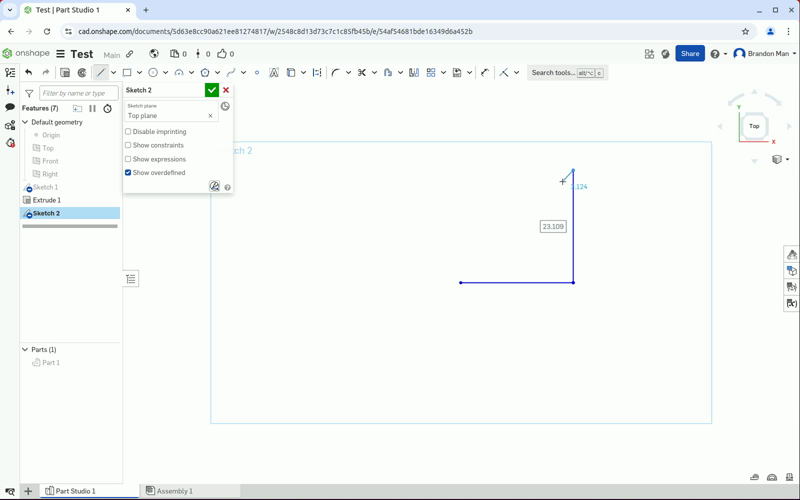
key_down(shift)
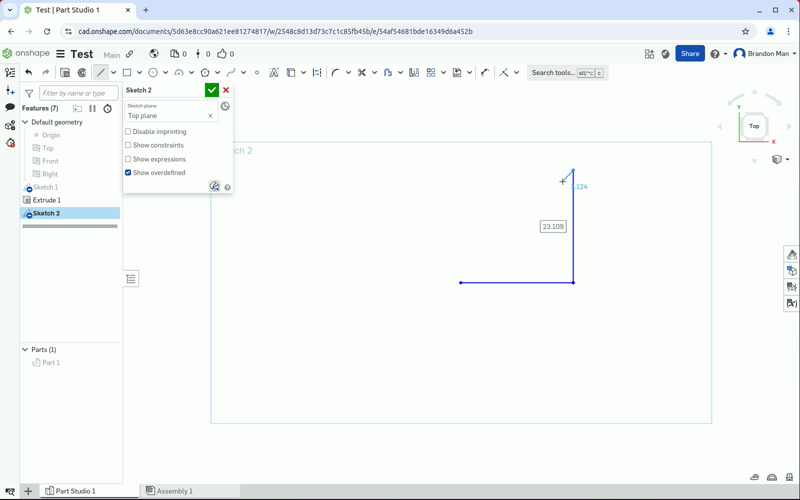
mouse_move(517, 226)
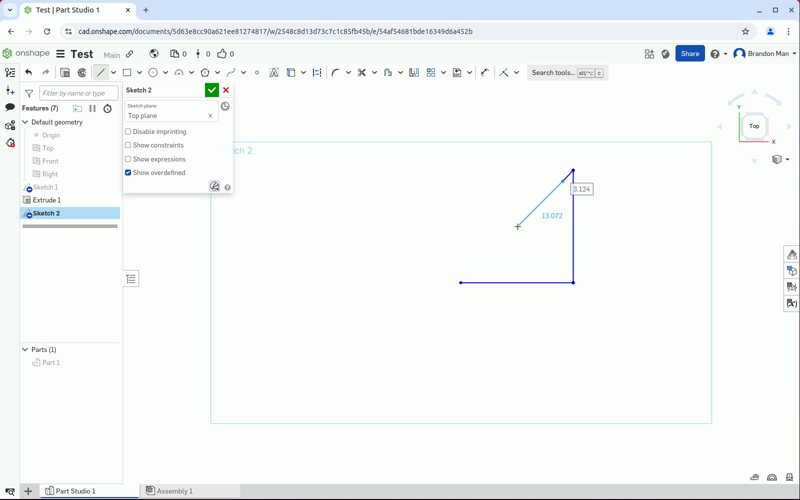
click(517, 226)
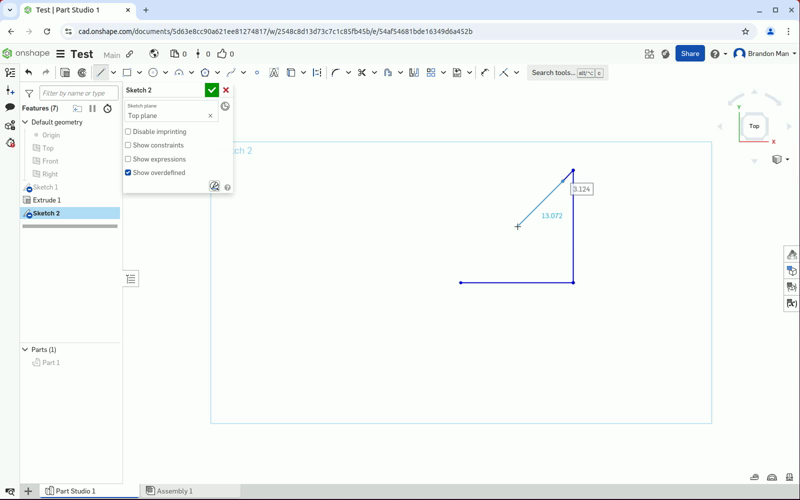
key_up(shift)
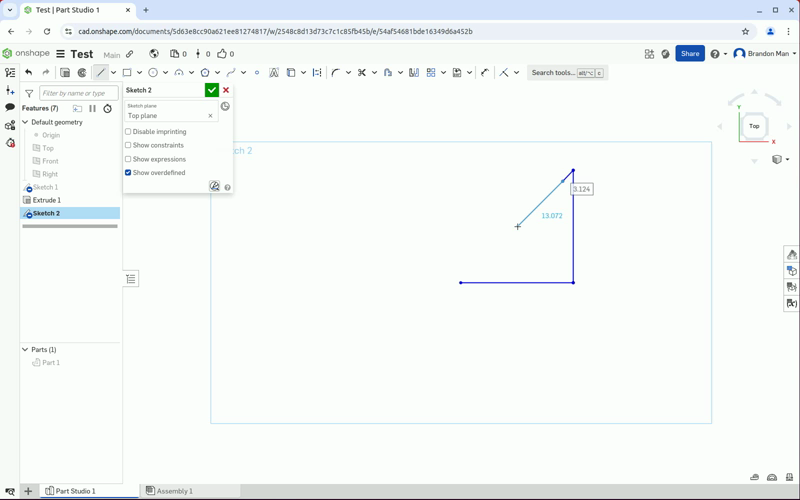
key_down(shift)
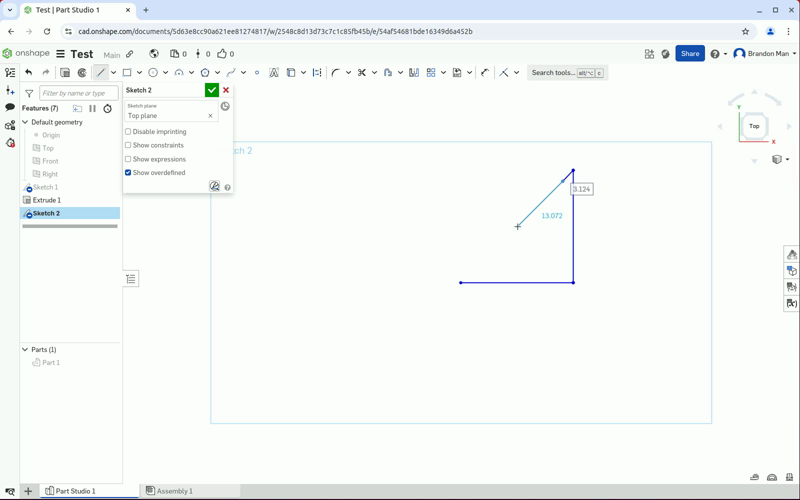
mouse_move(472, 271)
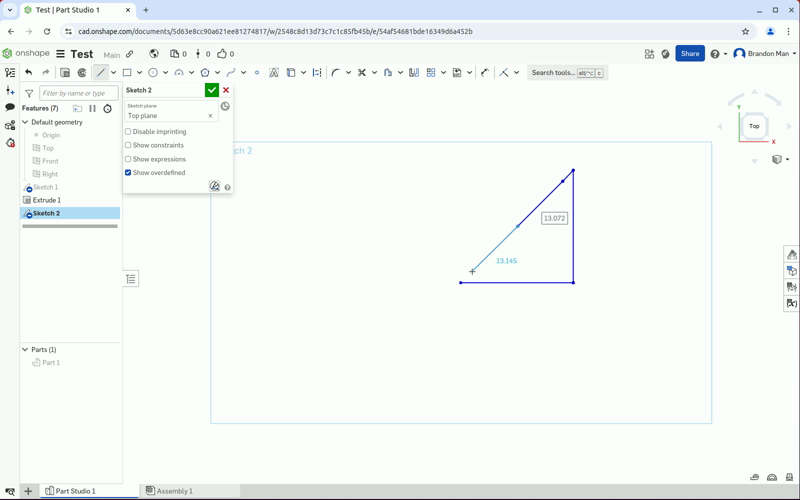
click(472, 271)
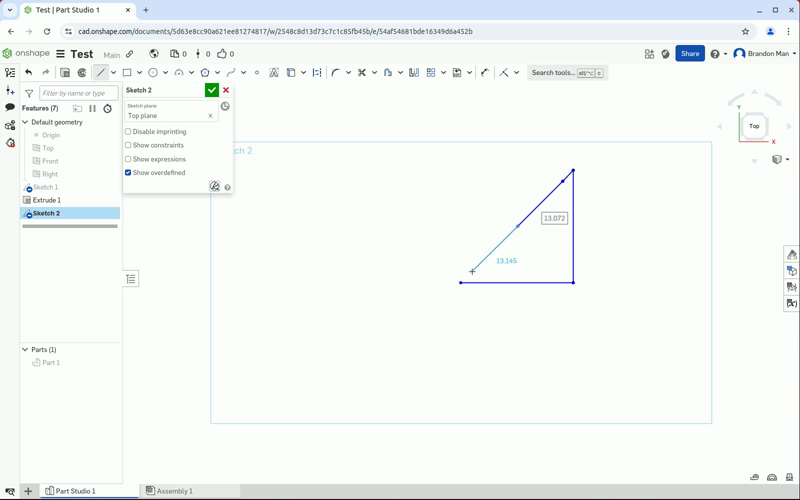
key_up(shift)
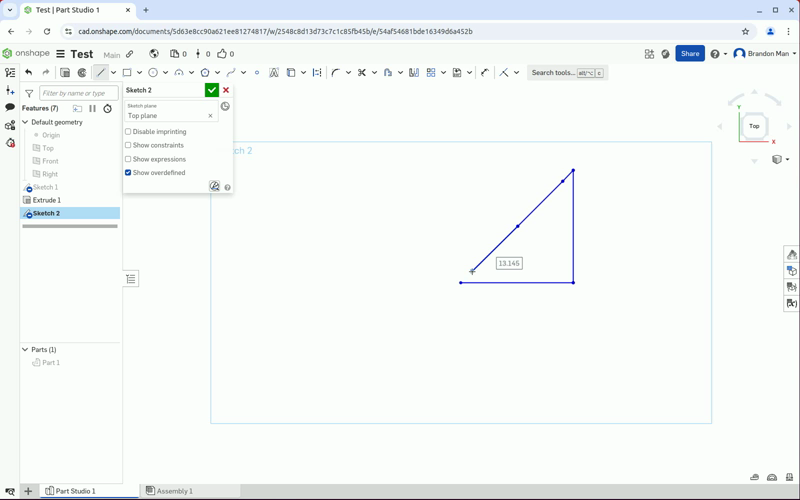
mouse_move(502, 271)
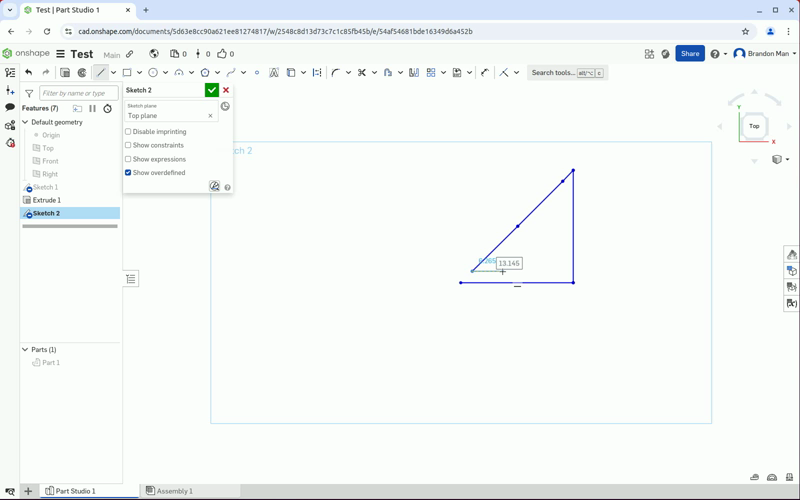
key_down(shift)
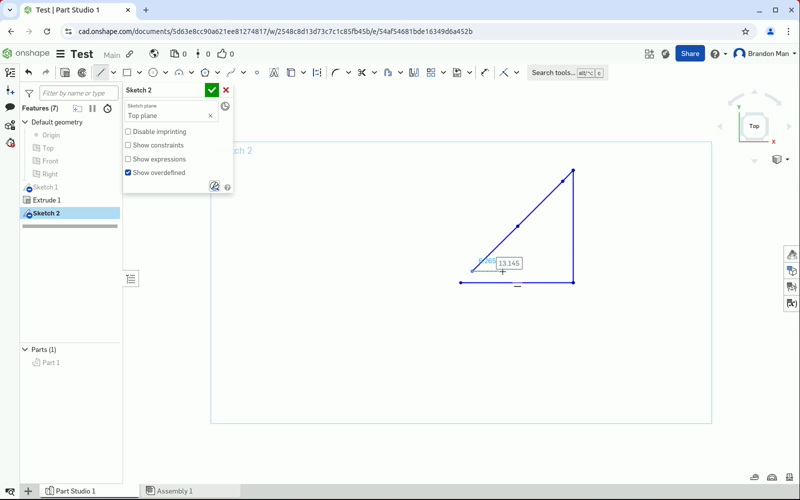
mouse_move(460, 282)
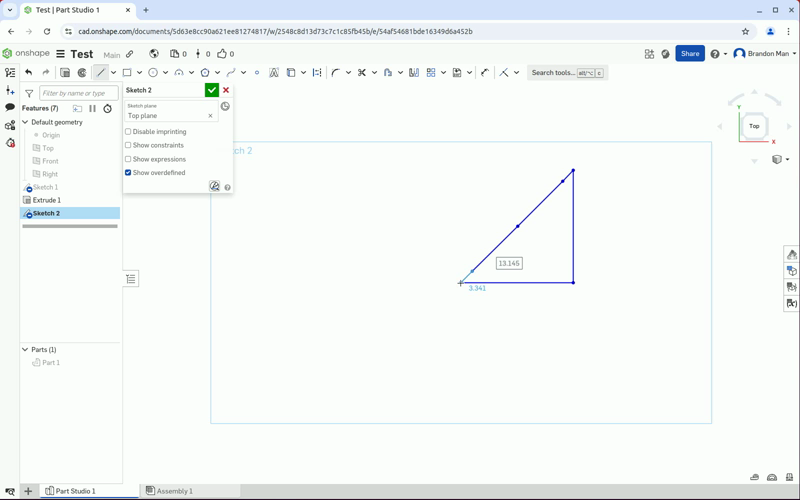
key_up(shift)
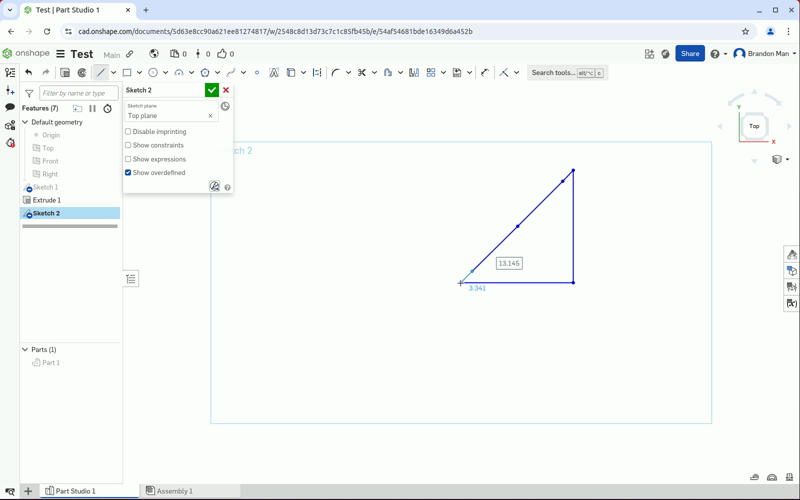
click(460, 282)
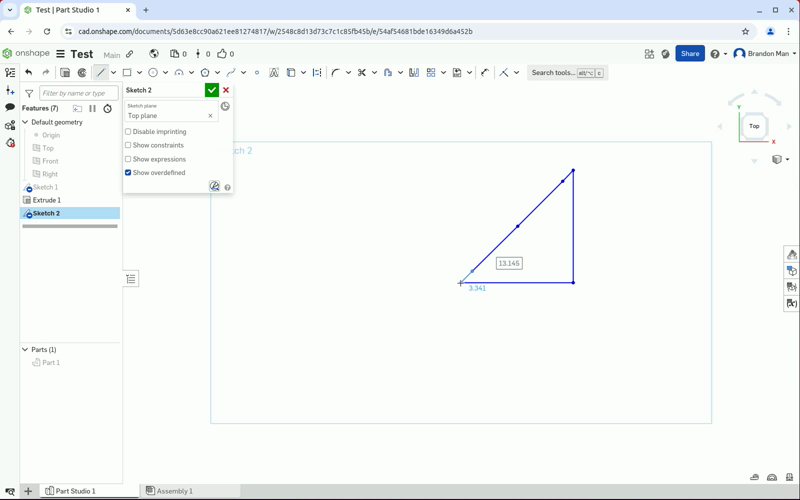
key(esc)
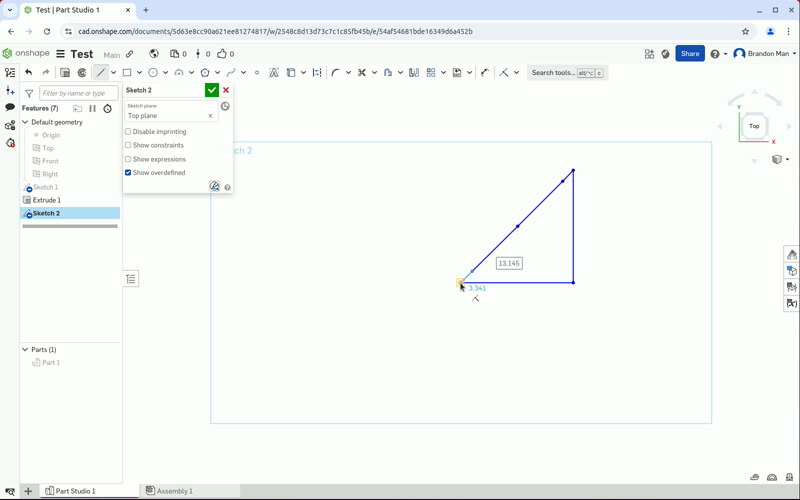
mouse_move(532, 272)
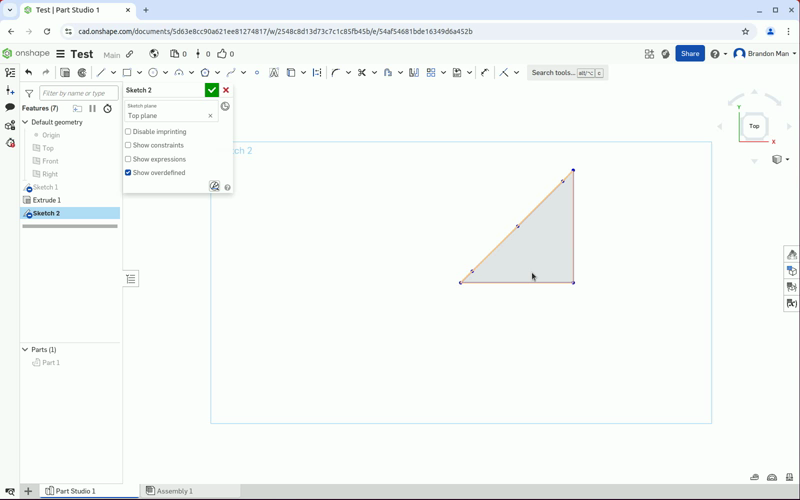
click(532, 272)
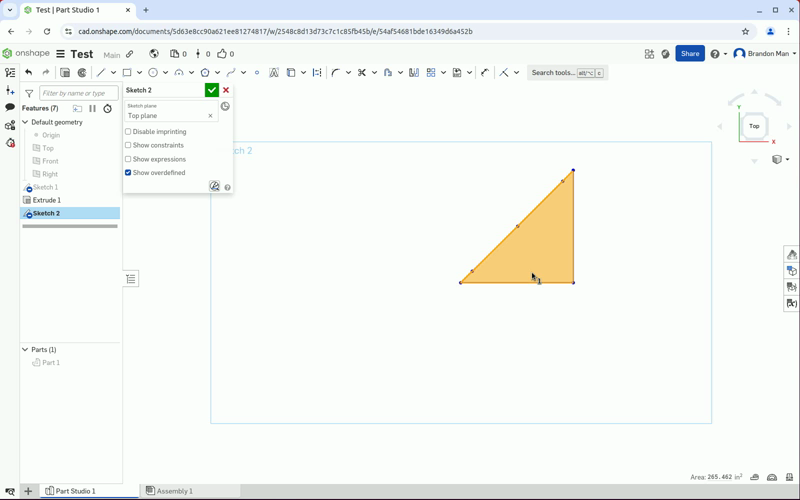
mouse_move(73, 352)
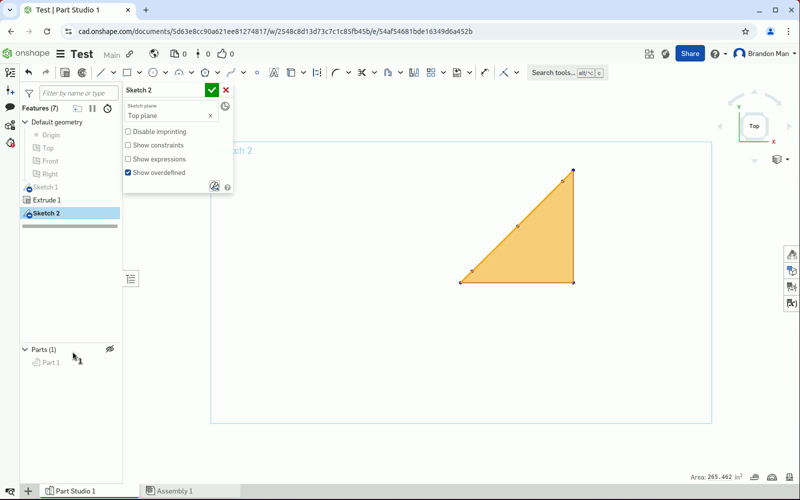
key(shift+y)
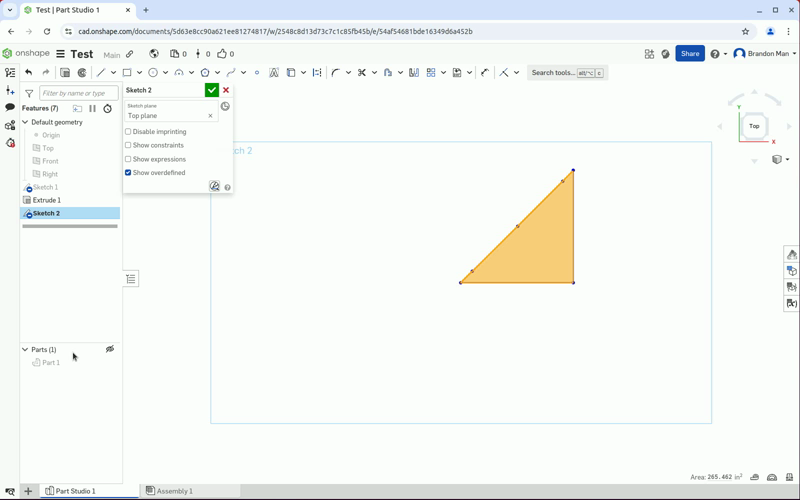
key(shift+e)
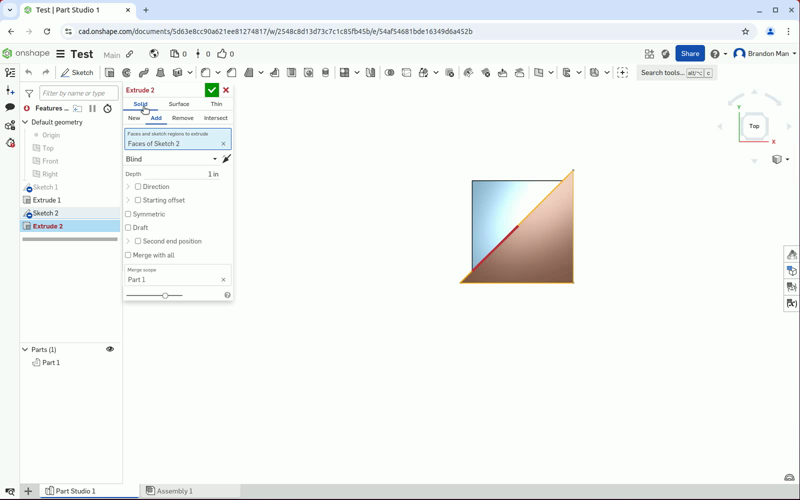
mouse_move(143, 106)
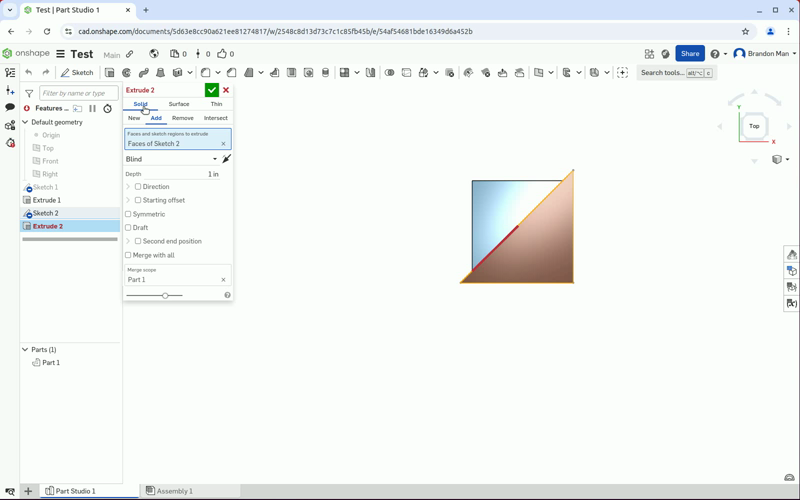
click(143, 106)
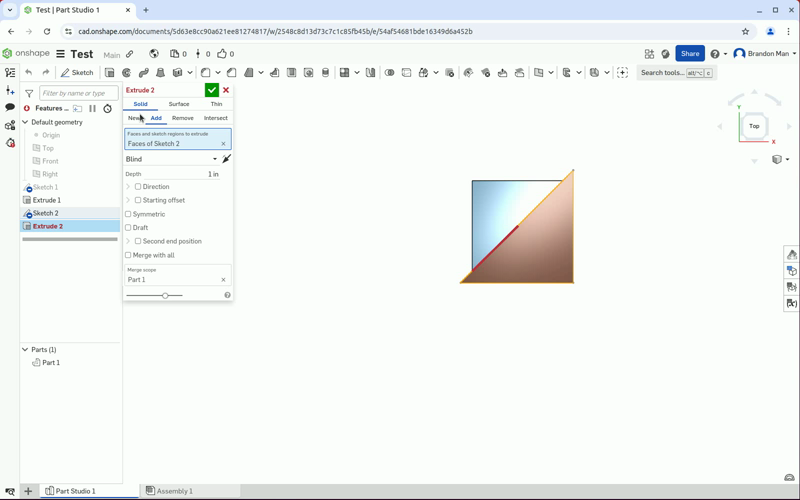
mouse_move(137, 120)
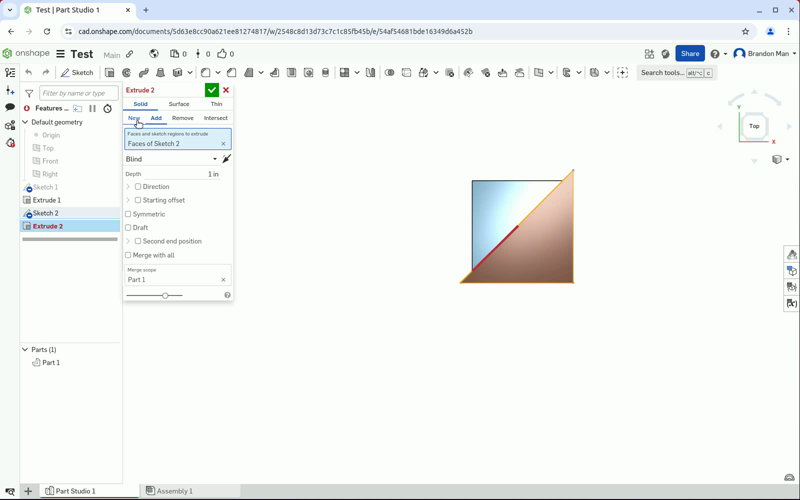
click(137, 120)
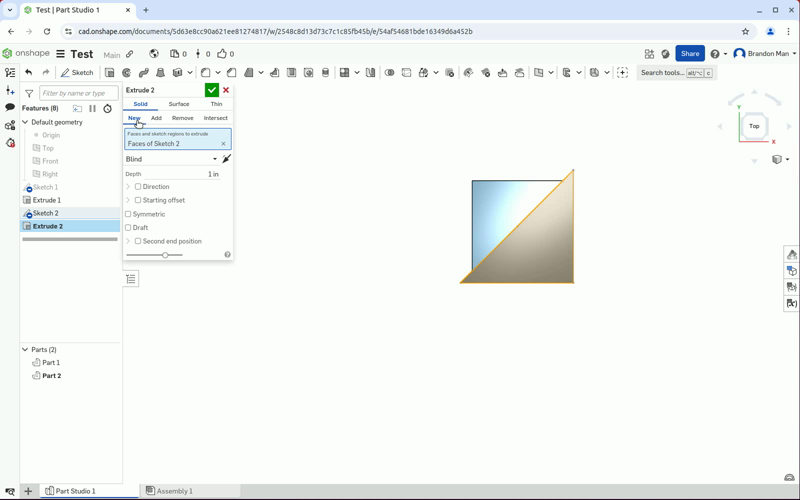
key(tab, 4)
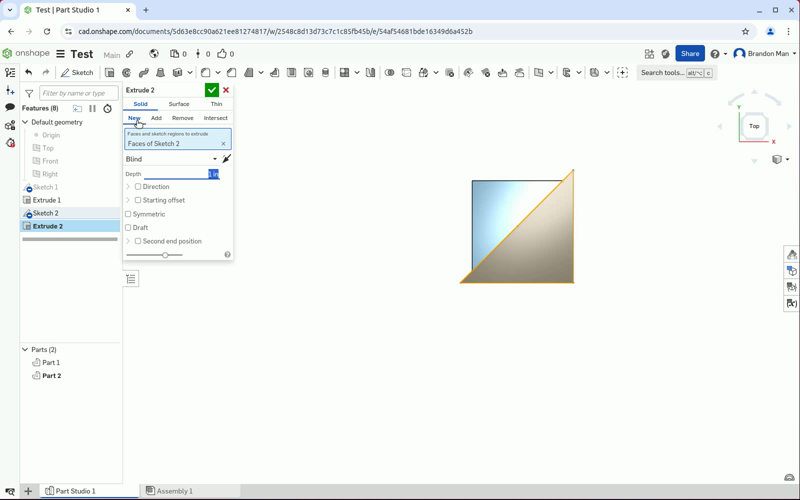
text(2.407)
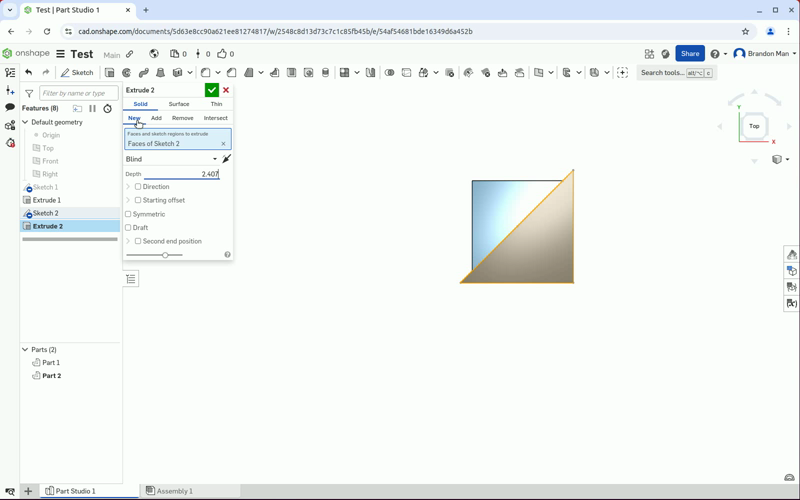
key(enter)
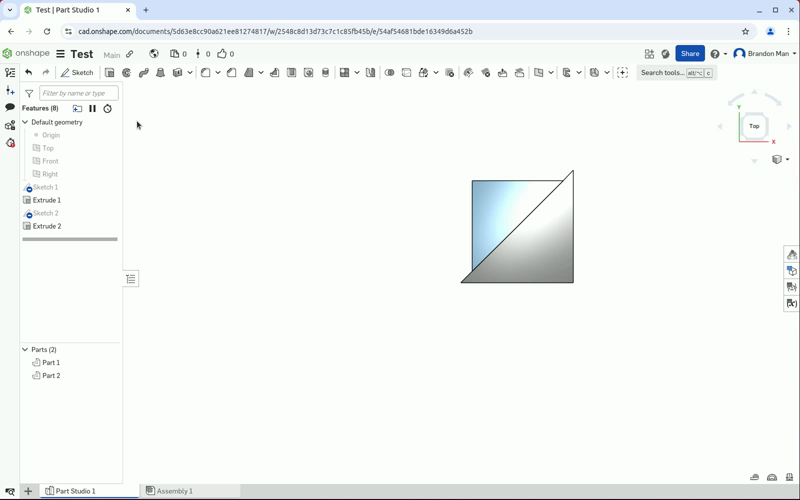
key(shift+h)
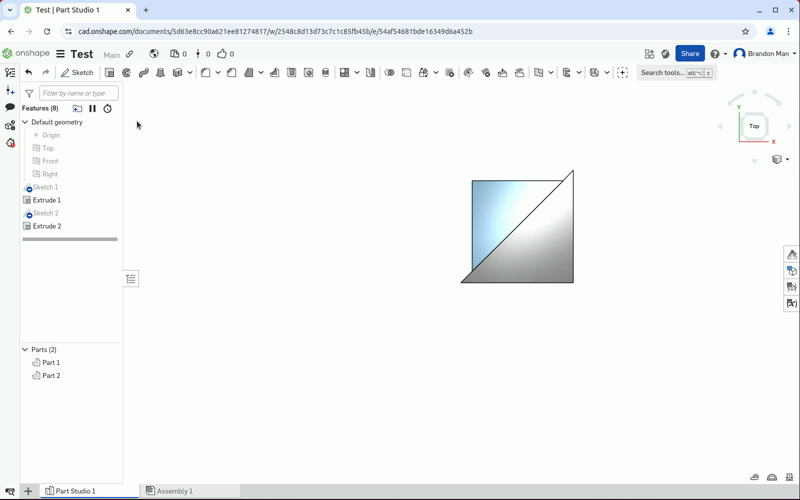
key(shift+h)
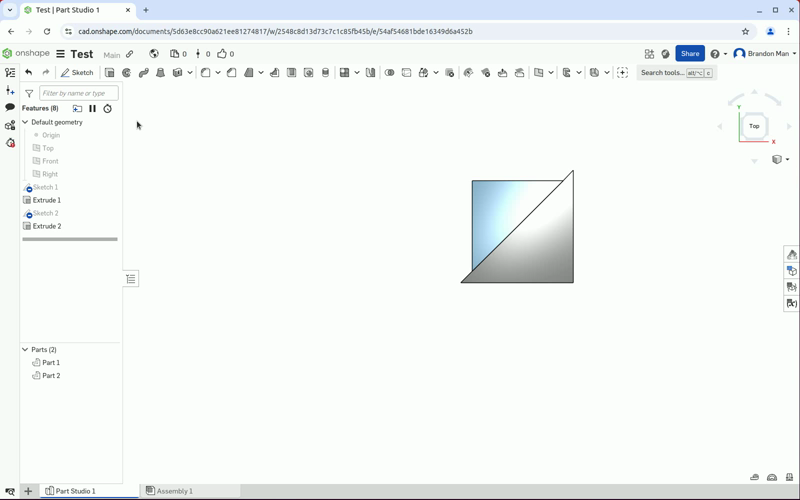
mouse_move(73, 189)
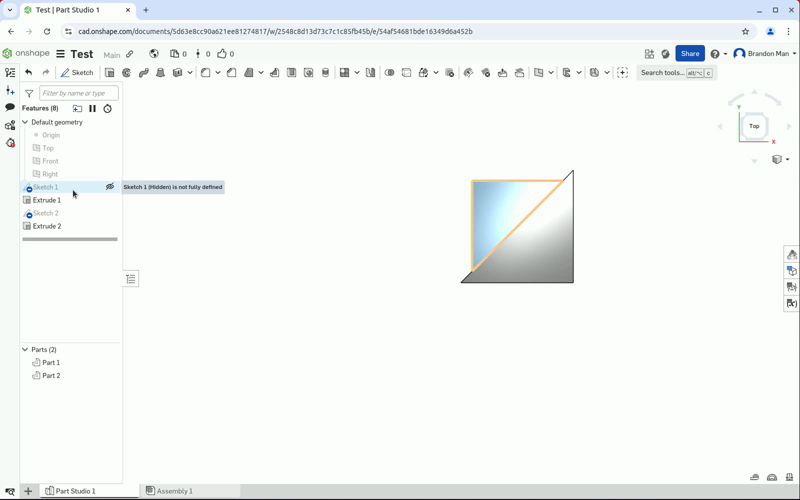
click(73, 189)
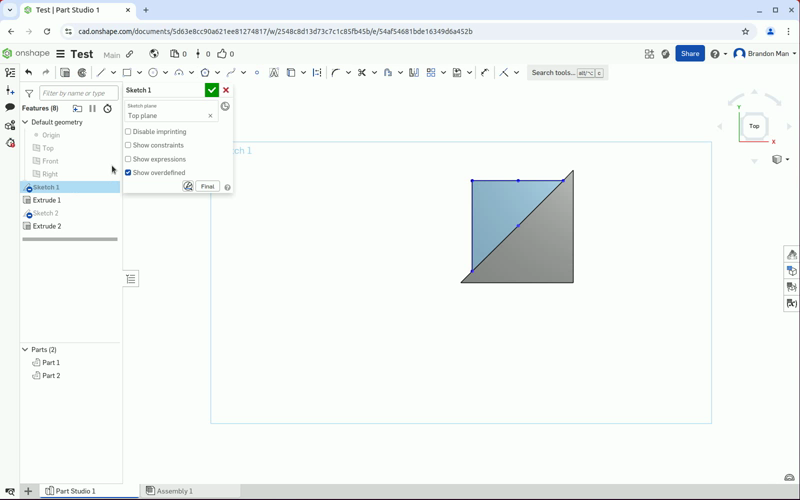
mouse_move(229, 92)
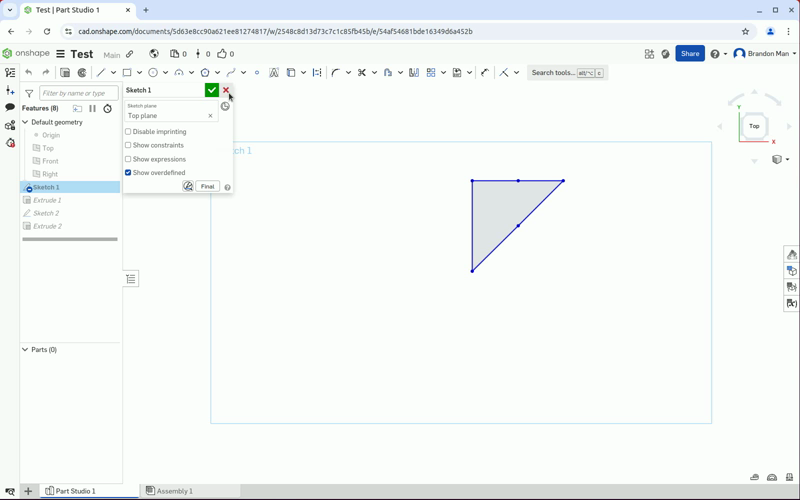
click(229, 92)
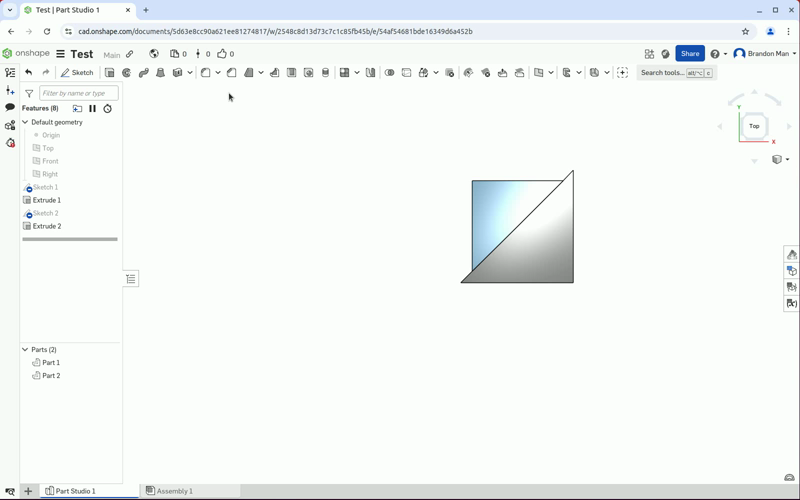
mouse_move(541, 75)
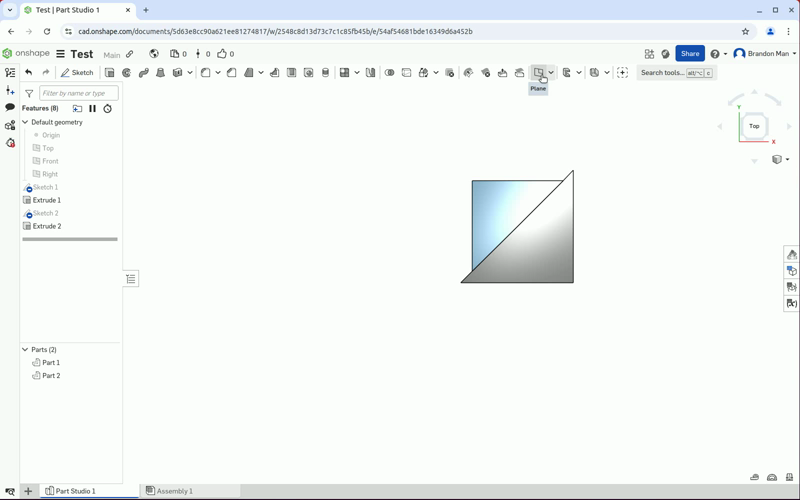
click(541, 75)
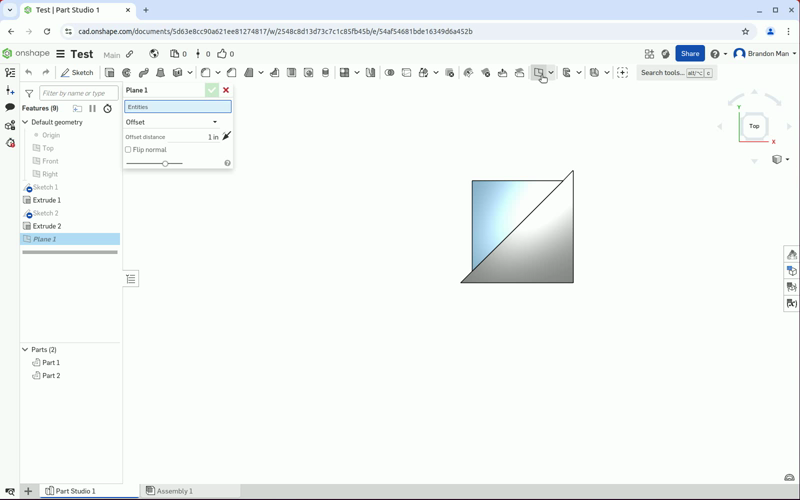
mouse_move(73, 150)
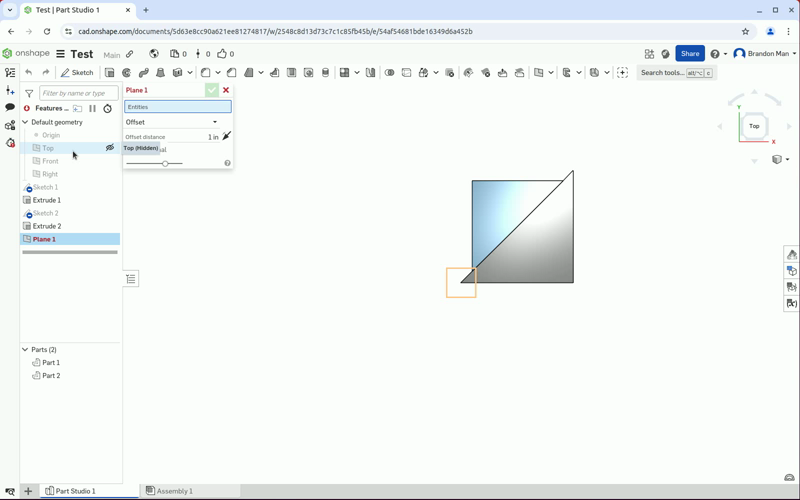
click(73, 150)
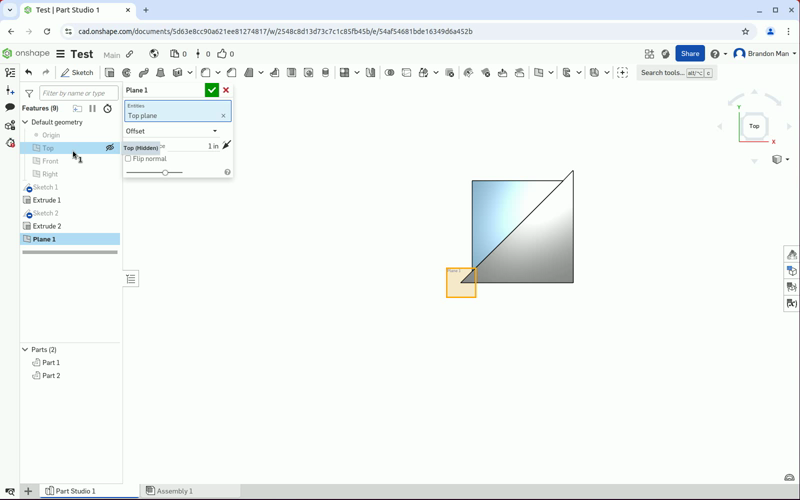
key(tab, 2)
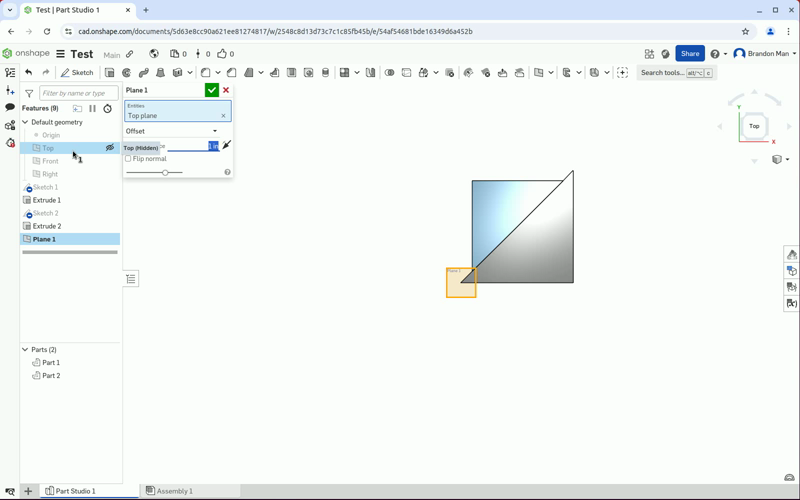
text(2.403)
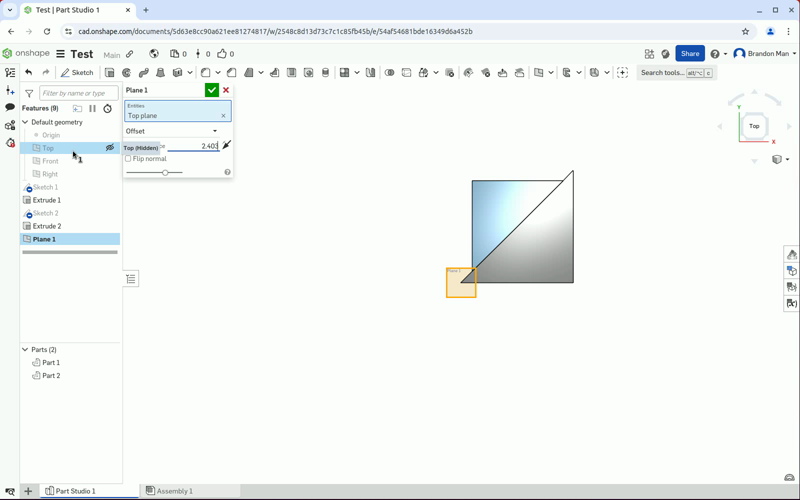
key(enter, 2)
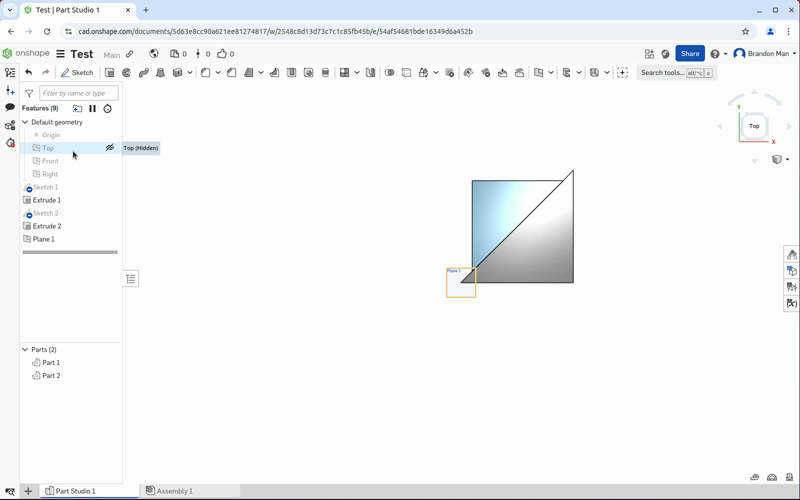
key(shift+s)
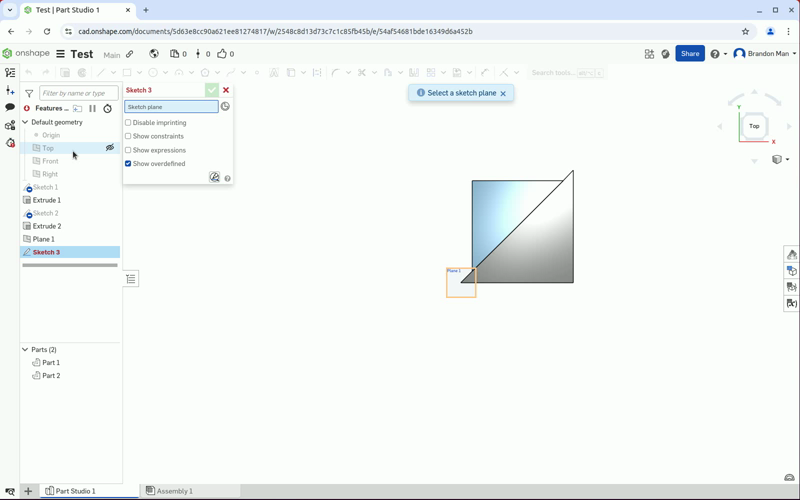
mouse_move(73, 241)
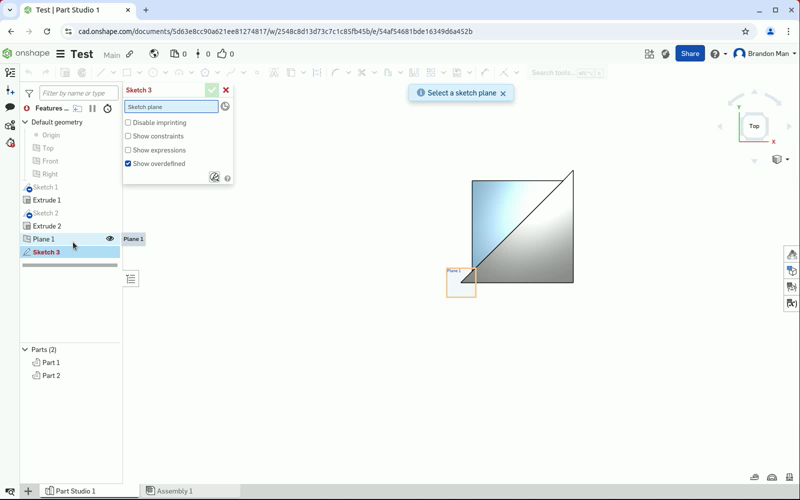
click(73, 241)
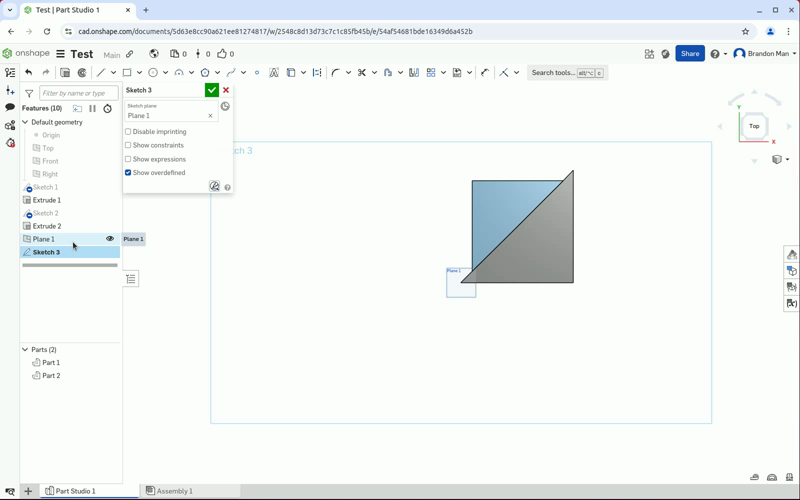
mouse_move(73, 352)
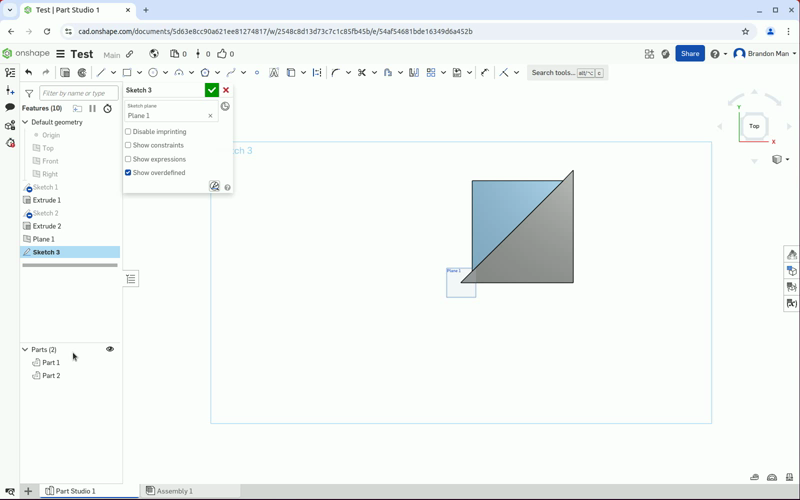
key(y)
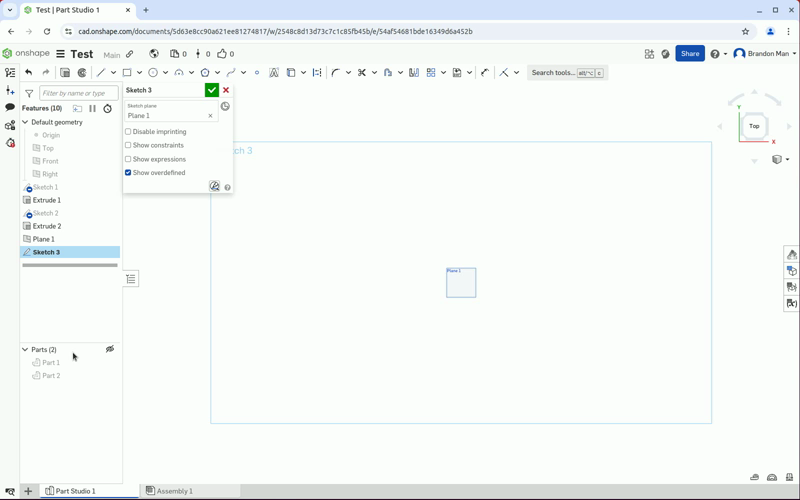
key(a)
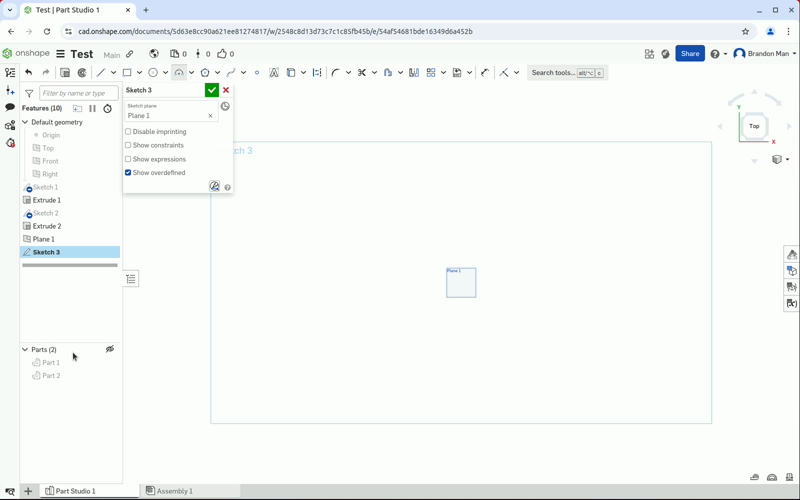
key_down(shift)
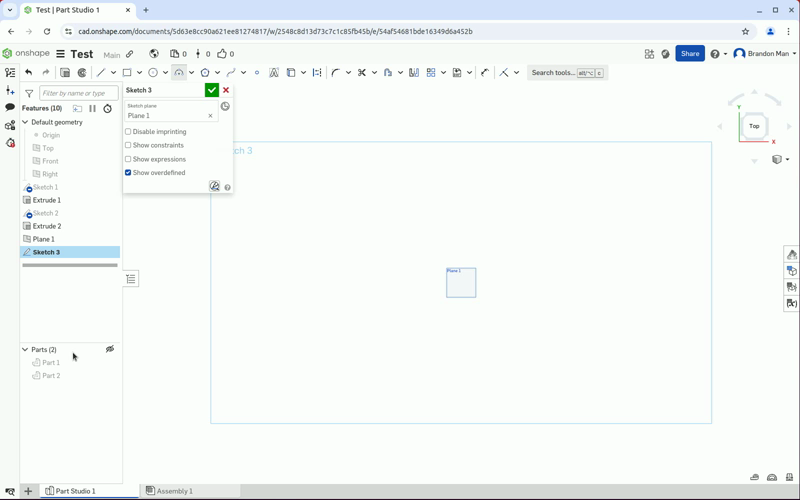
mouse_move(506, 237)
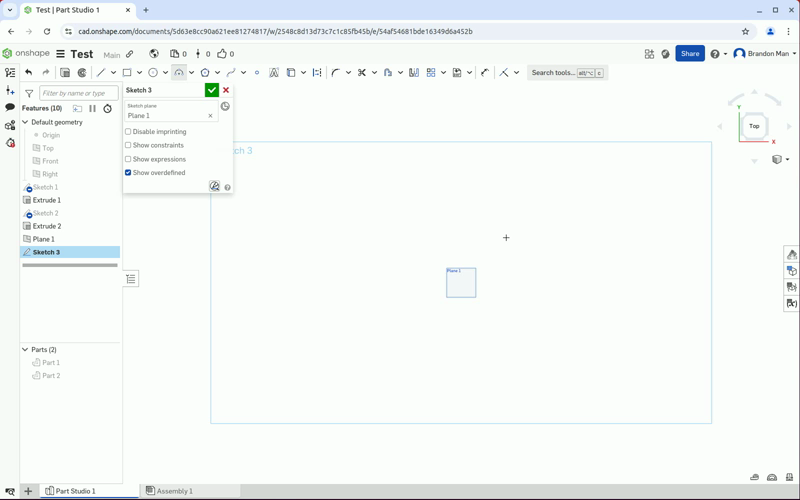
click(506, 237)
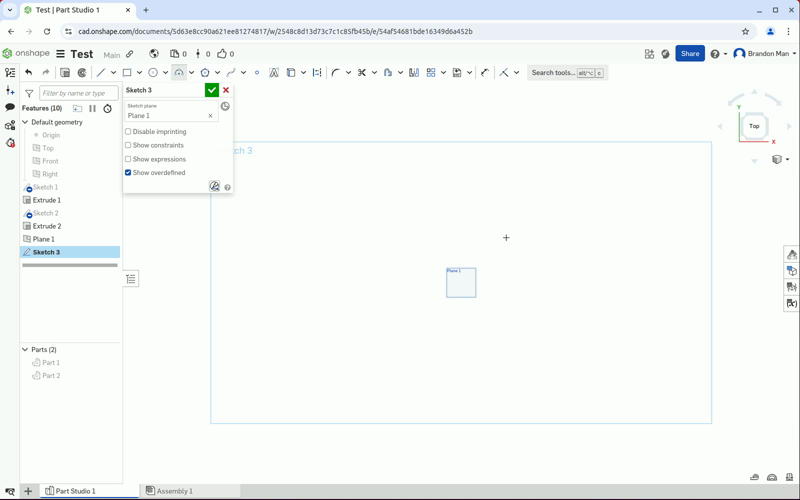
key_up(shift)
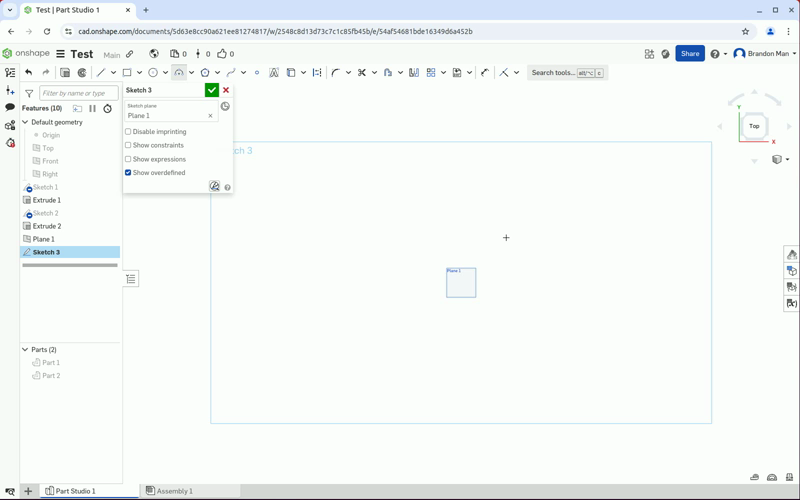
key_down(shift)
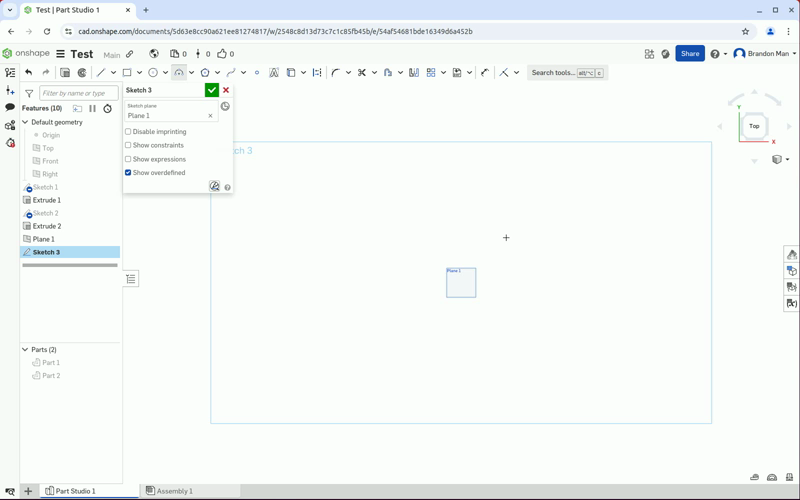
mouse_move(528, 215)
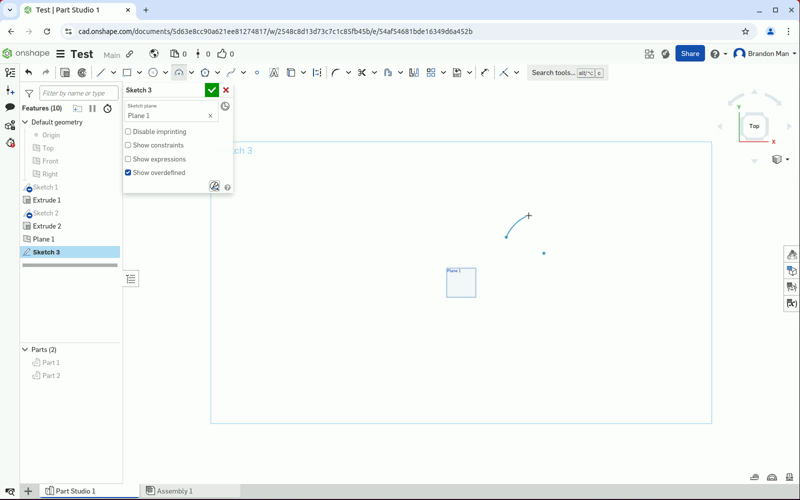
click(528, 215)
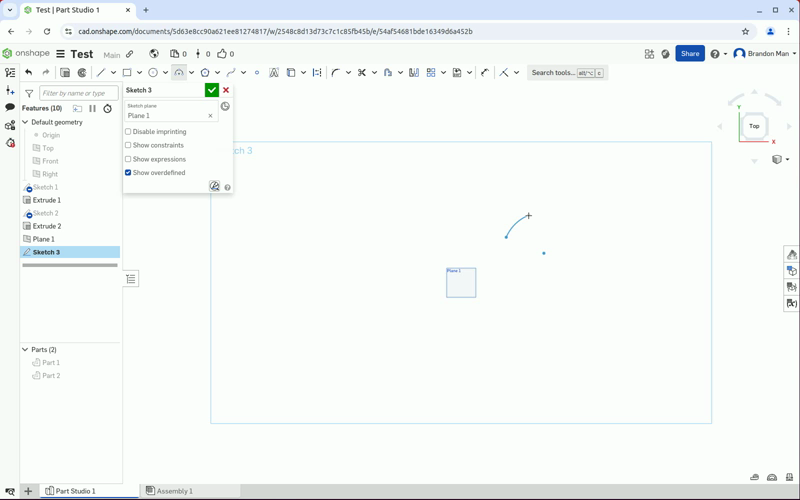
mouse_move(529, 237)
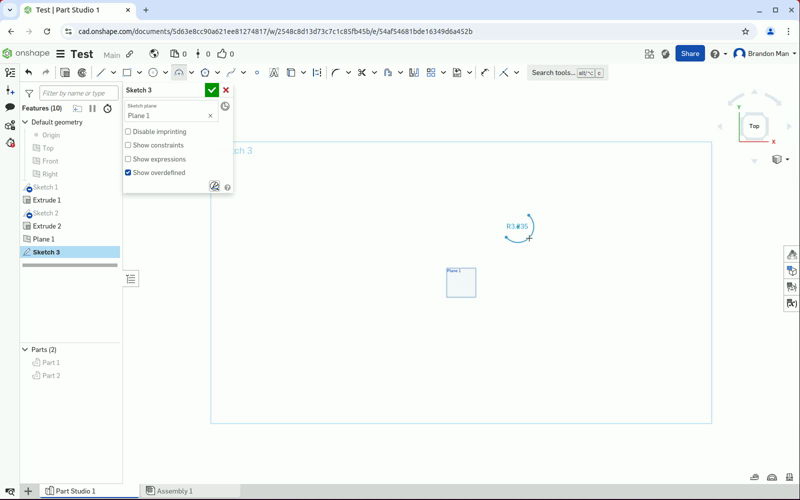
click(529, 237)
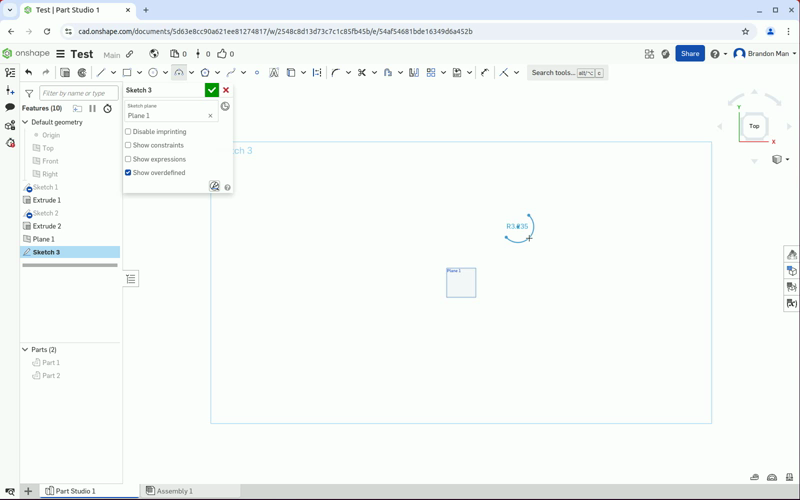
key_up(shift)
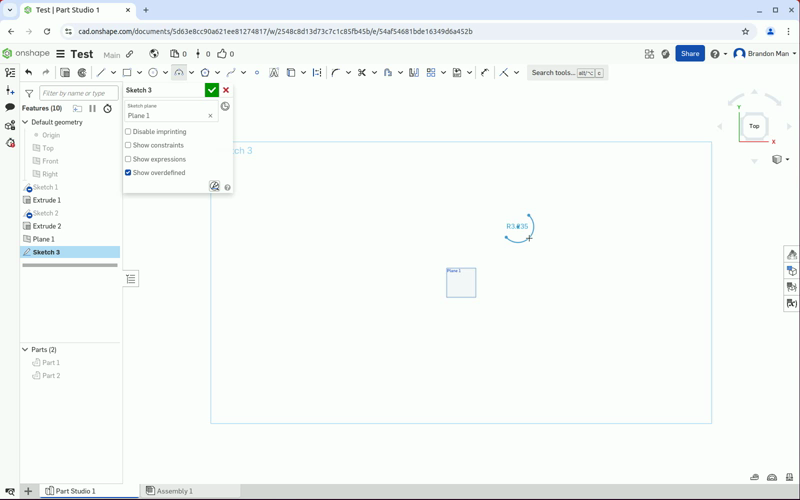
key(esc)
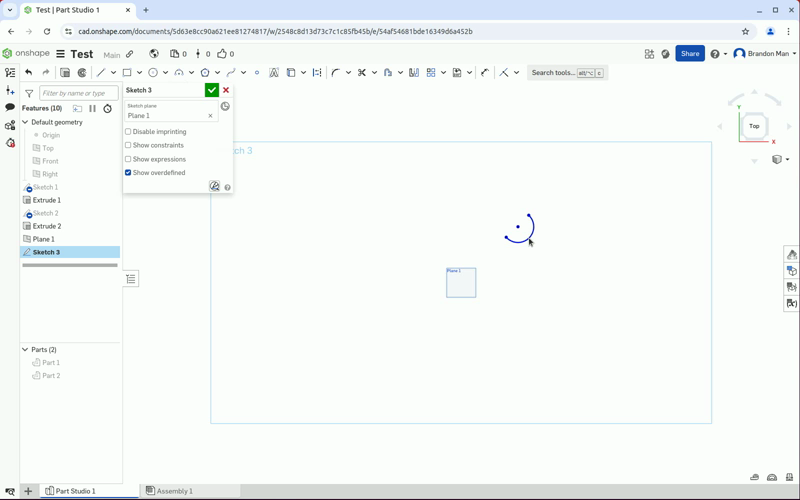
key(l)
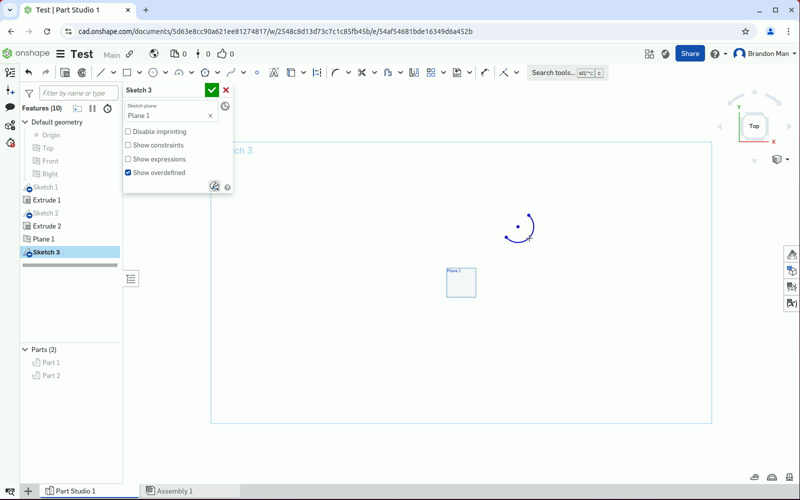
mouse_move(528, 215)
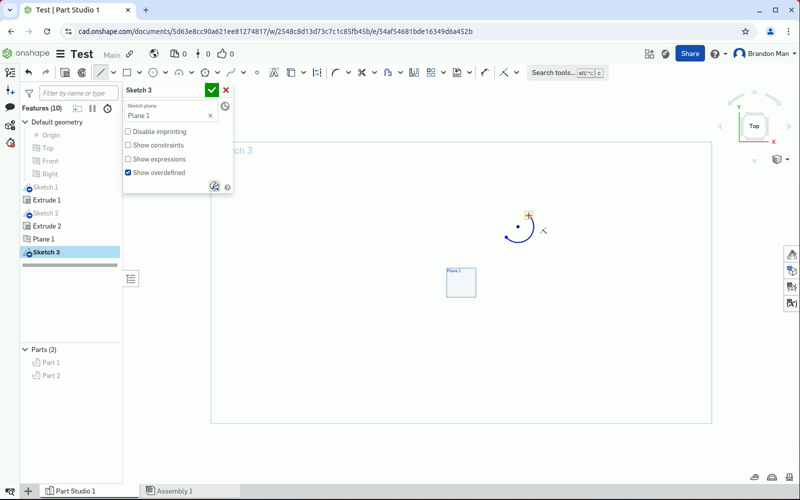
click(528, 215)
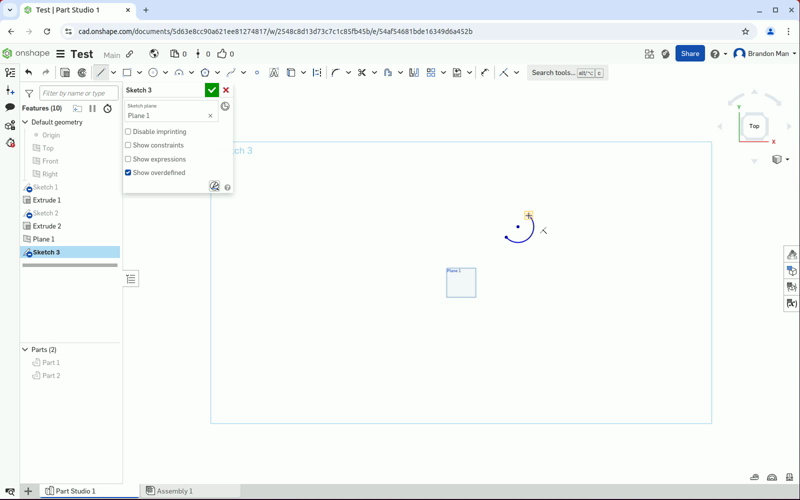
key_down(shift)
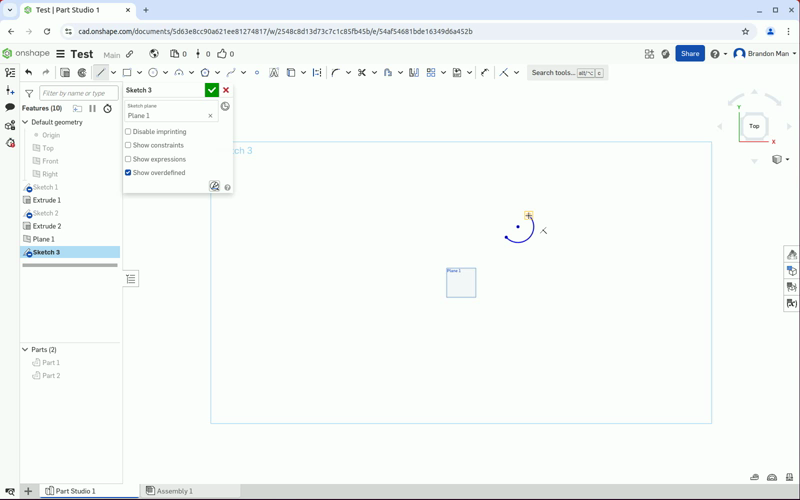
mouse_move(558, 215)
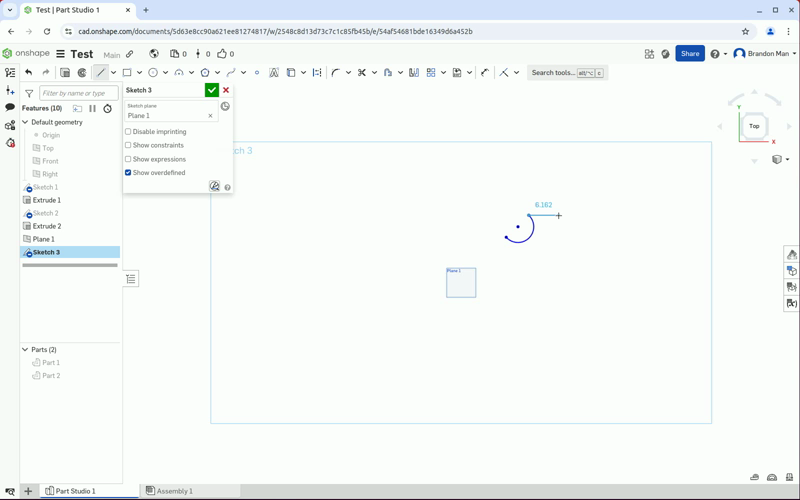
mouse_move(517, 226)
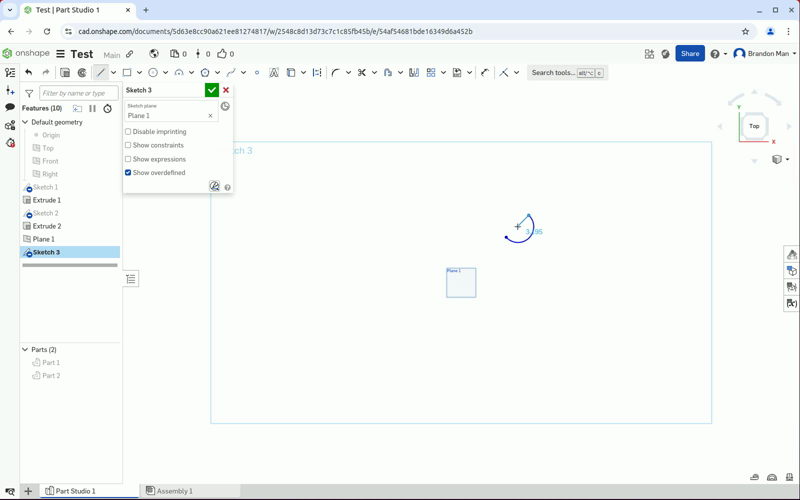
click(517, 226)
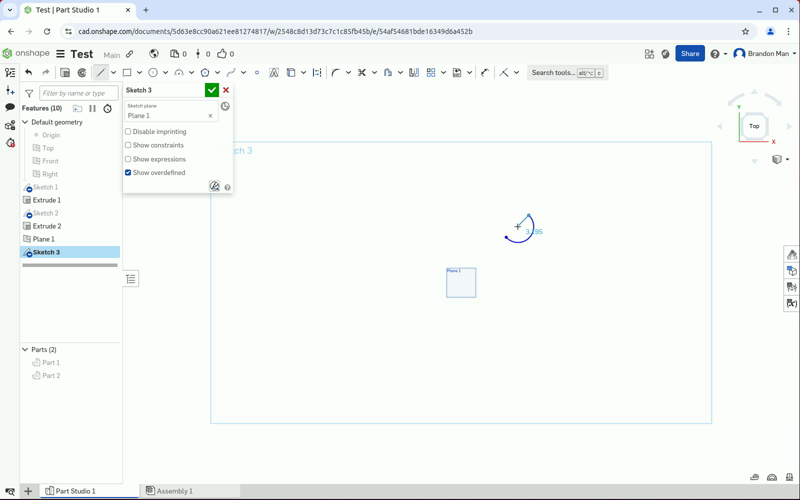
key_up(shift)
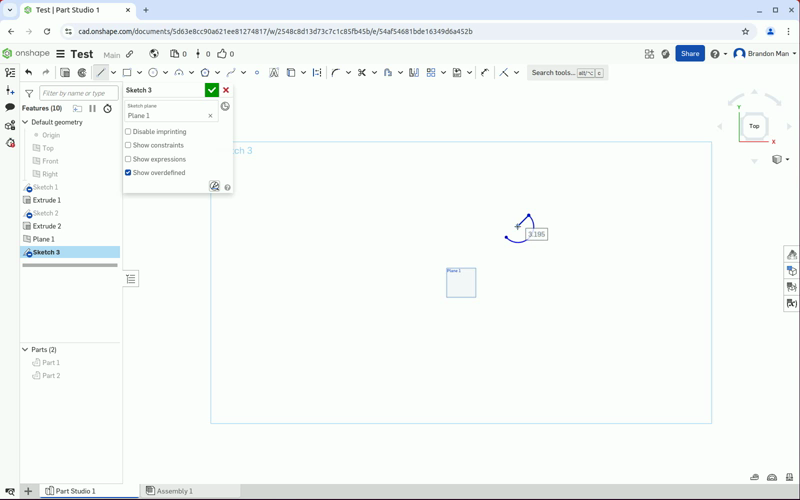
mouse_move(547, 226)
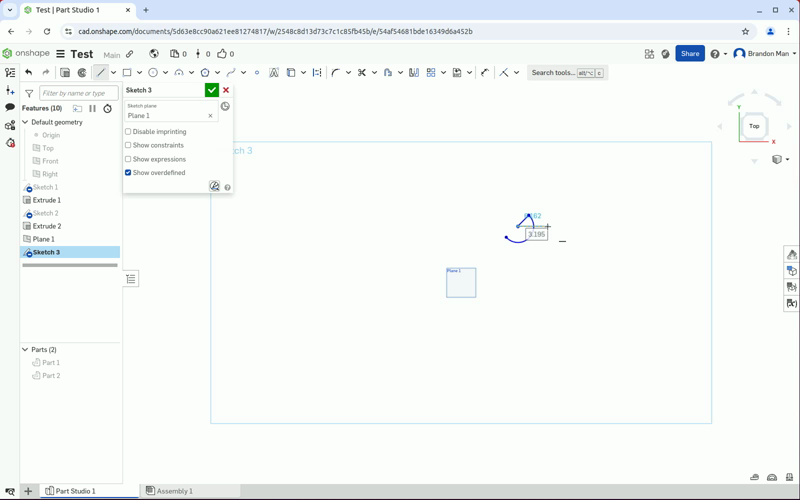
key_down(shift)
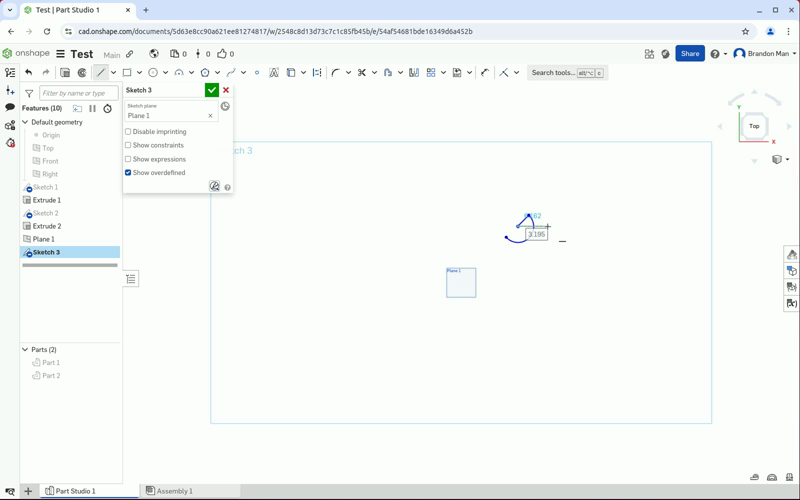
mouse_move(506, 237)
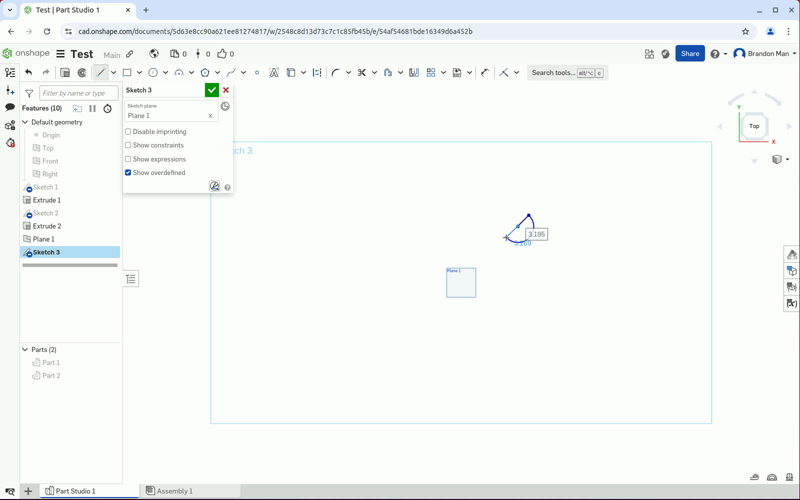
key_up(shift)
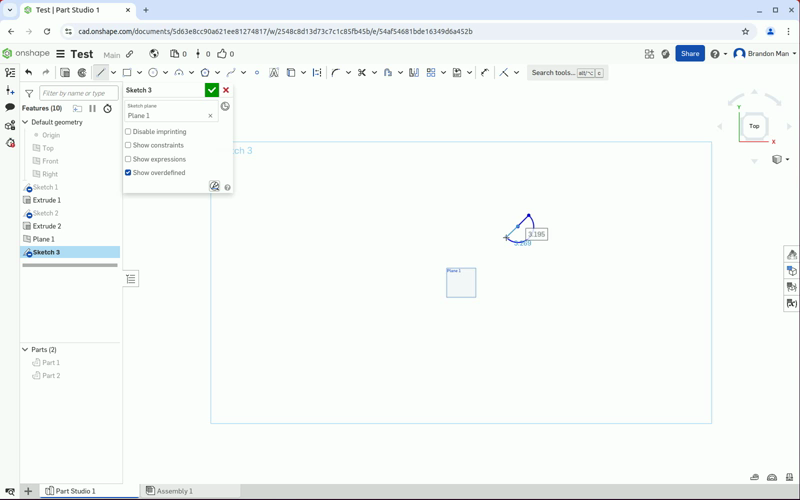
click(506, 237)
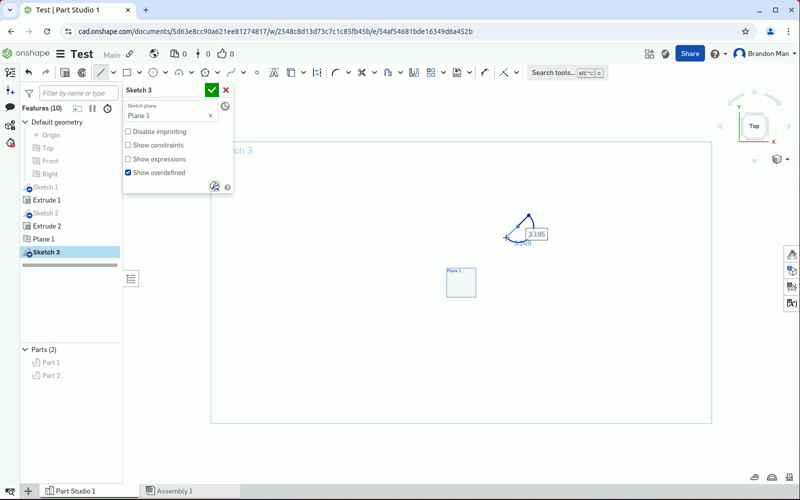
key(esc)
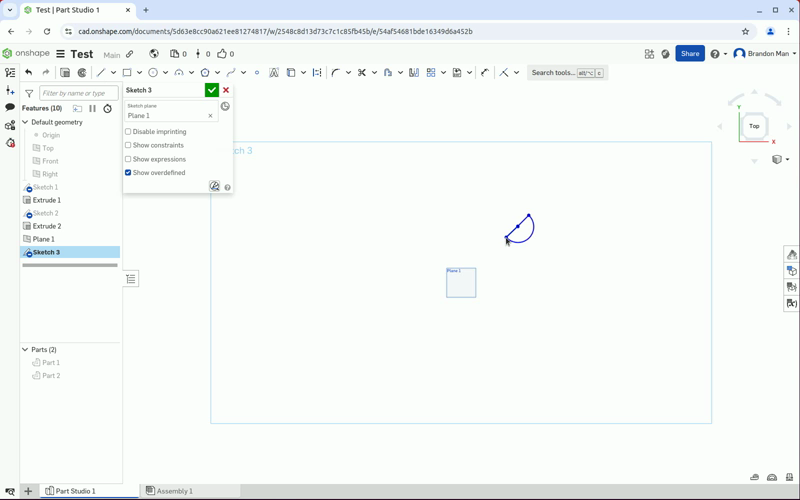
mouse_move(516, 230)
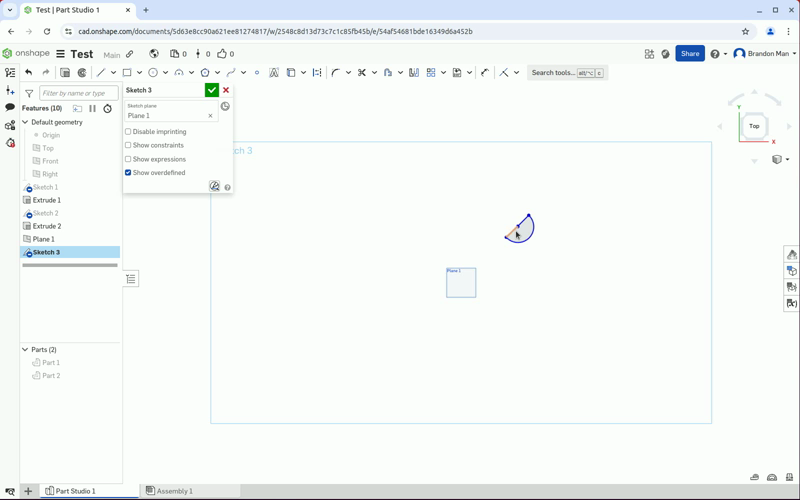
scroll(6)
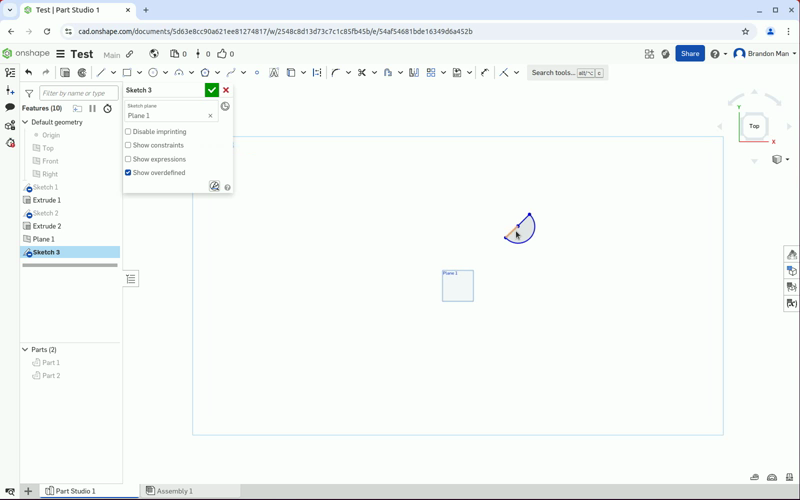
scroll(6)
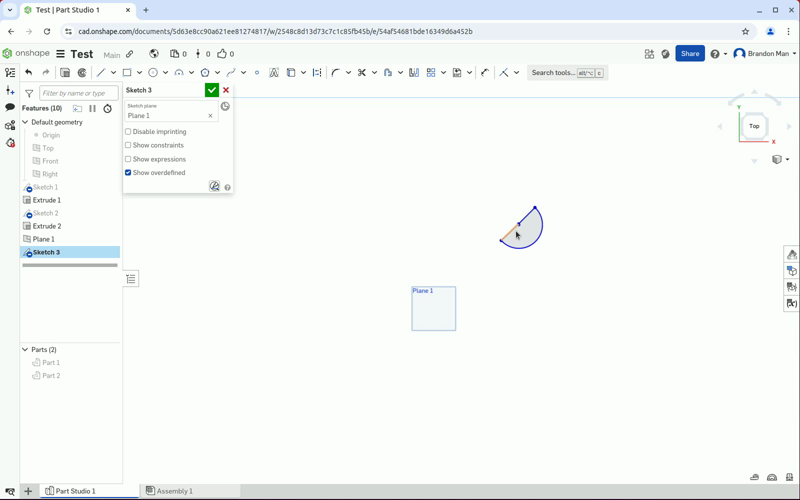
scroll(6)
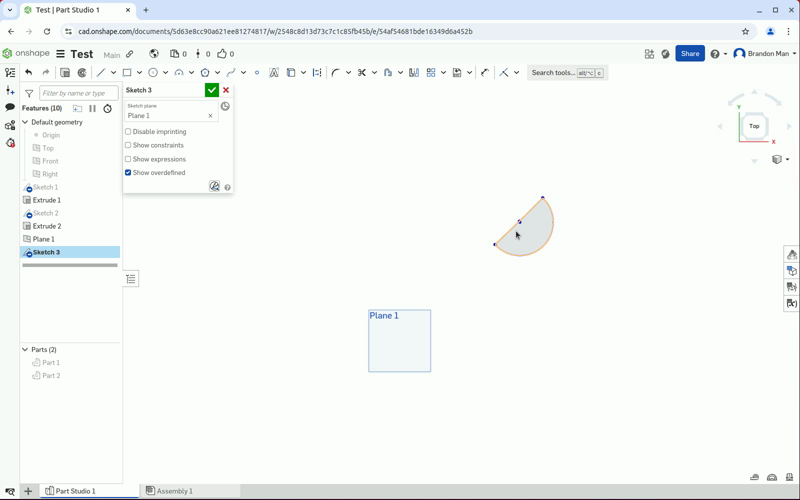
scroll(6)
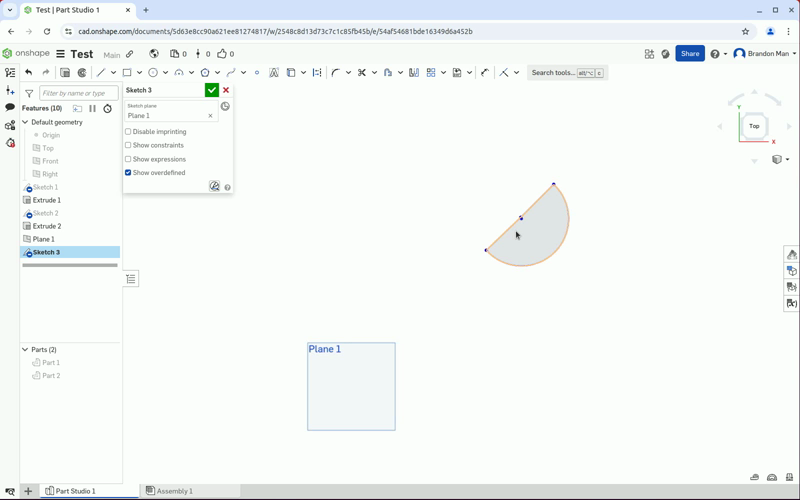
scroll(6)
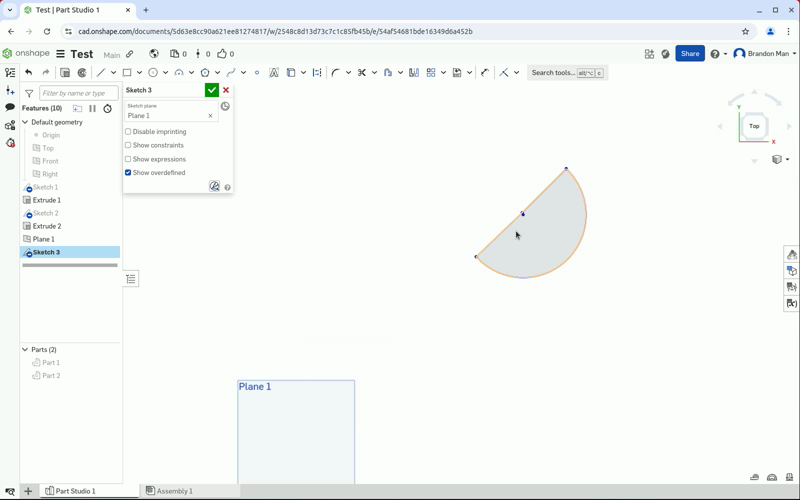
scroll(6)
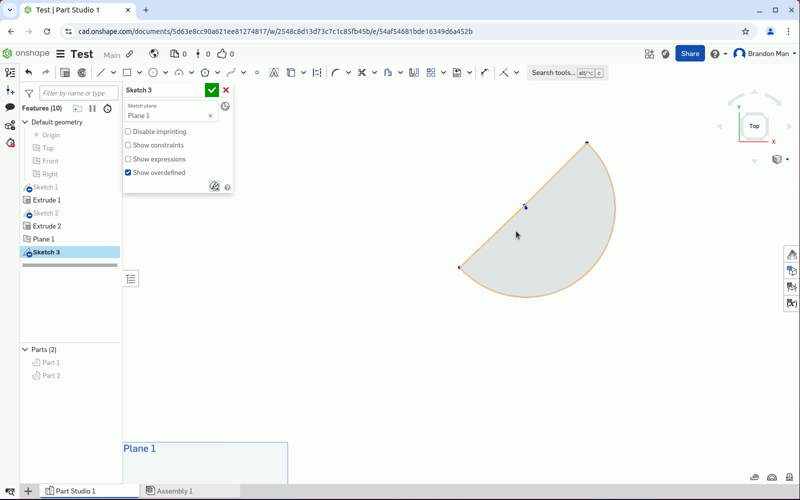
scroll(6)
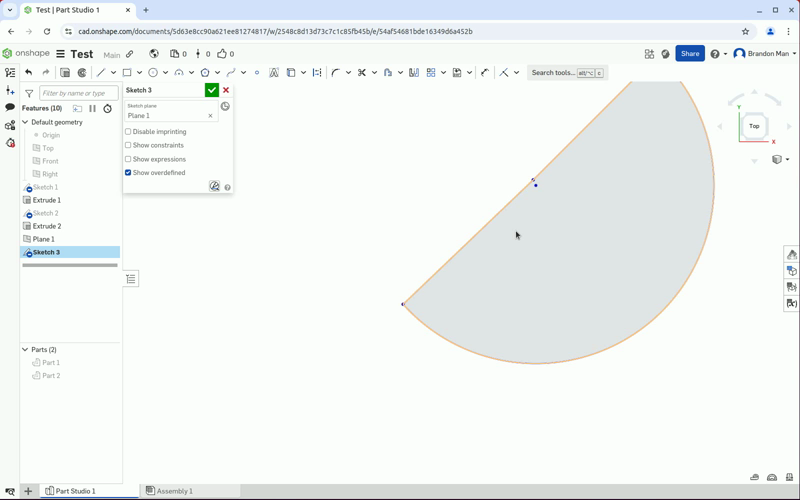
click(516, 230)
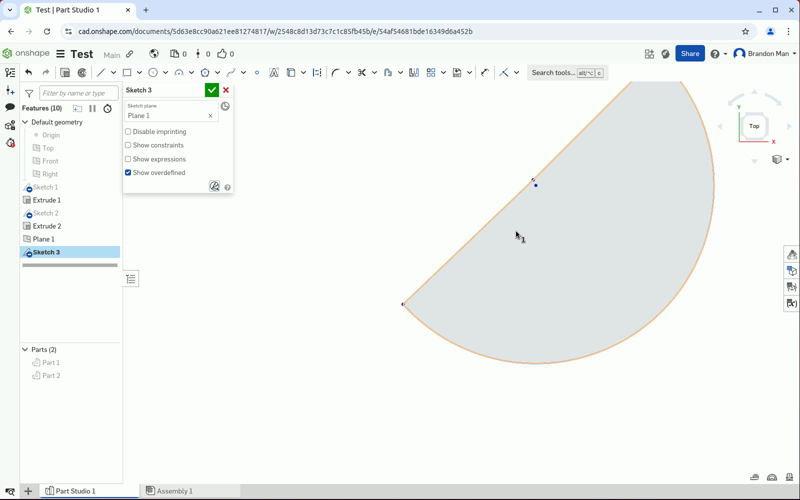
scroll(-6)
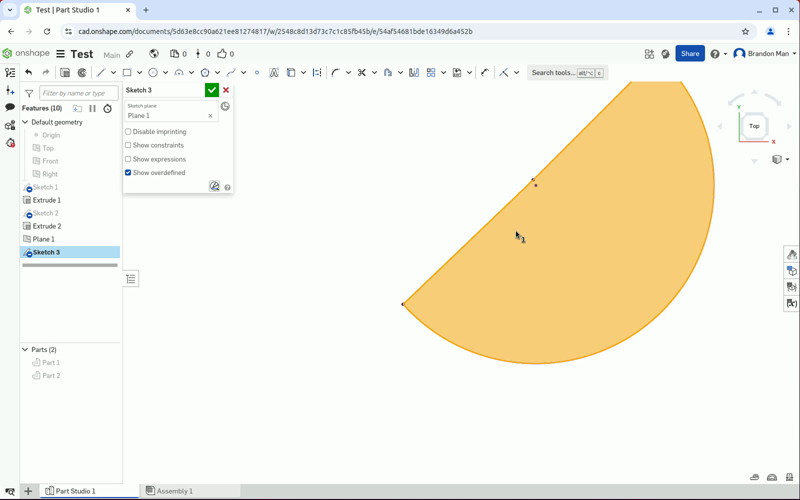
scroll(-6)
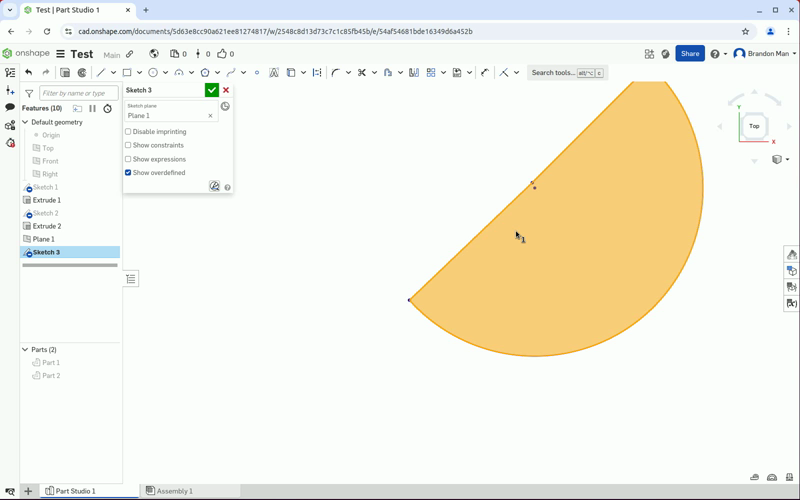
scroll(-6)
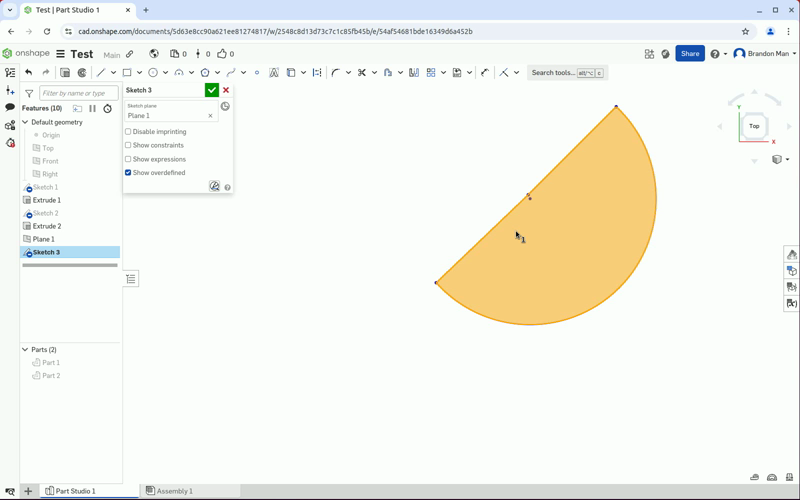
scroll(-6)
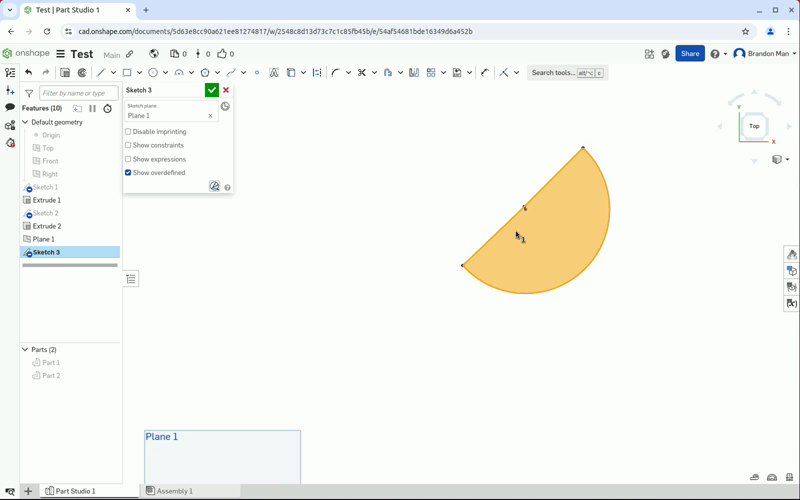
scroll(-6)
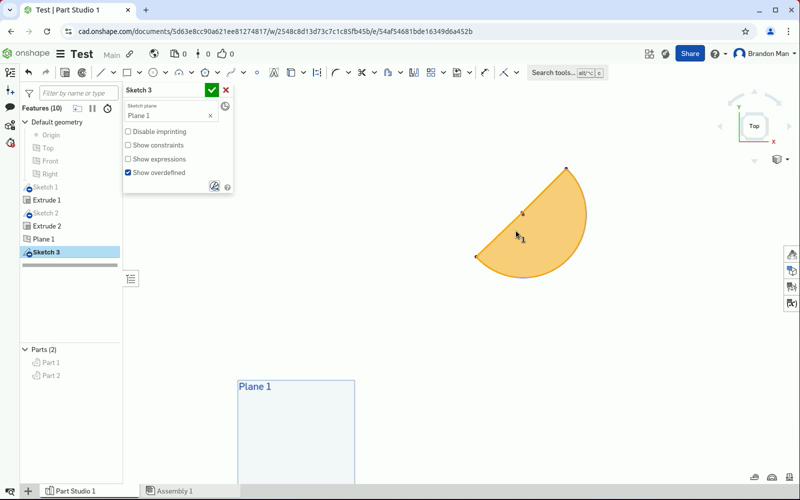
scroll(-6)
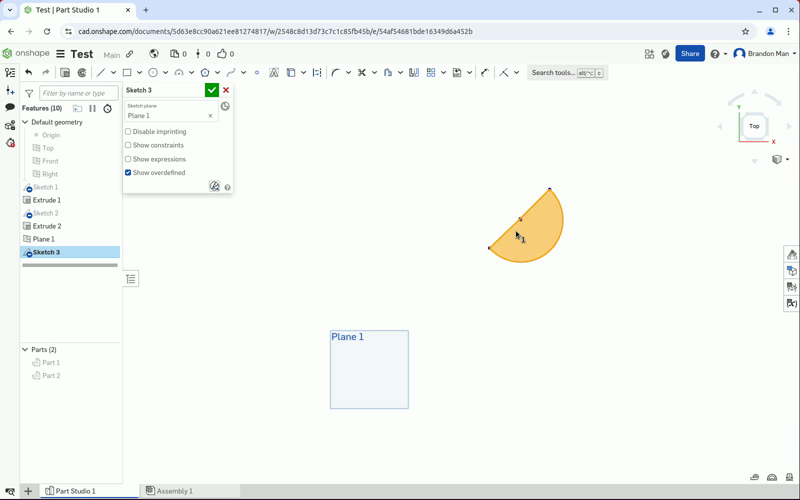
scroll(-6)
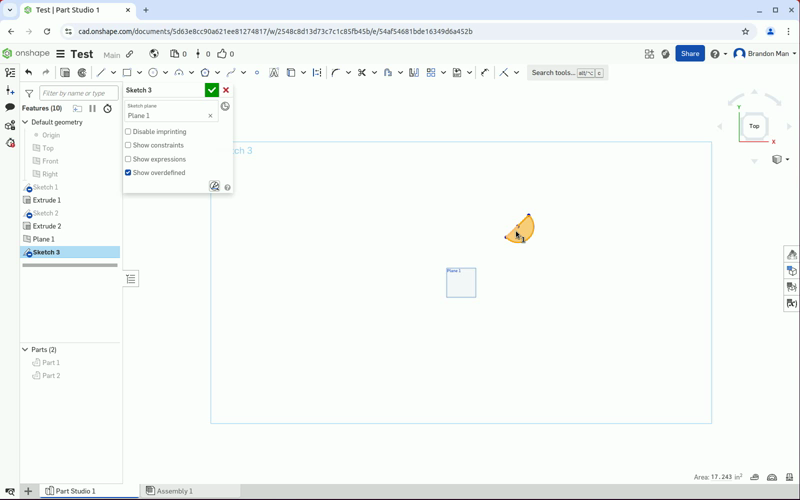
mouse_move(73, 352)
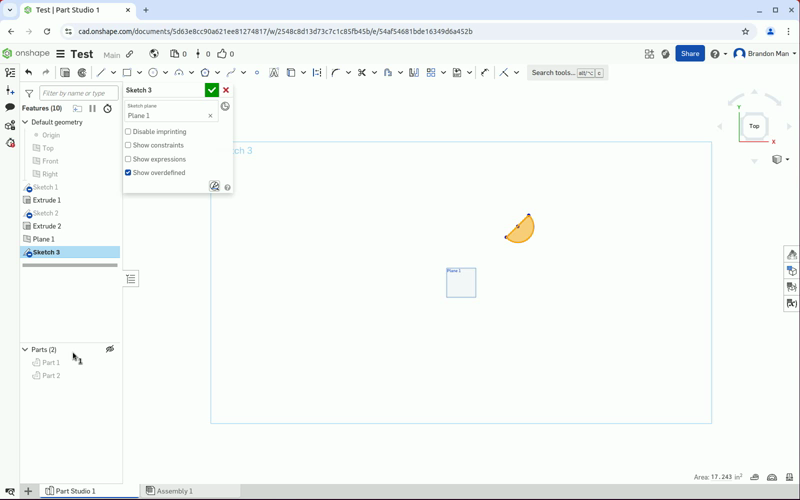
key(shift+y)
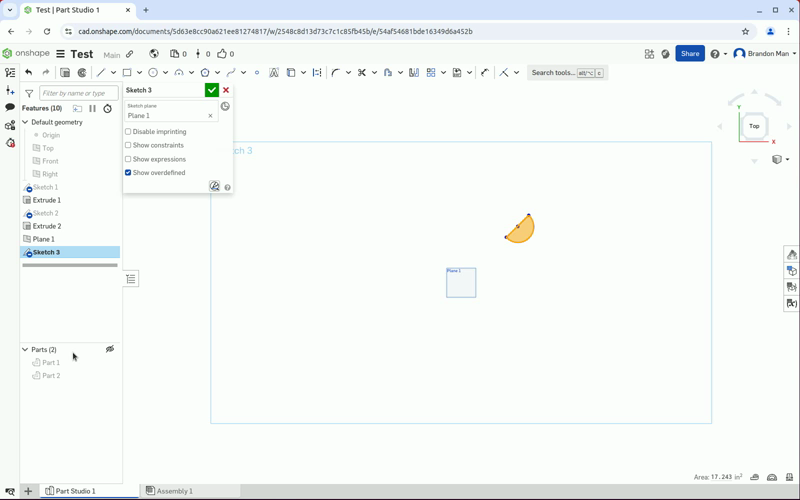
key(shift+e)
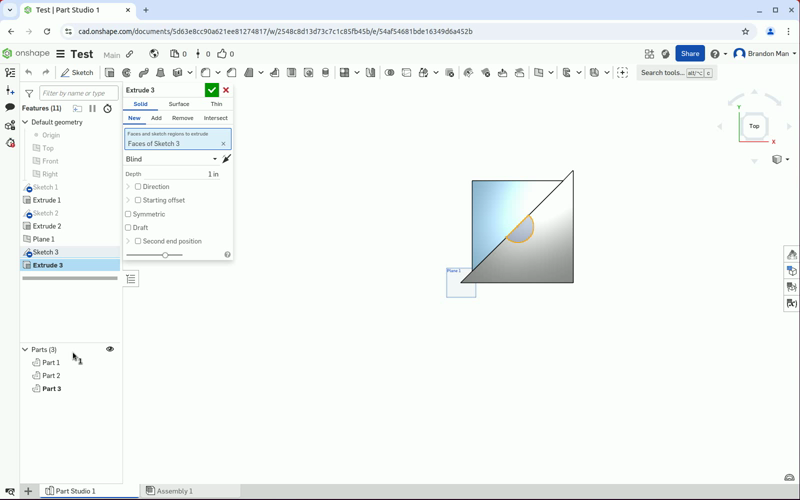
mouse_move(143, 106)
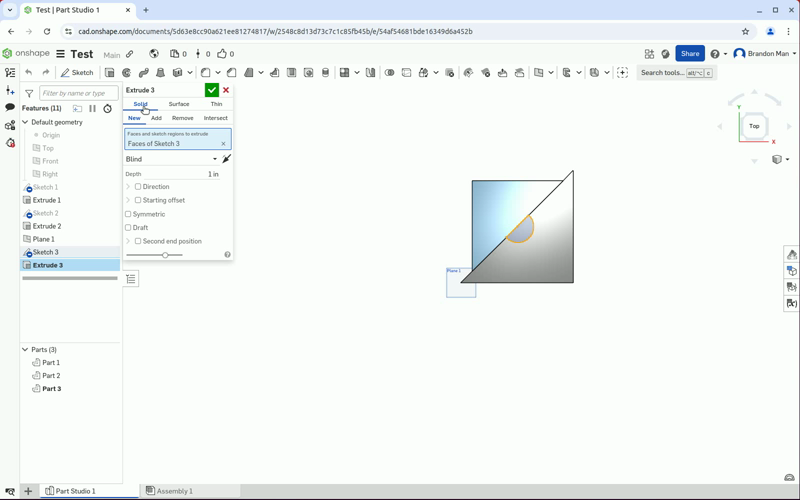
click(143, 106)
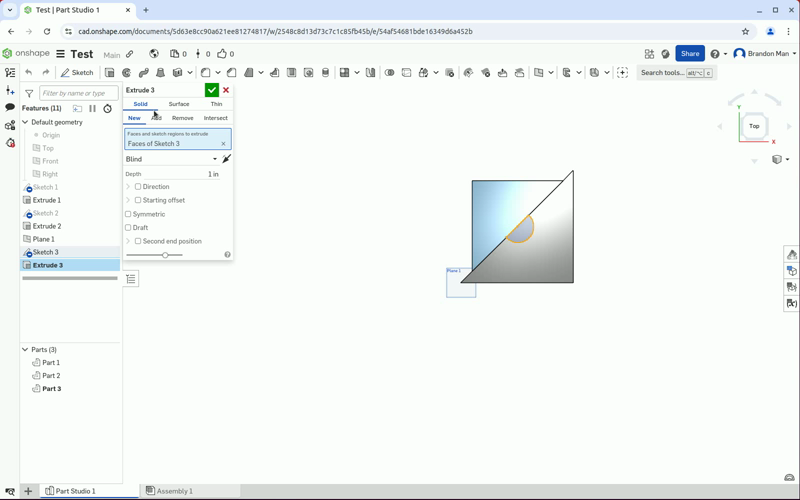
mouse_move(186, 120)
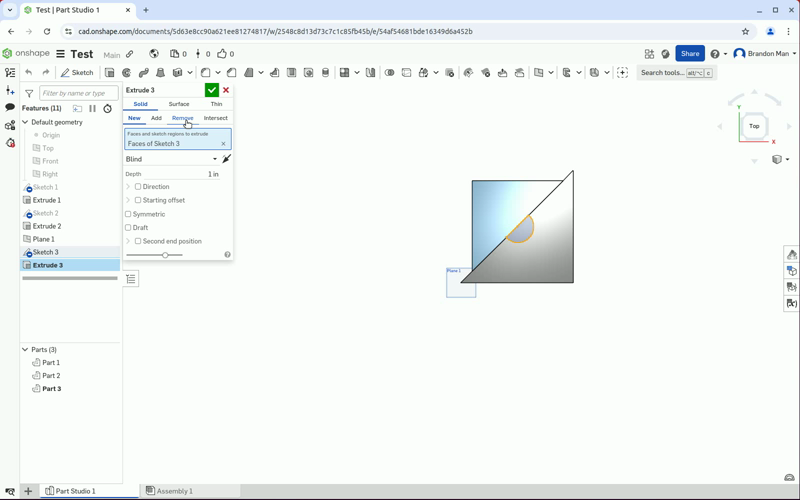
click(186, 120)
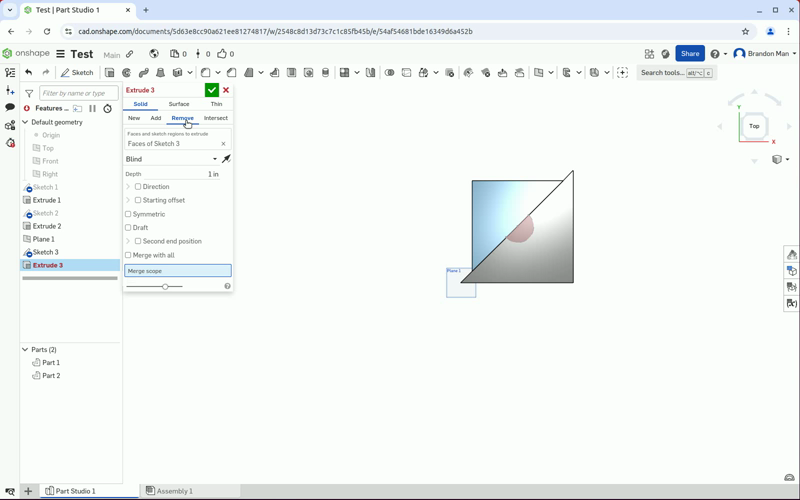
key(tab, 4)
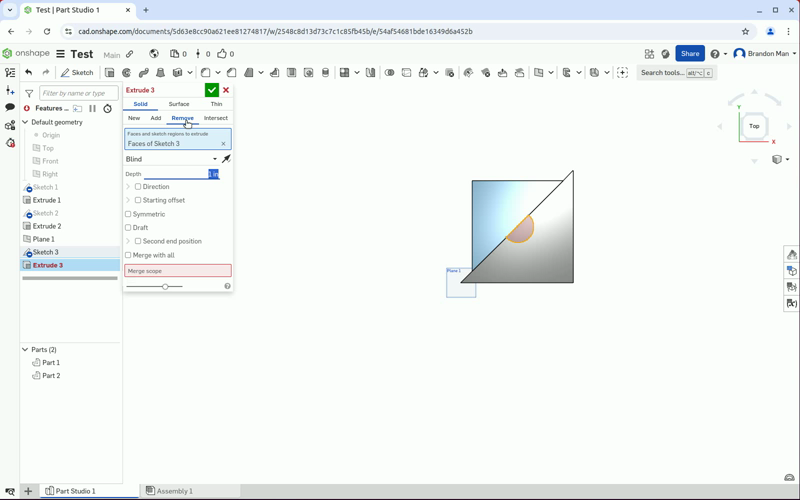
text(19.257)
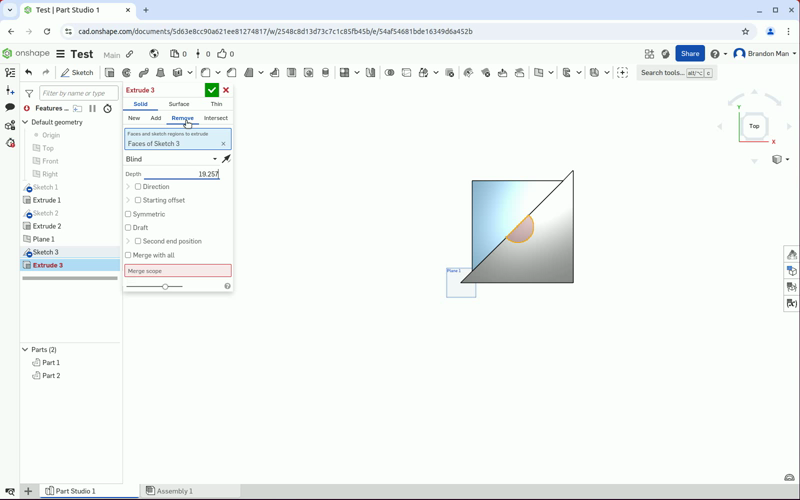
key(tab, 6)
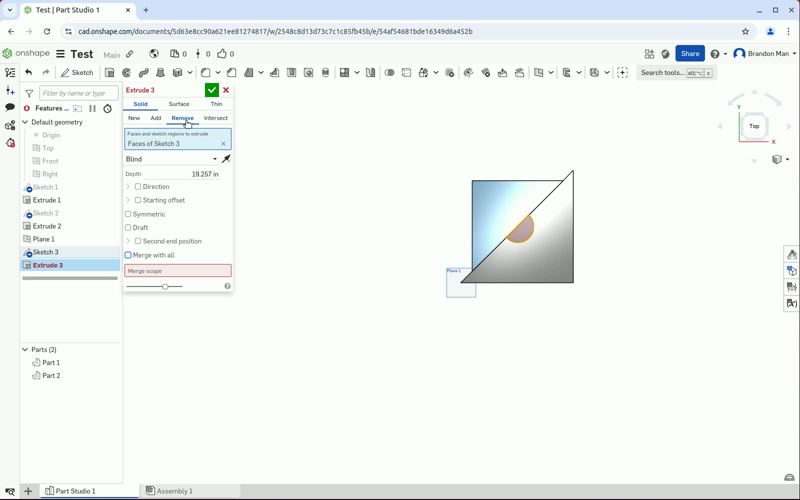
key(space)
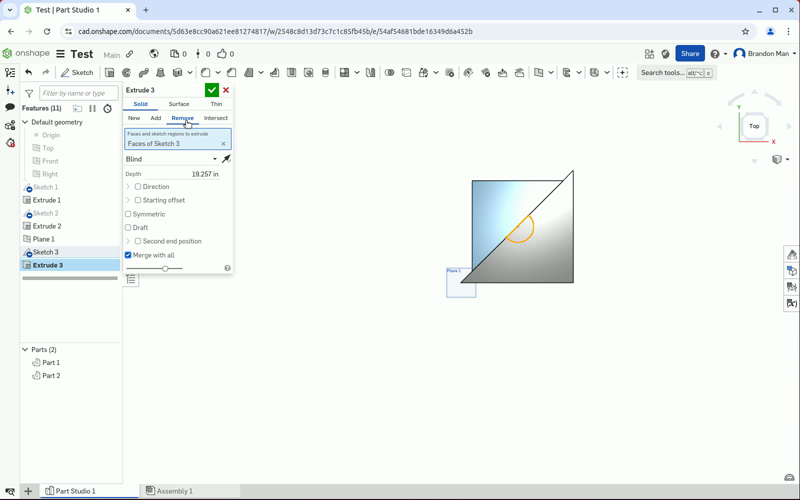
key(enter)
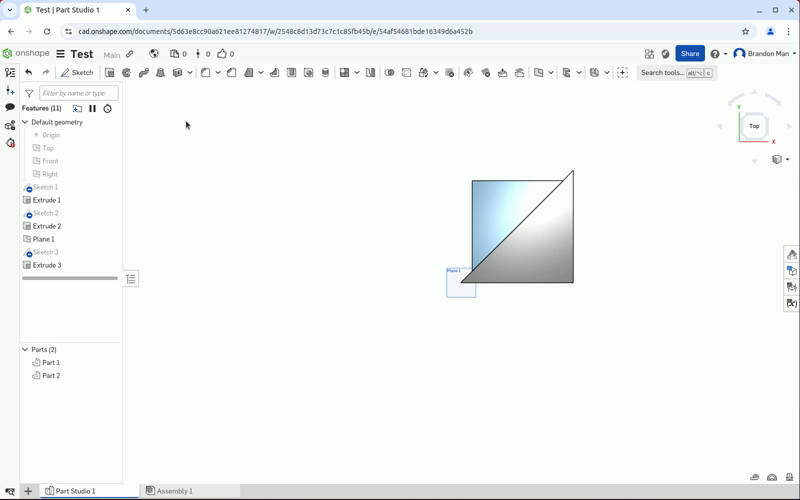
key(shift+h)
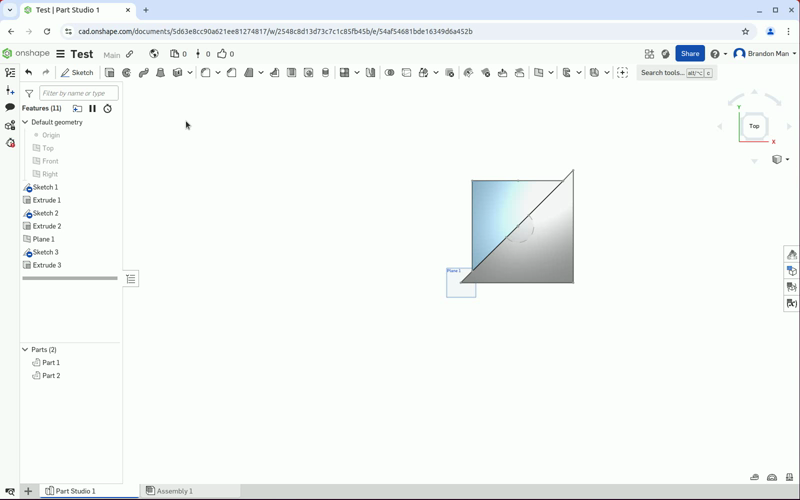
key(shift+h)
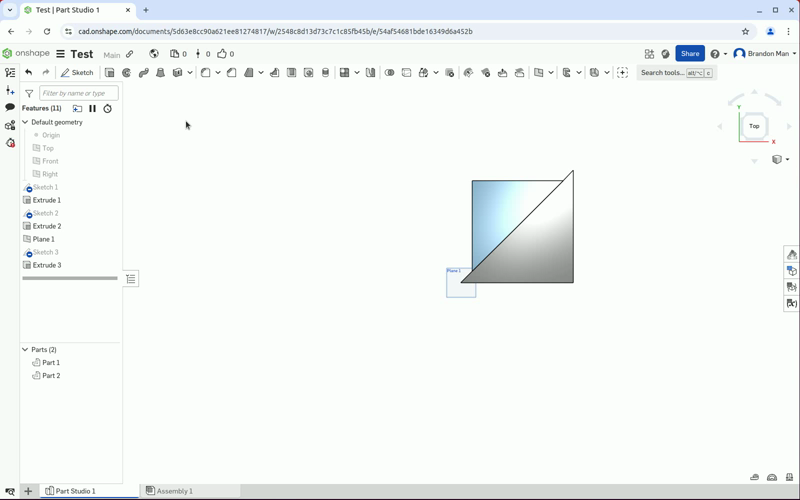
mouse_move(73, 189)
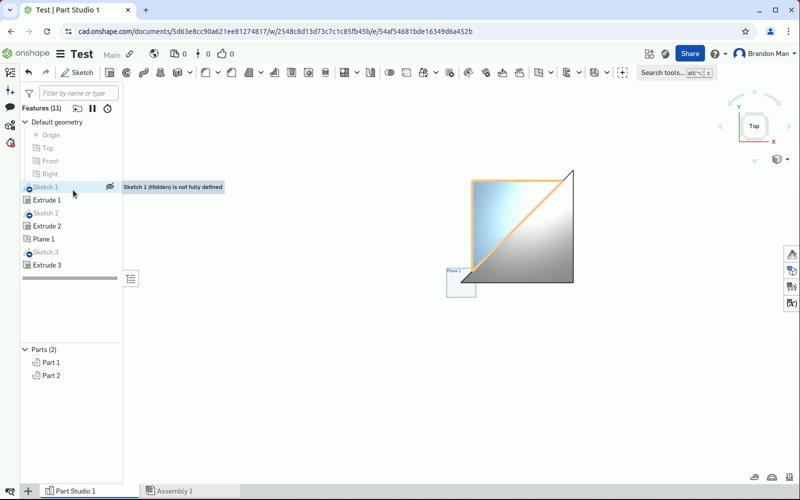
click(73, 189)
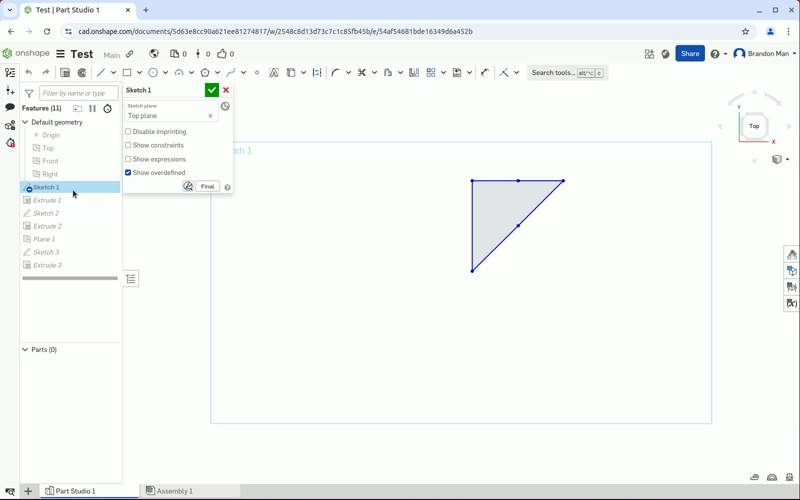
mouse_move(229, 92)
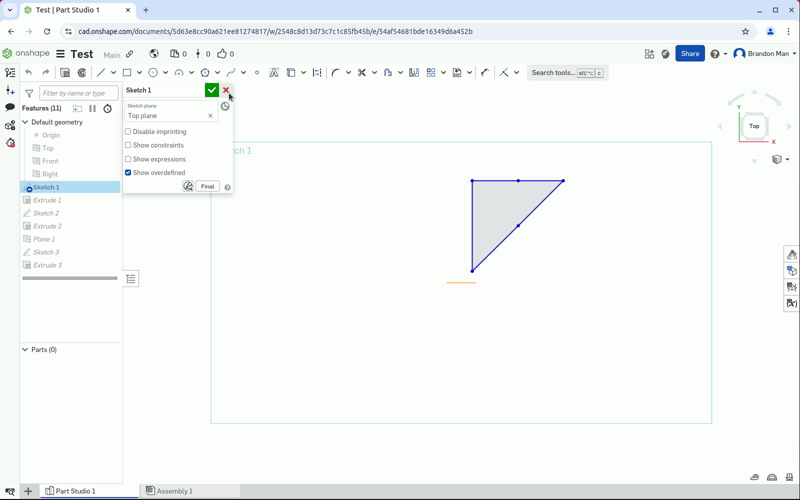
click(229, 92)
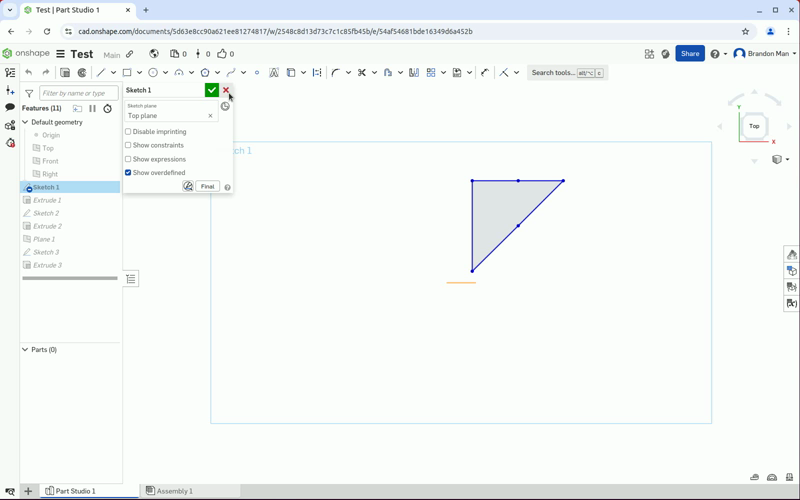
key(shift+s)
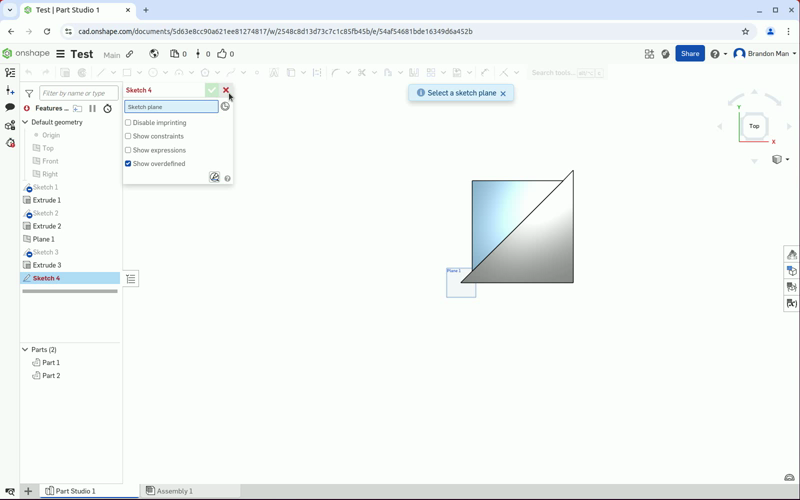
mouse_move(73, 241)
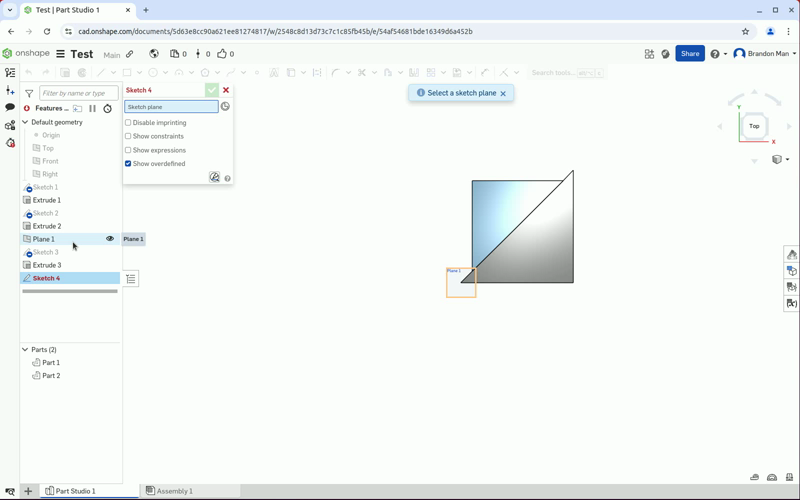
click(73, 241)
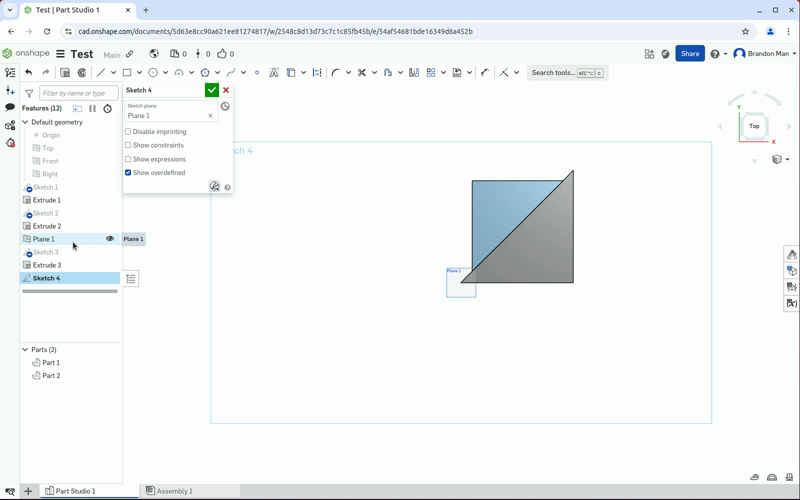
mouse_move(73, 352)
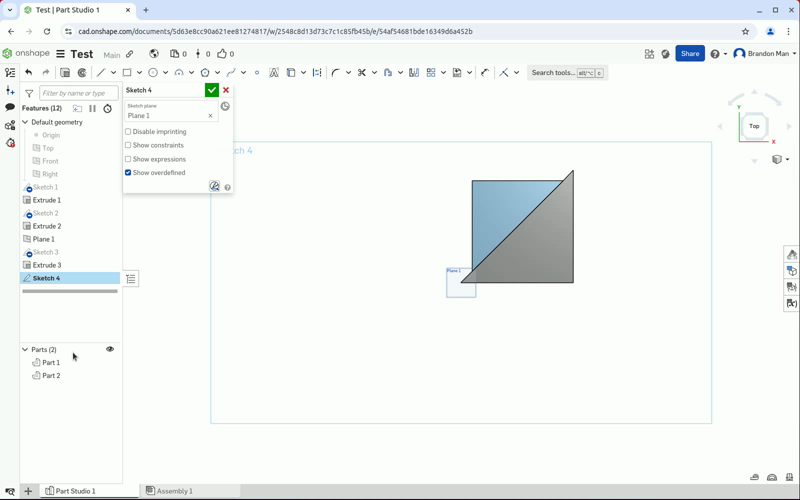
key(y)
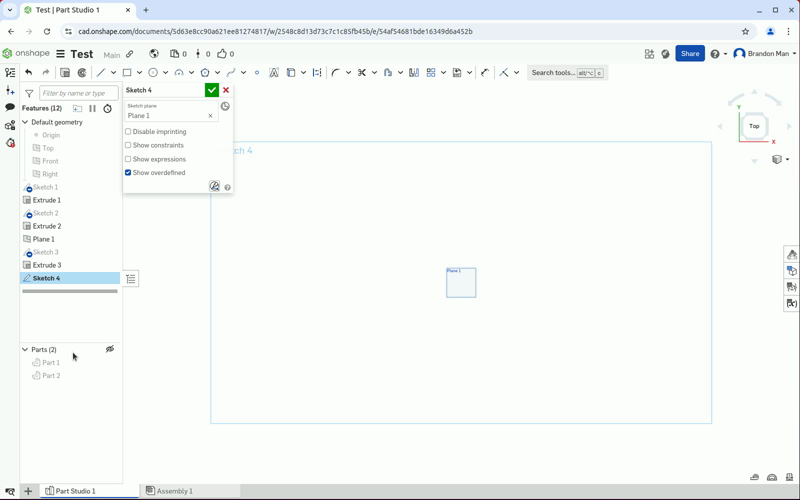
key(l)
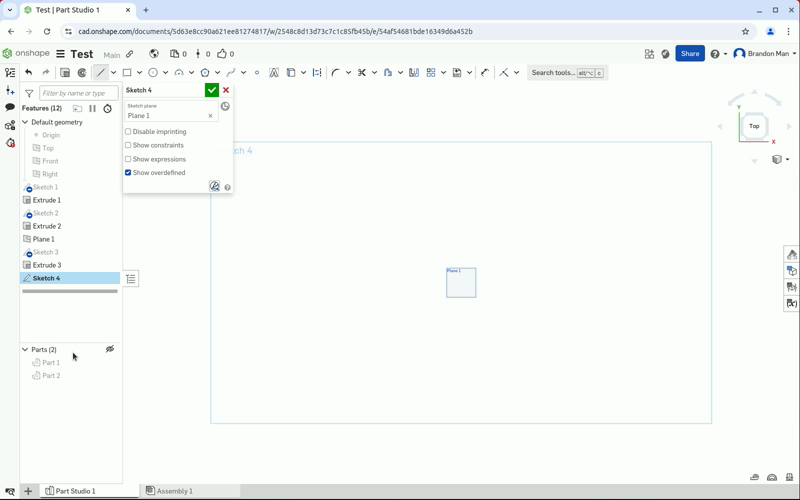
key_down(shift)
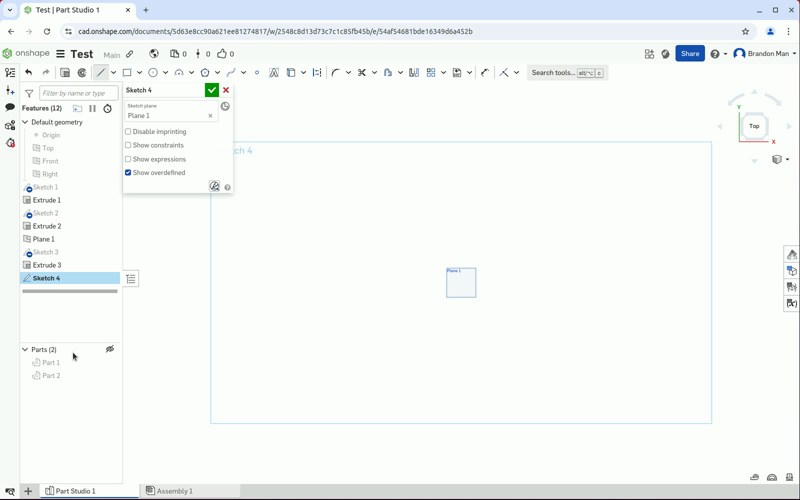
mouse_move(506, 237)
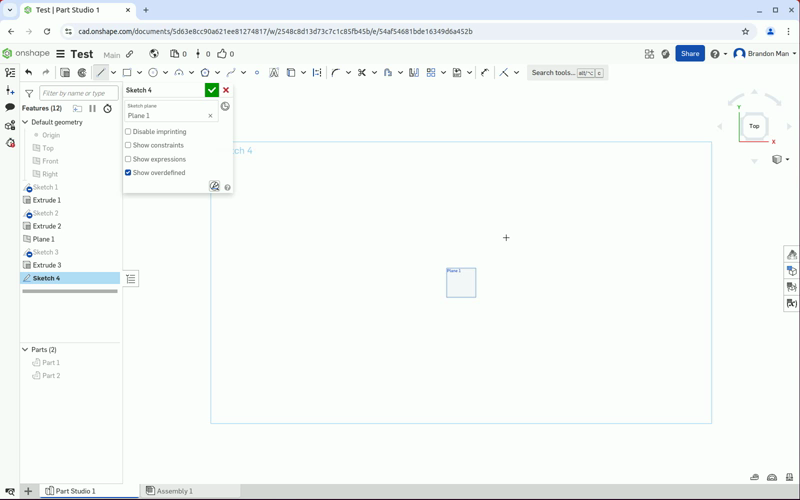
click(506, 237)
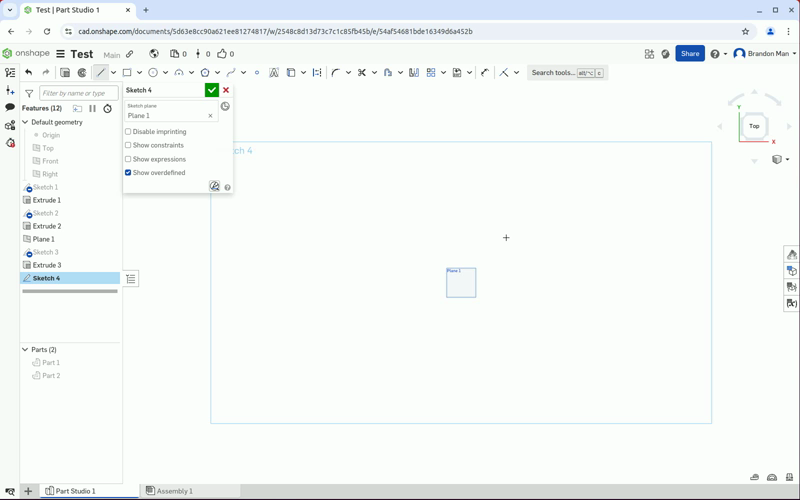
key_up(shift)
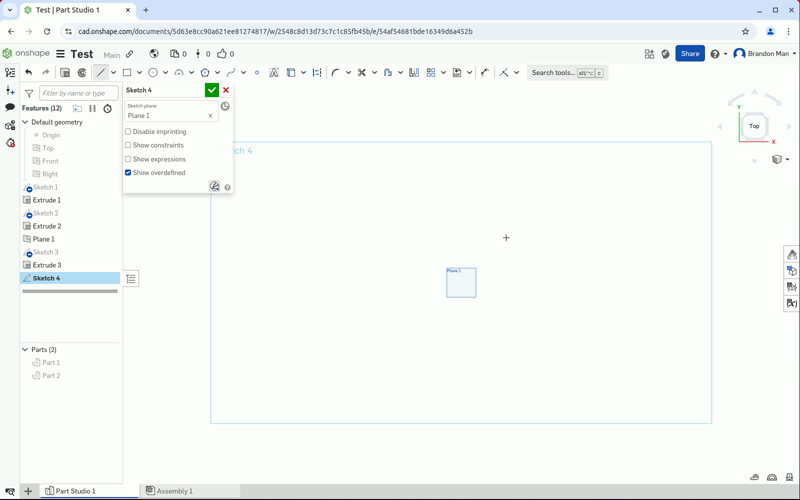
key_down(shift)
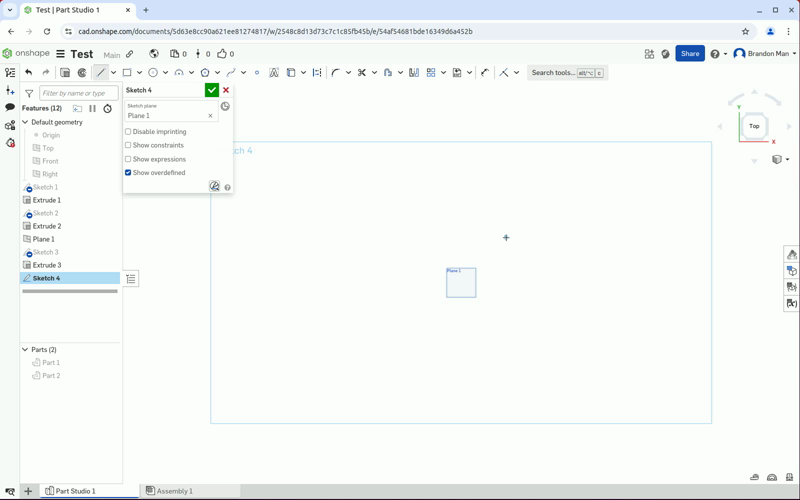
mouse_move(536, 237)
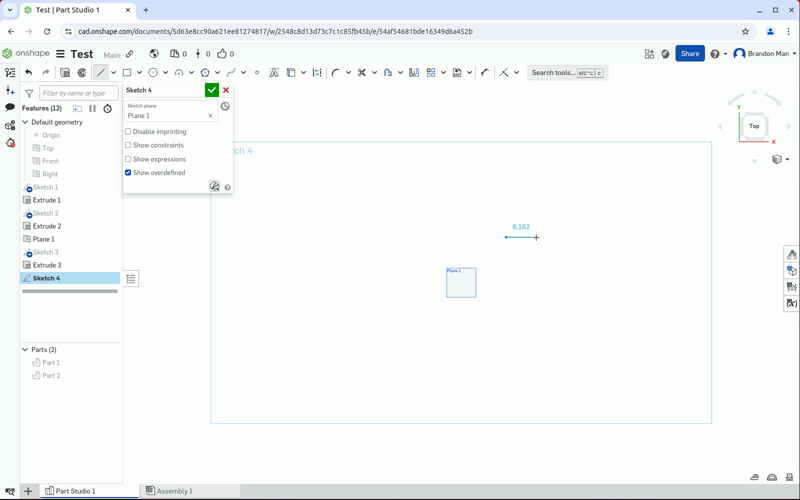
mouse_move(517, 226)
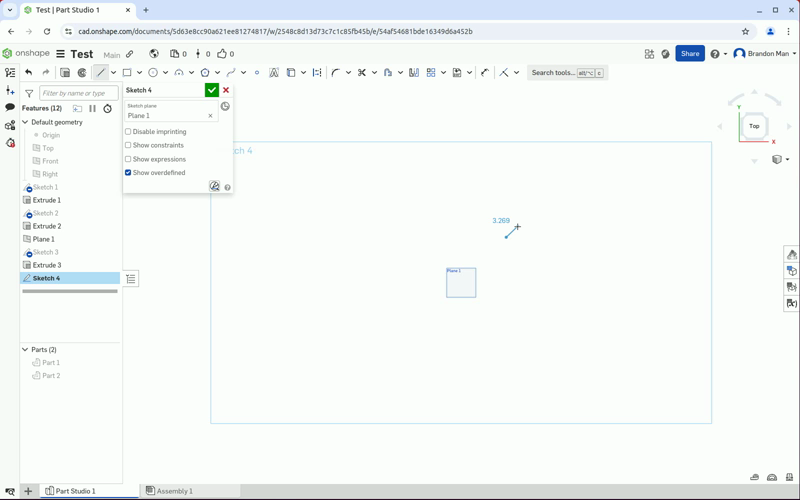
click(517, 226)
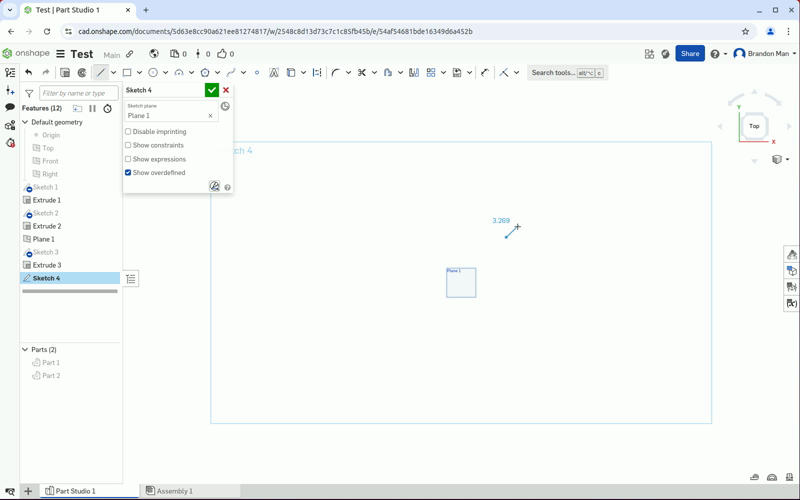
key_up(shift)
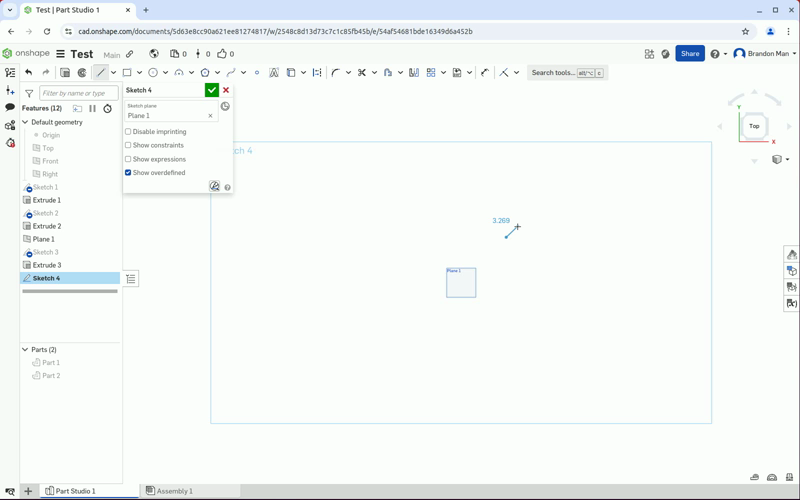
key_down(shift)
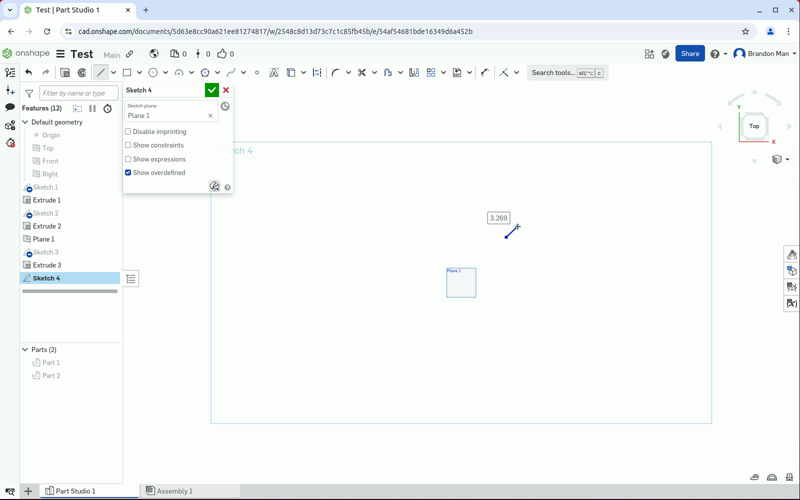
mouse_move(547, 226)
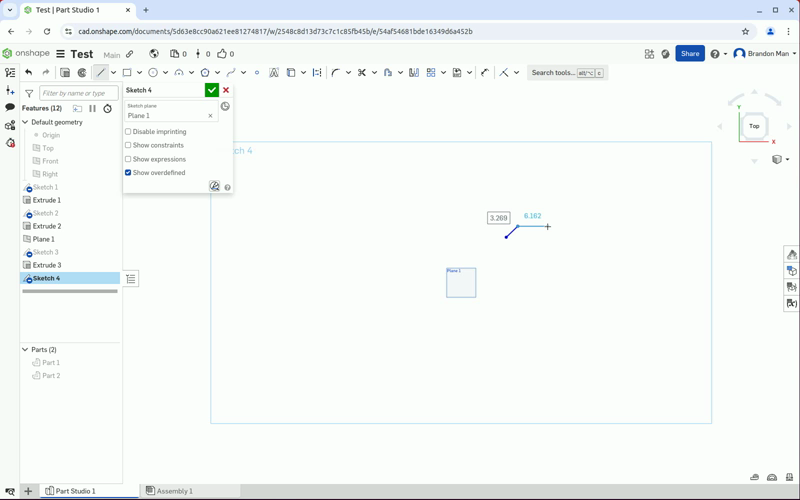
mouse_move(528, 215)
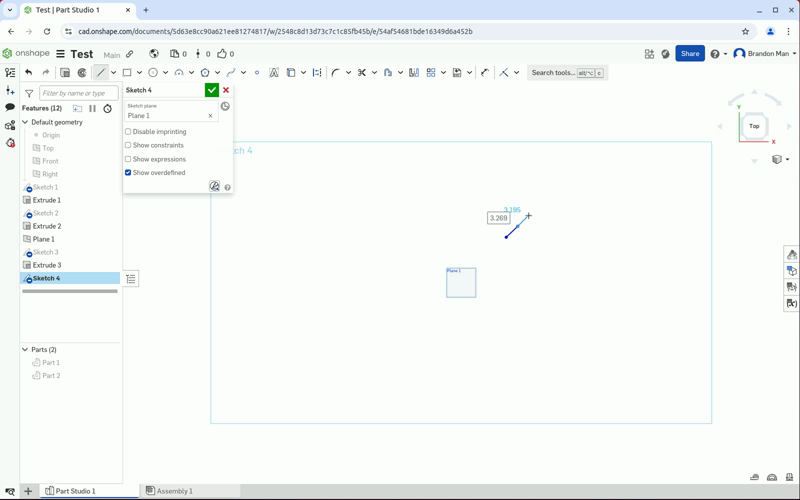
click(528, 215)
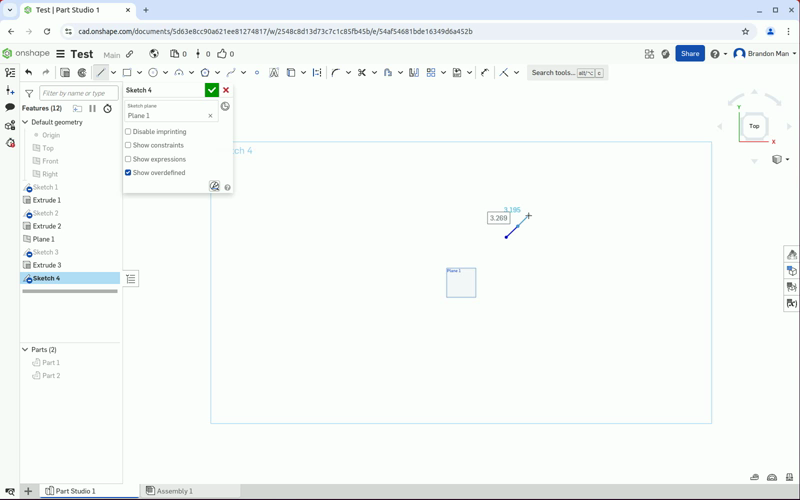
key_up(shift)
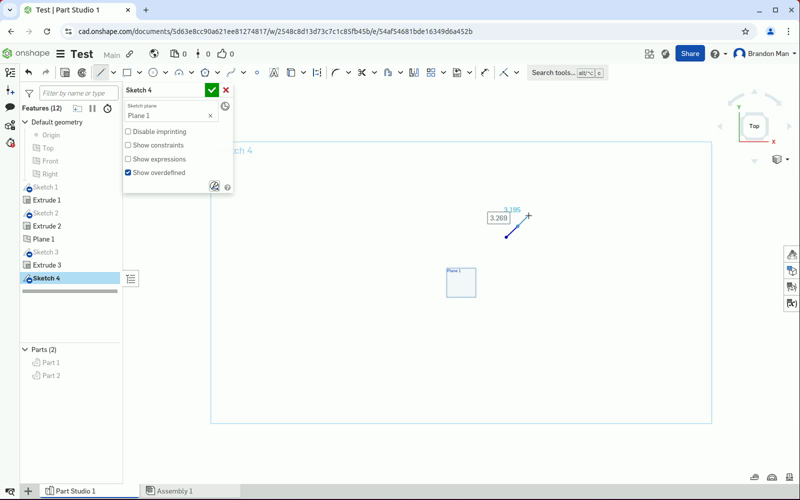
key(esc)
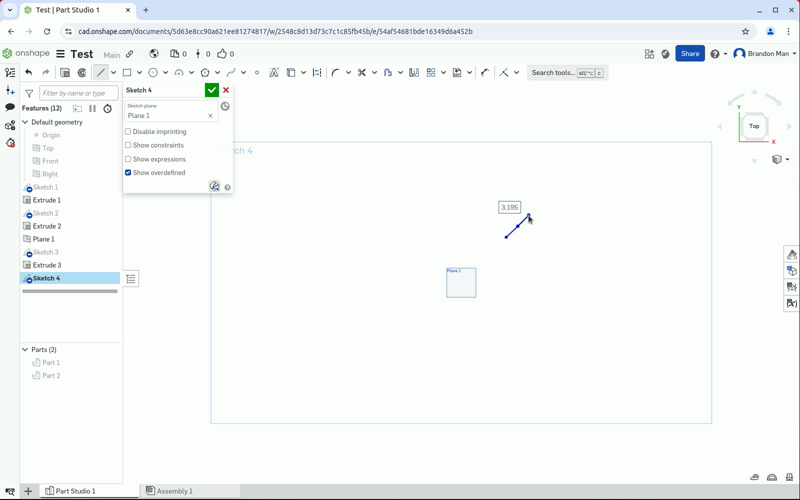
key(a)
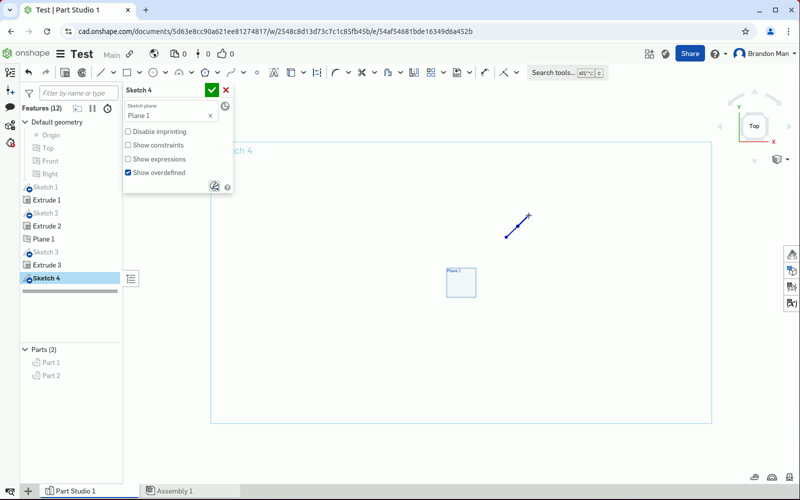
mouse_move(528, 215)
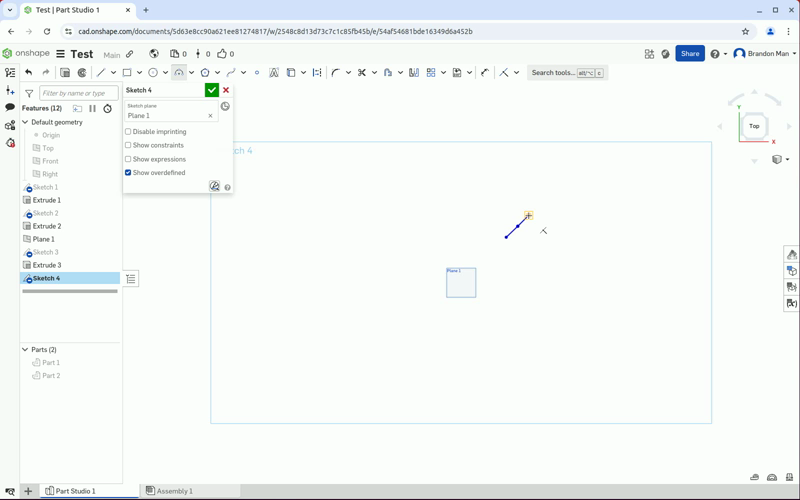
click(528, 215)
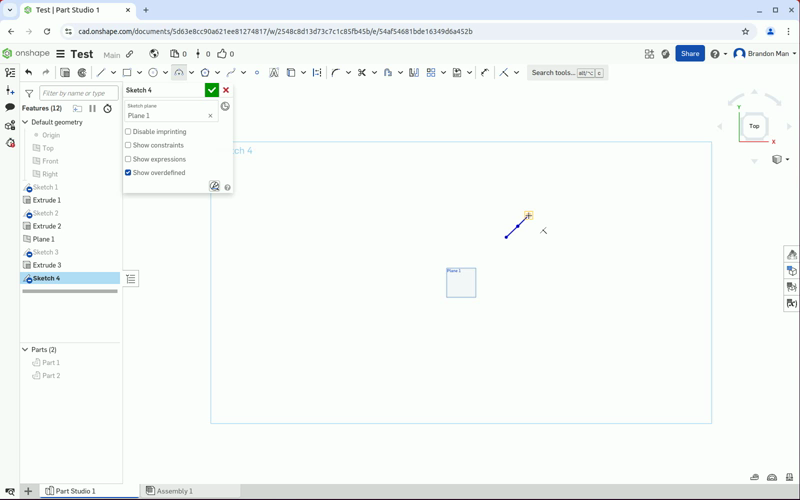
mouse_move(506, 237)
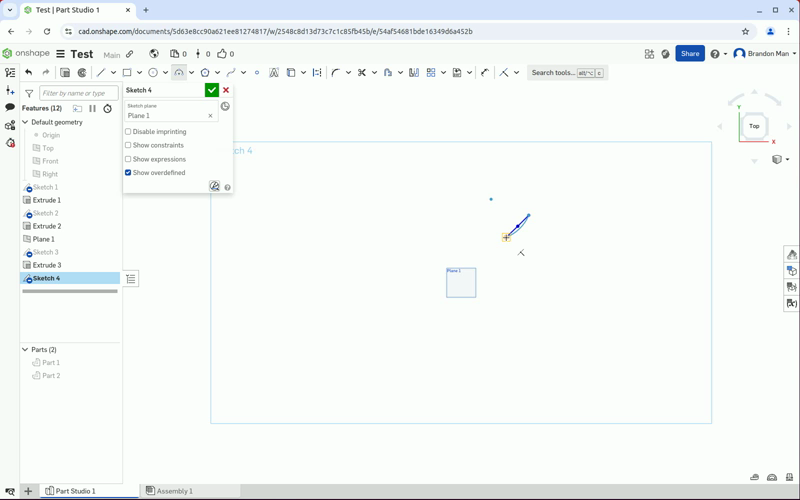
click(506, 237)
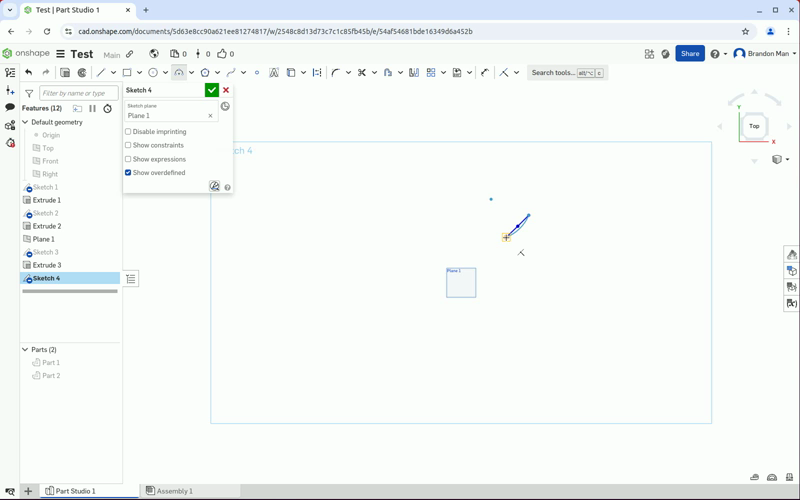
key_down(shift)
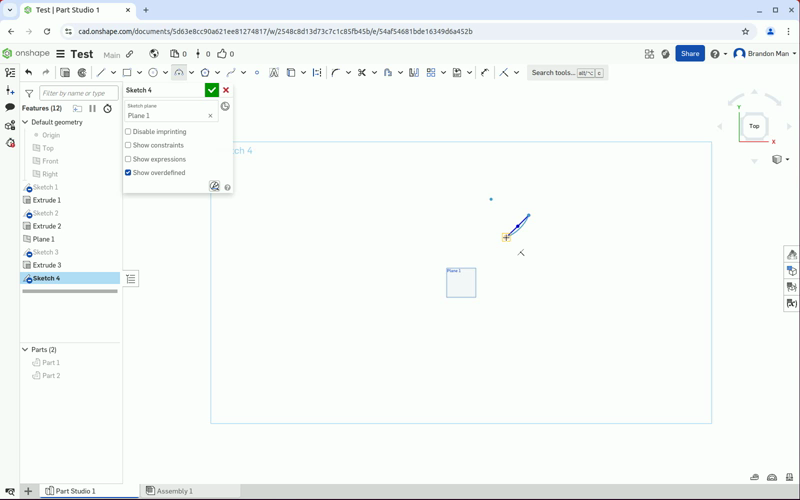
mouse_move(505, 214)
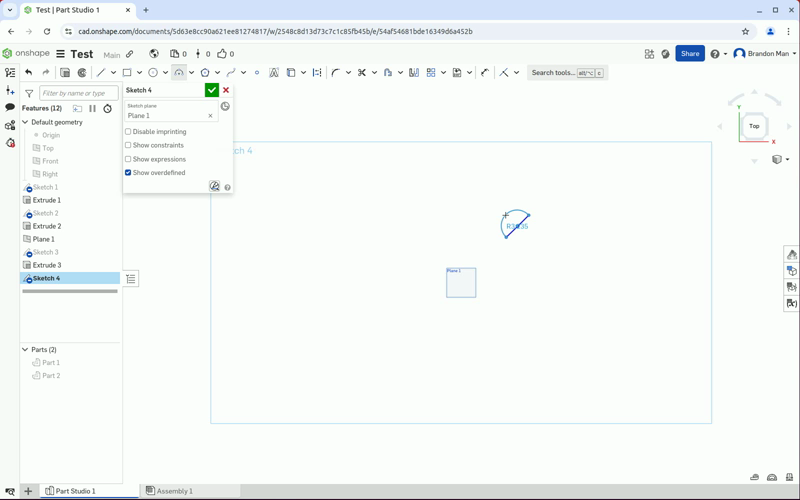
click(505, 214)
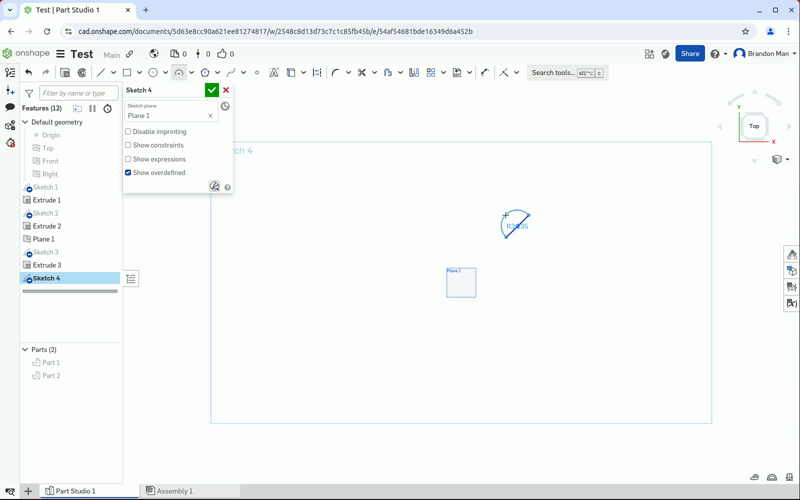
key_up(shift)
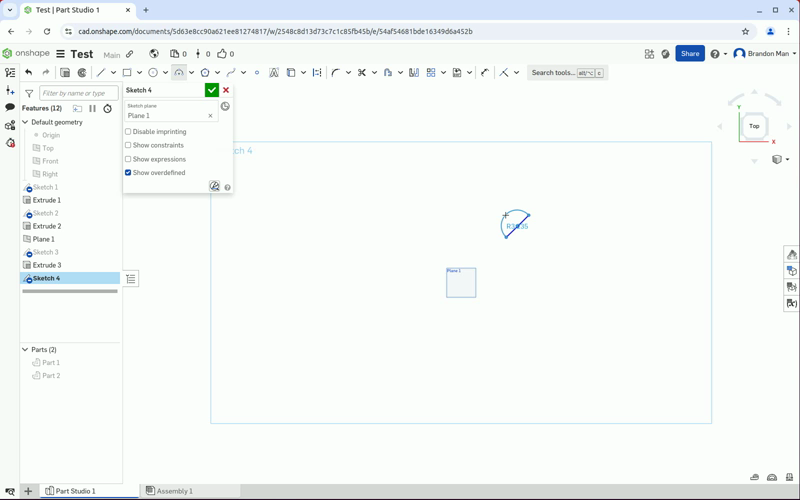
key(esc)
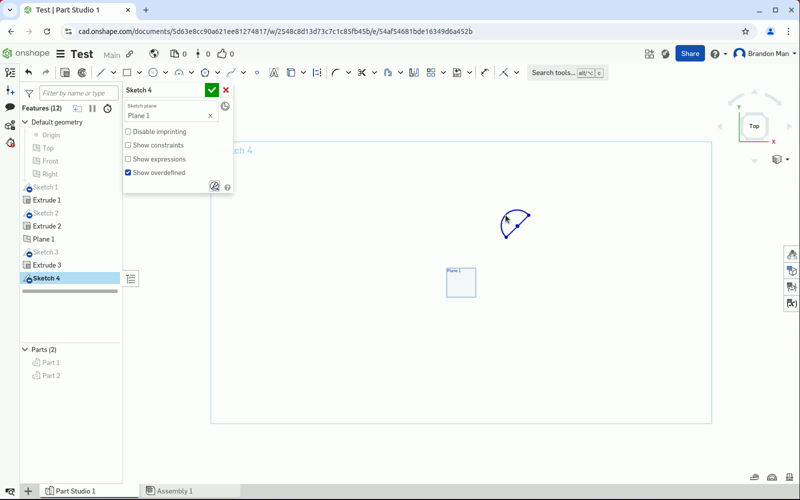
mouse_move(502, 230)
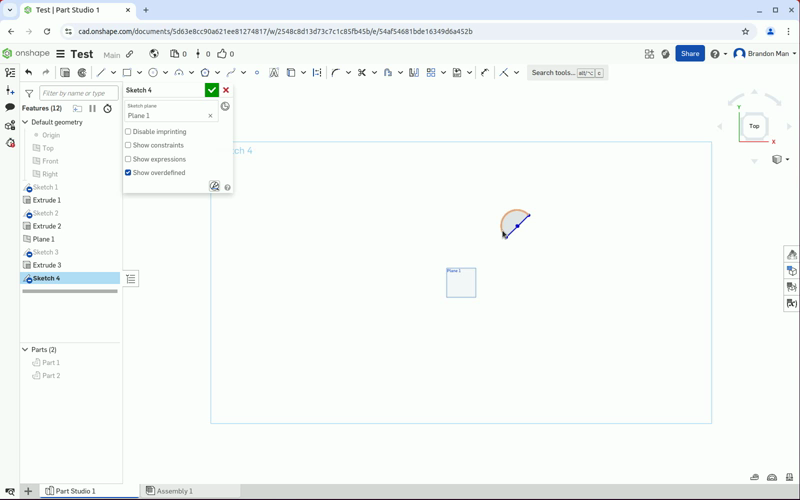
scroll(6)
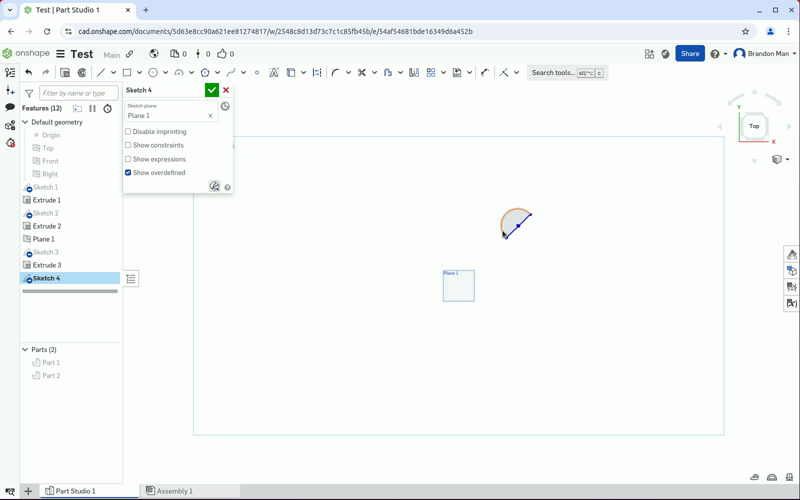
scroll(6)
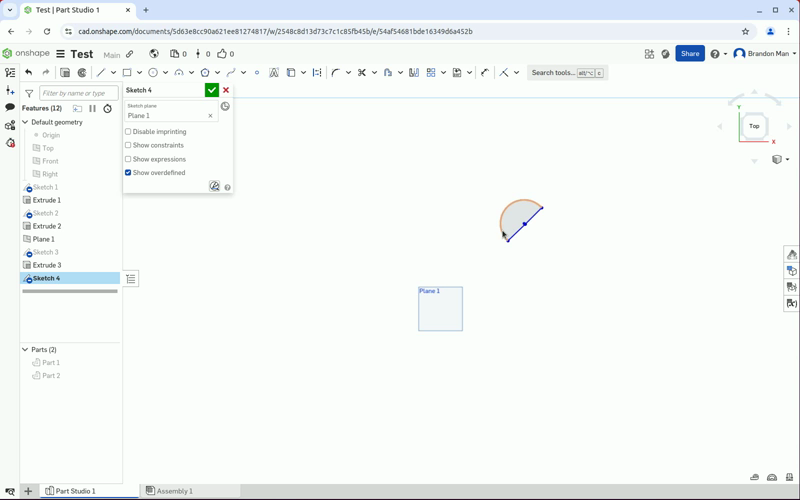
scroll(6)
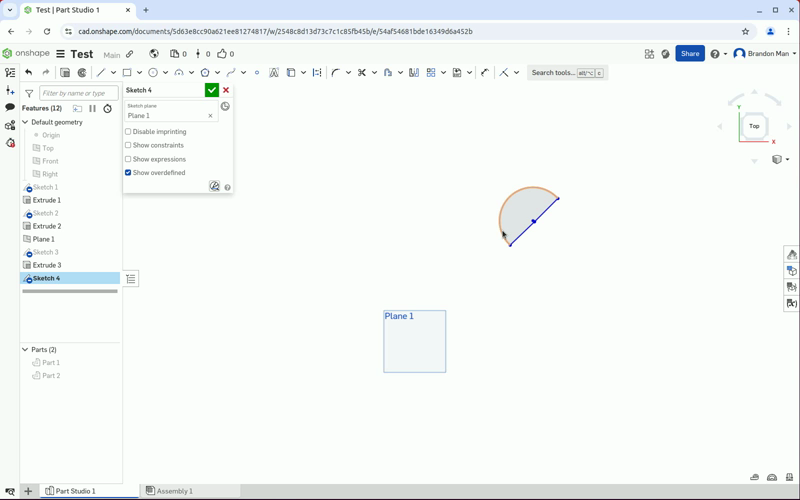
scroll(6)
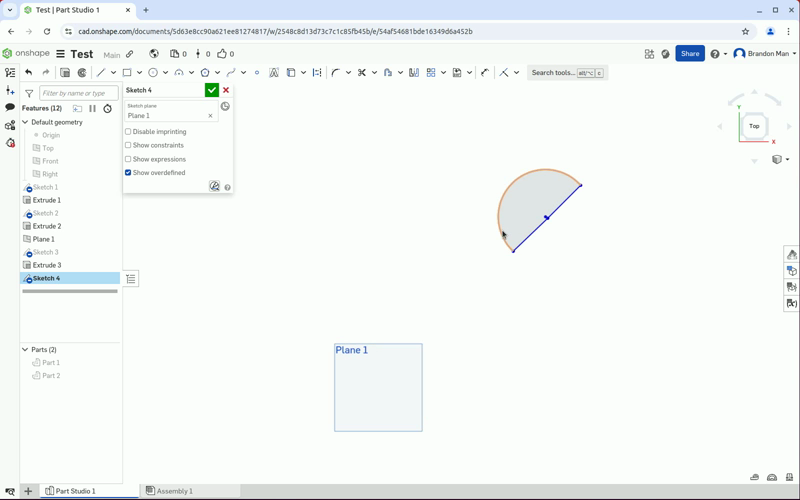
scroll(6)
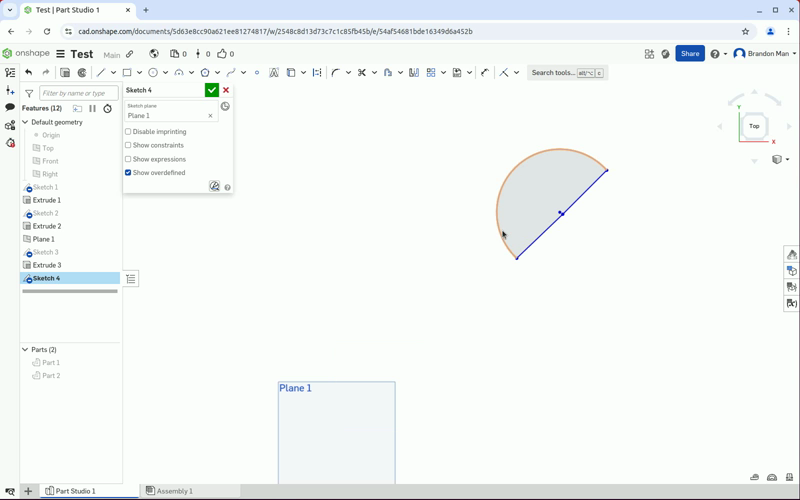
scroll(6)
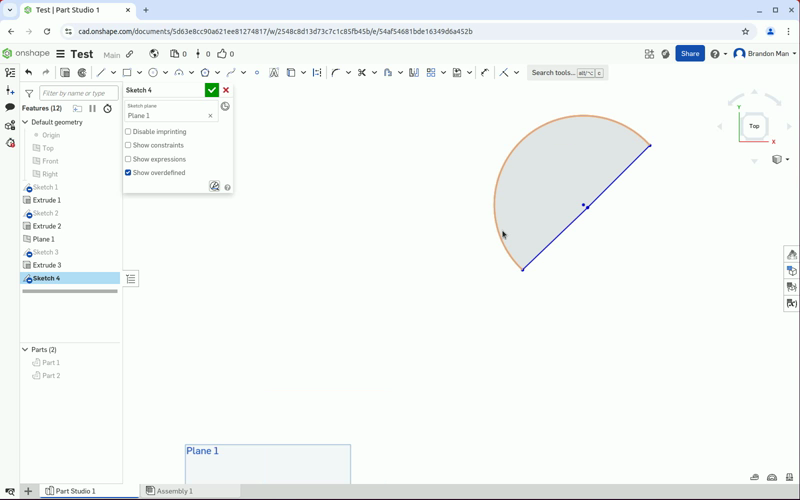
scroll(6)
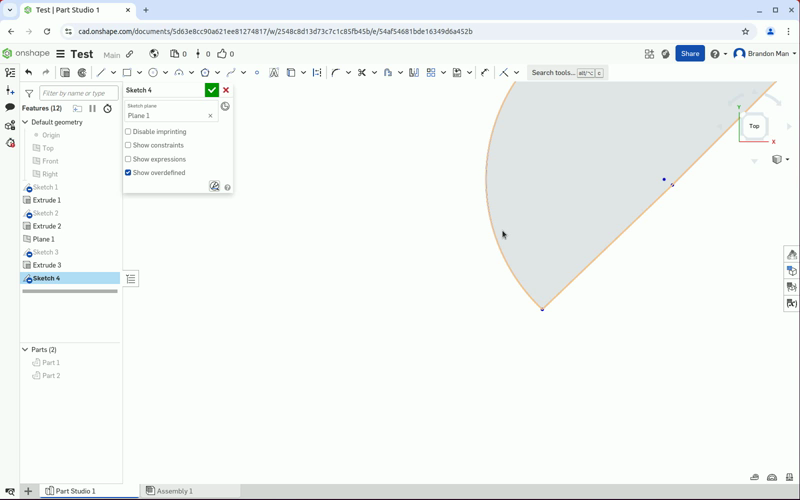
click(502, 230)
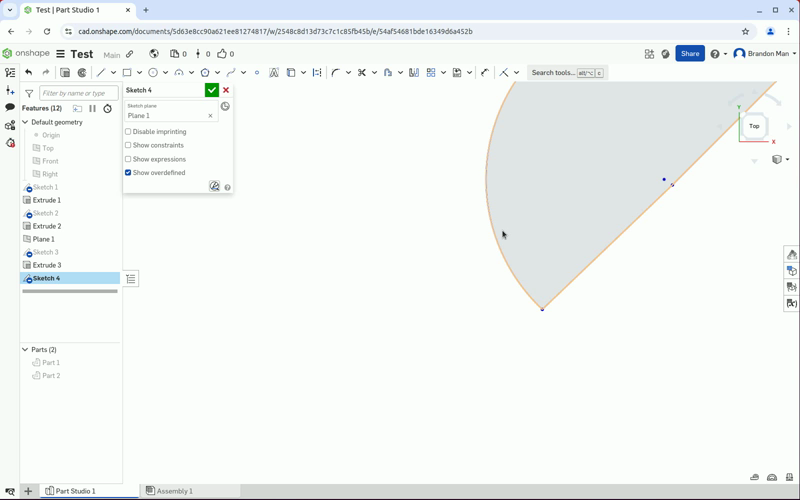
scroll(-6)
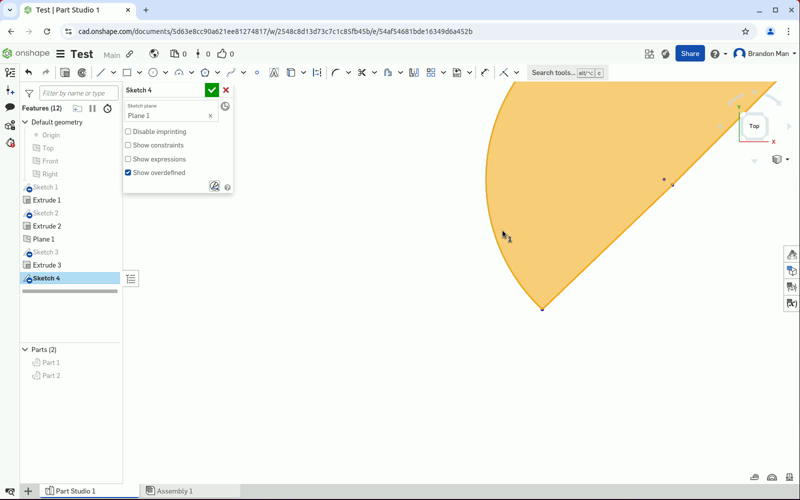
scroll(-6)
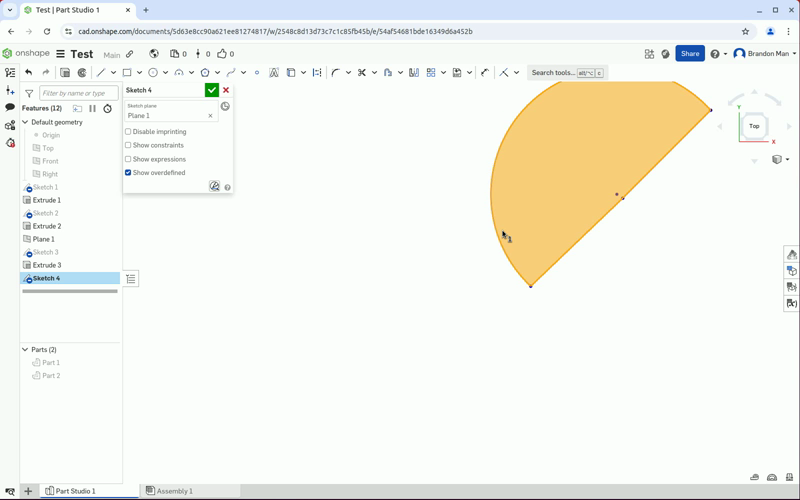
scroll(-6)
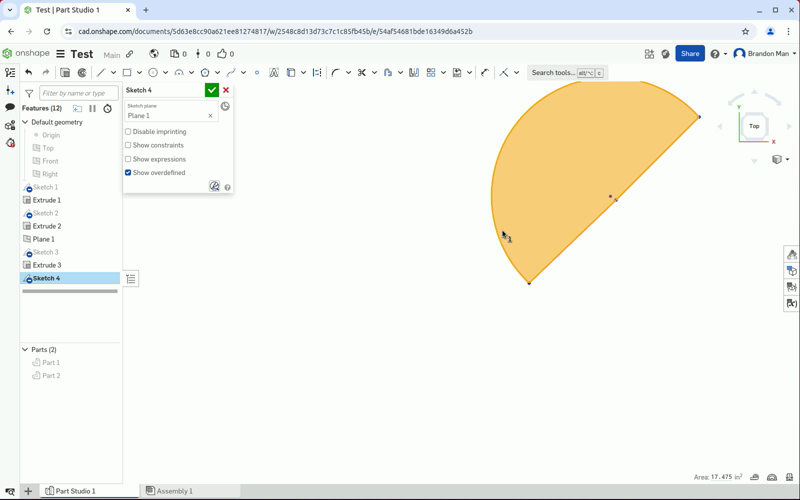
scroll(-6)
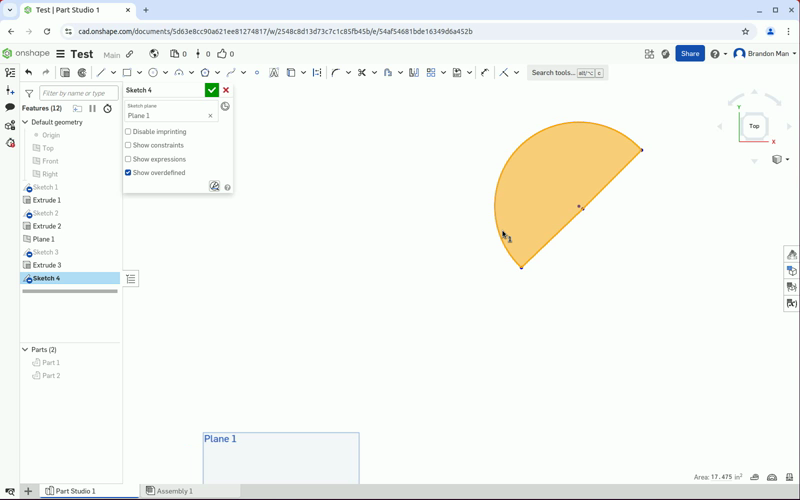
scroll(-6)
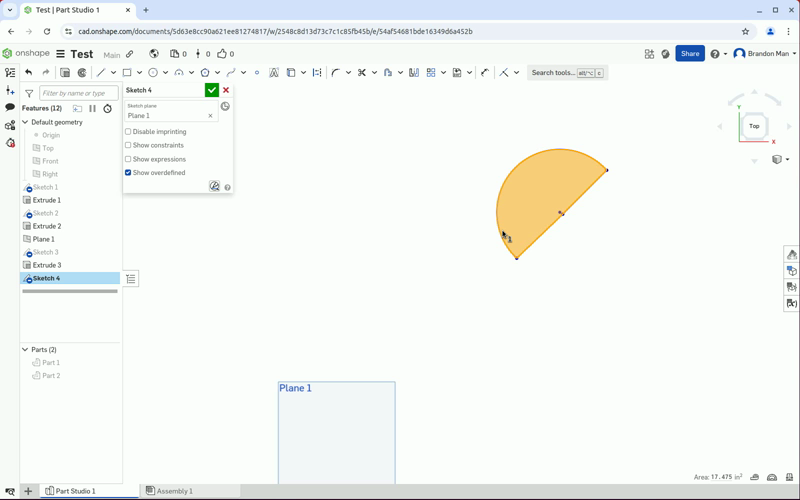
scroll(-6)
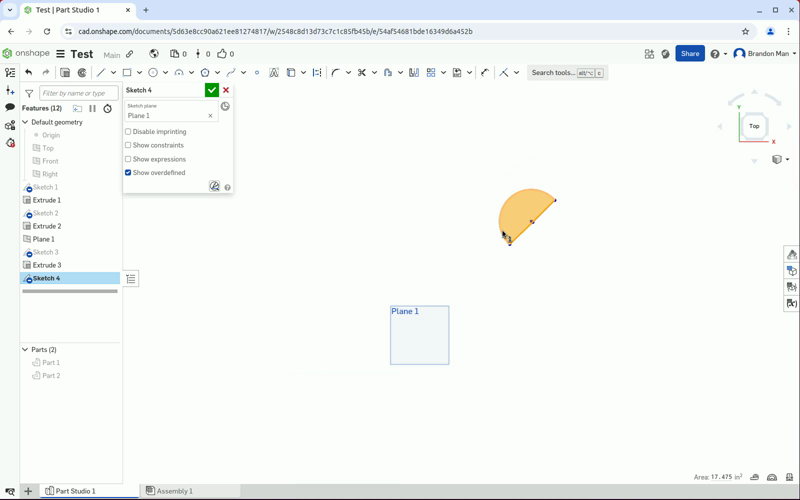
scroll(-6)
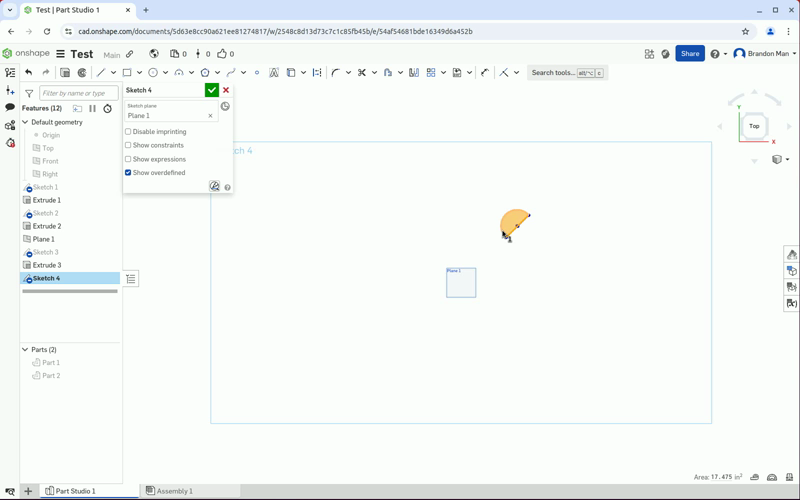
mouse_move(73, 352)
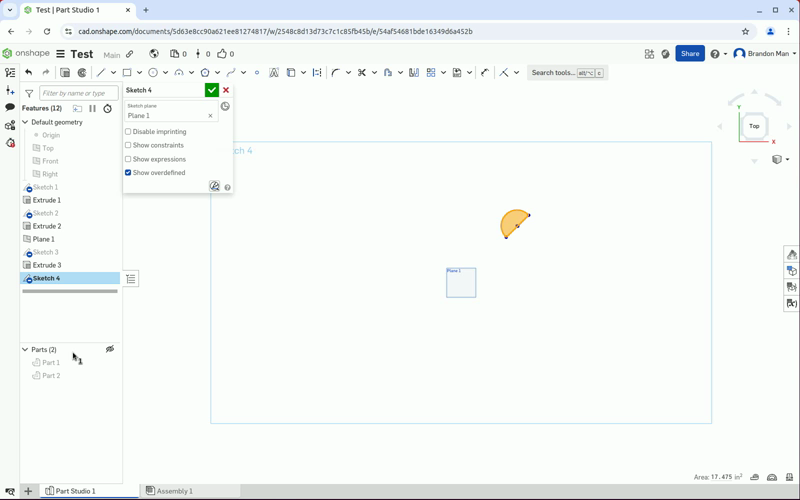
key(shift+y)
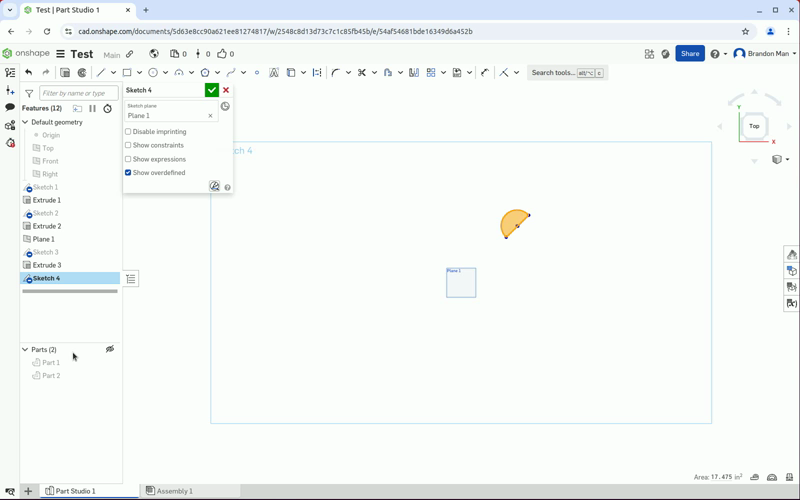
key(shift+e)
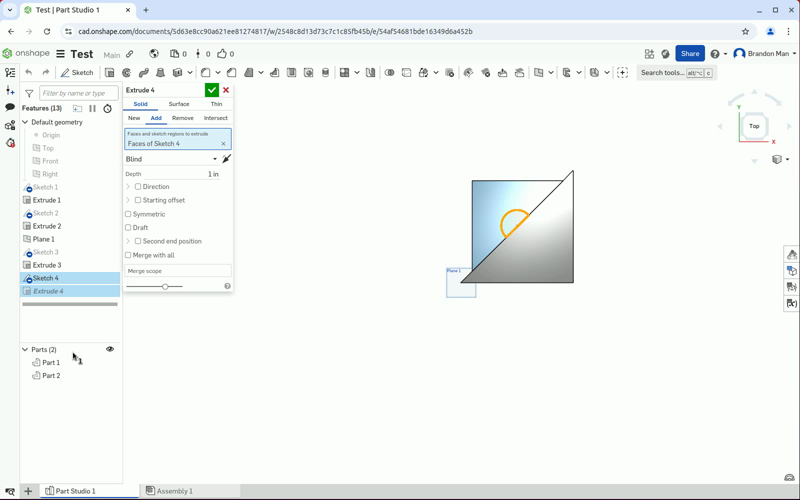
mouse_move(143, 106)
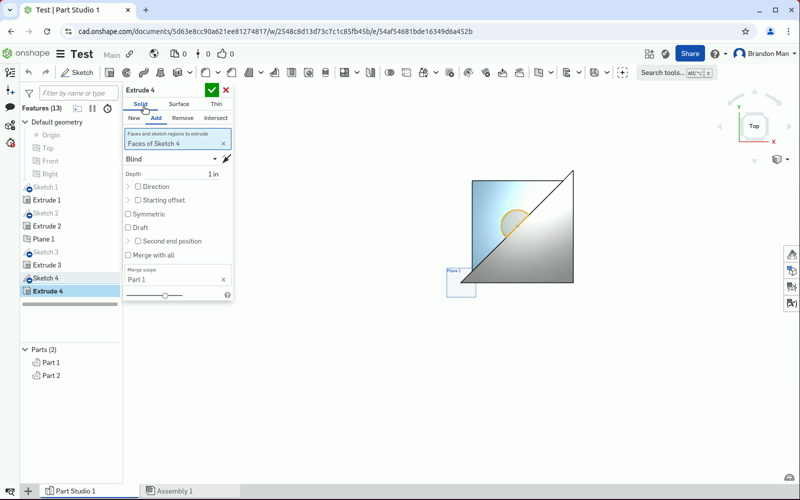
click(143, 106)
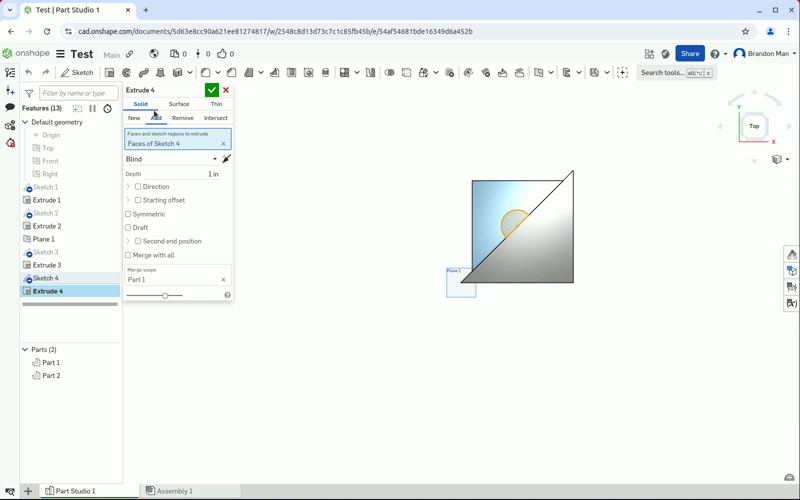
mouse_move(186, 120)
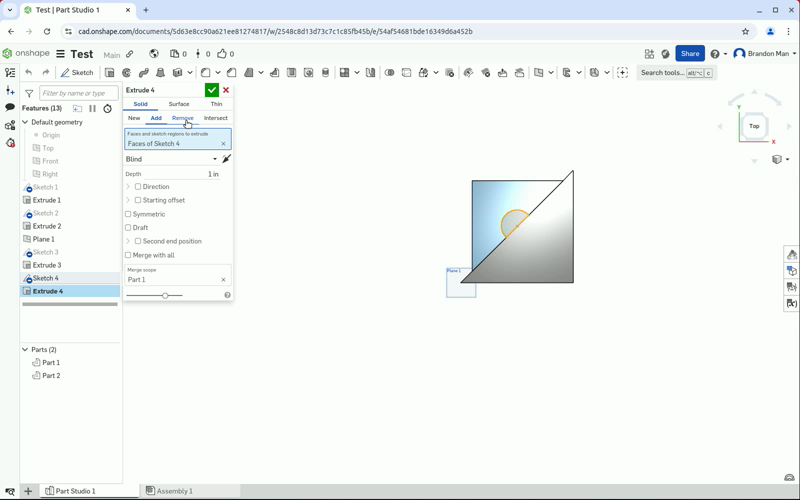
click(186, 120)
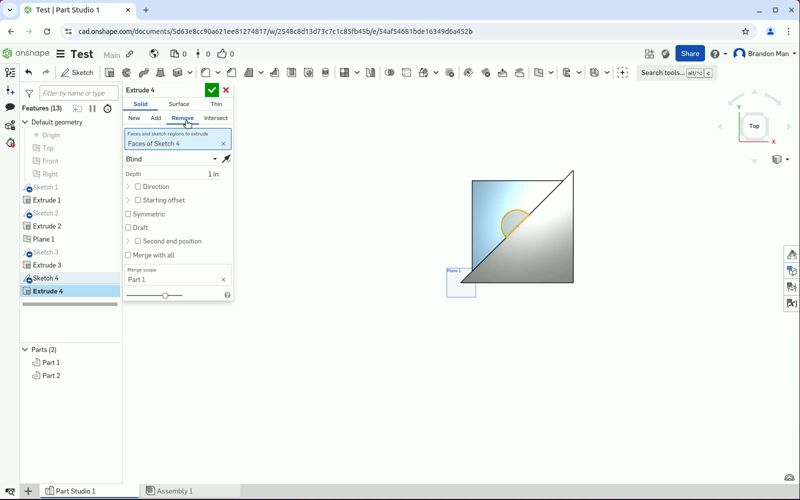
key(tab, 4)
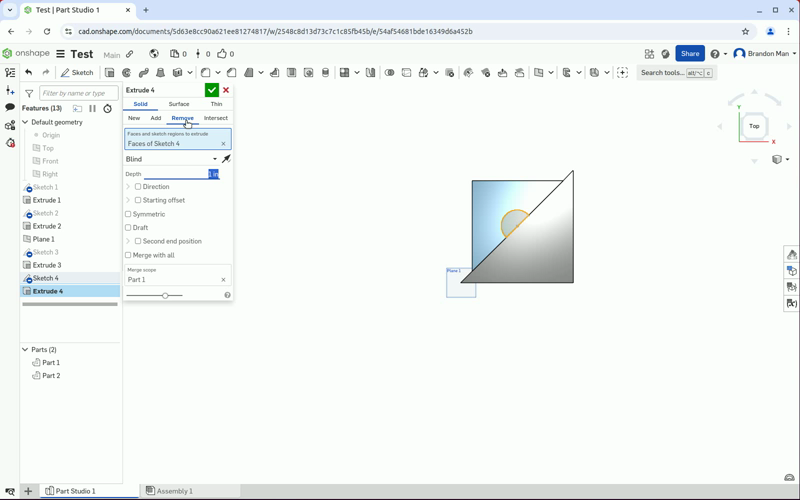
text(19.257)
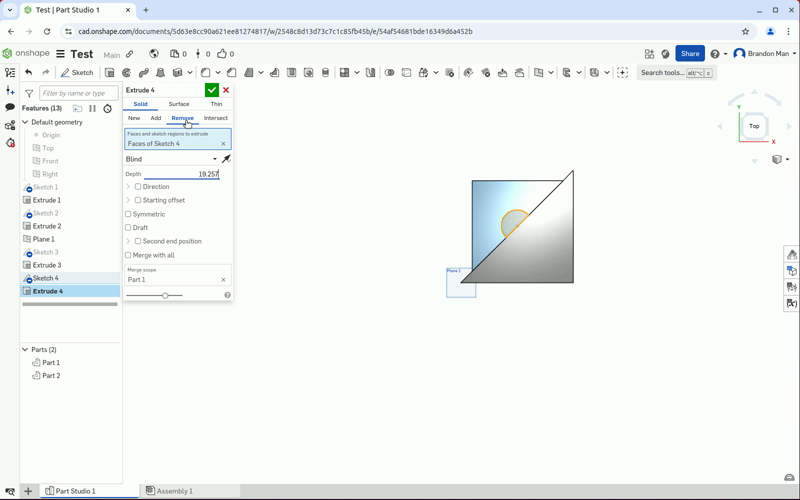
key(tab, 6)
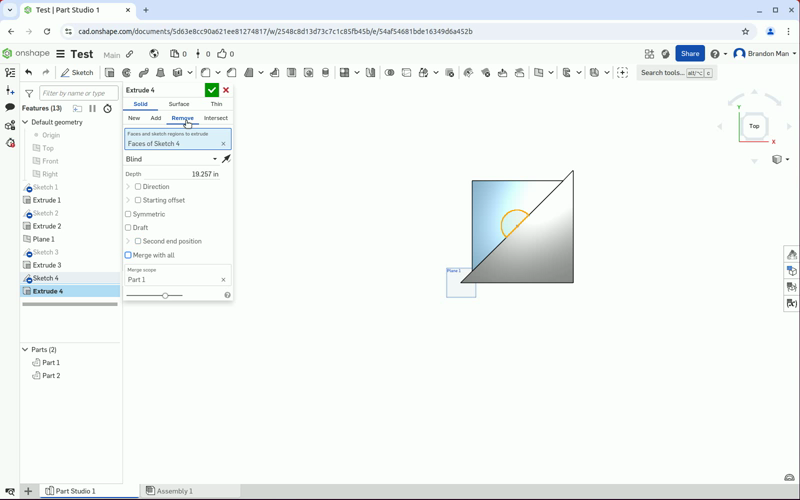
key(space)
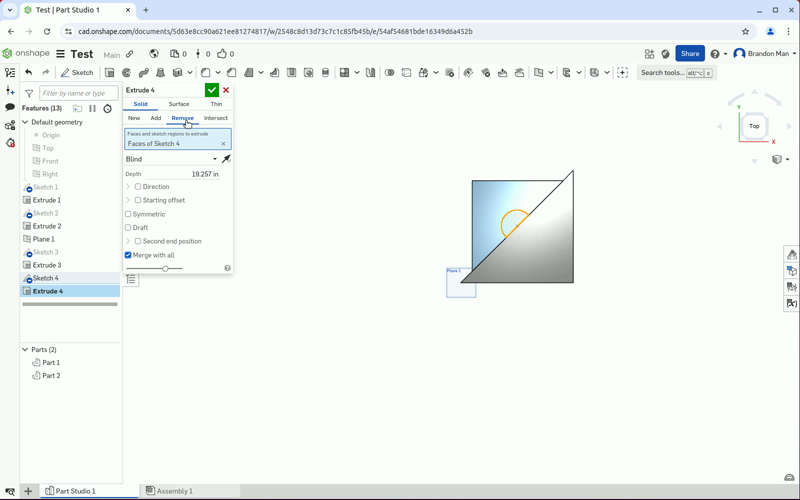
key(enter)
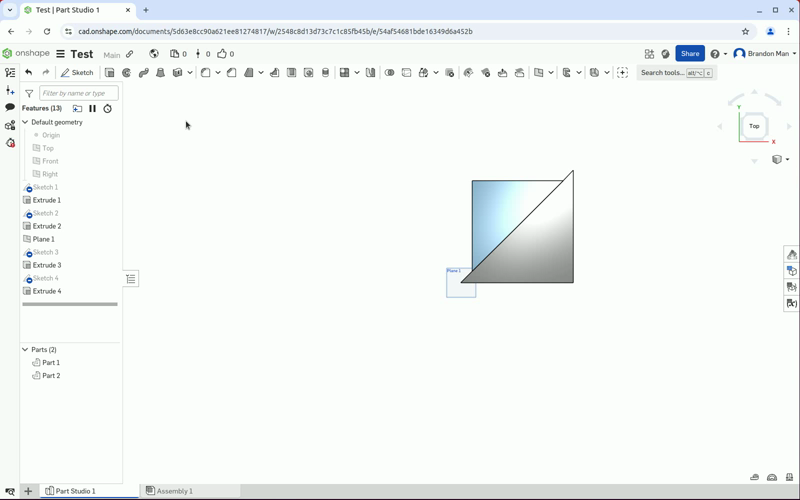
key(shift+h)
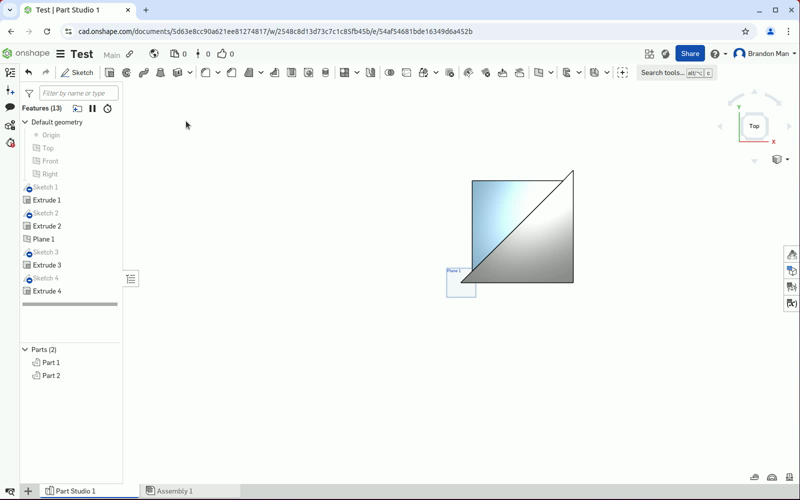
key(shift+h)
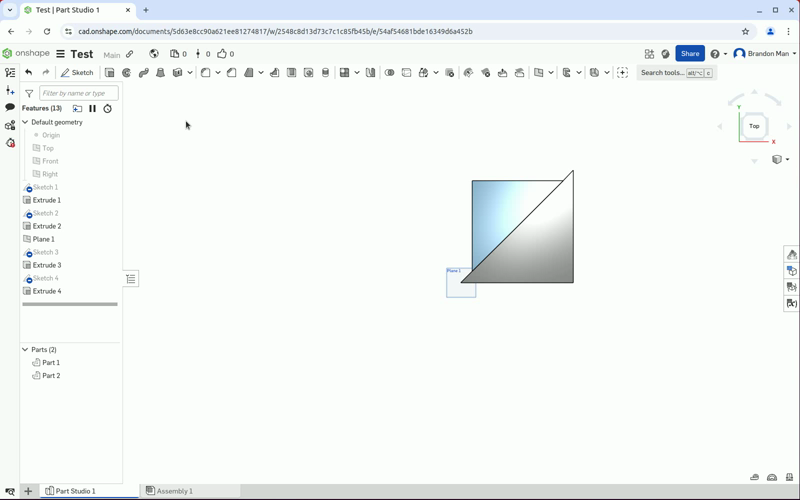
mouse_move(73, 189)
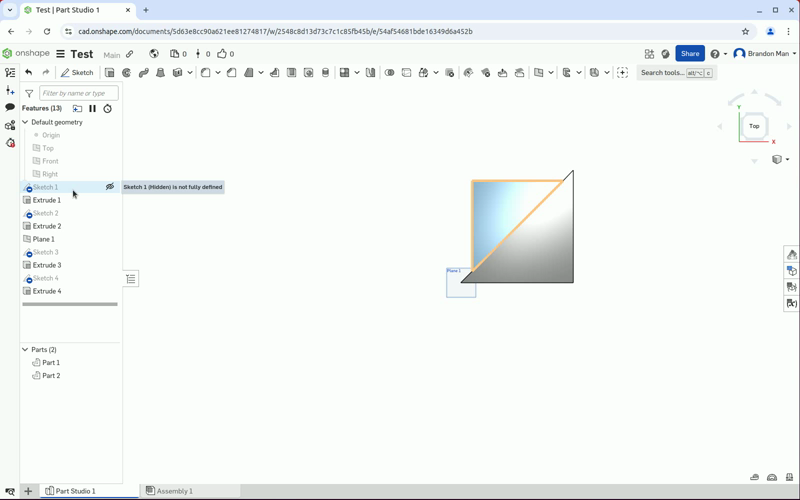
click(73, 189)
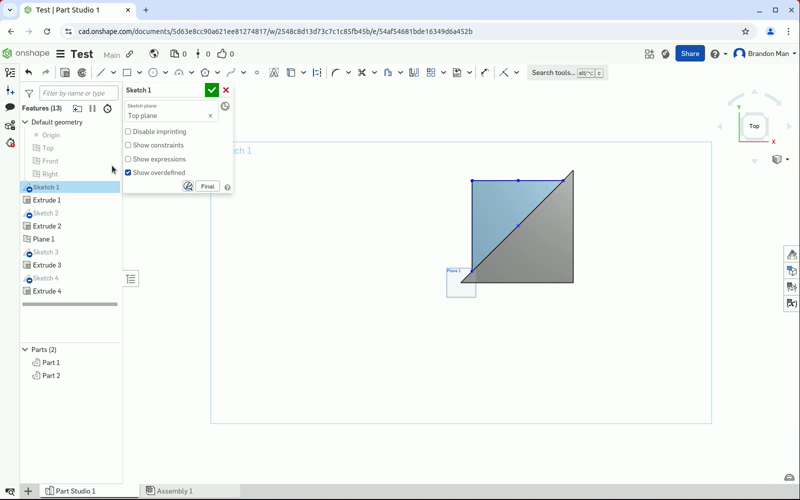
mouse_move(229, 92)
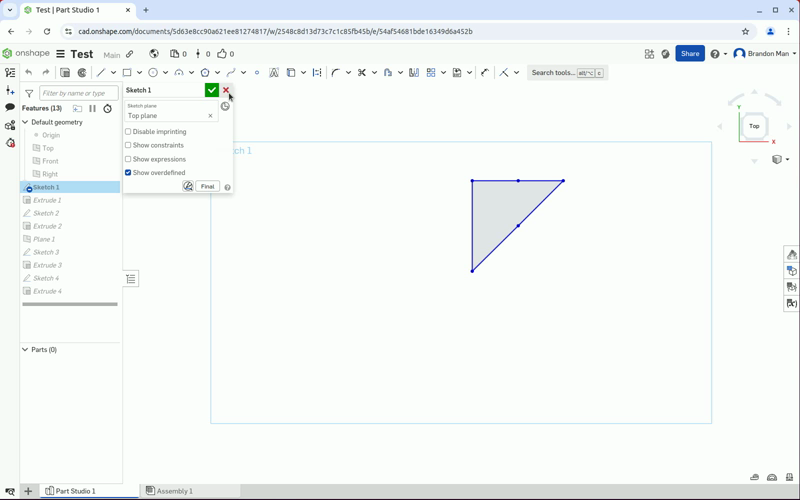
click(229, 92)
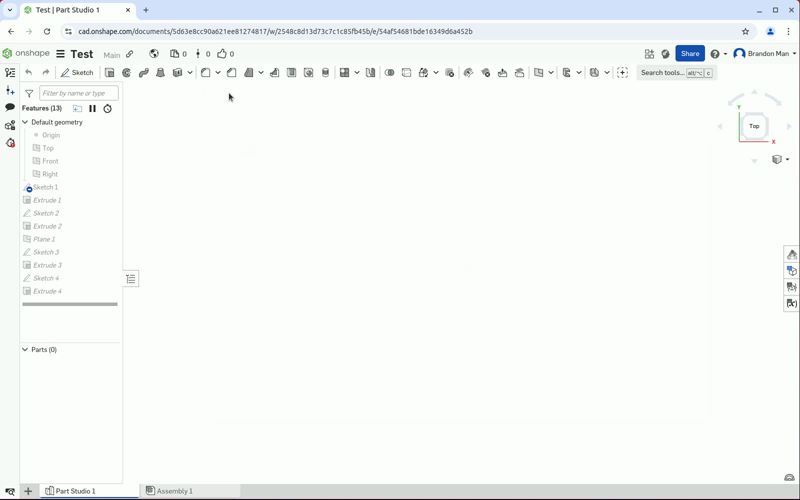
key(shift+s)
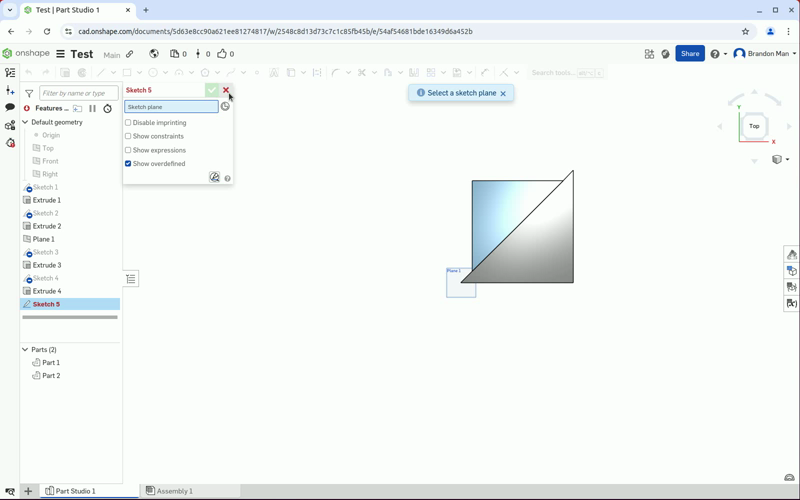
mouse_move(73, 241)
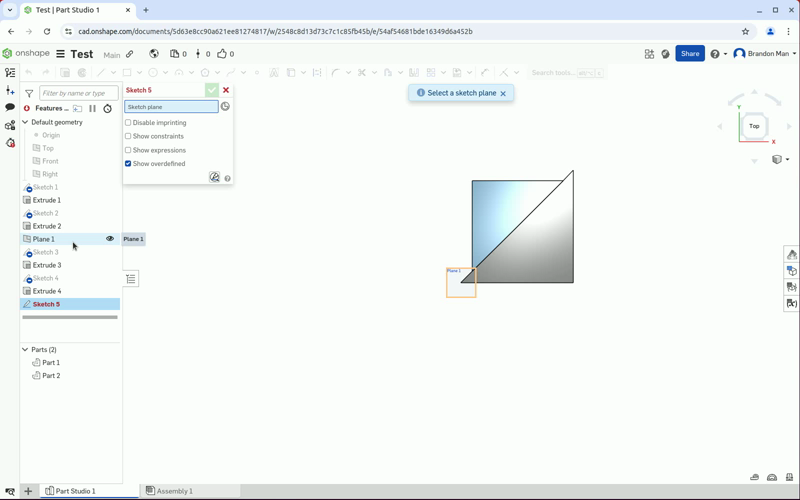
click(73, 241)
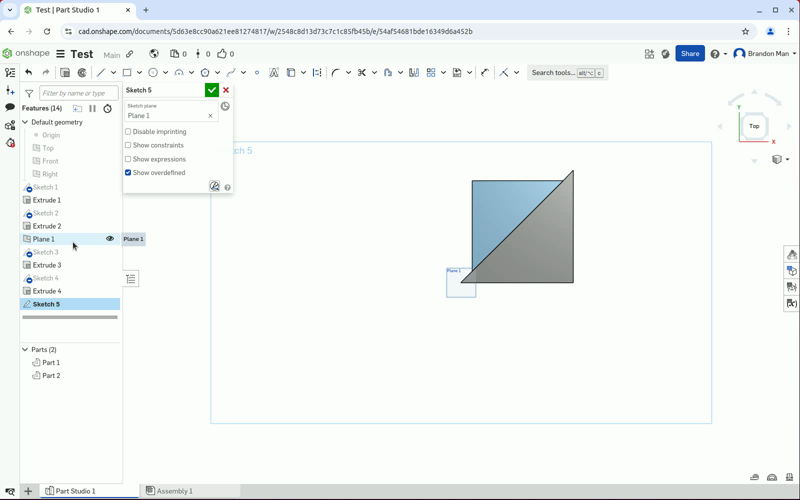
mouse_move(73, 352)
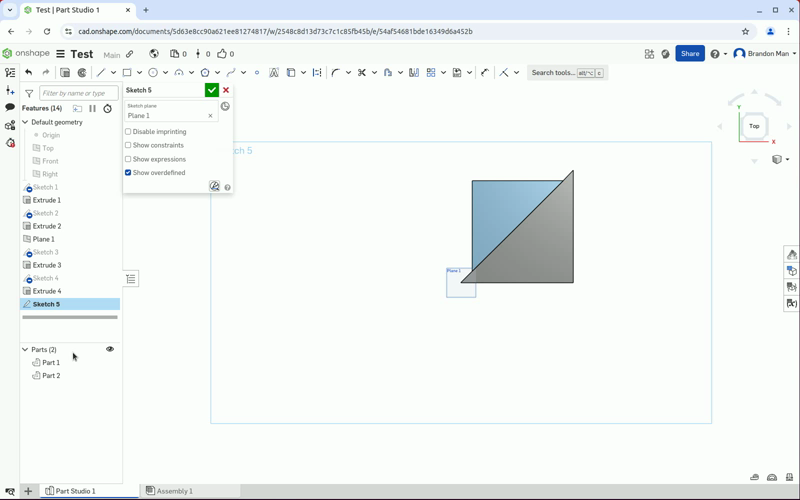
key(y)
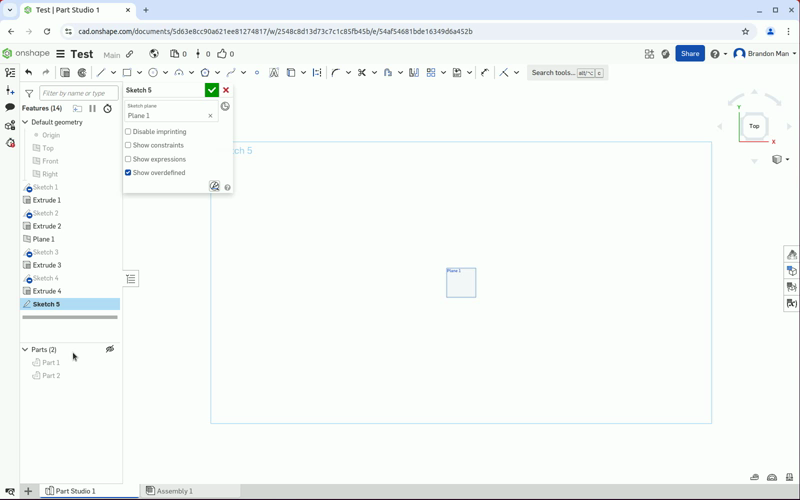
key(l)
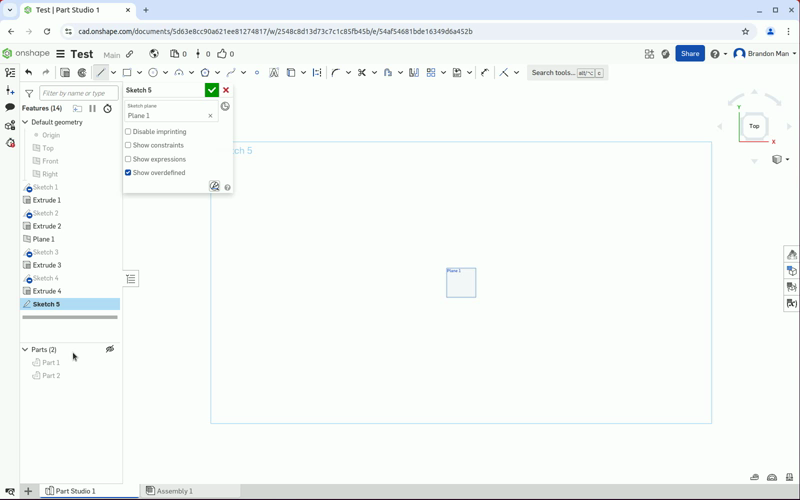
key_down(shift)
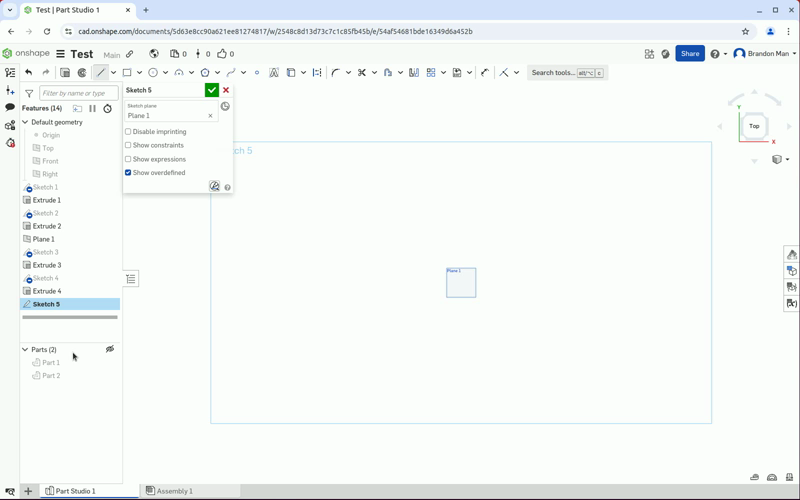
mouse_move(516, 241)
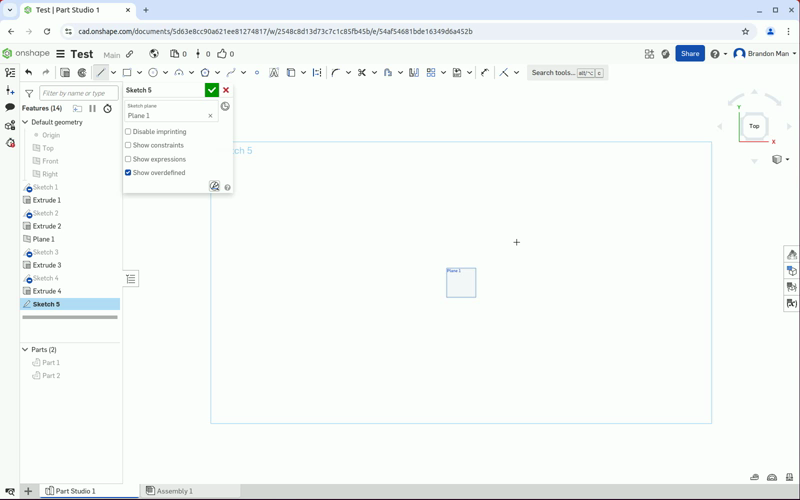
click(516, 241)
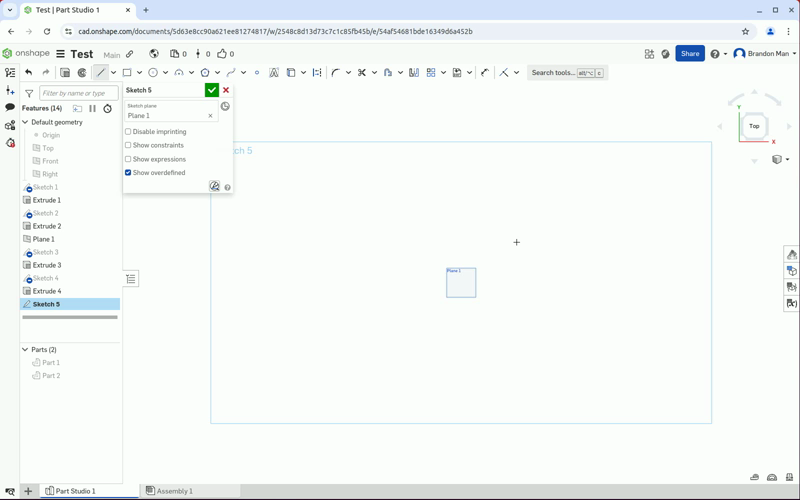
key_up(shift)
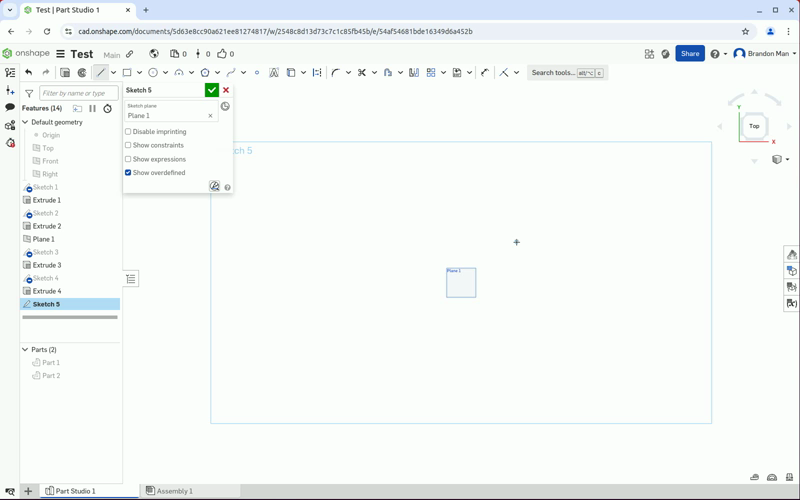
key_down(shift)
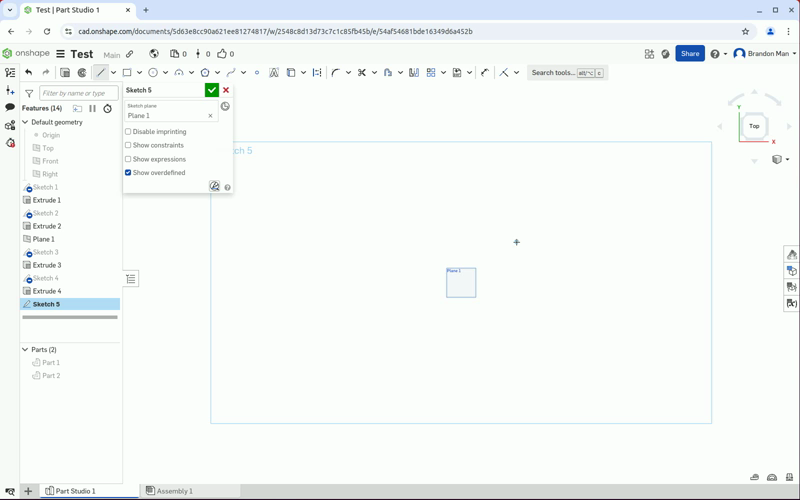
mouse_move(546, 241)
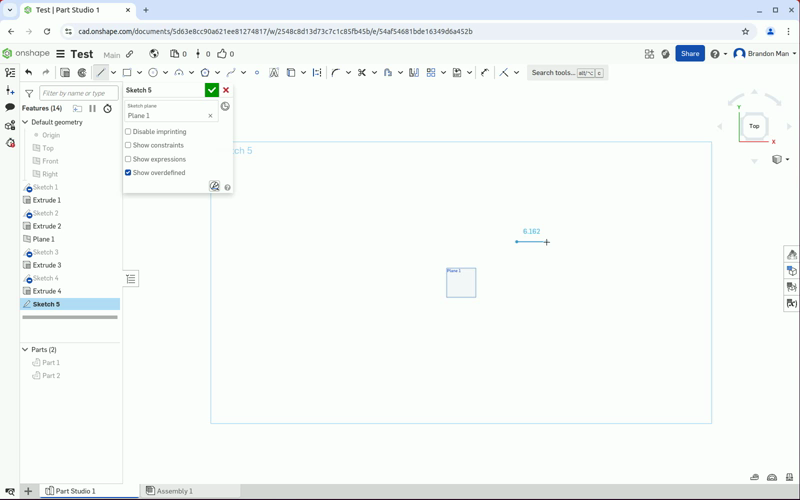
mouse_move(540, 241)
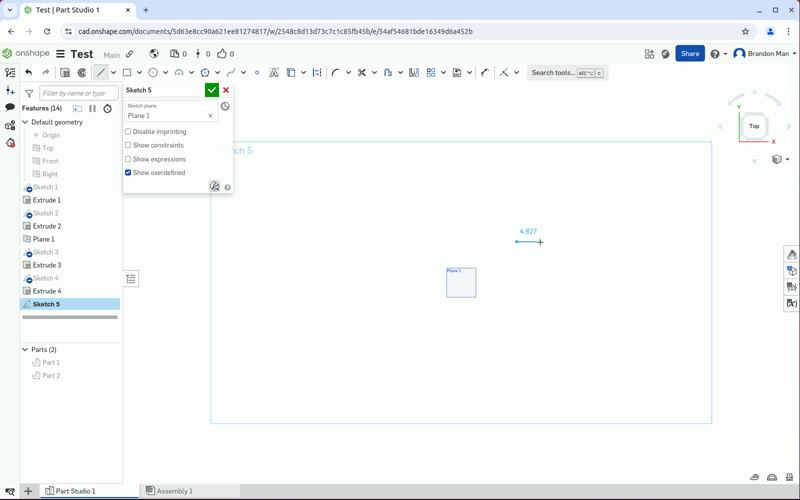
click(540, 241)
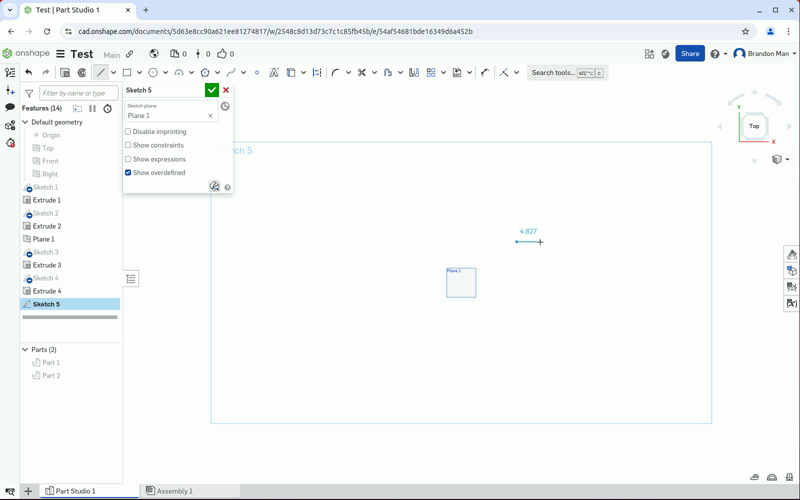
key_up(shift)
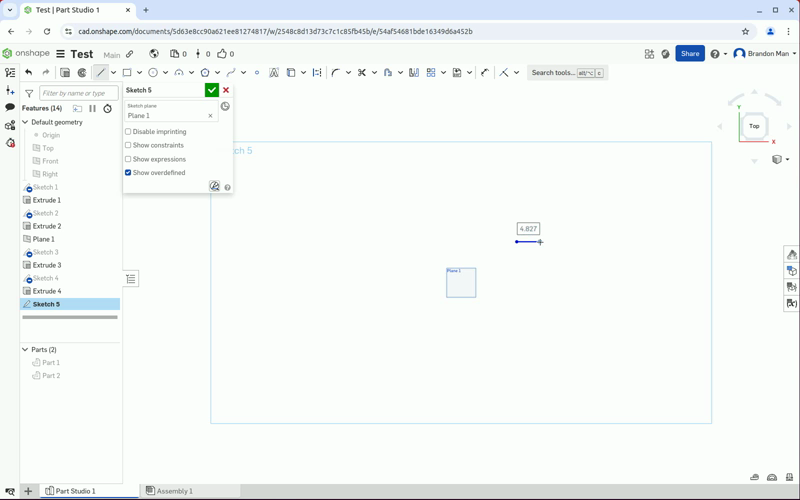
key(esc)
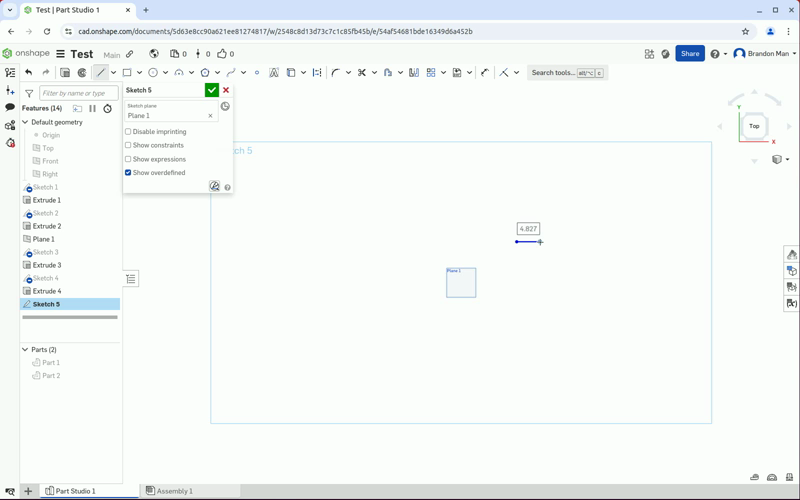
key(a)
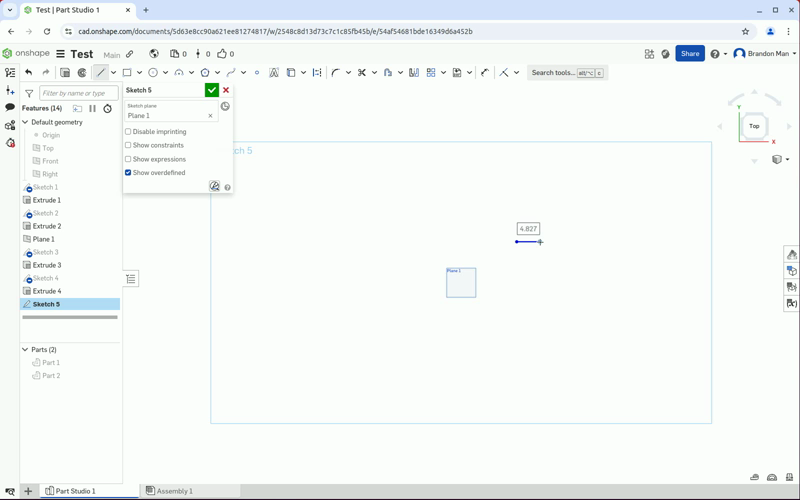
mouse_move(540, 241)
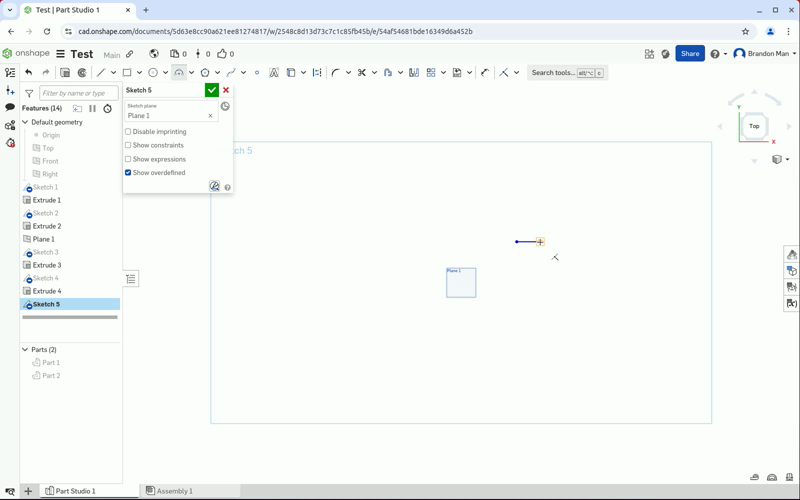
click(540, 241)
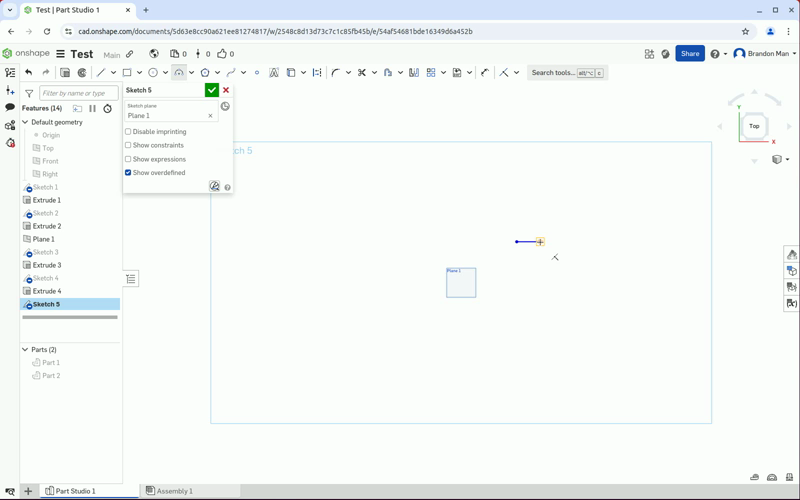
key_down(shift)
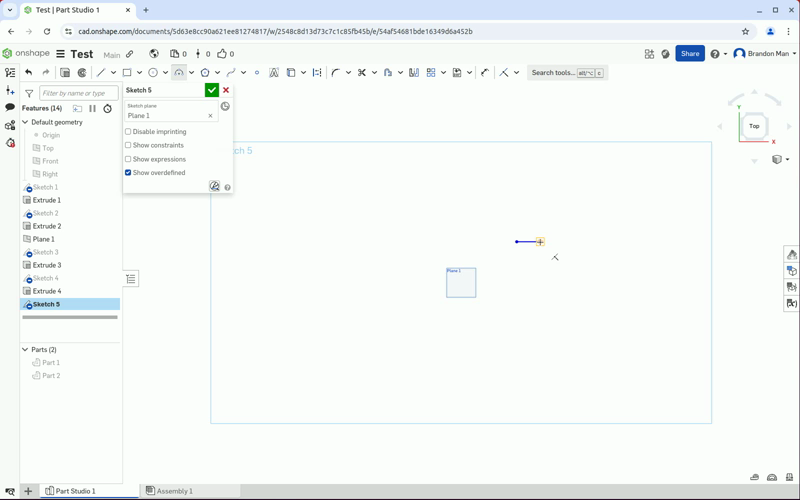
mouse_move(540, 211)
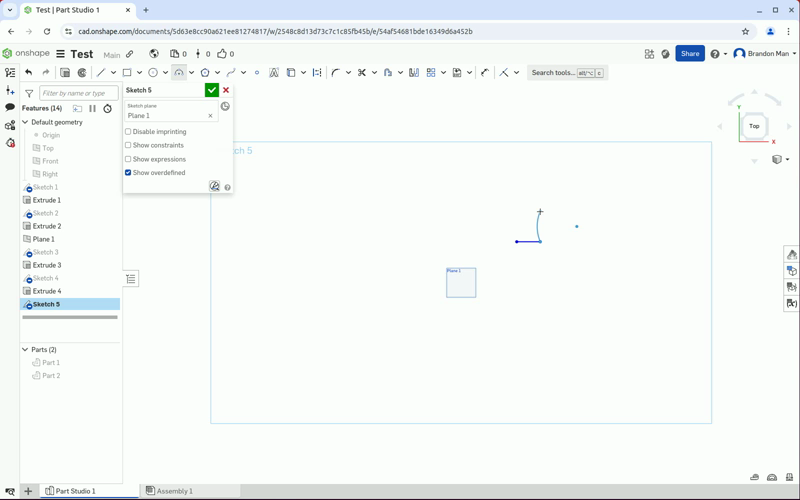
click(540, 211)
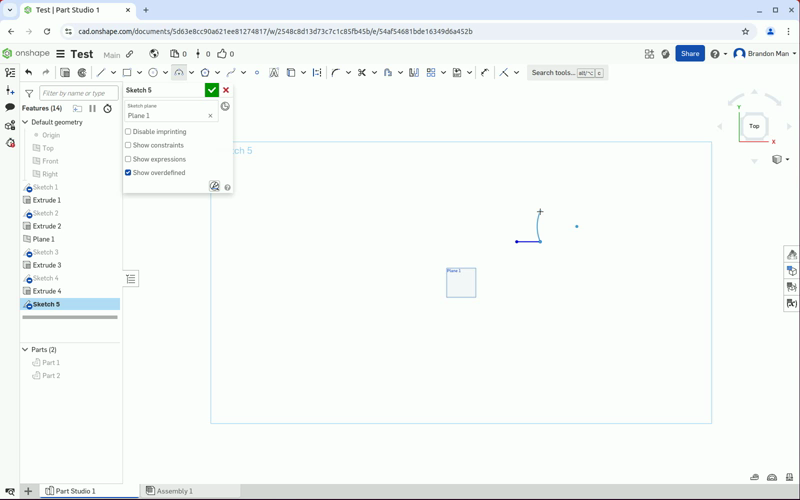
mouse_move(555, 226)
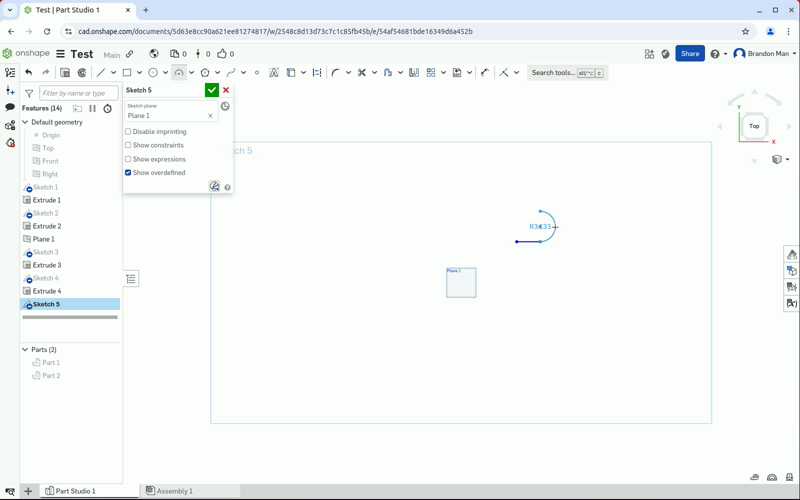
click(555, 226)
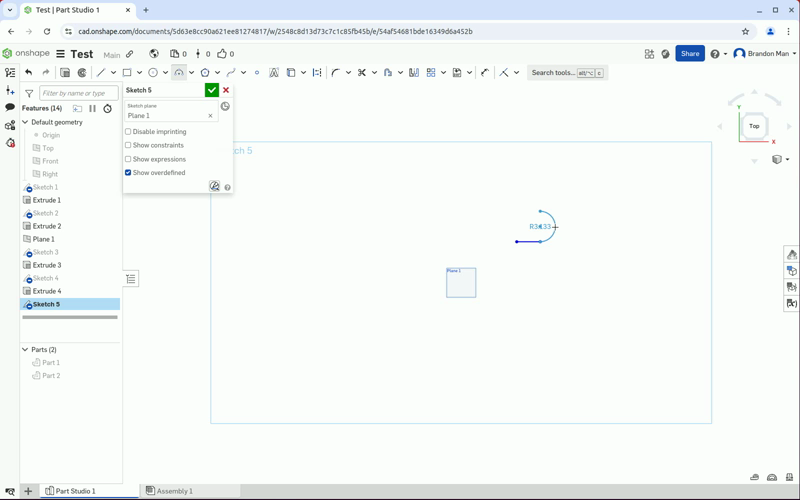
key_up(shift)
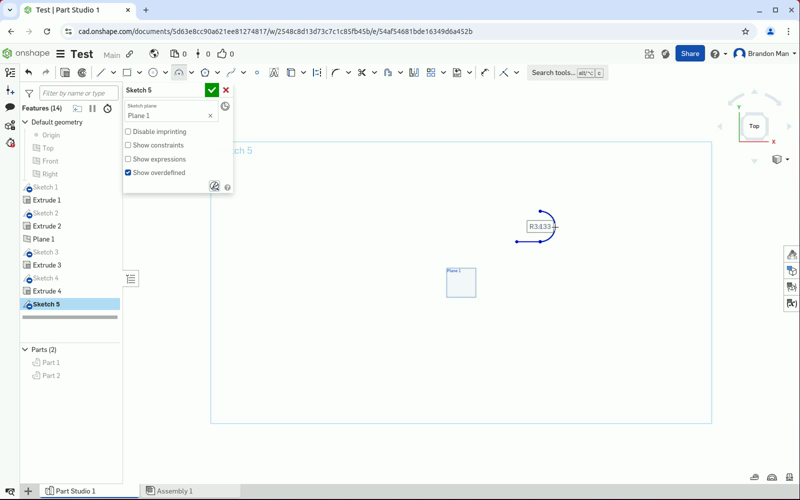
key(esc)
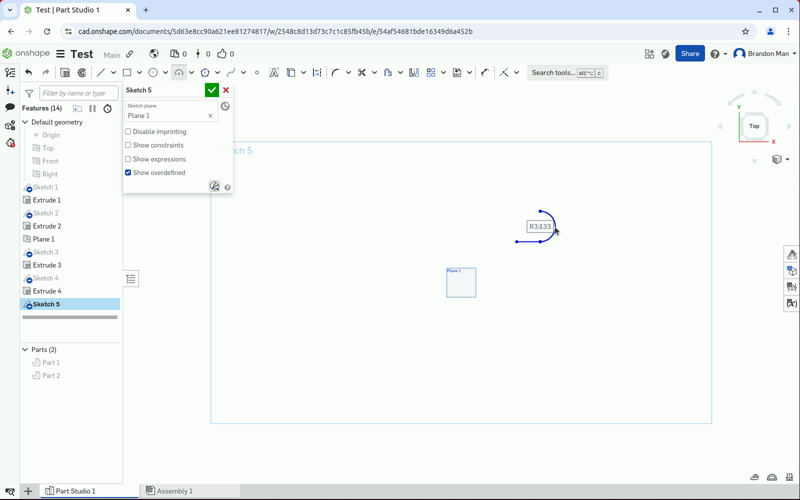
key(l)
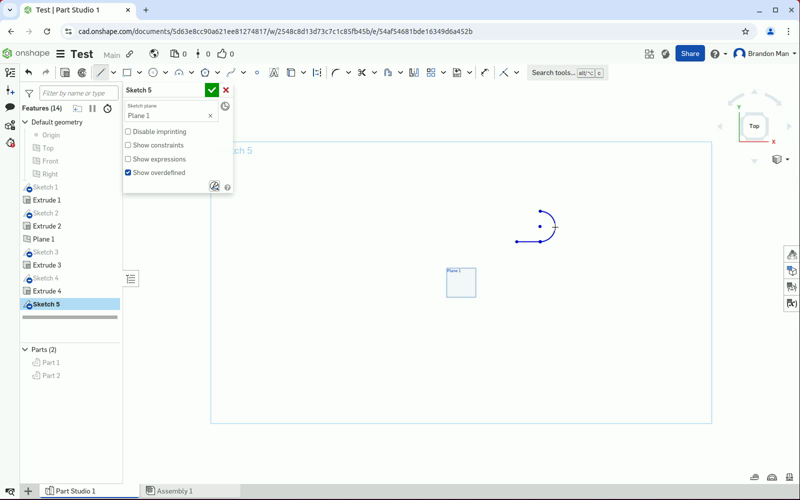
mouse_move(540, 211)
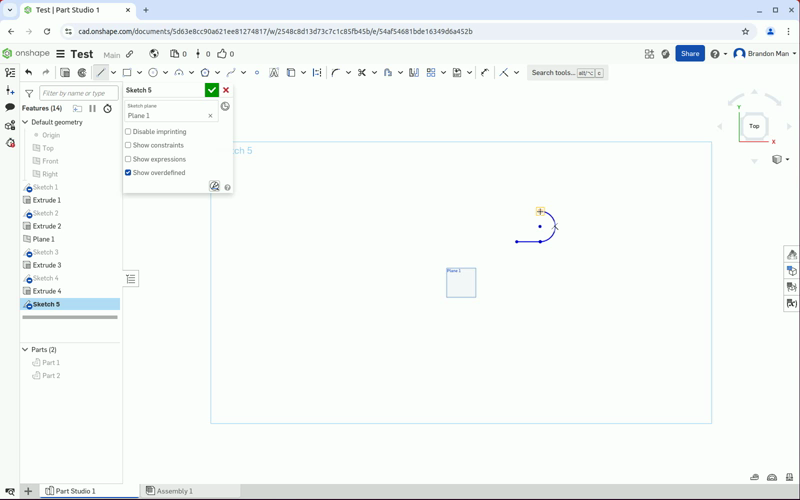
click(540, 211)
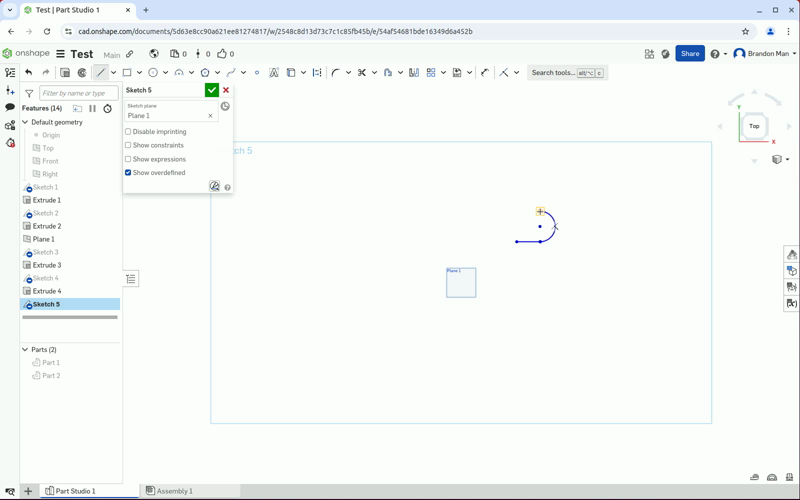
key_down(shift)
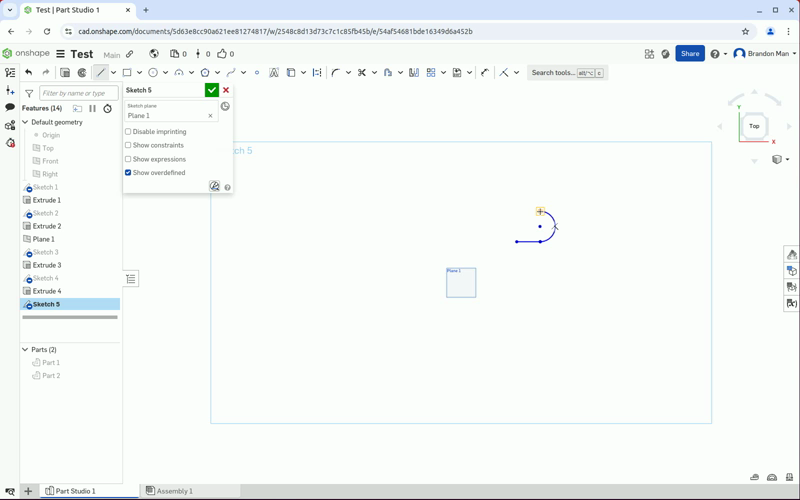
mouse_move(570, 211)
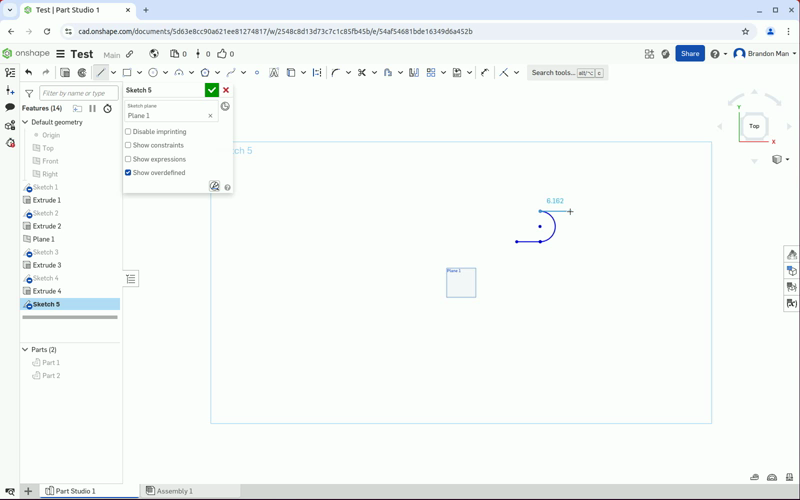
mouse_move(532, 211)
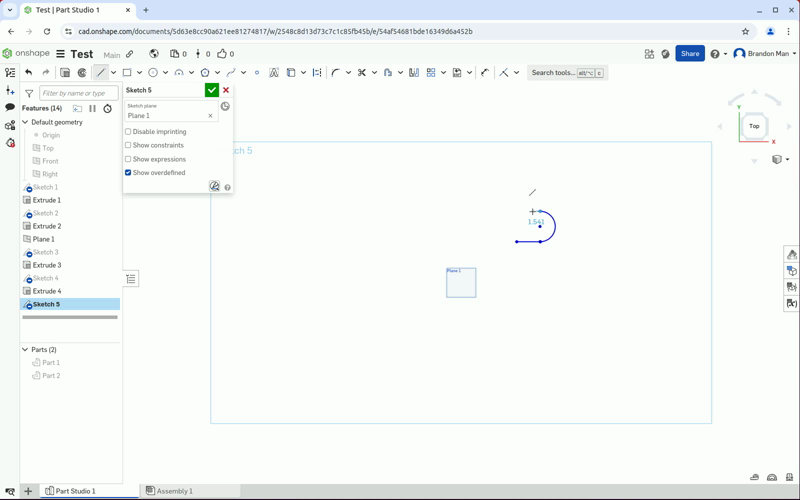
scroll(6)
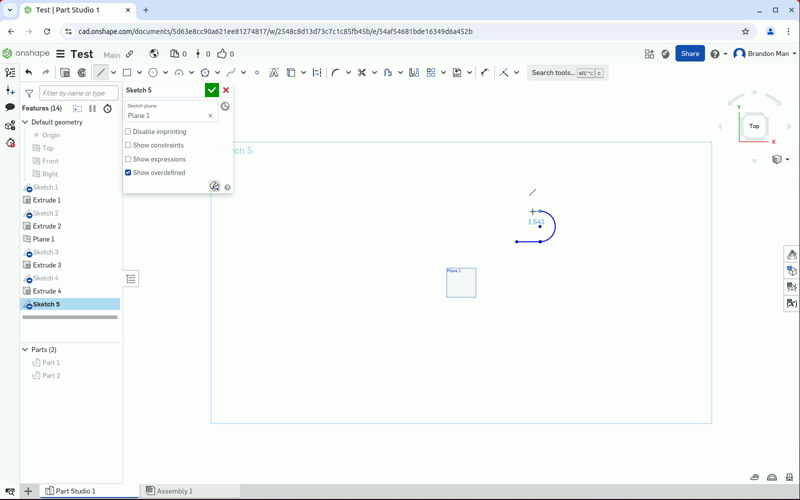
scroll(6)
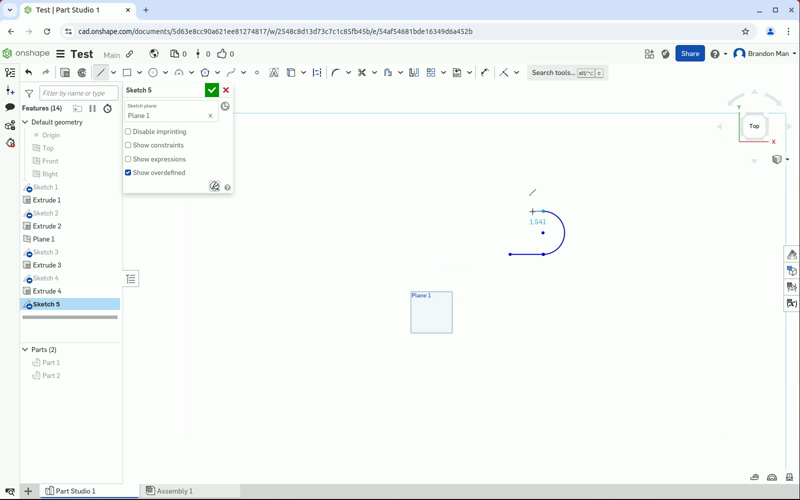
scroll(6)
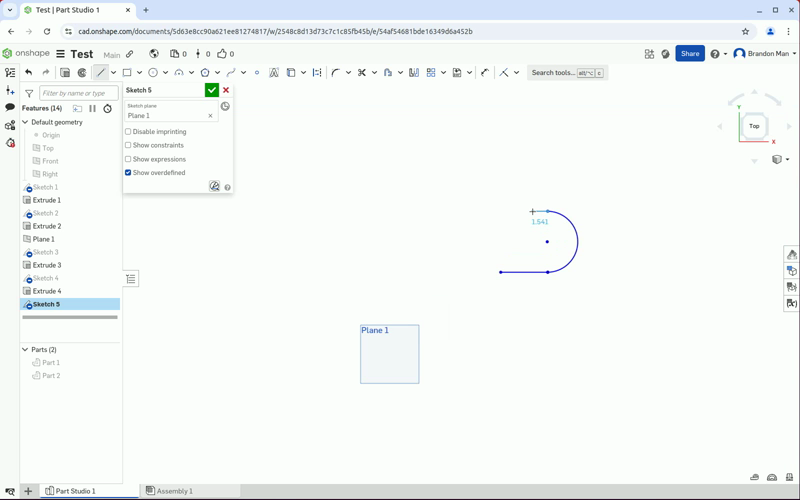
scroll(6)
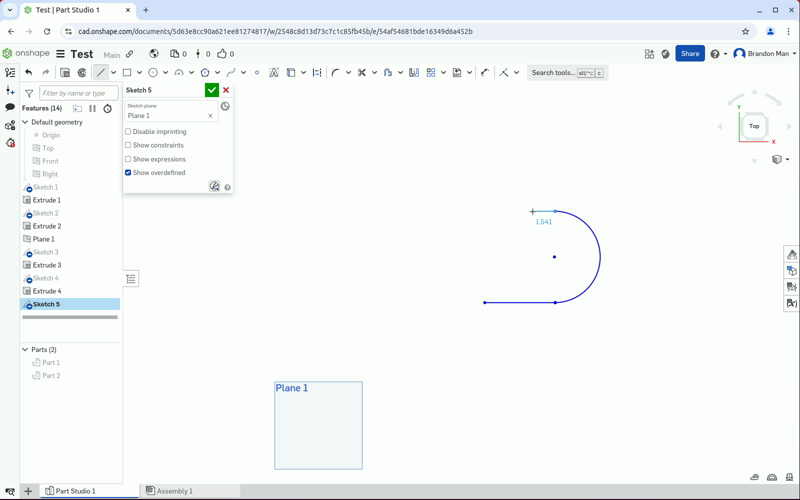
scroll(6)
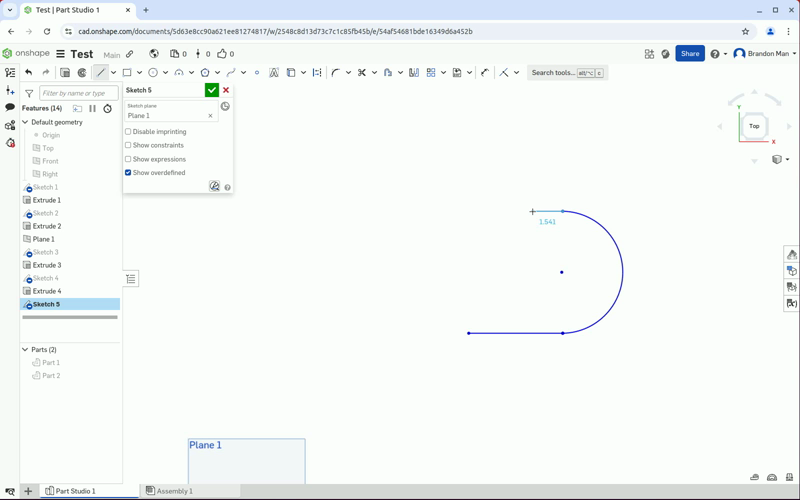
scroll(6)
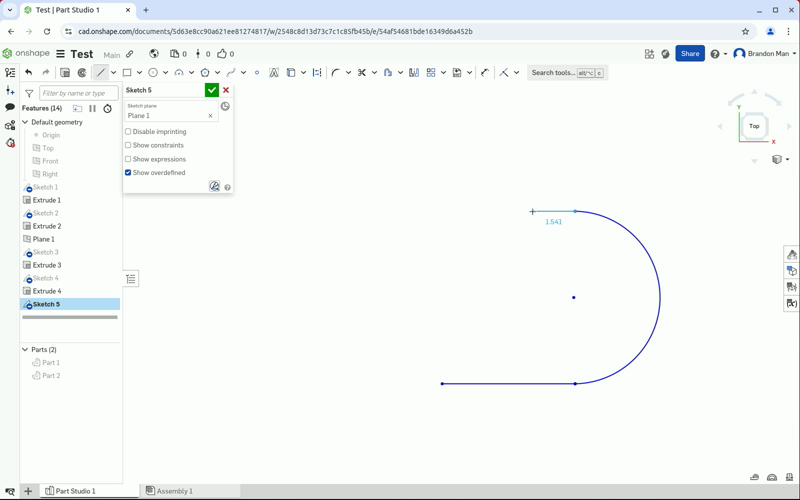
scroll(6)
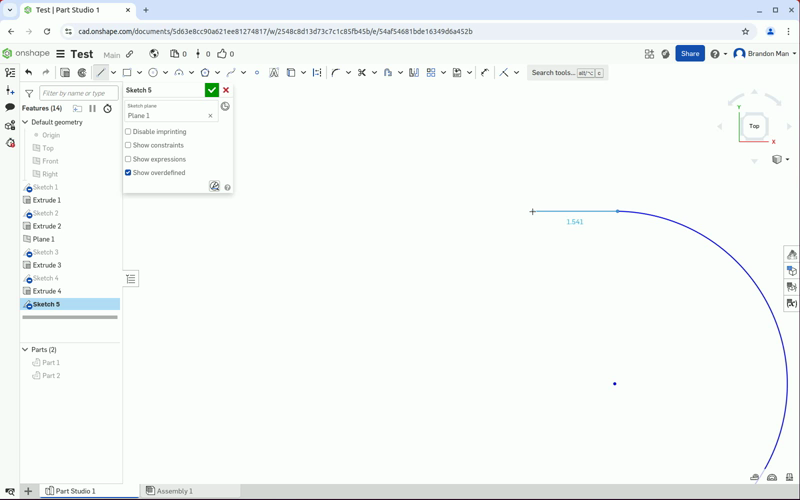
click(532, 211)
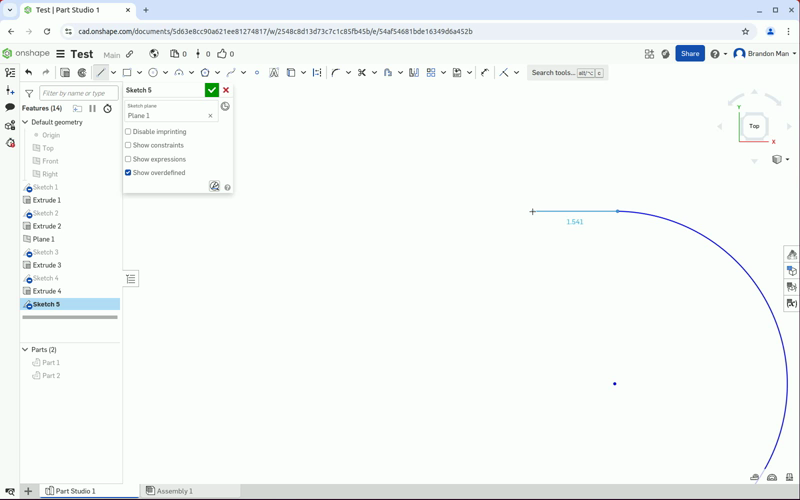
scroll(-6)
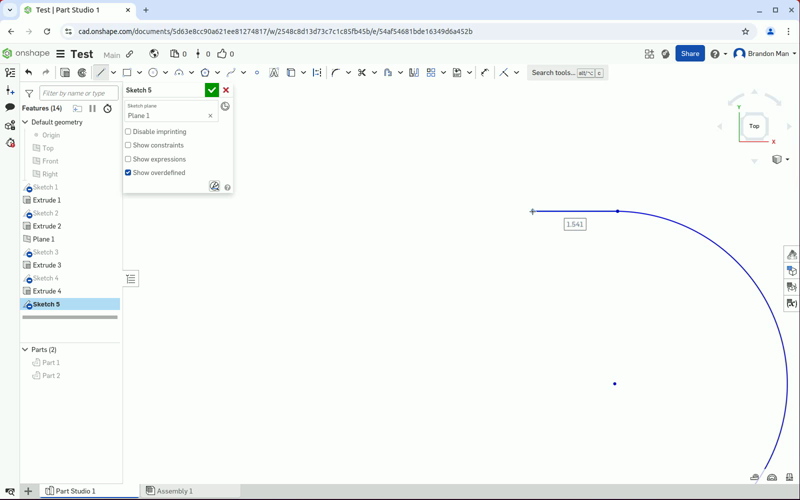
scroll(-6)
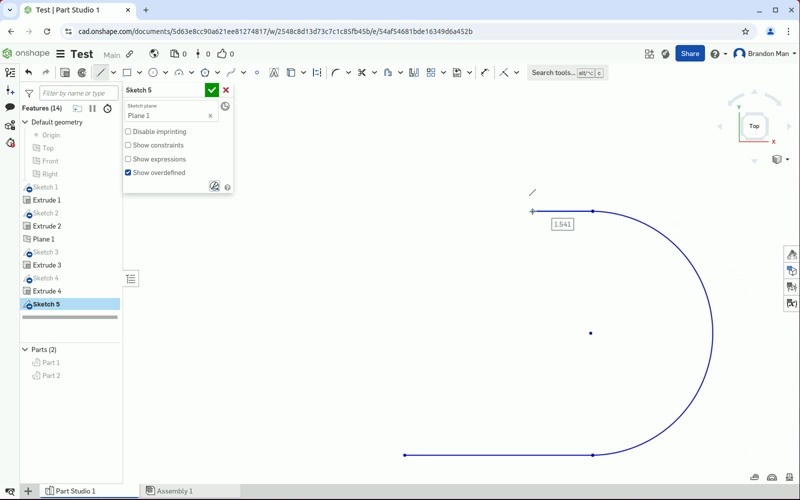
scroll(-6)
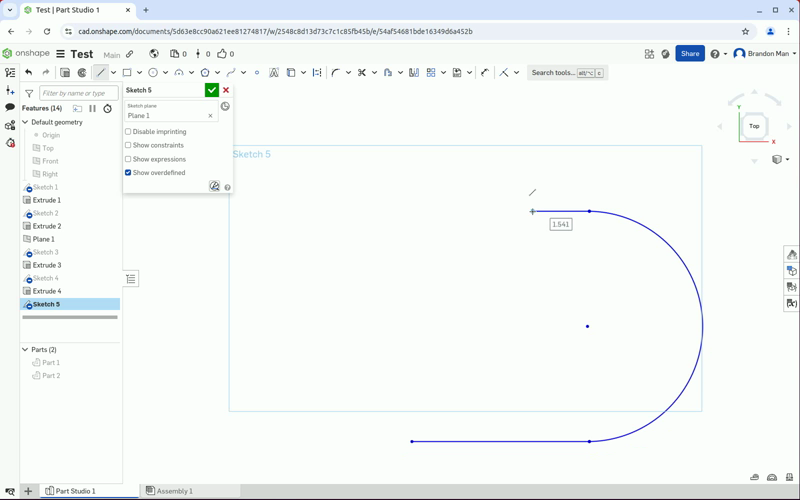
scroll(-6)
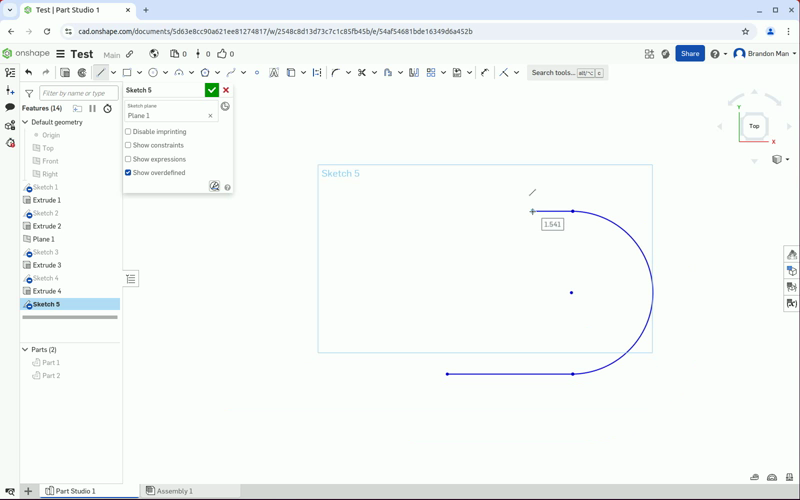
scroll(-6)
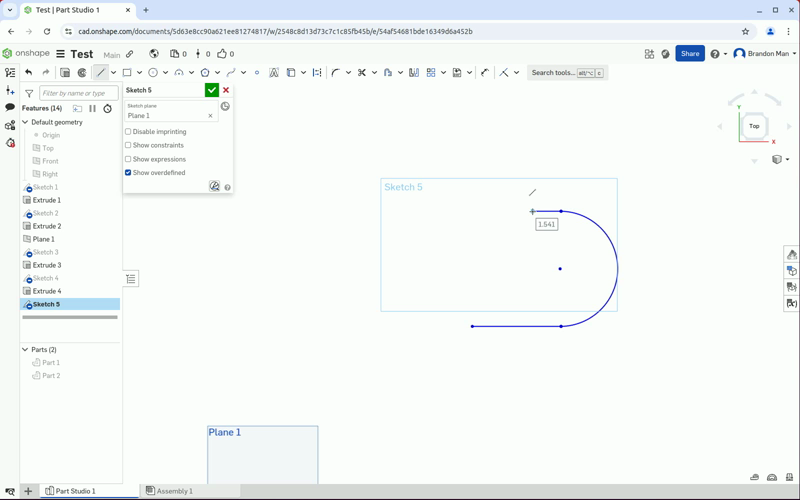
scroll(-6)
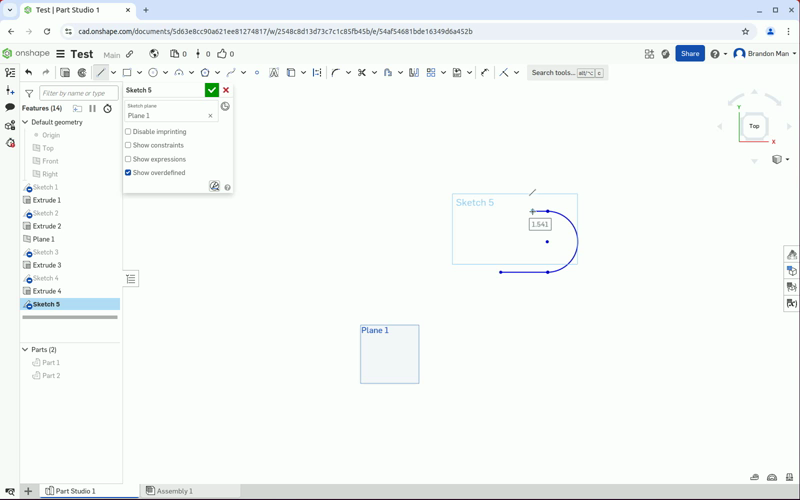
scroll(-6)
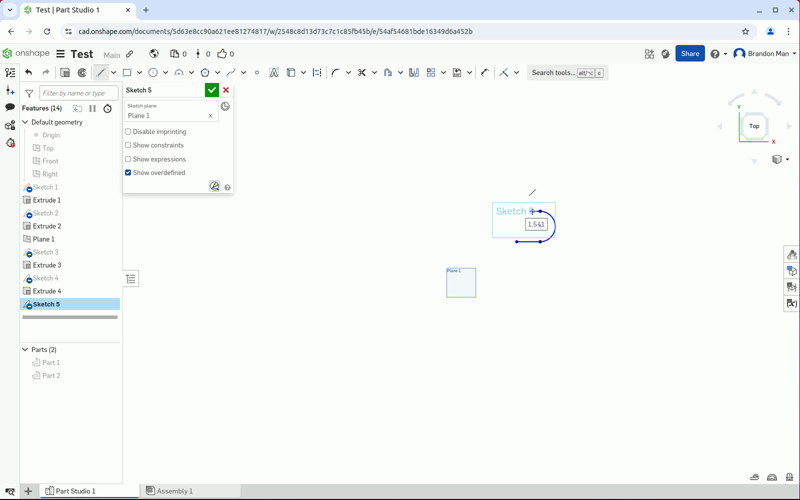
key_up(shift)
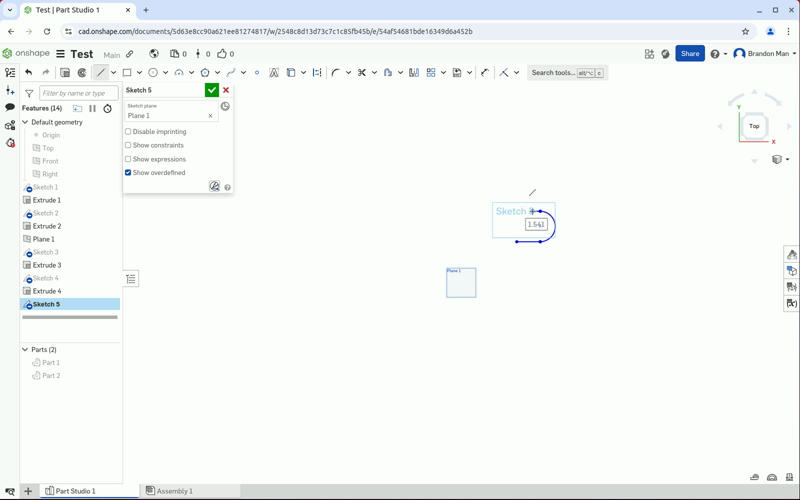
key_down(shift)
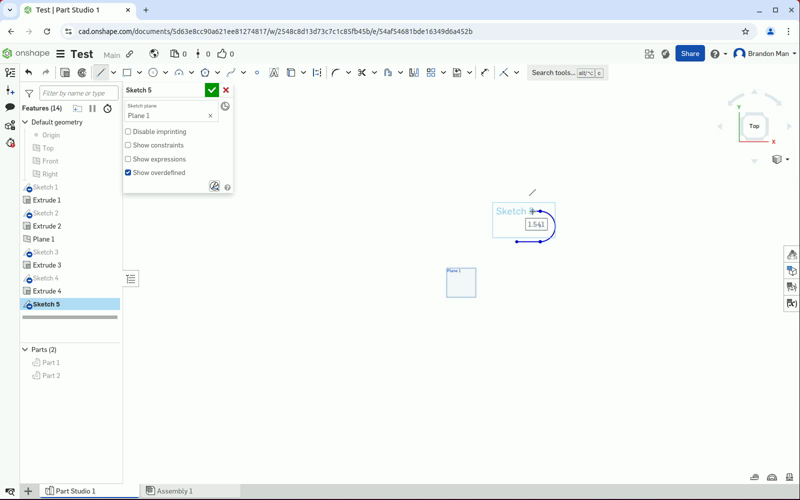
mouse_move(562, 211)
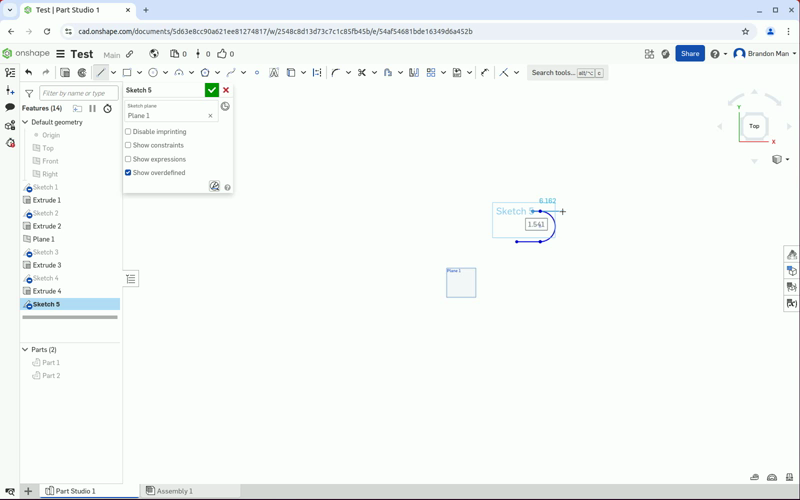
mouse_move(528, 215)
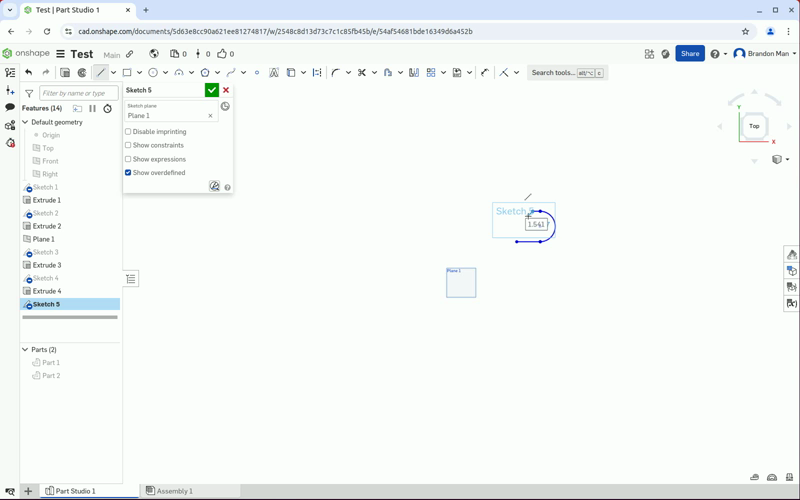
scroll(6)
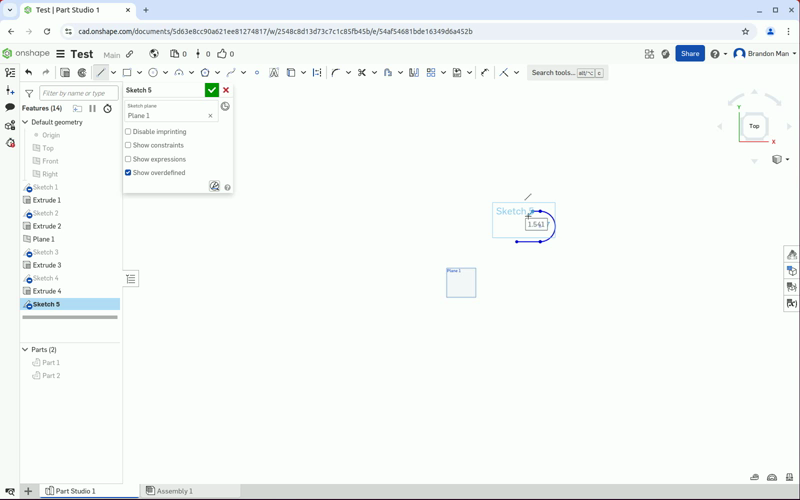
scroll(6)
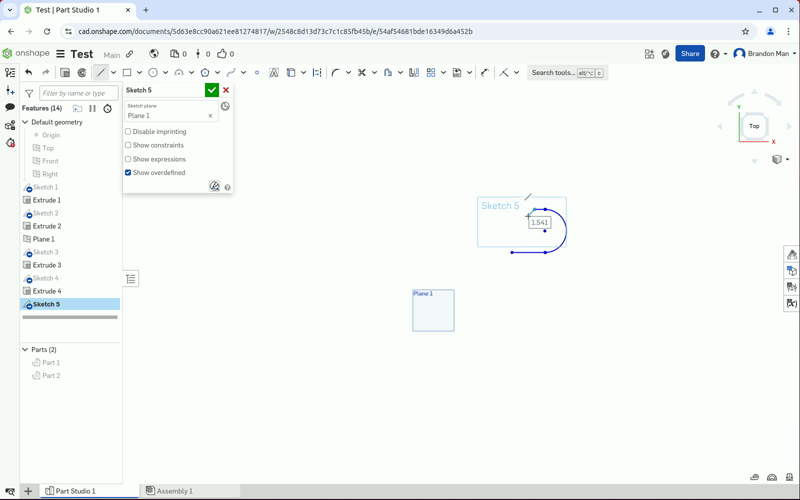
scroll(6)
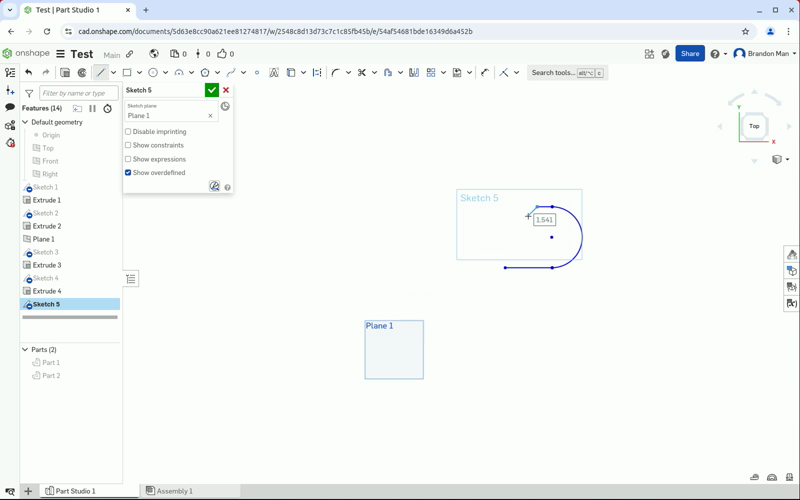
scroll(6)
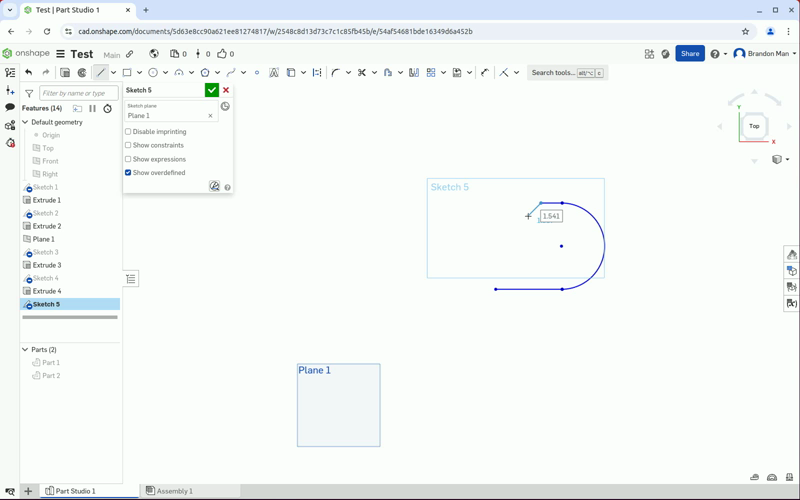
scroll(6)
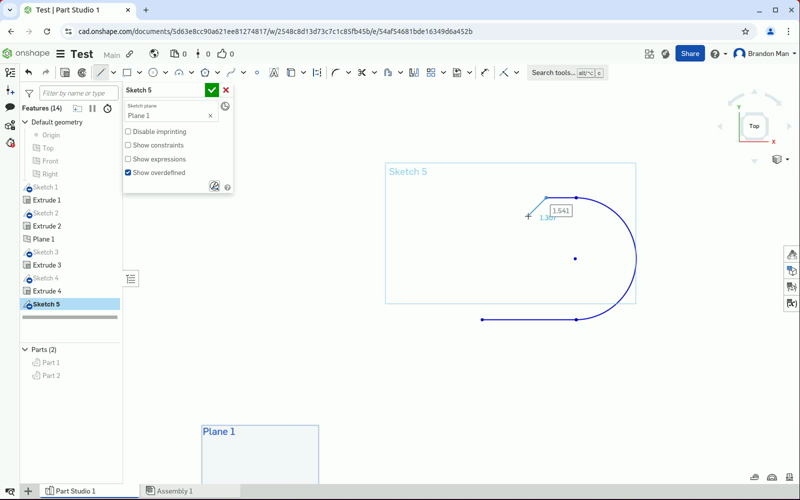
scroll(6)
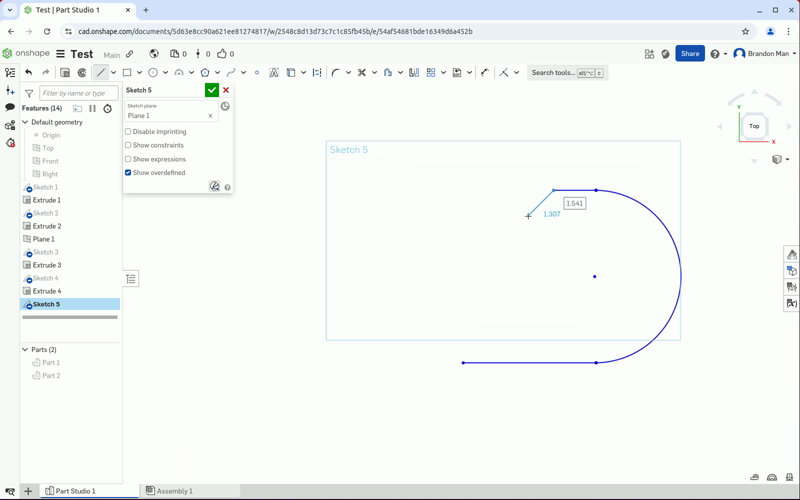
scroll(6)
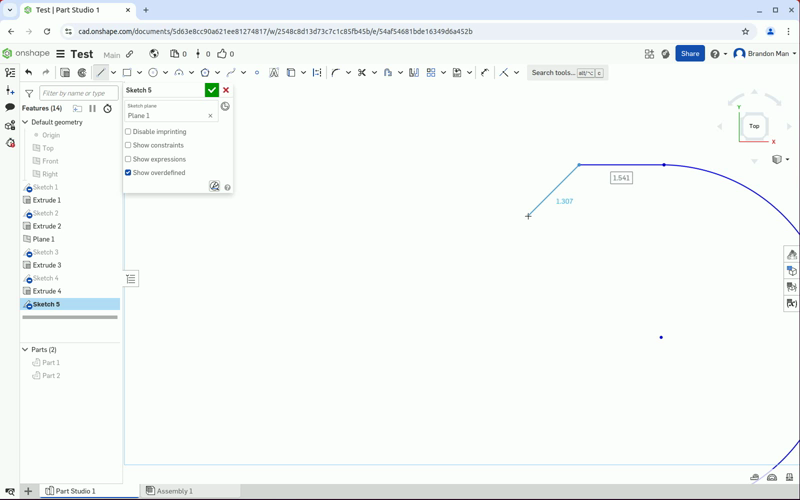
click(528, 215)
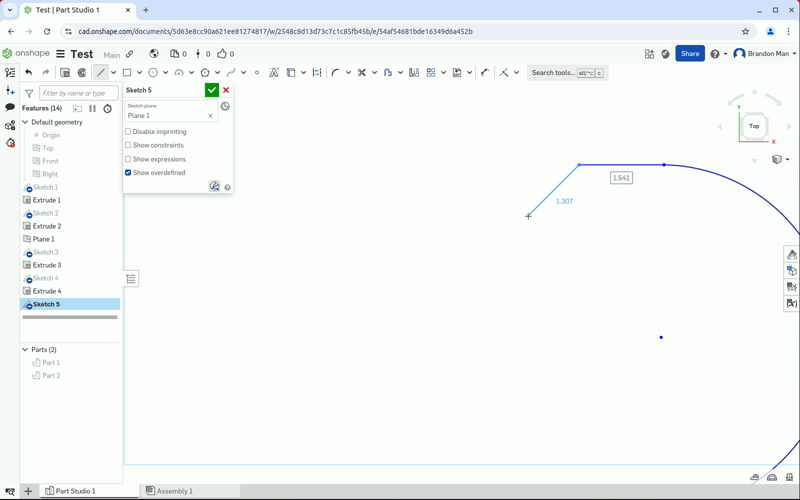
scroll(-6)
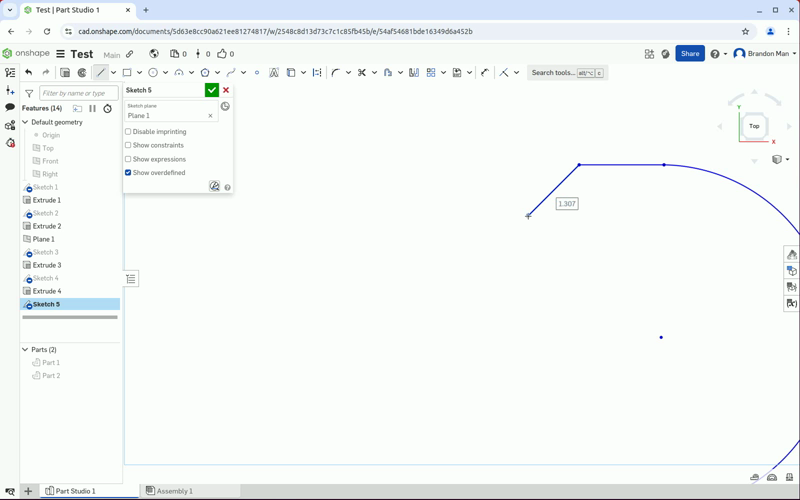
scroll(-6)
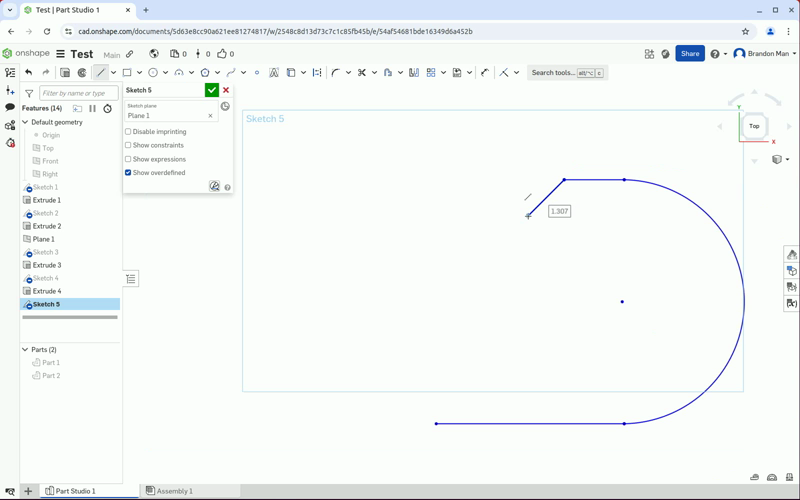
scroll(-6)
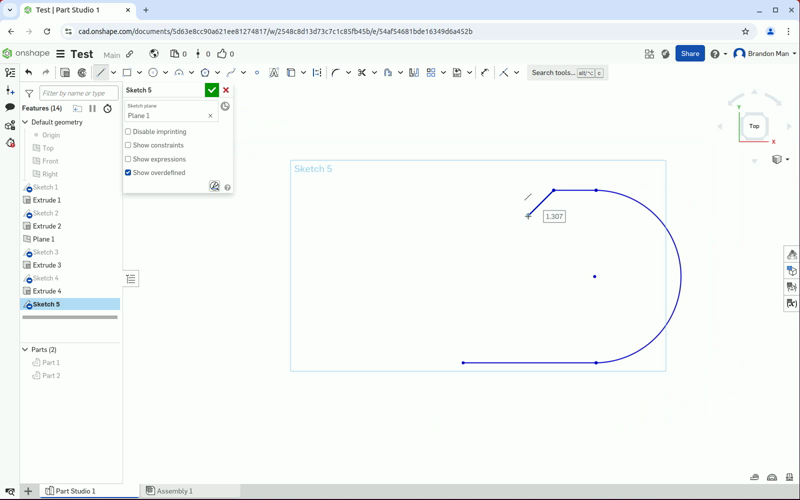
scroll(-6)
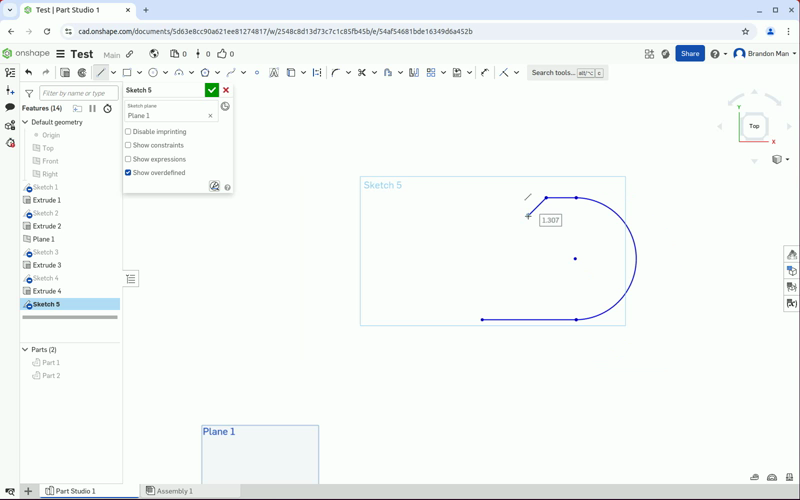
scroll(-6)
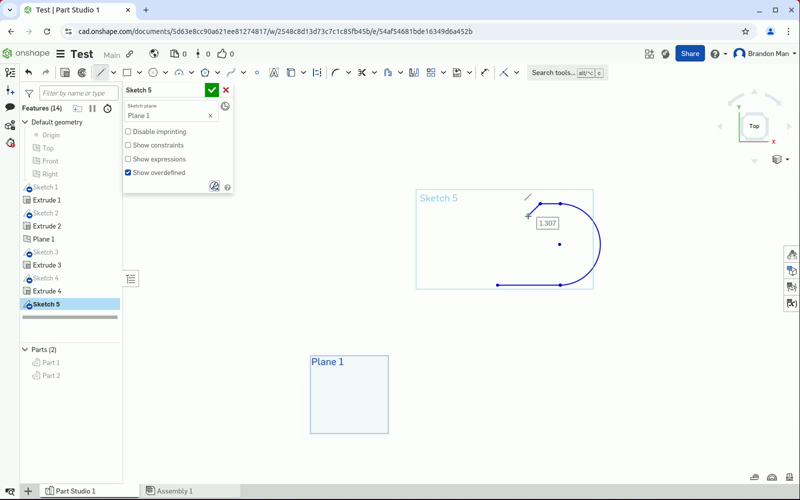
scroll(-6)
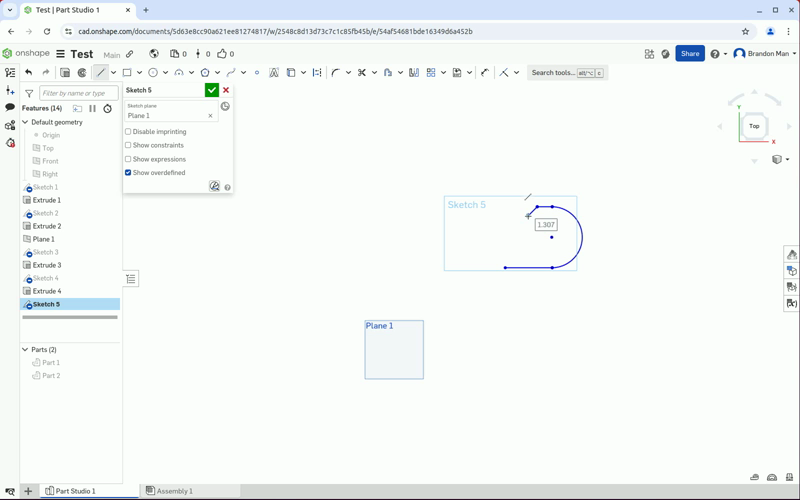
scroll(-6)
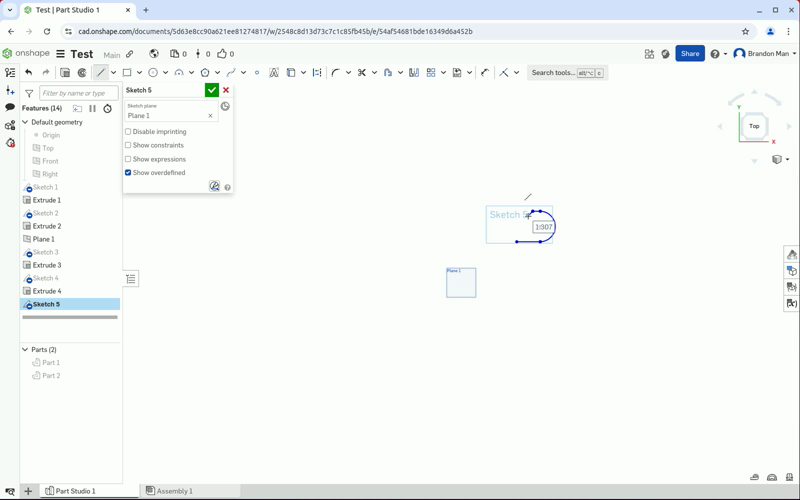
key_up(shift)
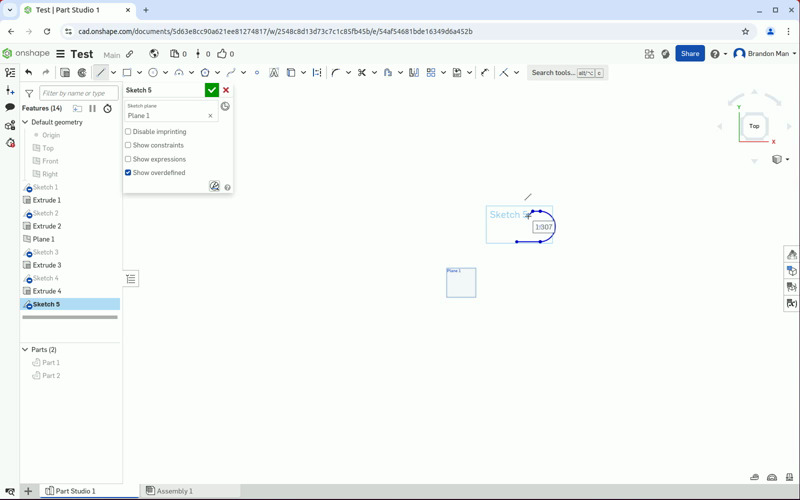
key(esc)
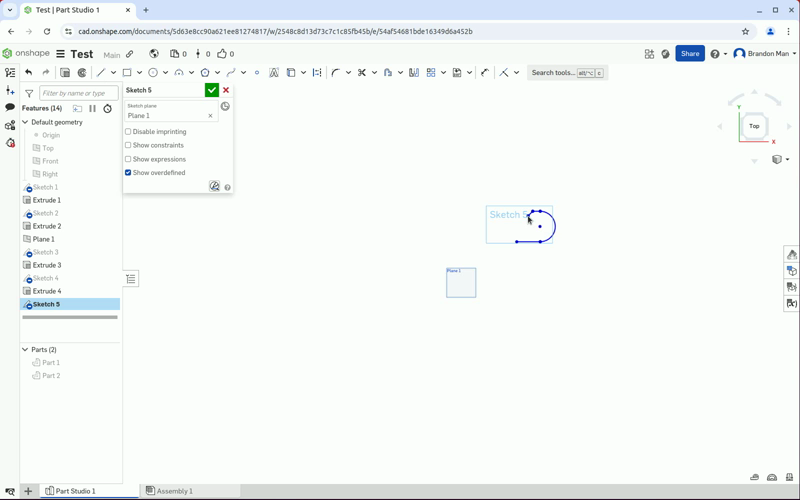
key(a)
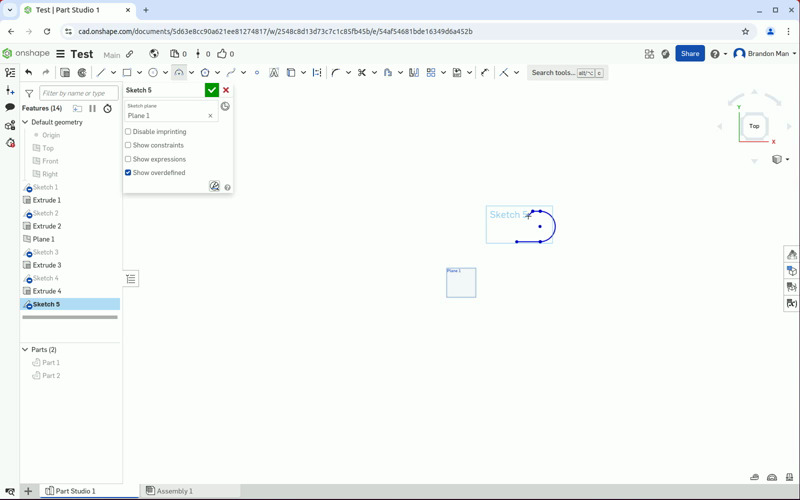
mouse_move(528, 215)
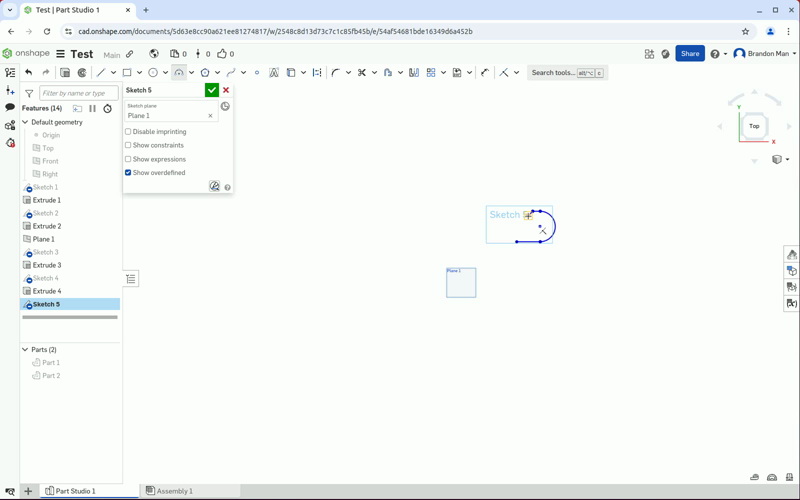
click(528, 215)
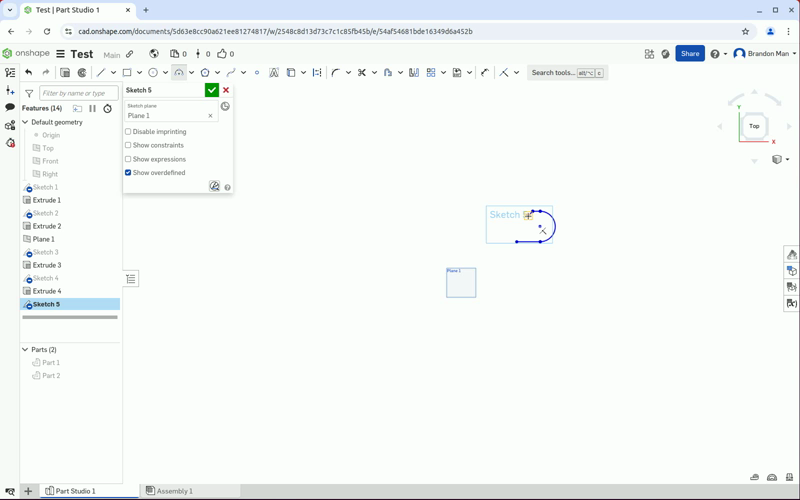
mouse_move(516, 241)
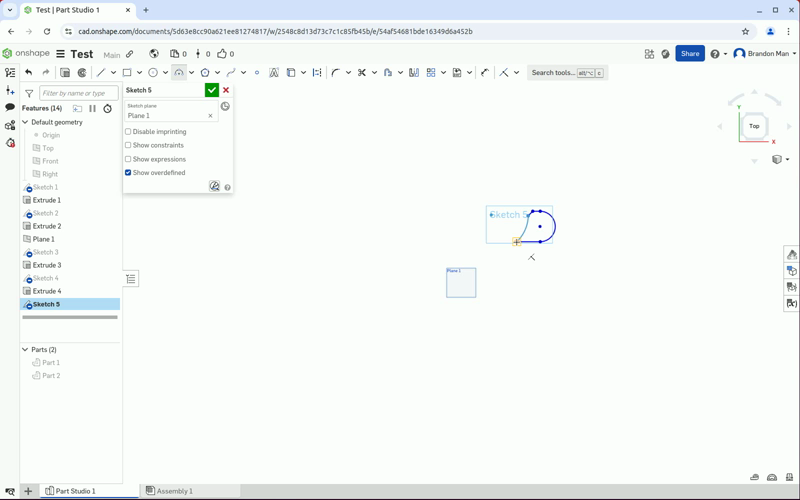
click(516, 241)
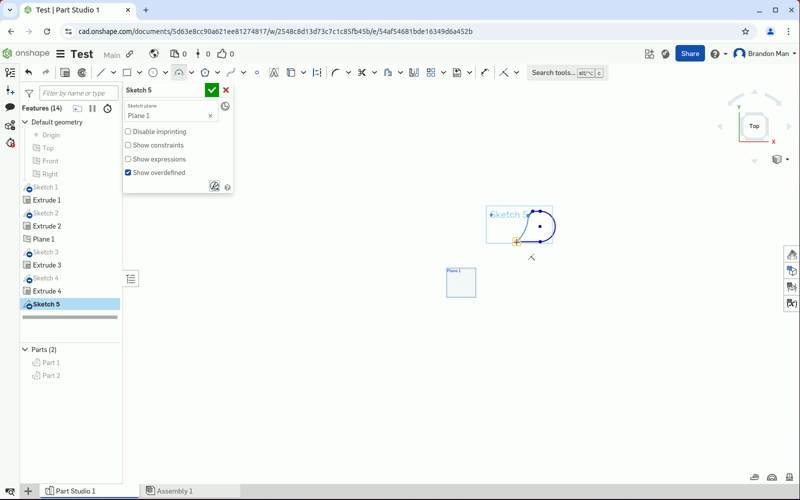
key_down(shift)
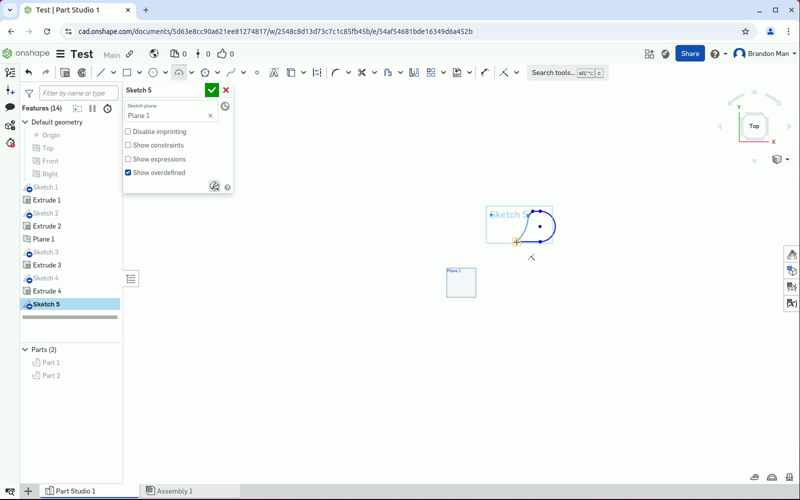
mouse_move(531, 232)
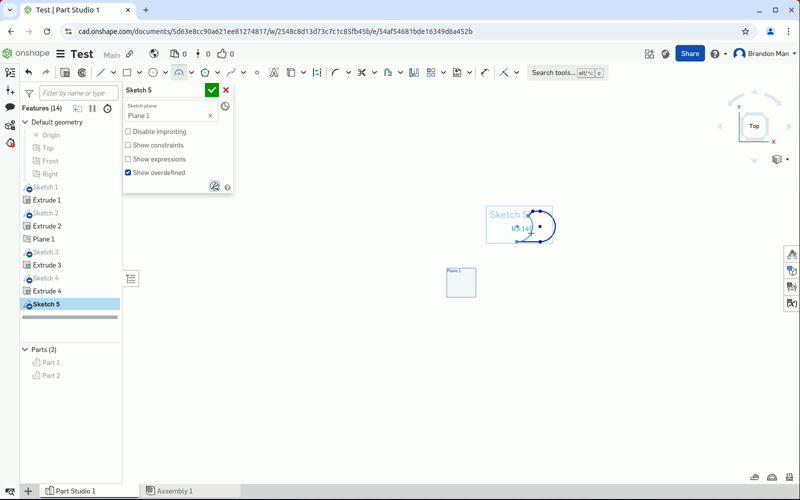
click(531, 232)
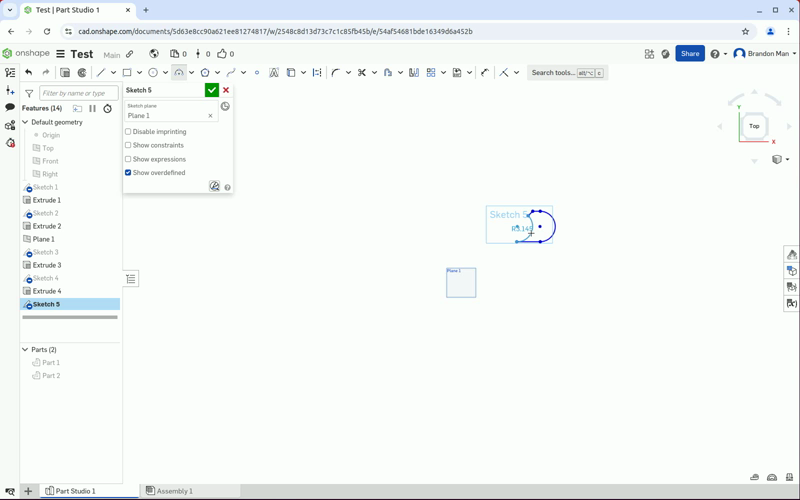
key_up(shift)
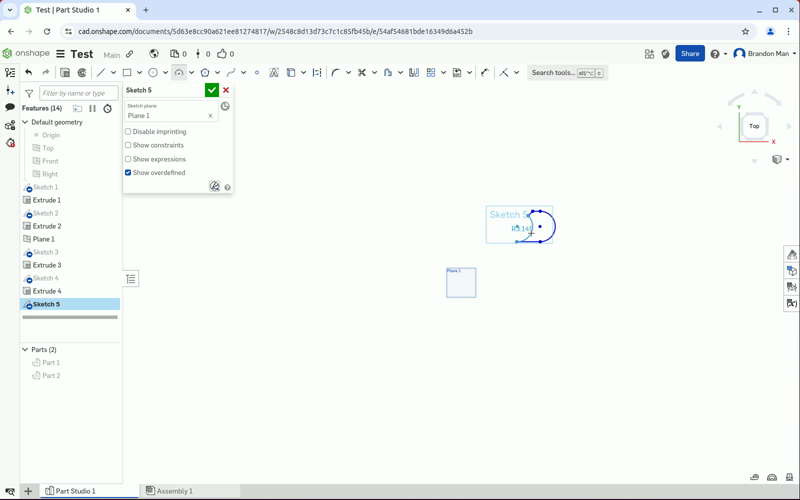
key(esc)
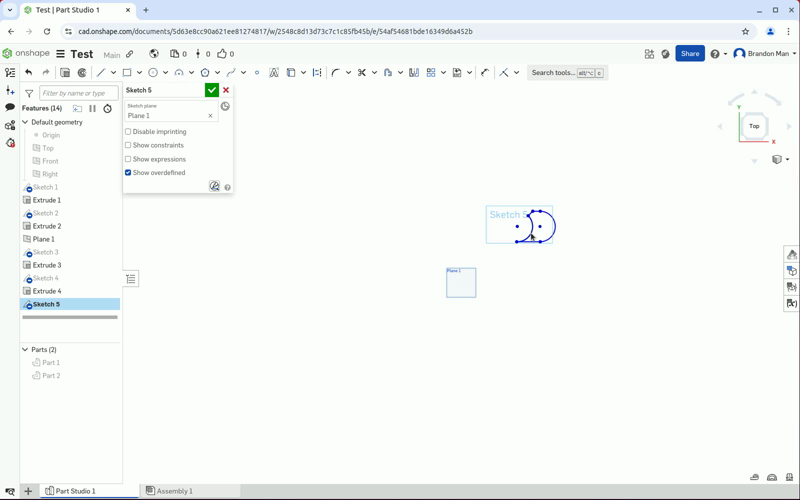
mouse_move(537, 240)
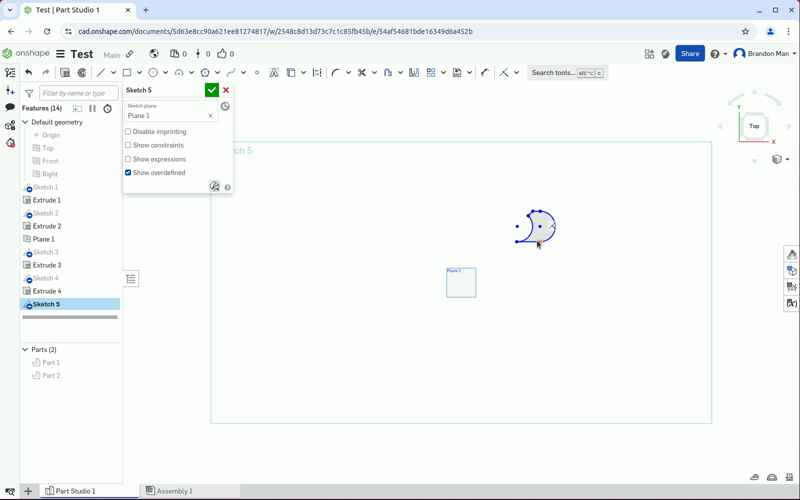
scroll(6)
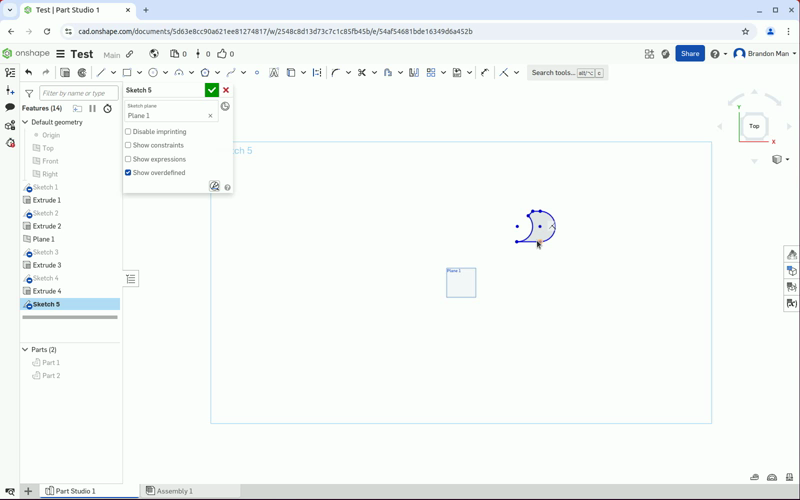
scroll(6)
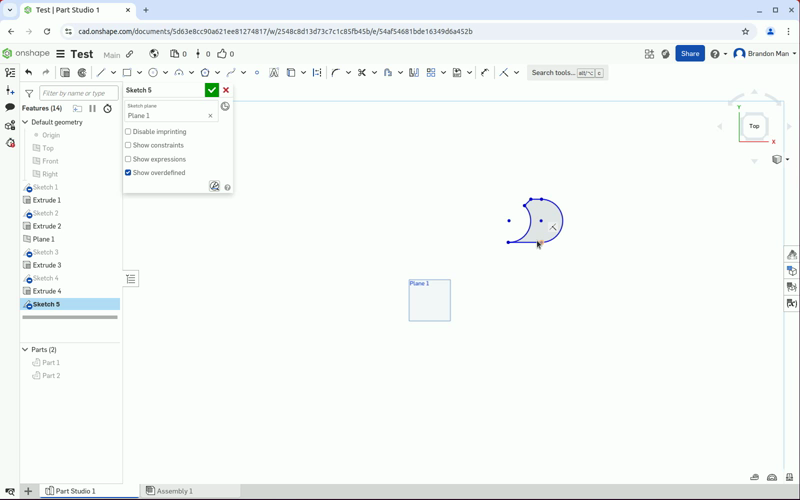
scroll(6)
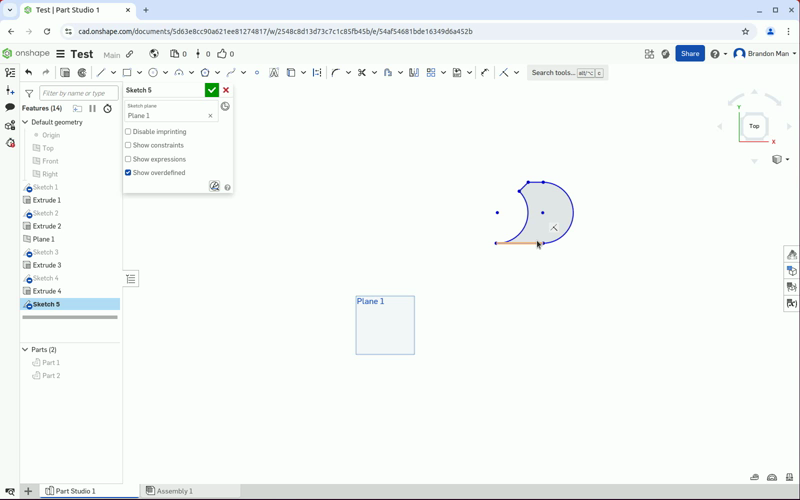
scroll(6)
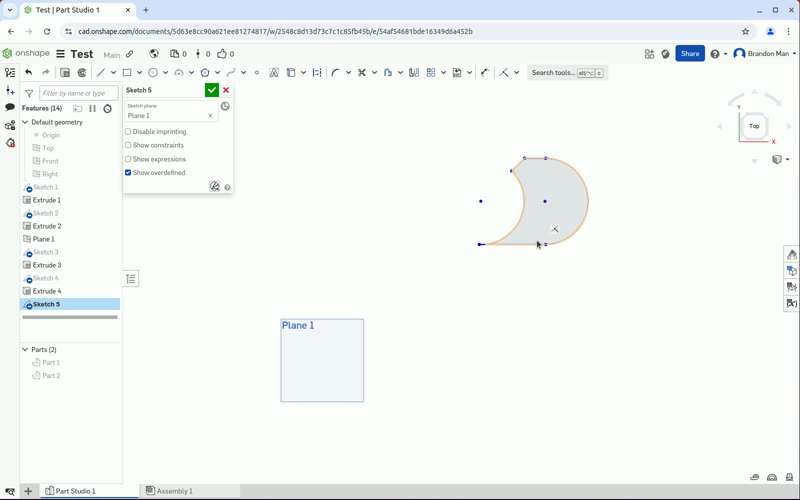
scroll(6)
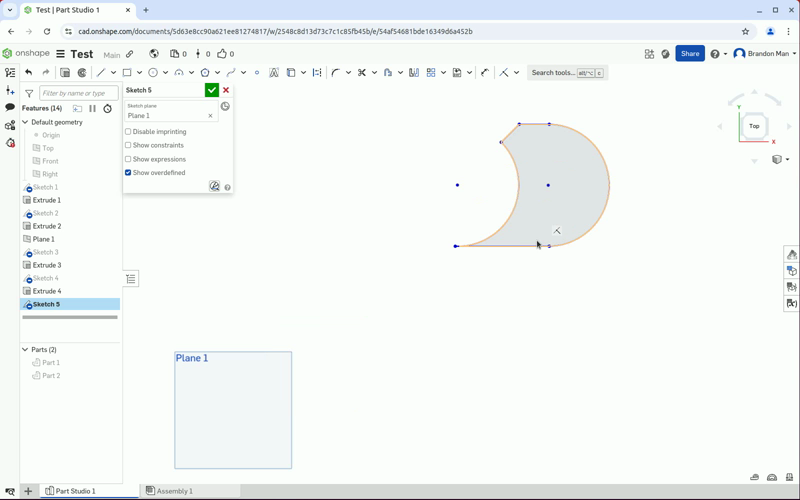
scroll(6)
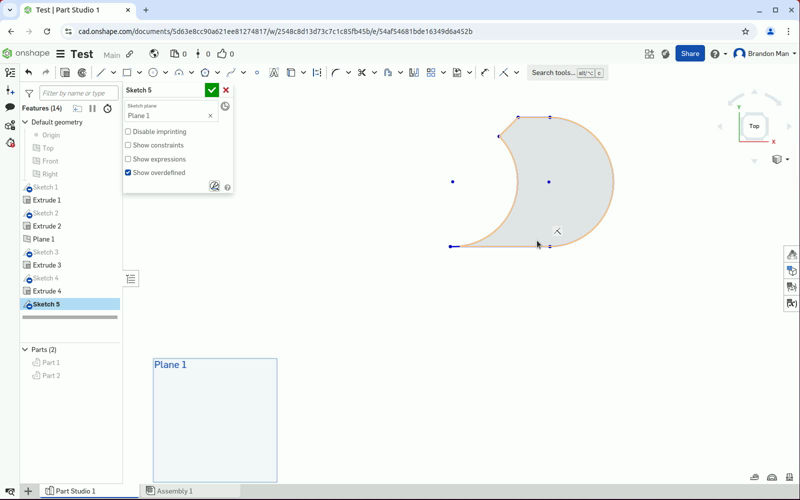
scroll(6)
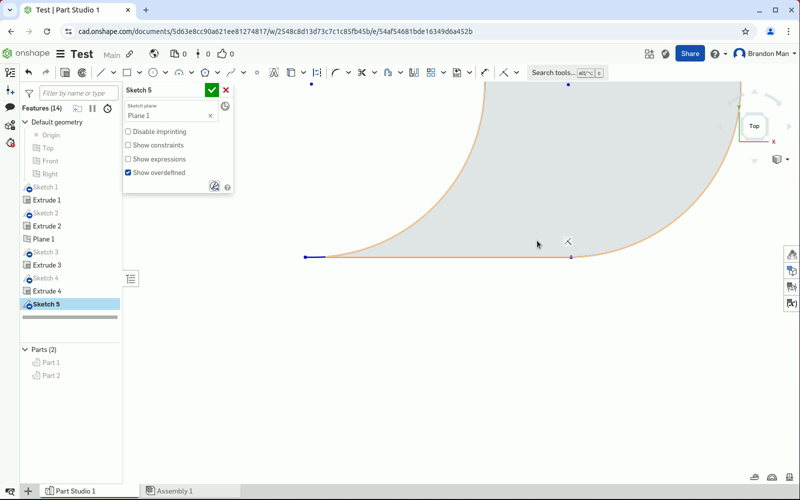
click(537, 240)
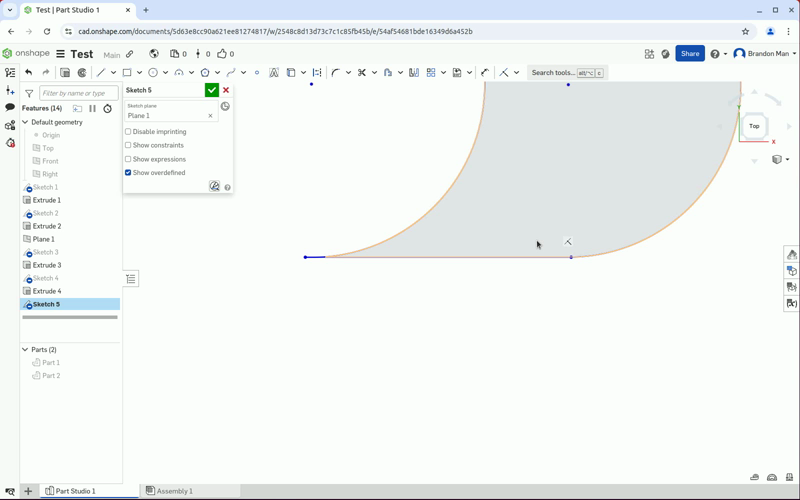
scroll(-6)
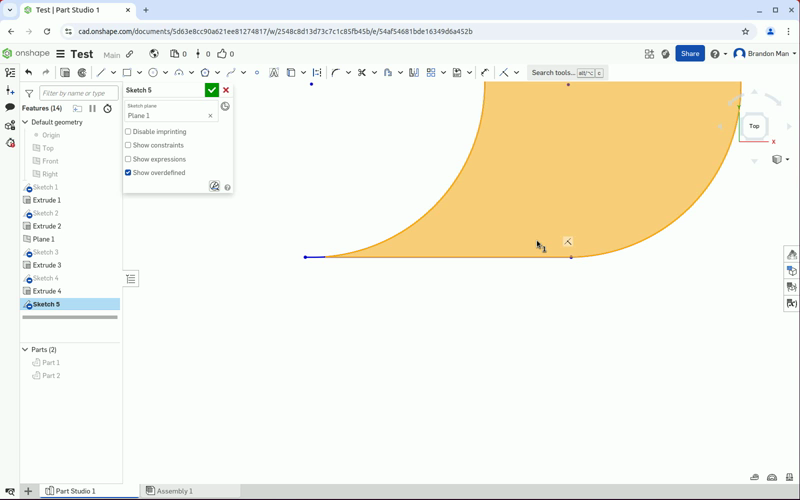
scroll(-6)
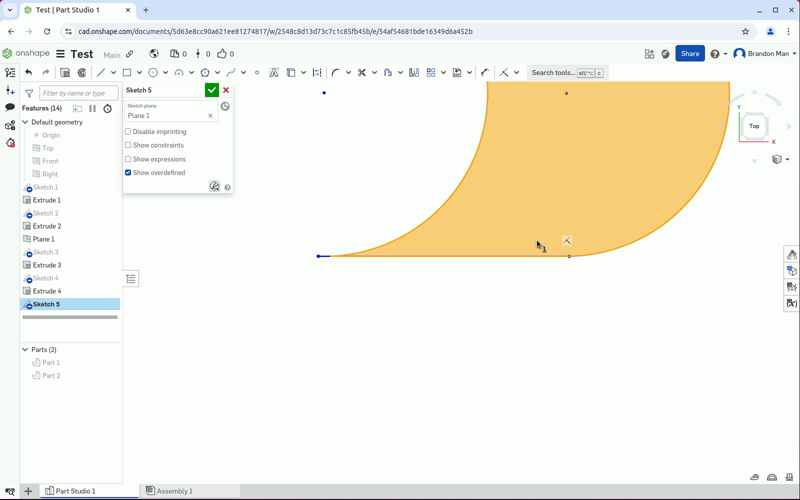
scroll(-6)
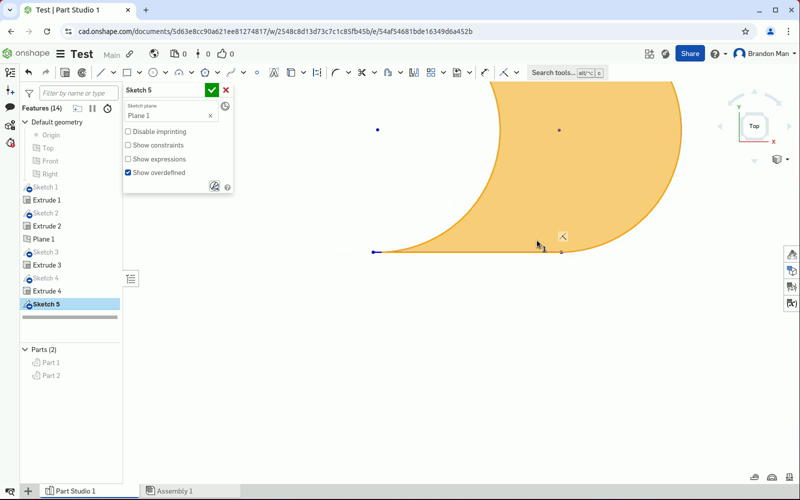
scroll(-6)
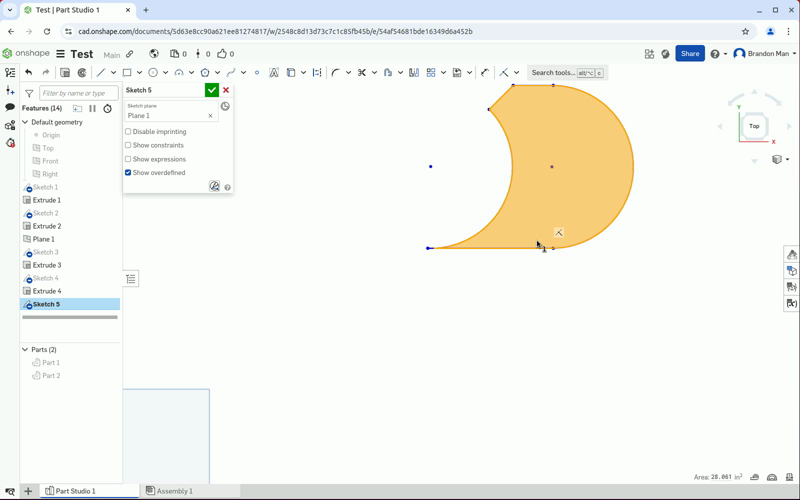
scroll(-6)
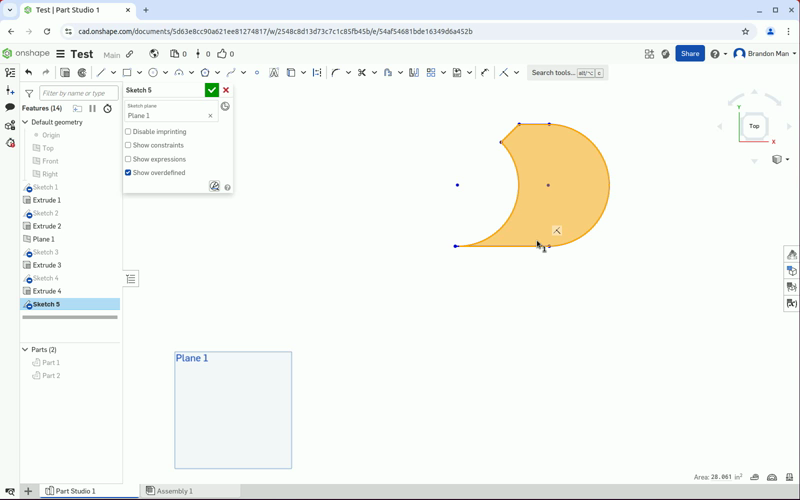
scroll(-6)
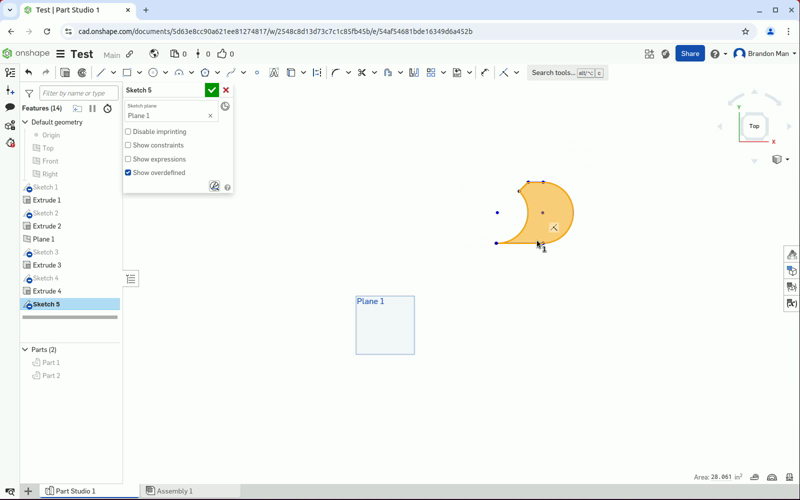
scroll(-6)
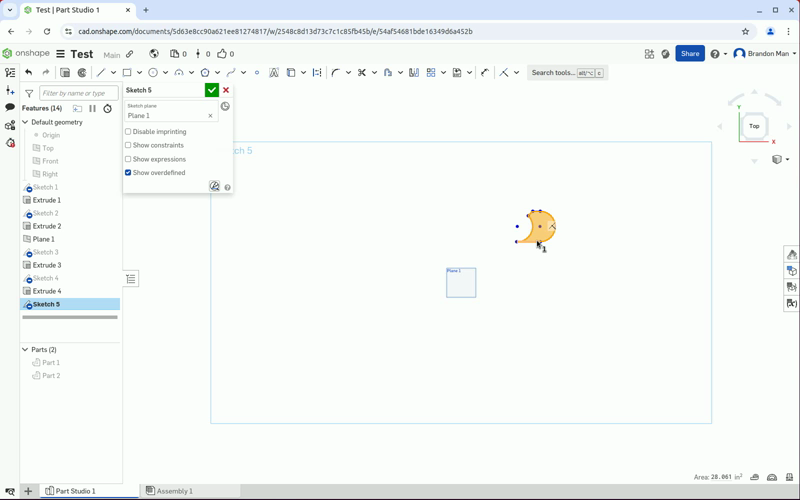
mouse_move(73, 352)
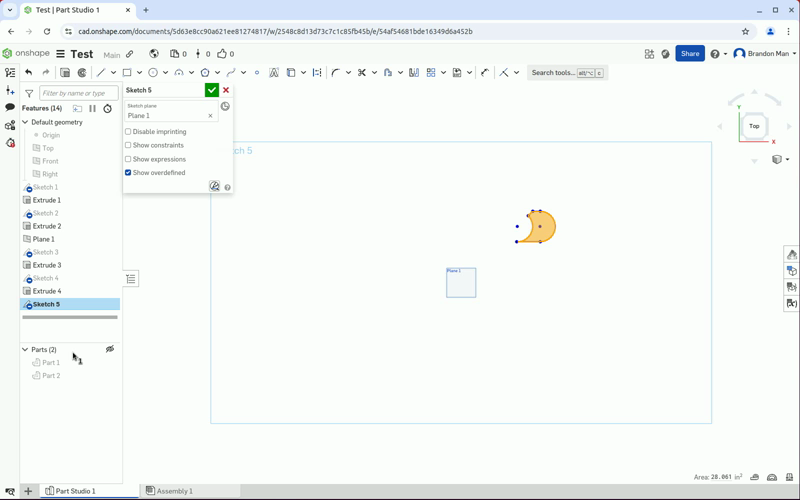
key(shift+y)
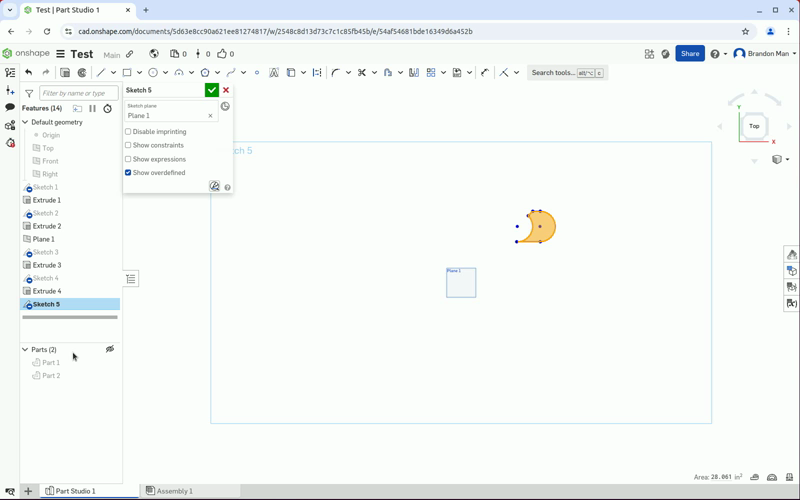
key(shift+e)
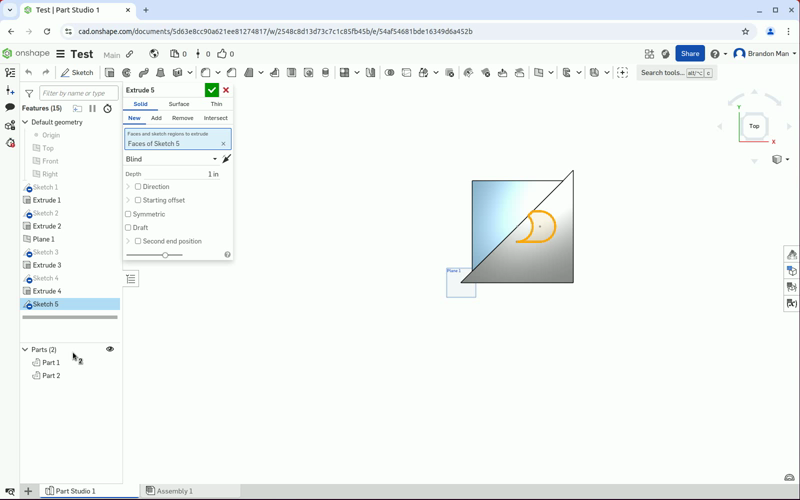
mouse_move(143, 106)
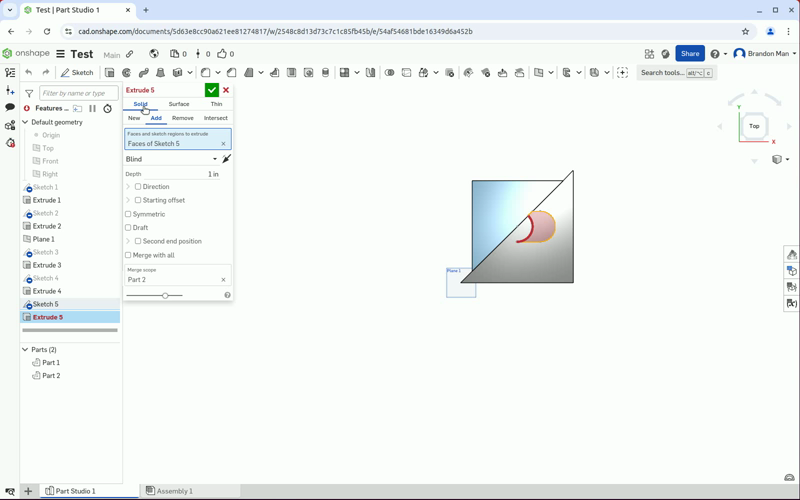
click(143, 106)
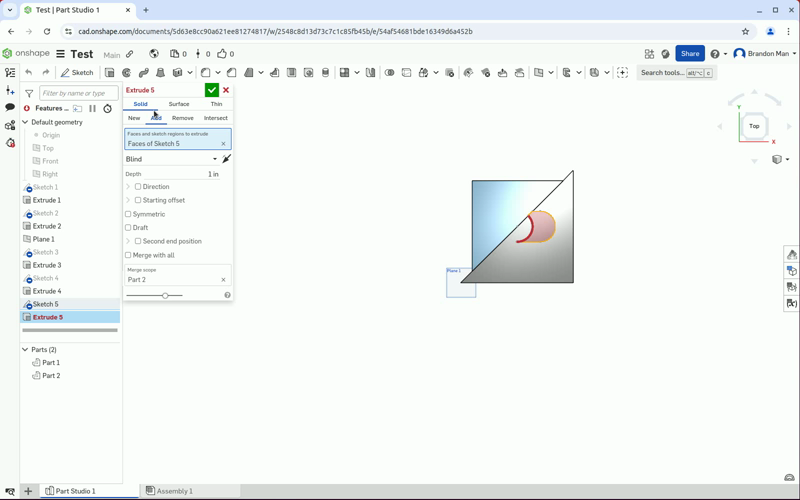
mouse_move(186, 120)
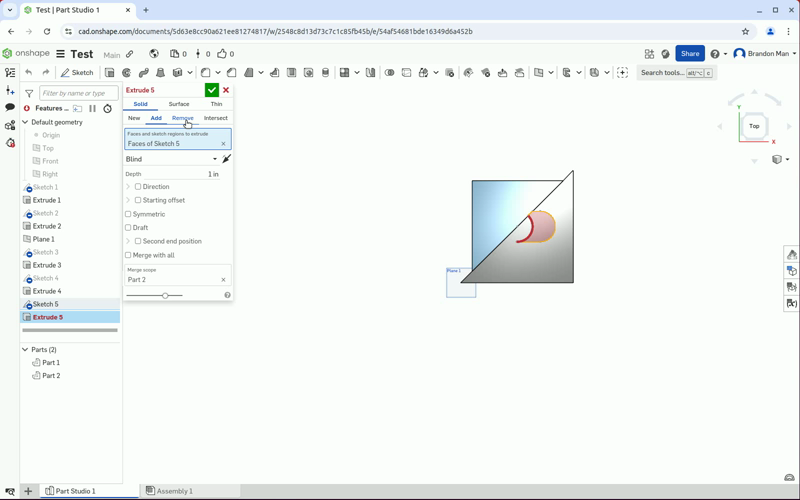
click(186, 120)
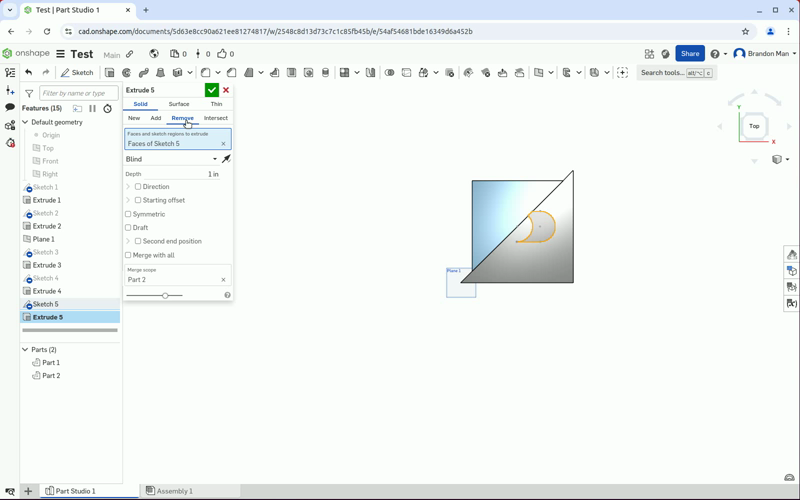
key(tab, 4)
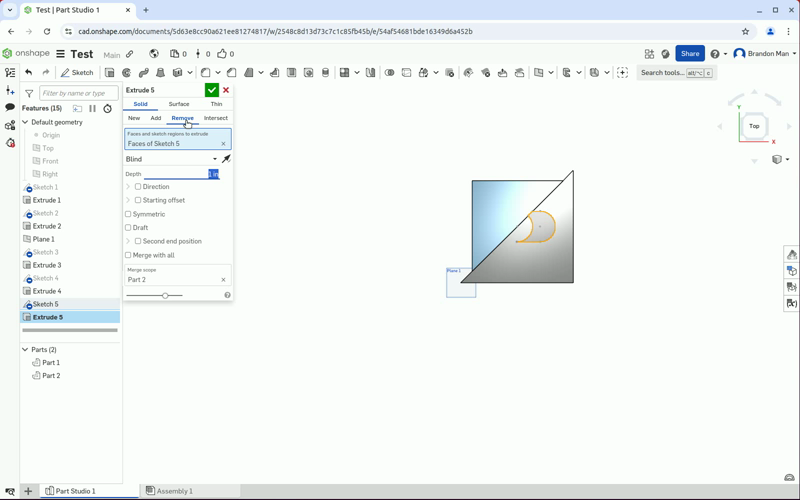
text(1.204)
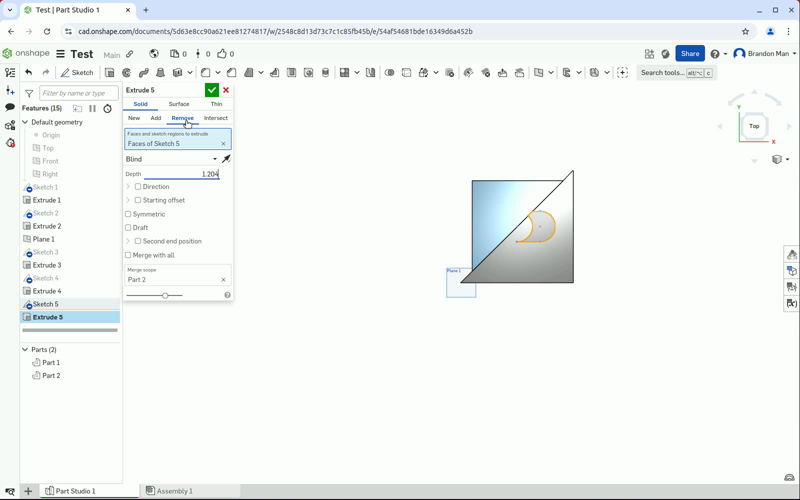
key(tab, 6)
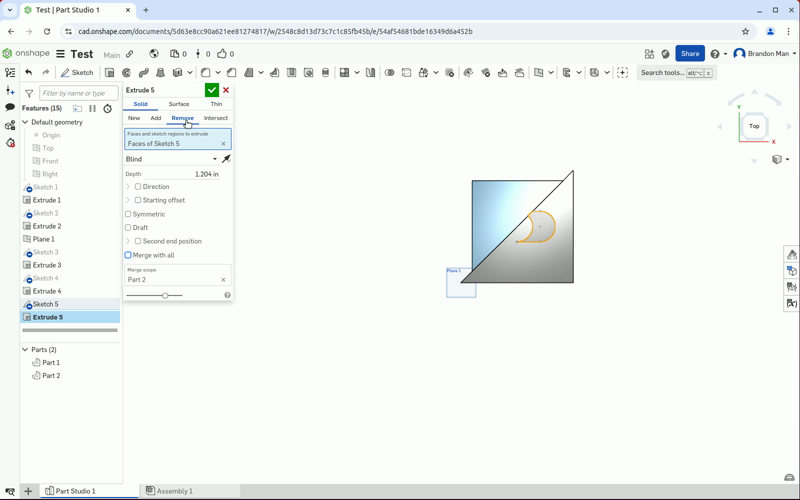
key(space)
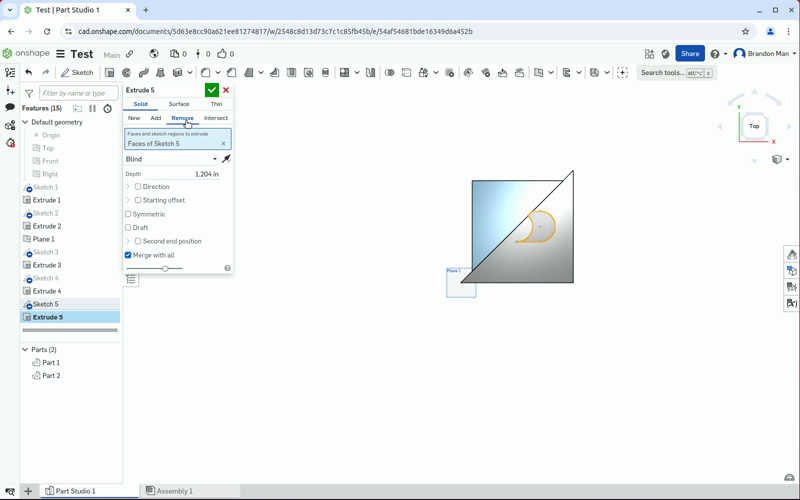
key(enter)
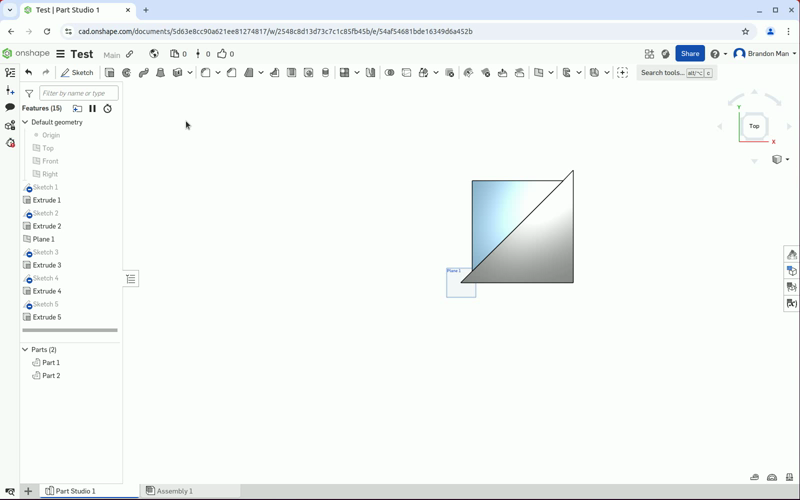
key(shift+h)
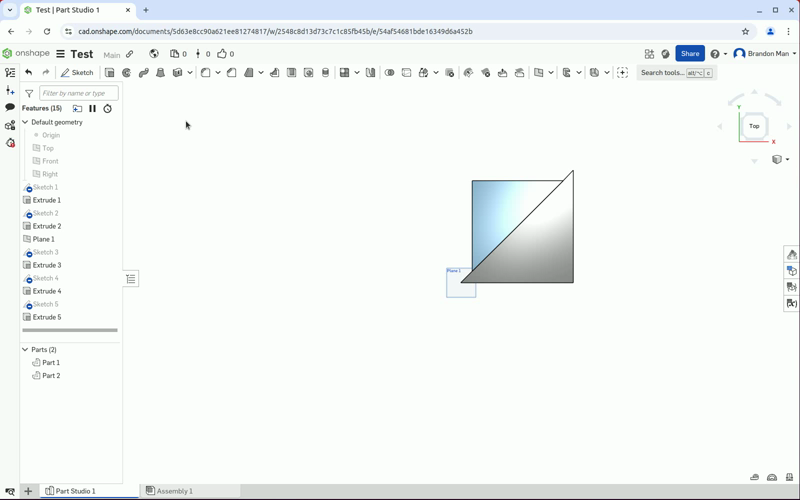
key(shift+h)
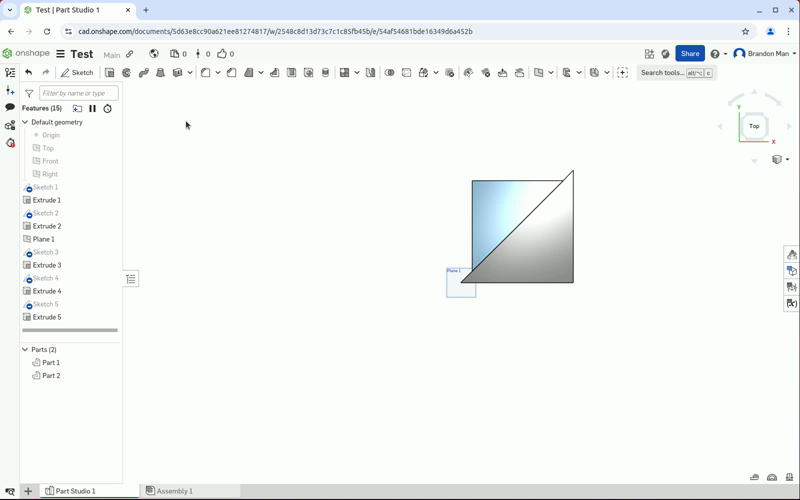
mouse_move(73, 189)
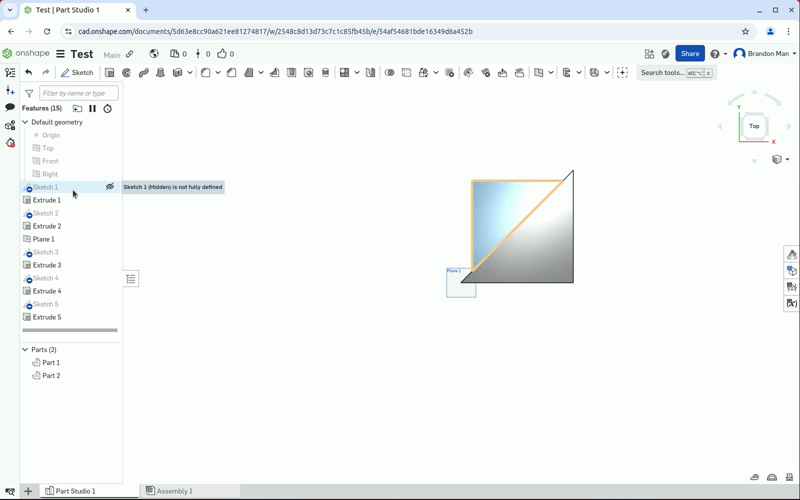
click(73, 189)
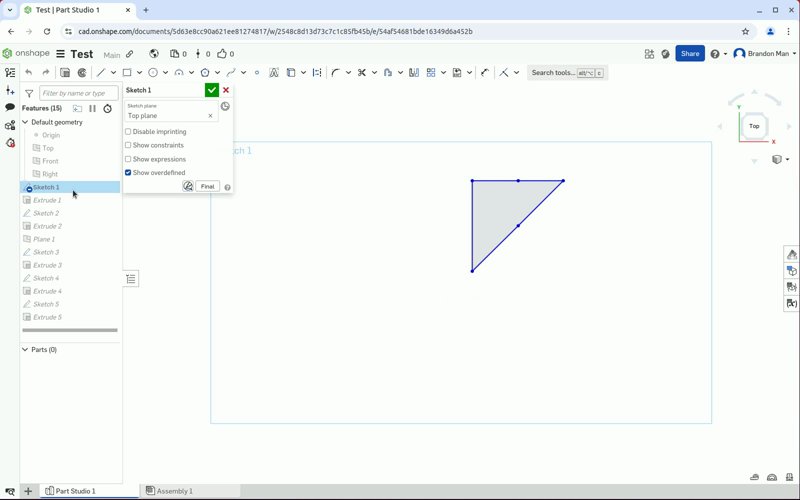
mouse_move(229, 92)
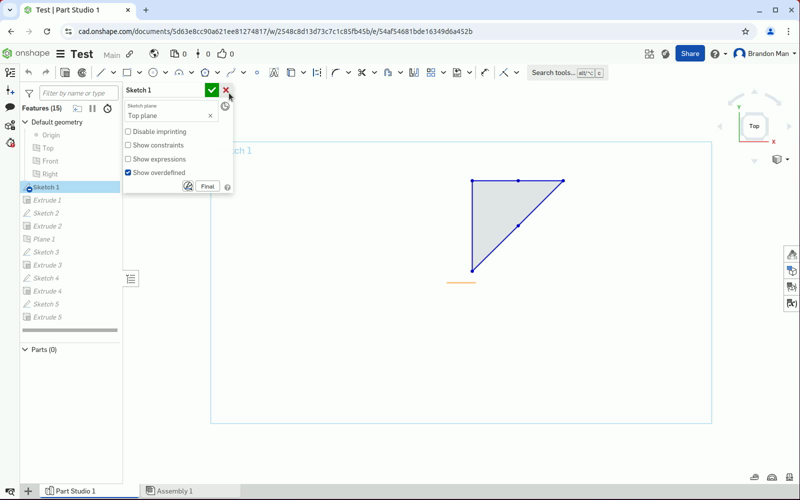
click(229, 92)
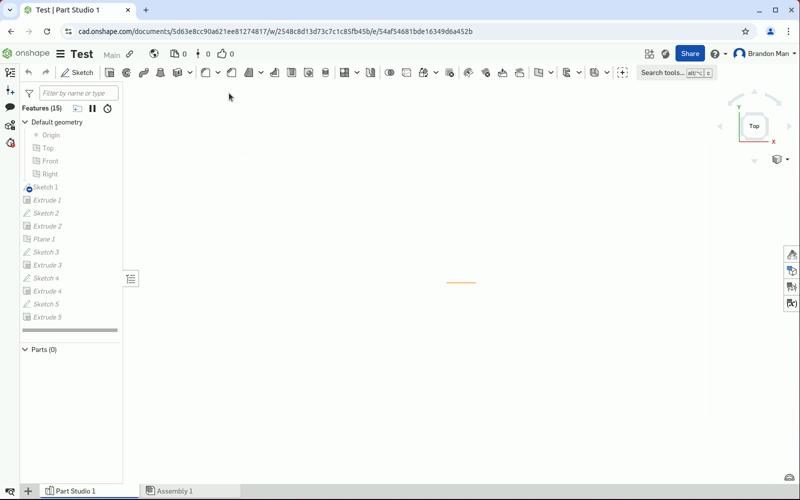
key(shift+s)
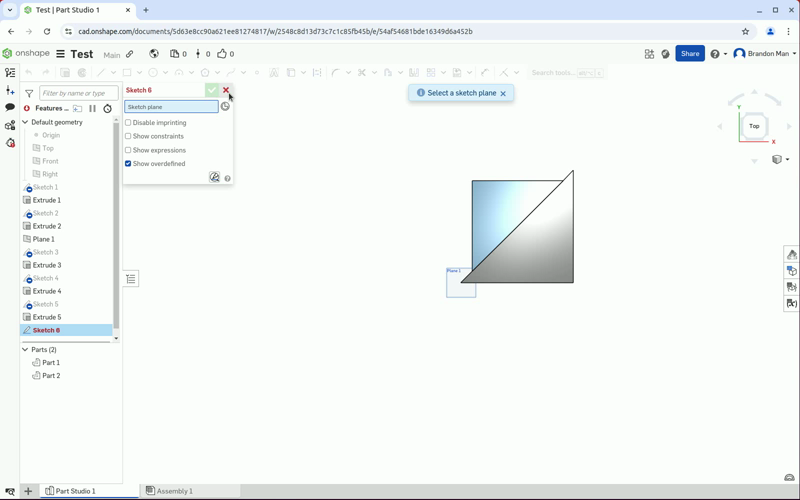
mouse_move(69, 241)
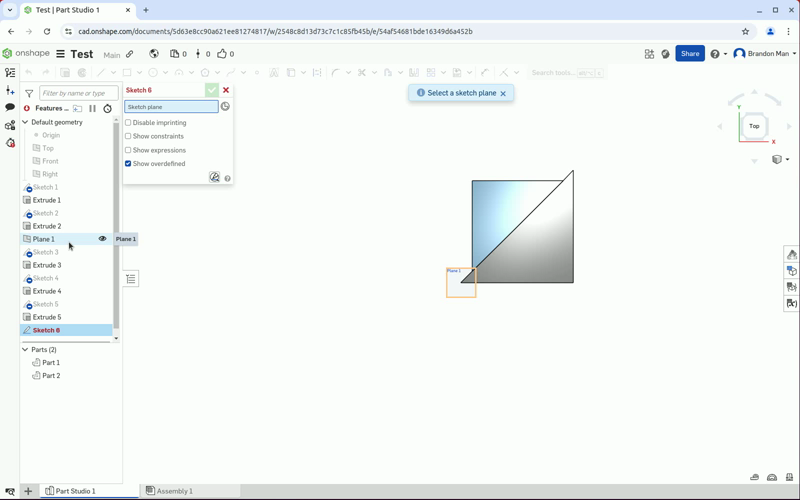
click(69, 241)
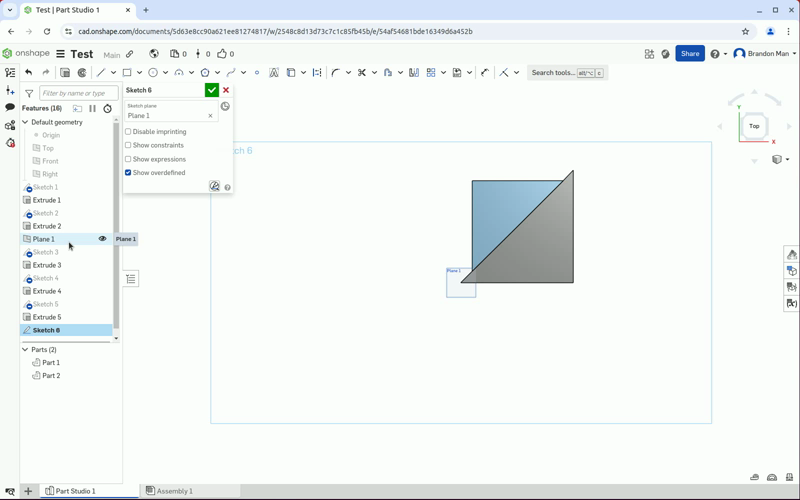
mouse_move(73, 352)
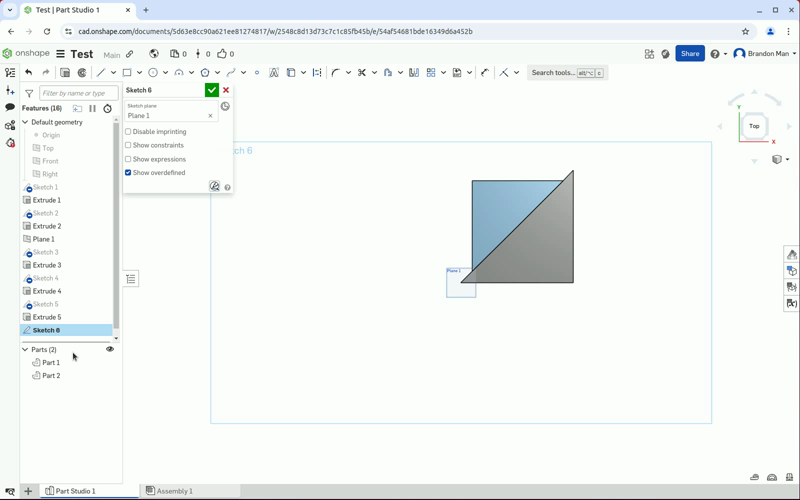
key(y)
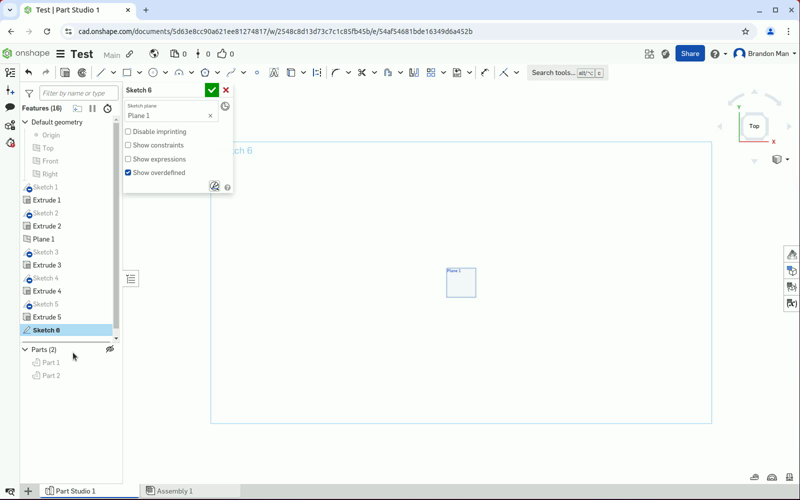
key(a)
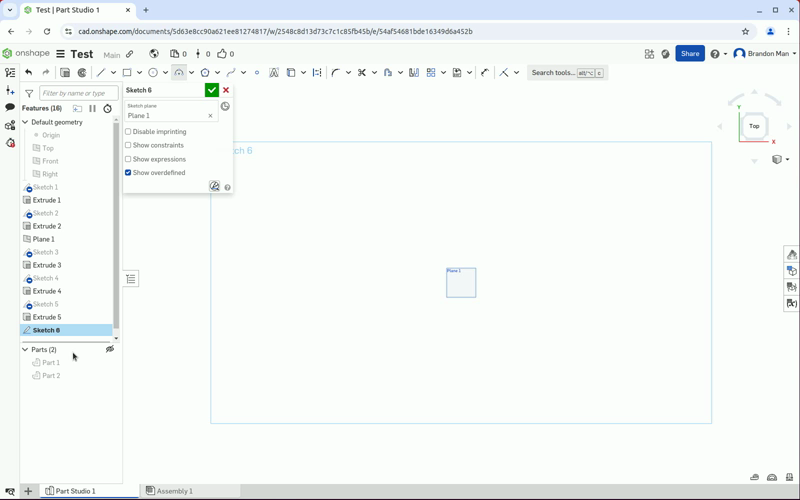
key_down(shift)
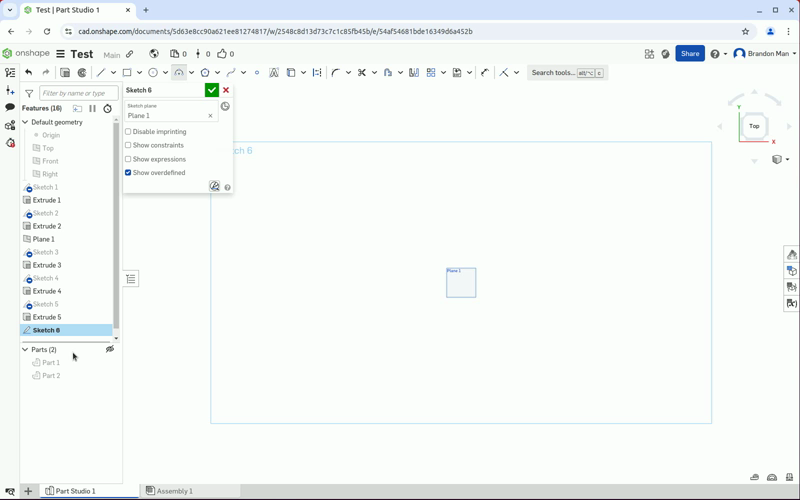
mouse_move(516, 211)
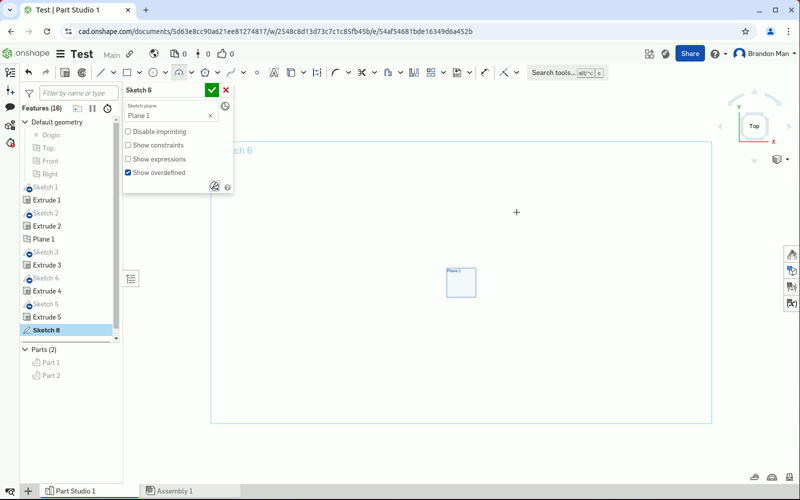
click(516, 211)
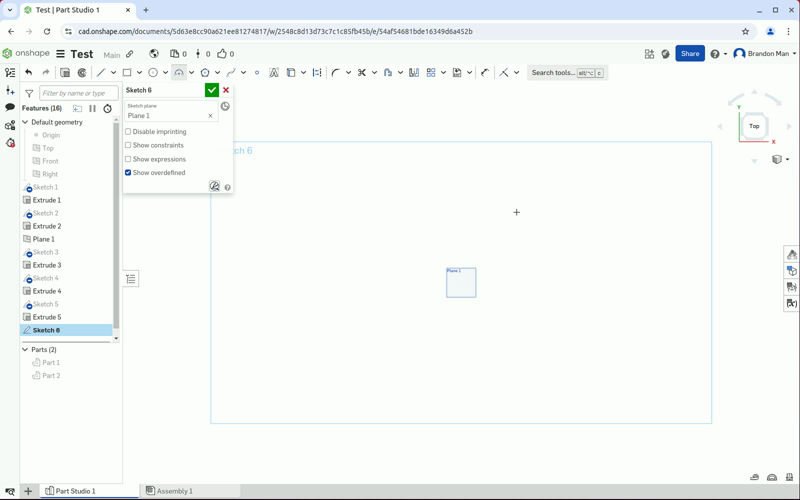
key_up(shift)
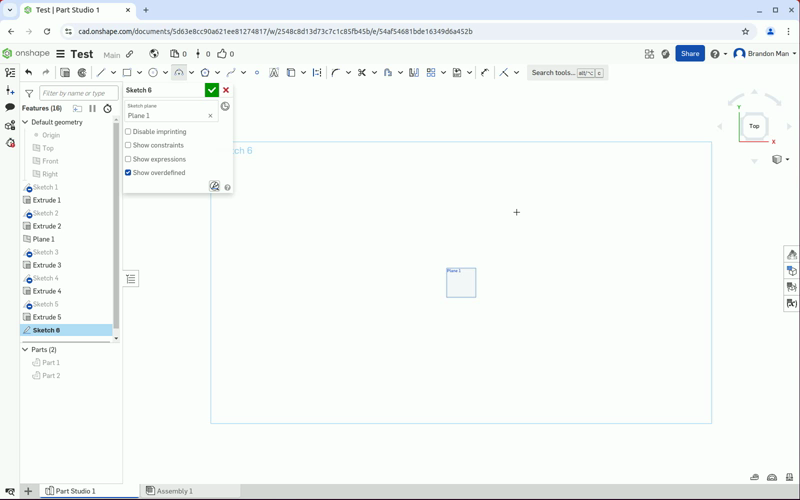
key_down(shift)
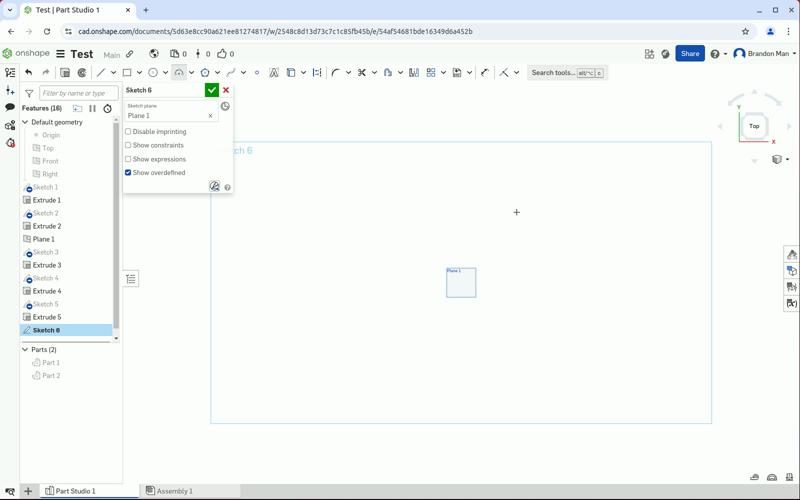
mouse_move(528, 216)
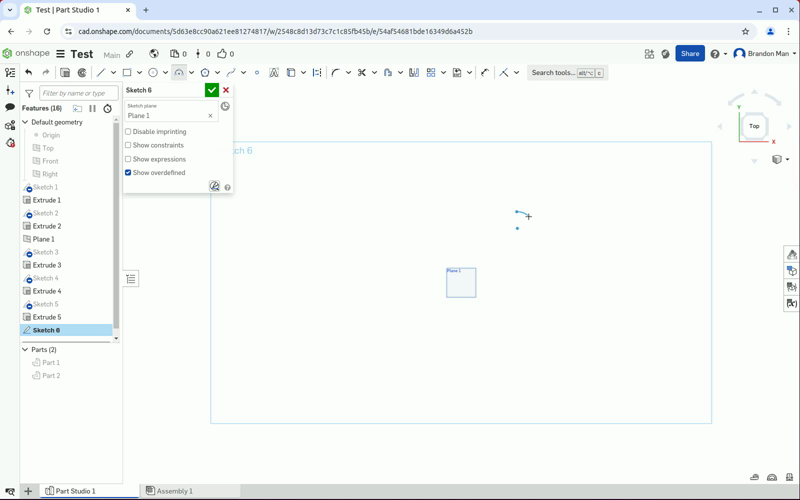
click(528, 216)
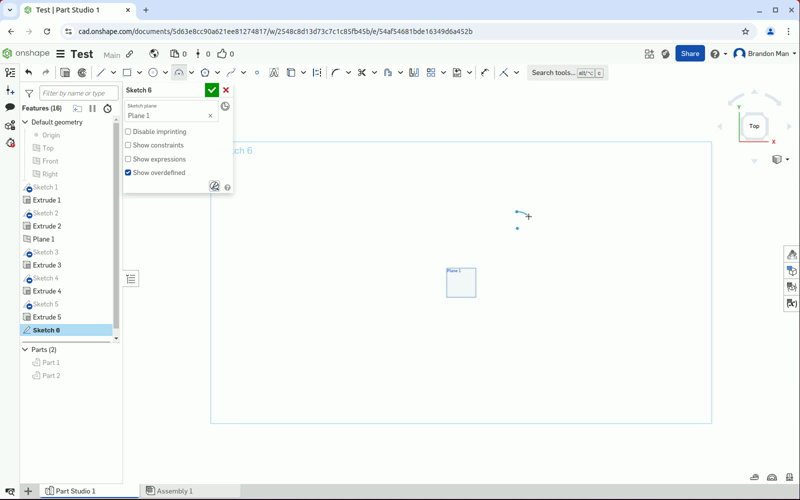
mouse_move(523, 212)
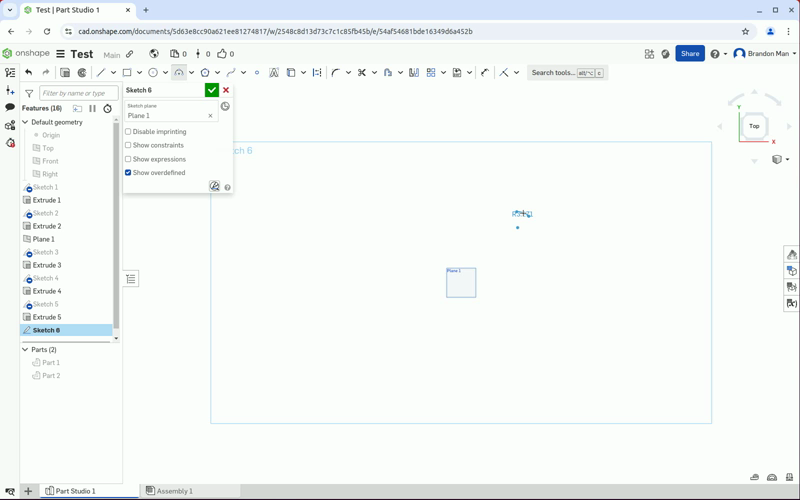
click(523, 212)
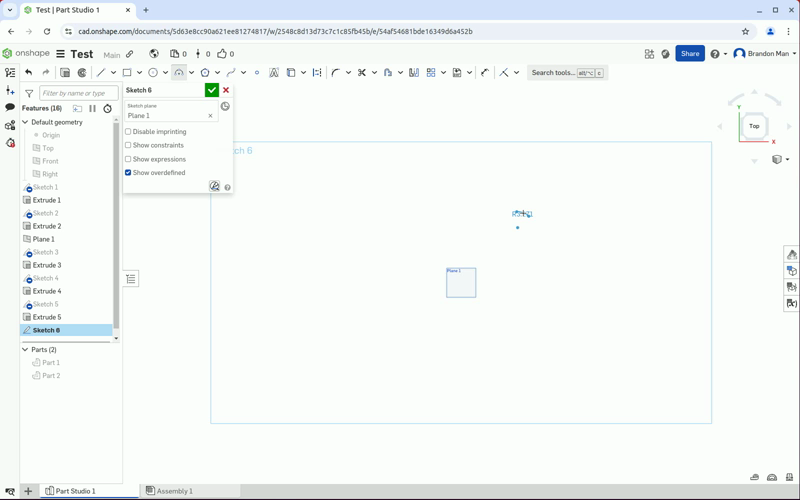
key_up(shift)
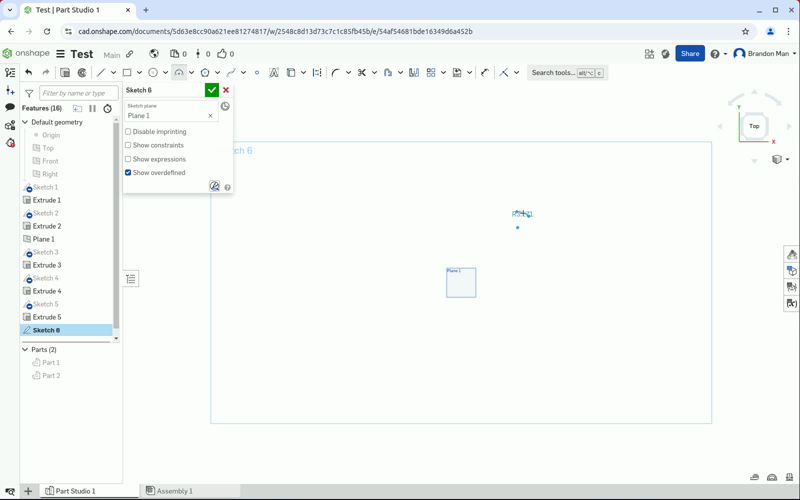
key(esc)
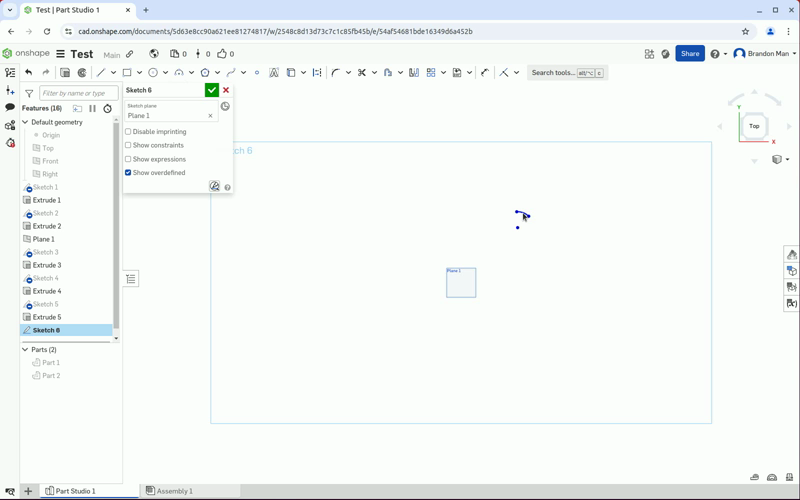
key(l)
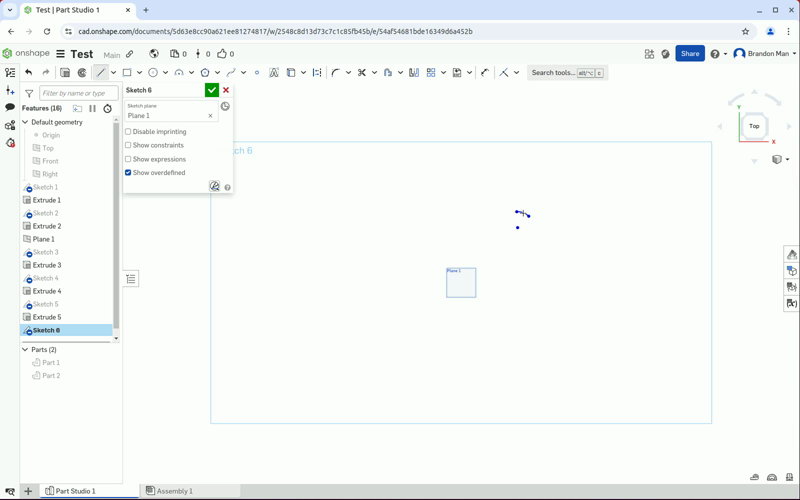
mouse_move(528, 216)
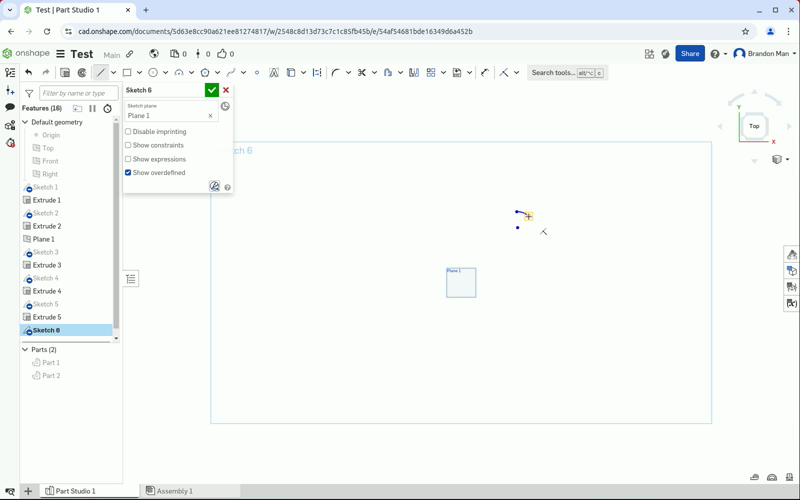
click(528, 216)
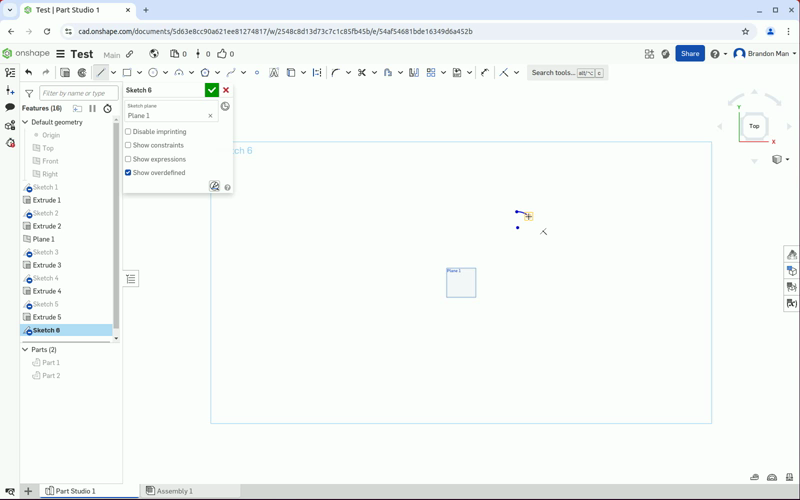
key_down(shift)
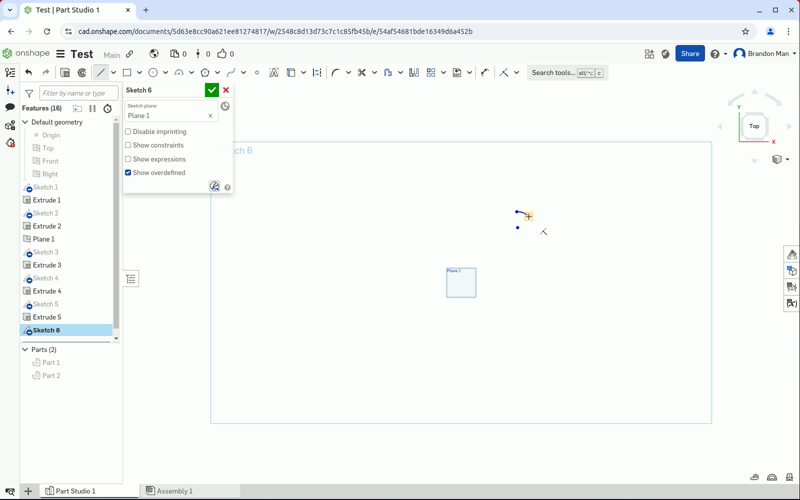
mouse_move(558, 216)
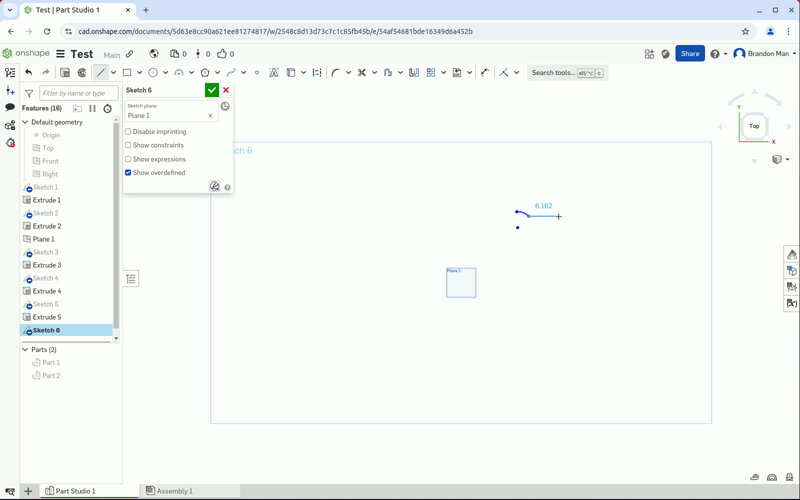
mouse_move(533, 211)
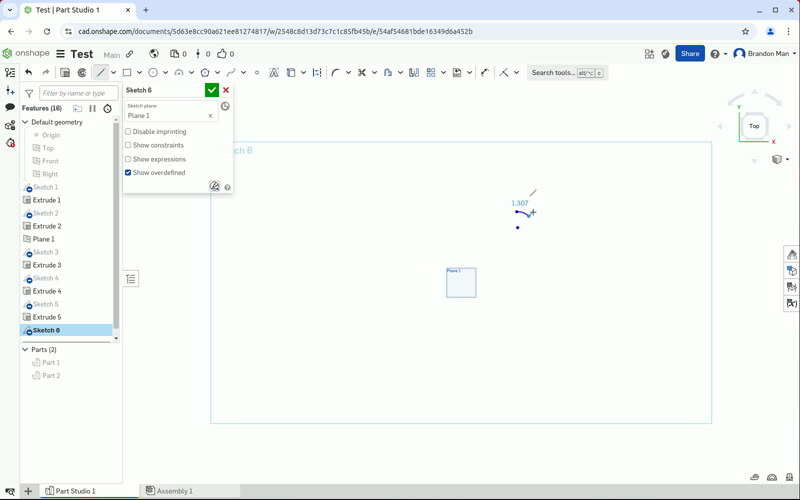
scroll(6)
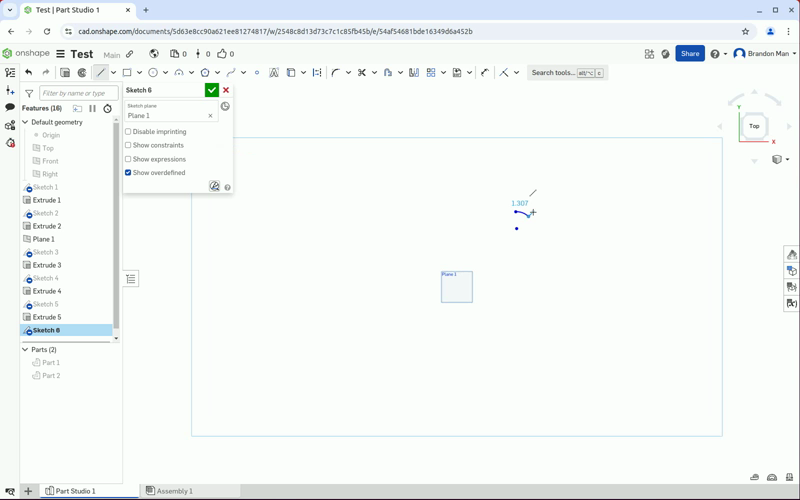
scroll(6)
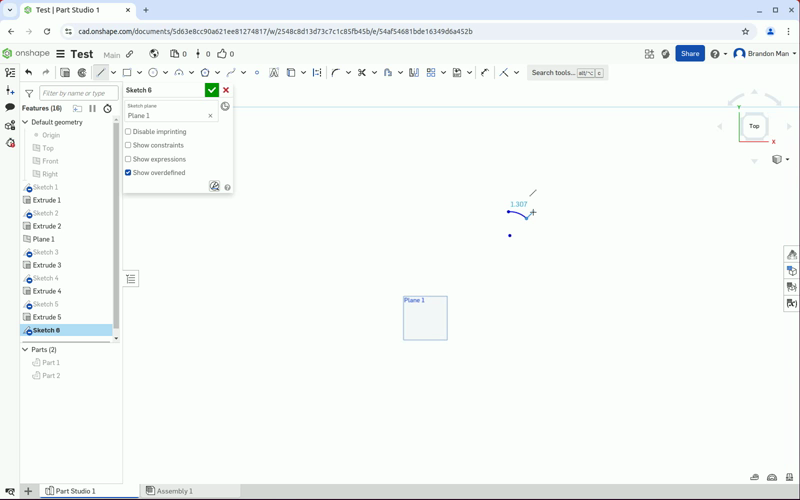
scroll(6)
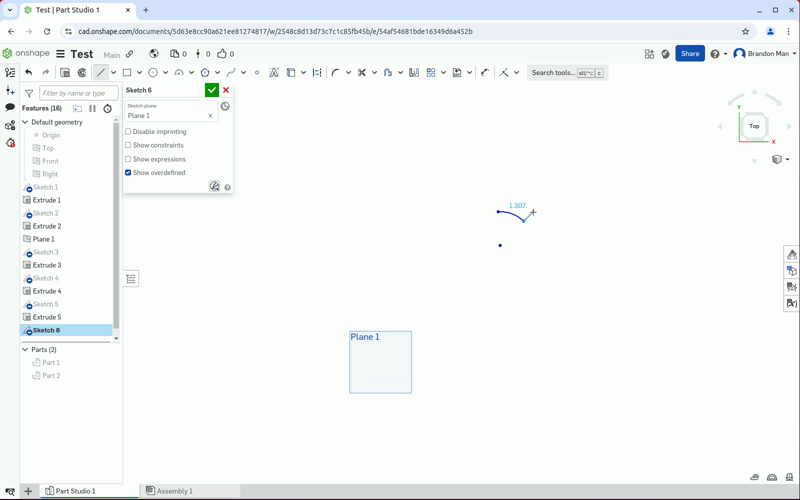
scroll(6)
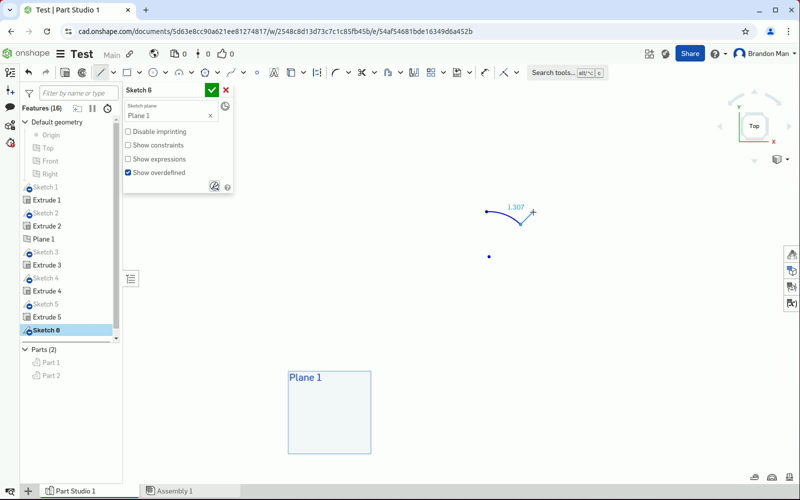
scroll(6)
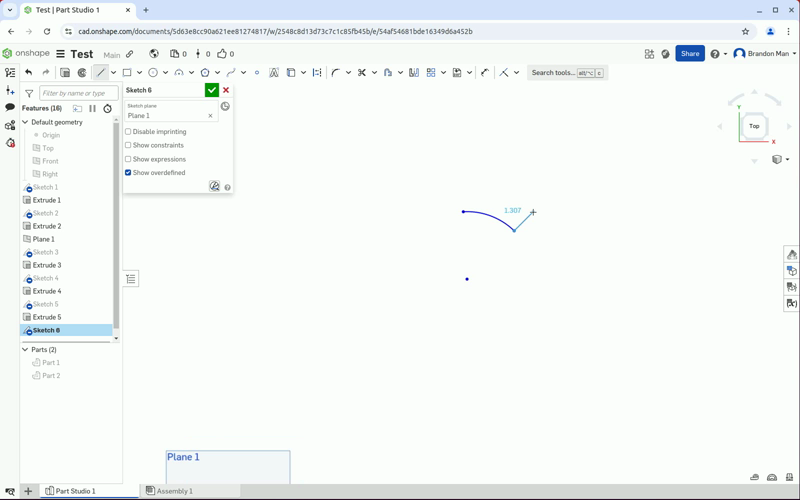
scroll(6)
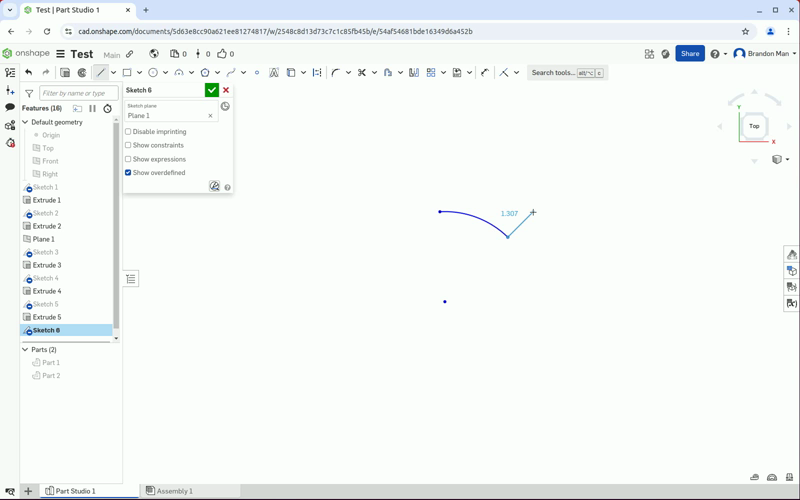
scroll(6)
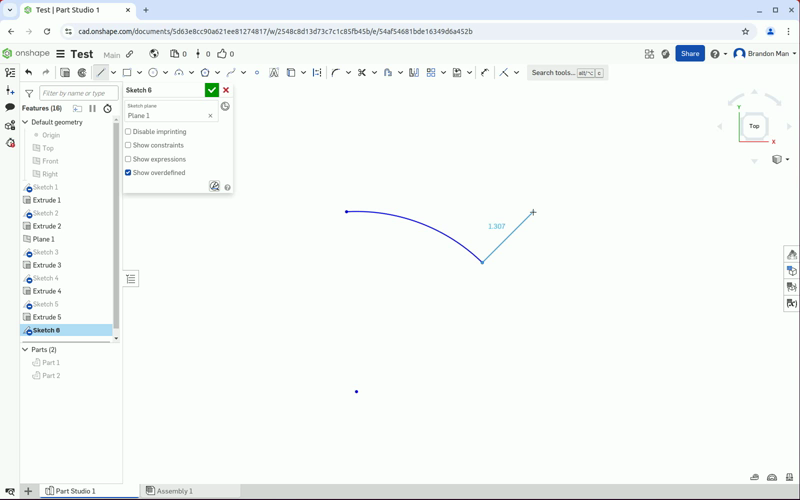
click(533, 211)
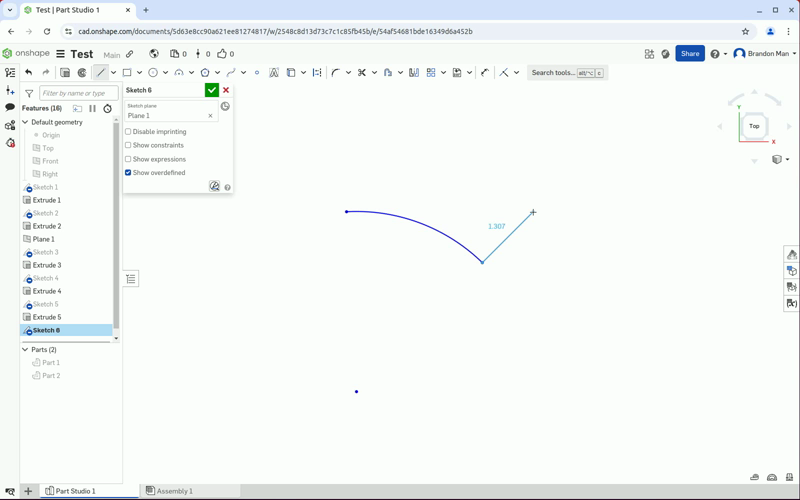
scroll(-6)
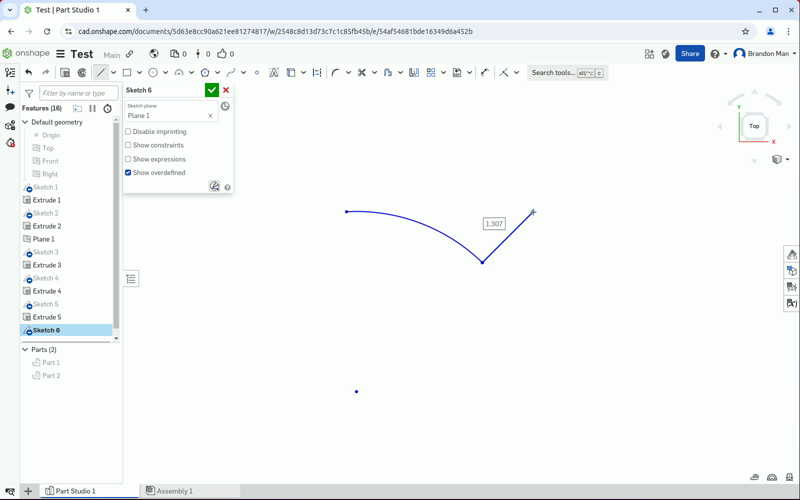
scroll(-6)
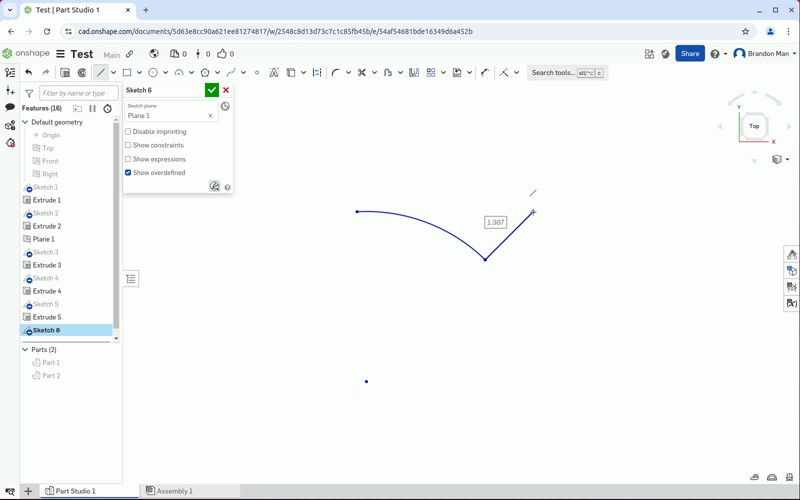
scroll(-6)
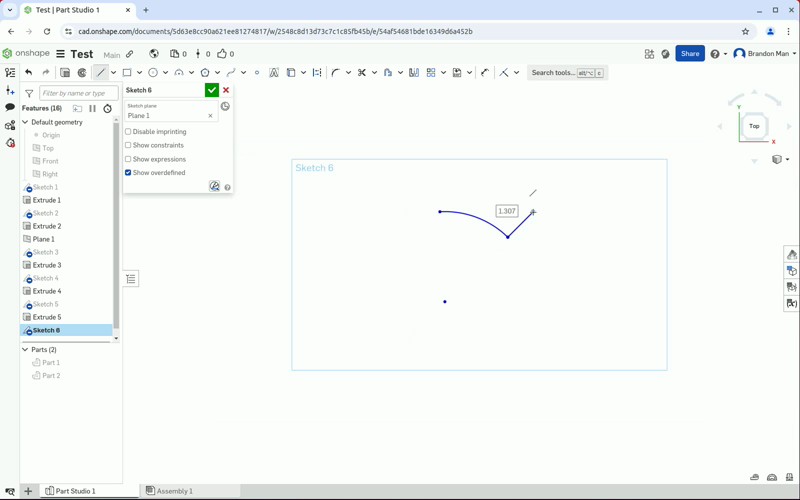
scroll(-6)
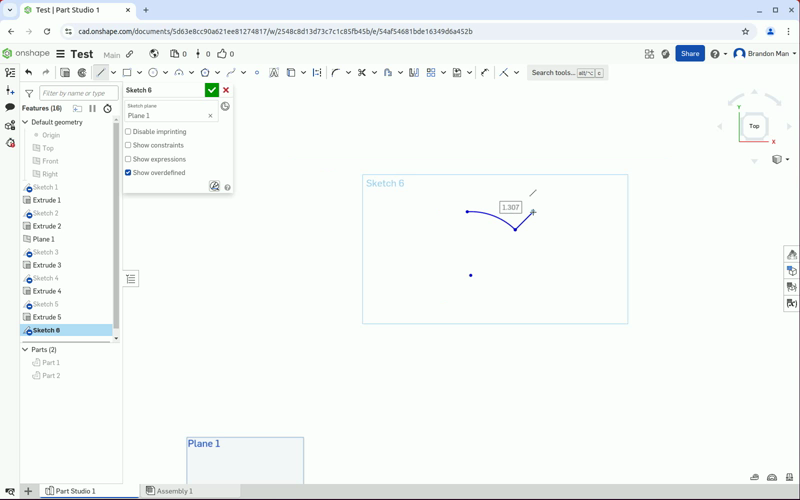
scroll(-6)
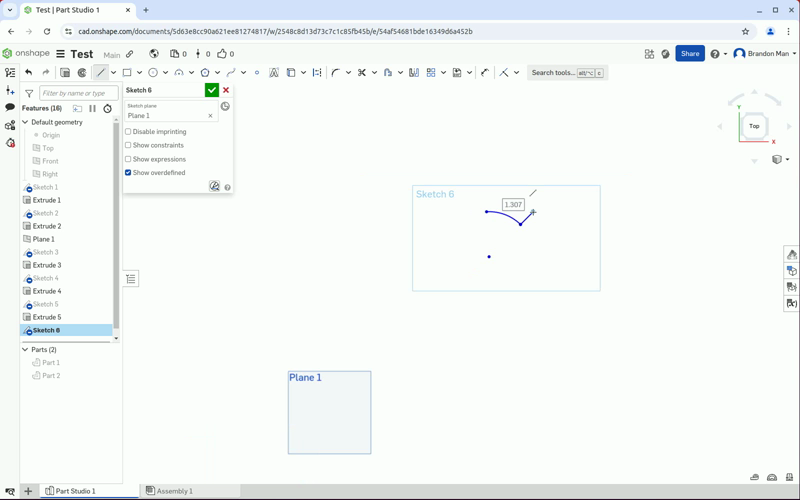
scroll(-6)
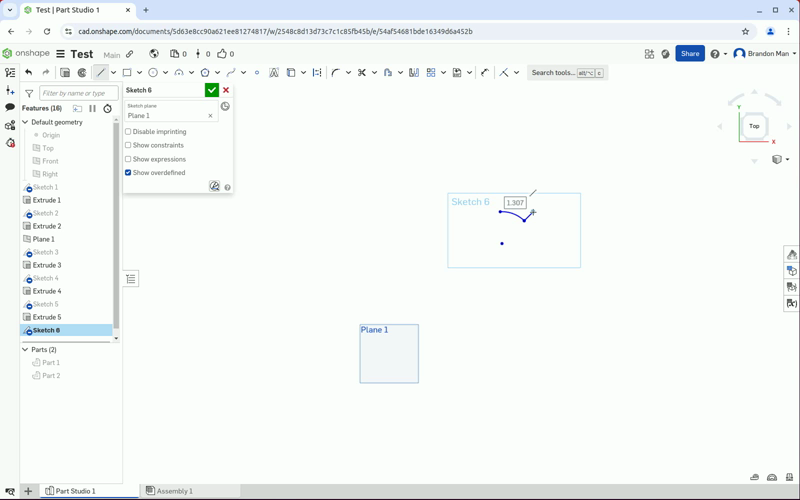
scroll(-6)
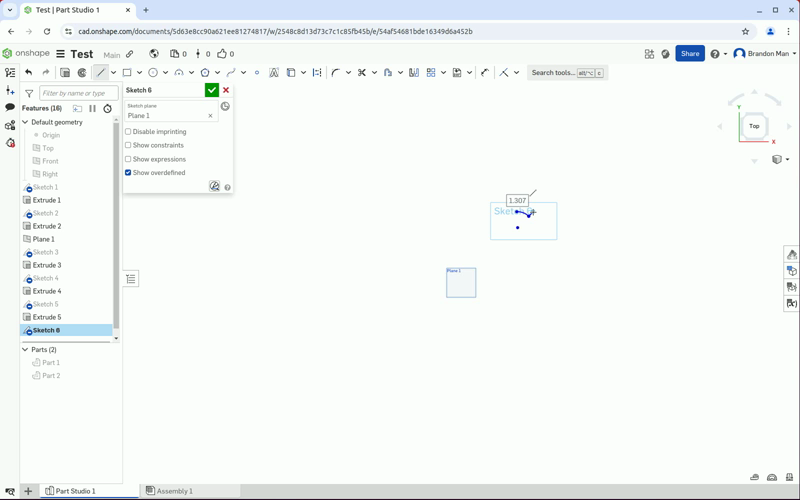
key_up(shift)
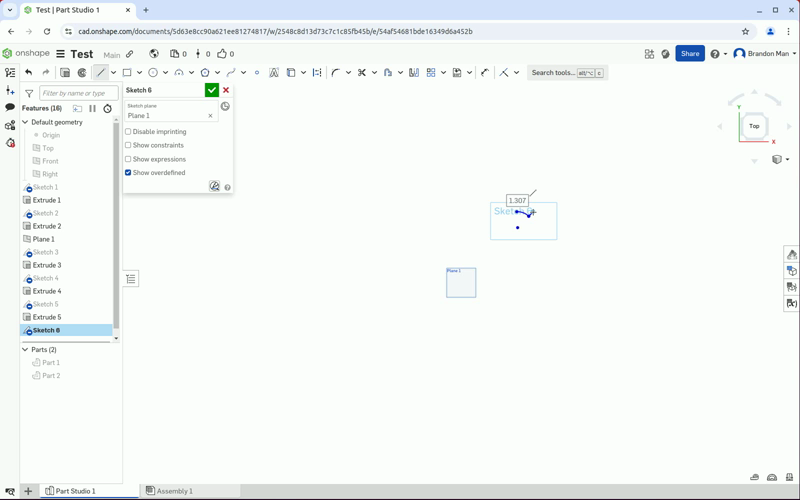
mouse_move(563, 211)
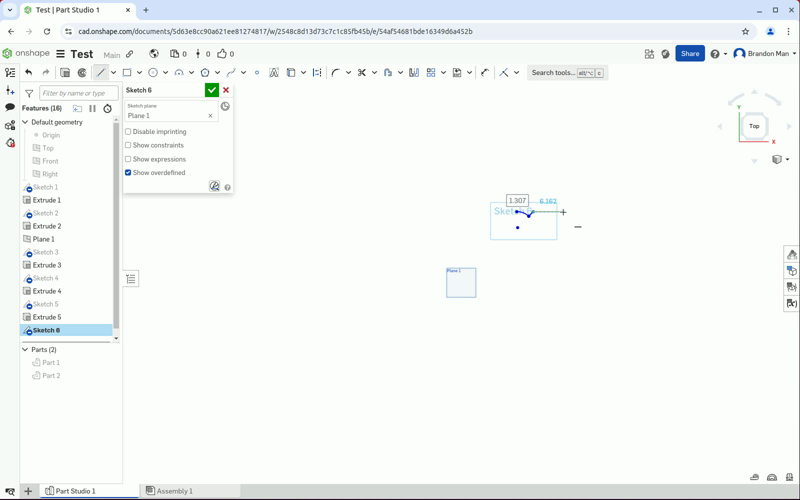
key_down(shift)
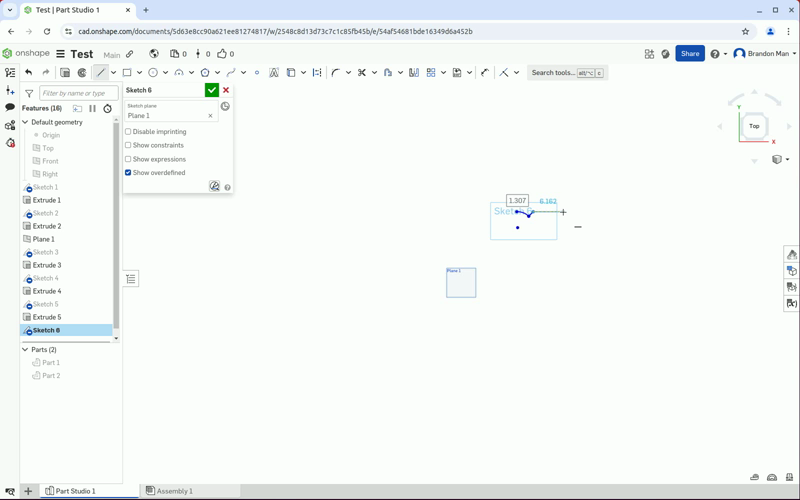
mouse_move(516, 211)
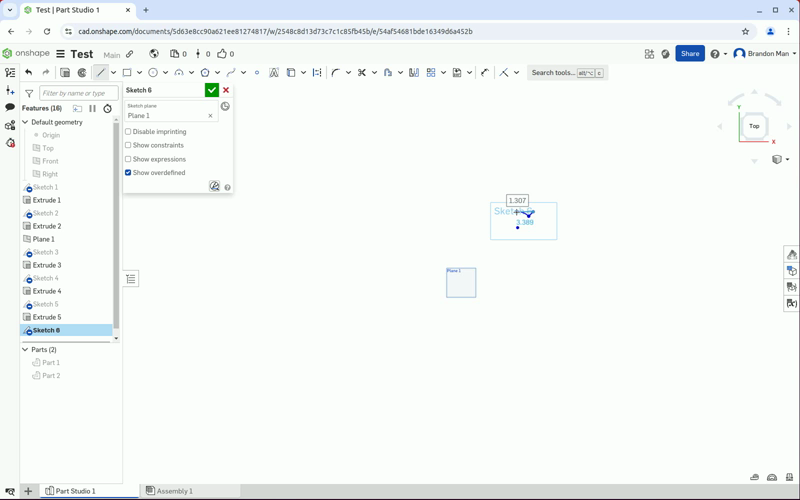
key_up(shift)
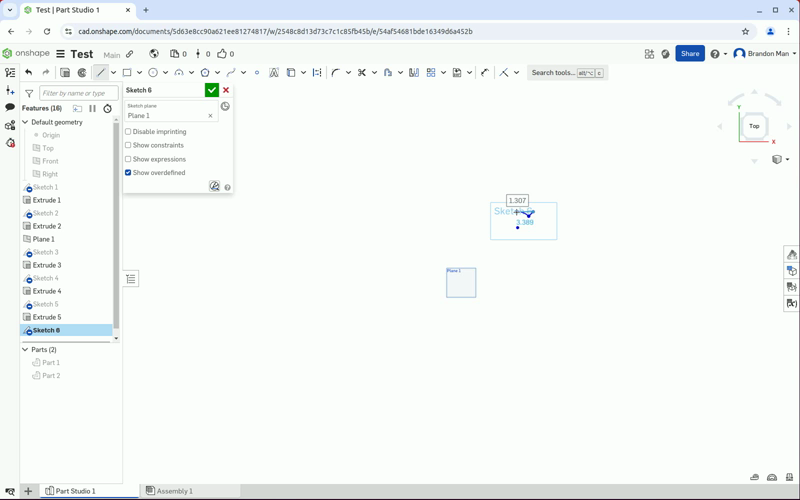
click(516, 211)
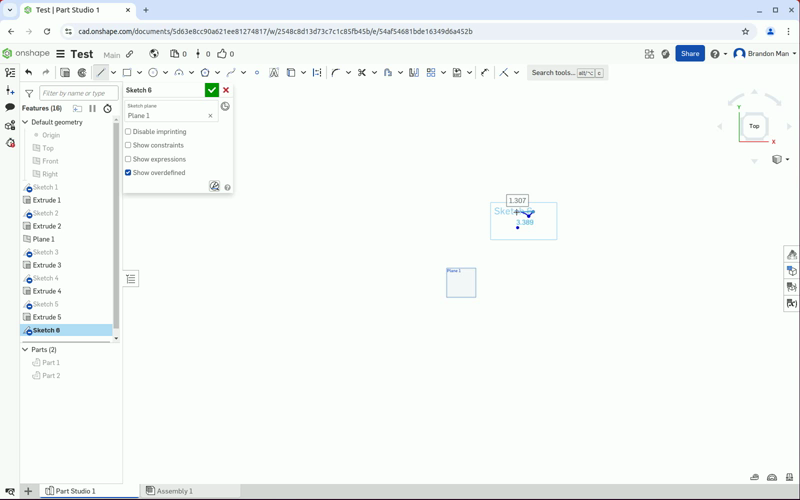
key(esc)
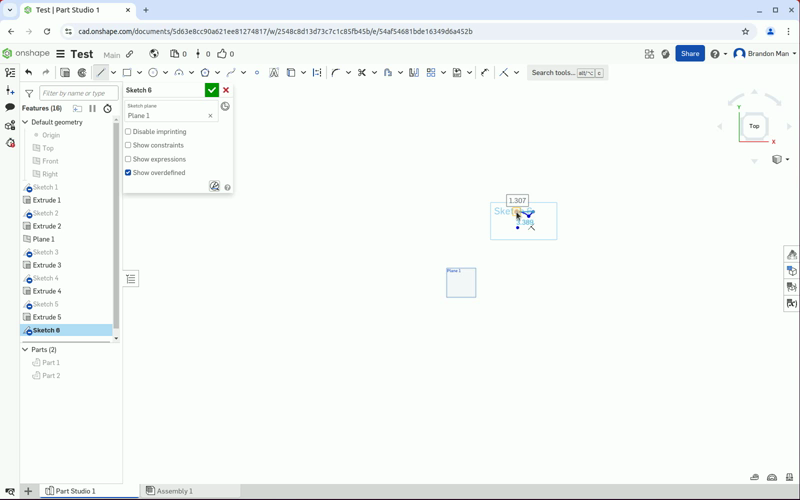
mouse_move(525, 212)
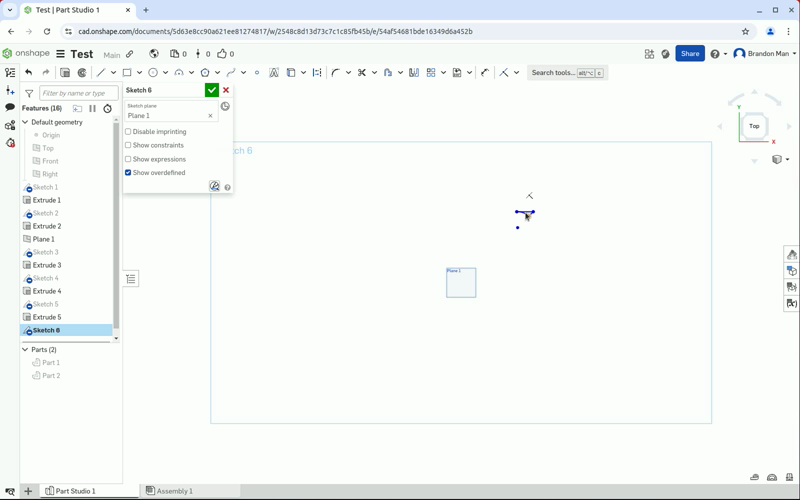
scroll(6)
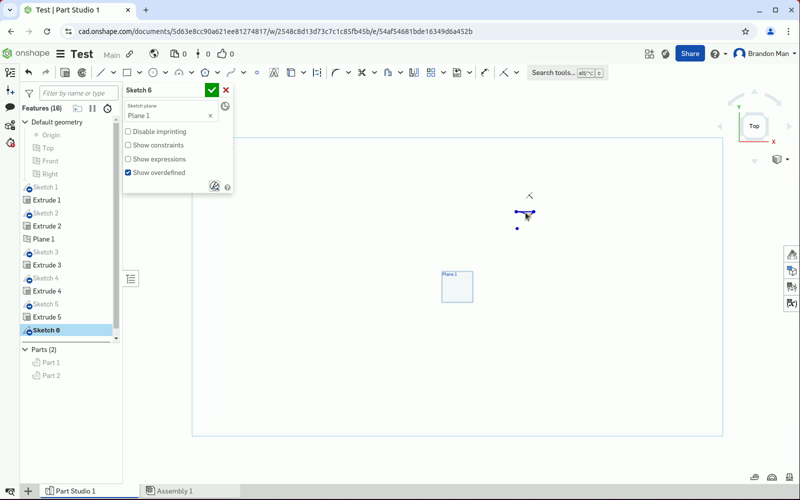
scroll(6)
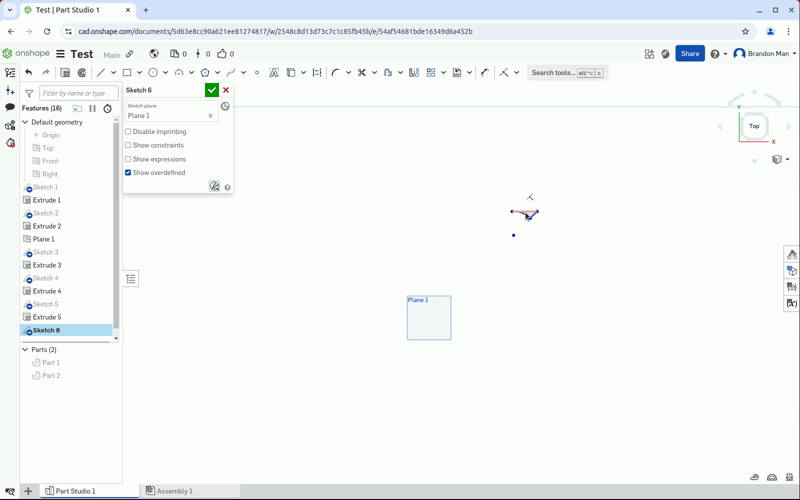
scroll(6)
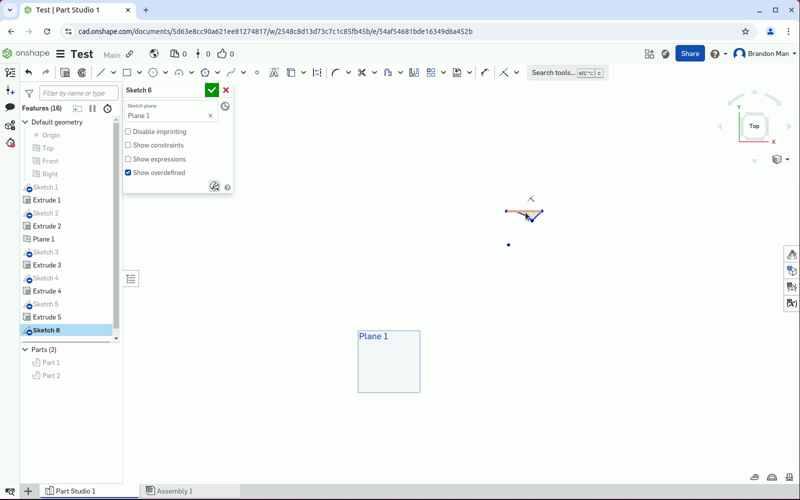
scroll(6)
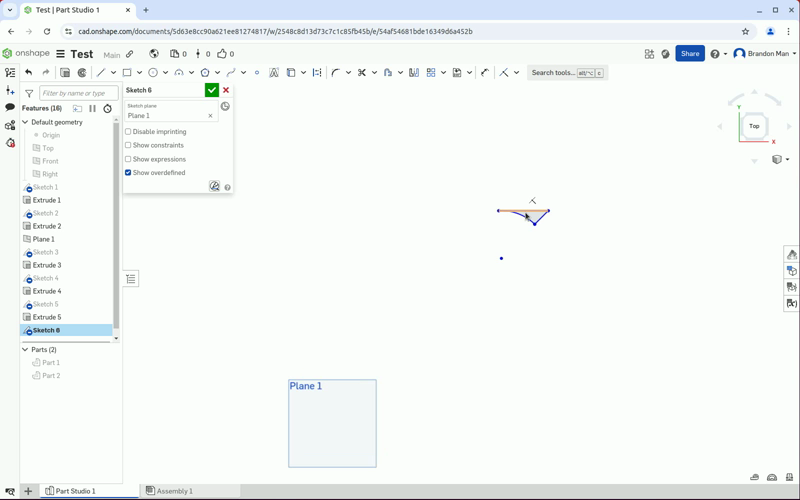
scroll(6)
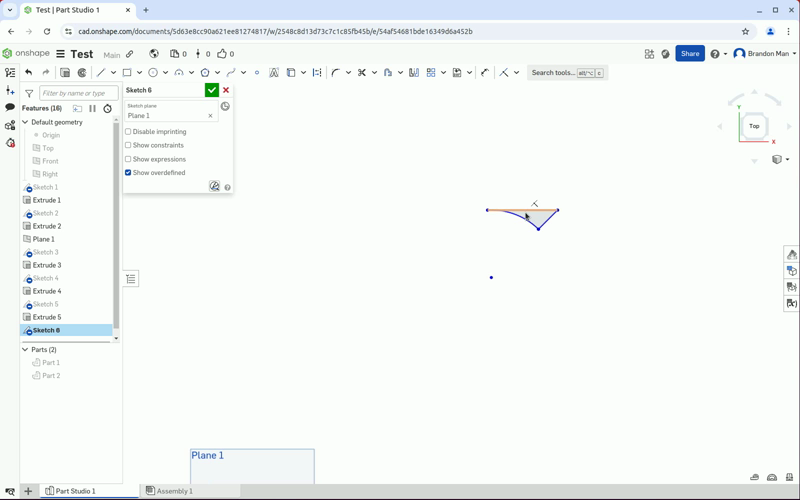
scroll(6)
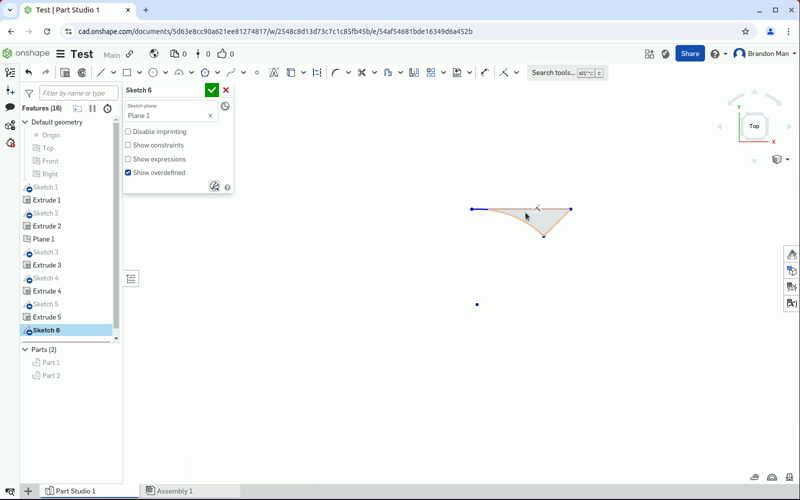
scroll(6)
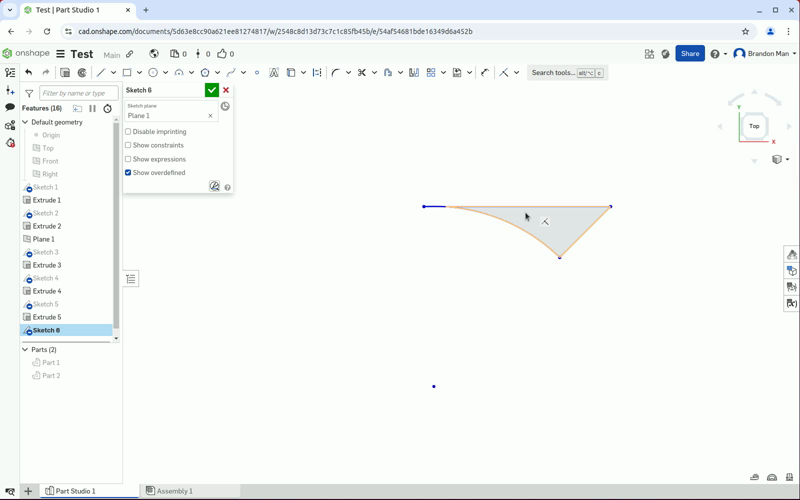
click(525, 212)
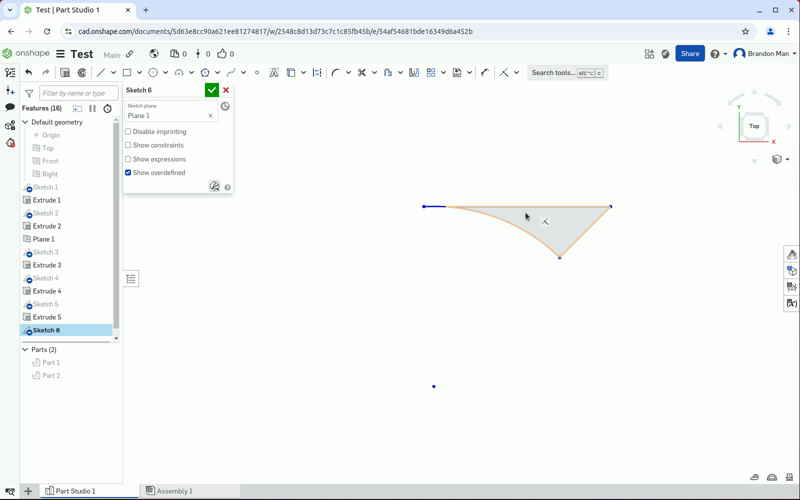
scroll(-6)
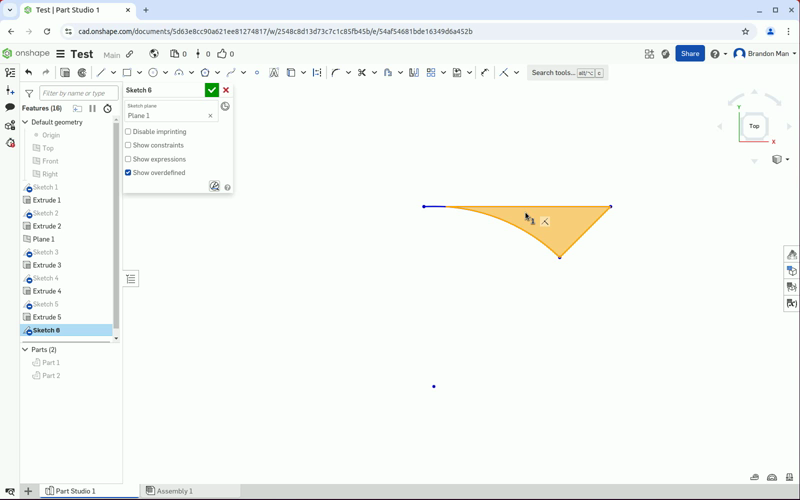
scroll(-6)
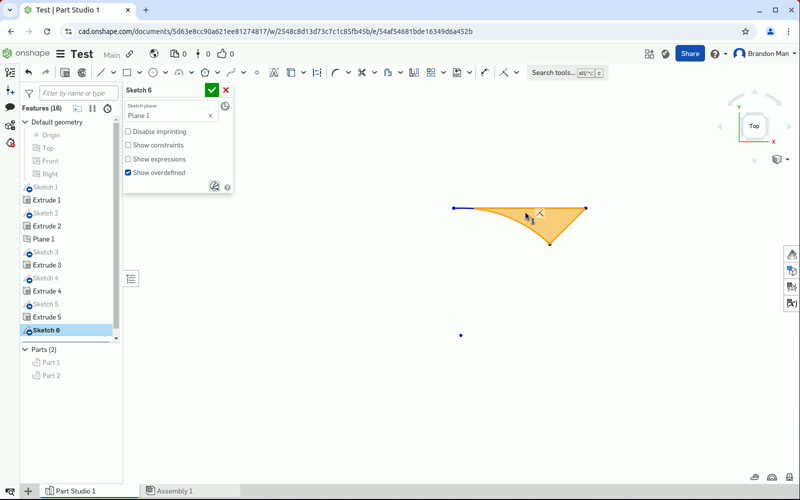
scroll(-6)
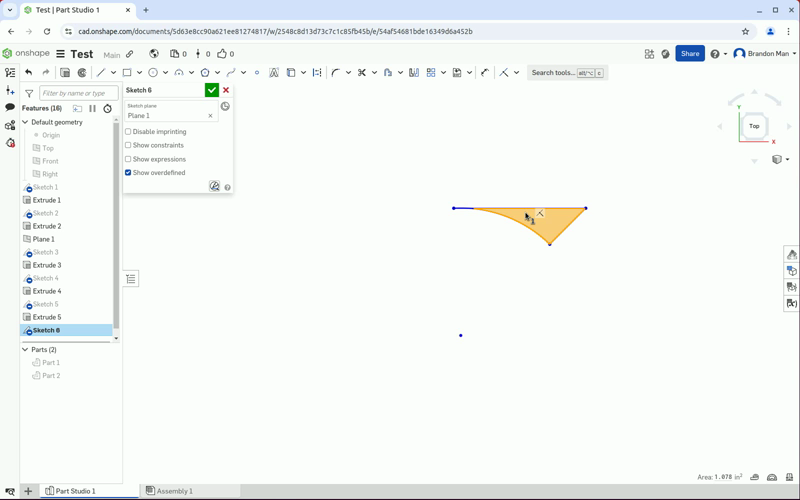
scroll(-6)
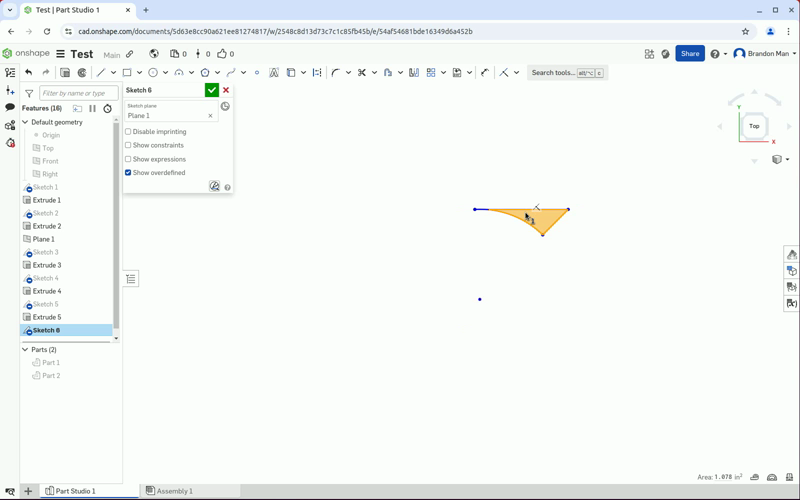
scroll(-6)
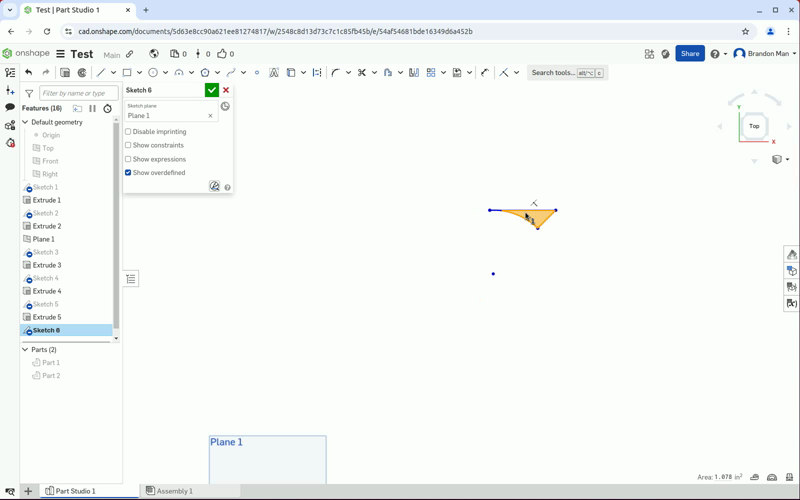
scroll(-6)
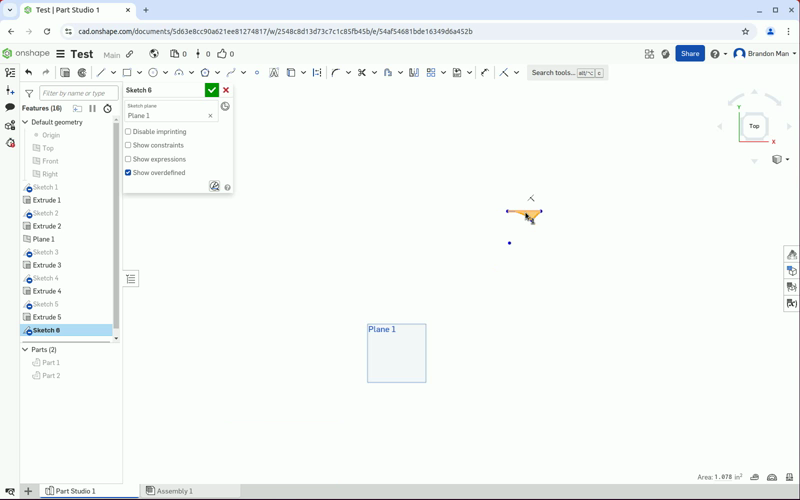
scroll(-6)
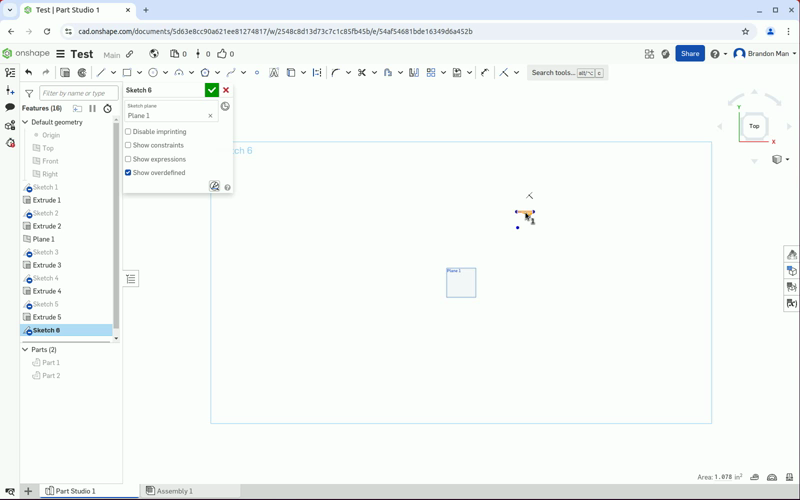
mouse_move(73, 352)
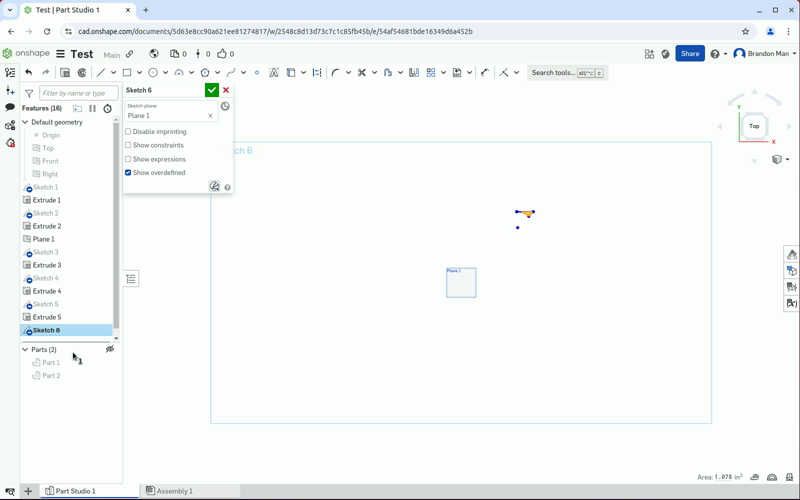
key(shift+y)
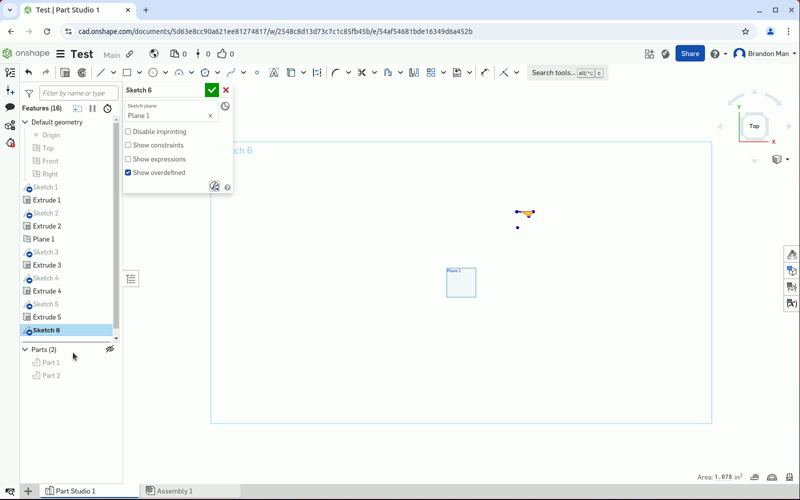
key(shift+e)
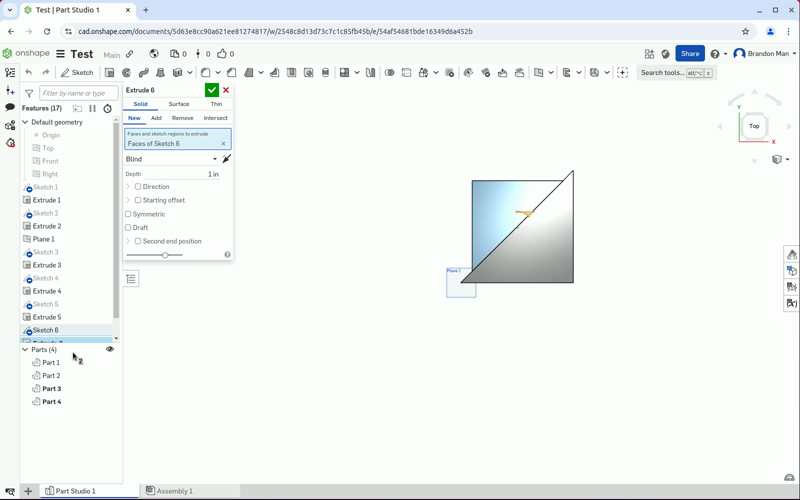
mouse_move(143, 106)
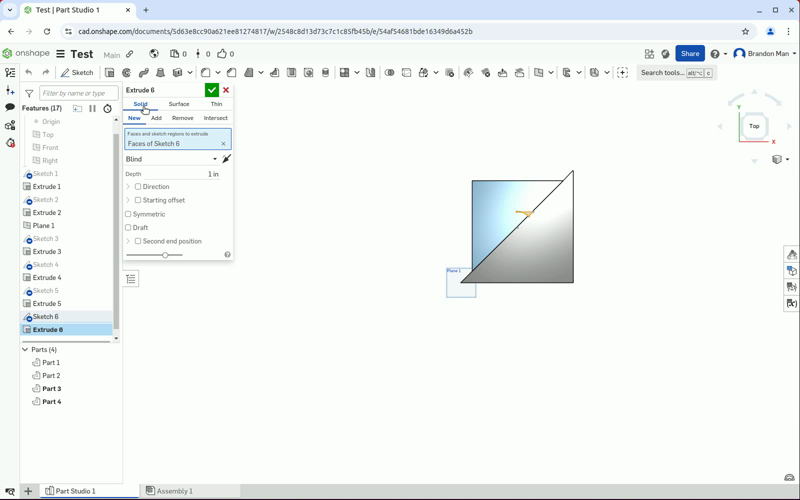
click(143, 106)
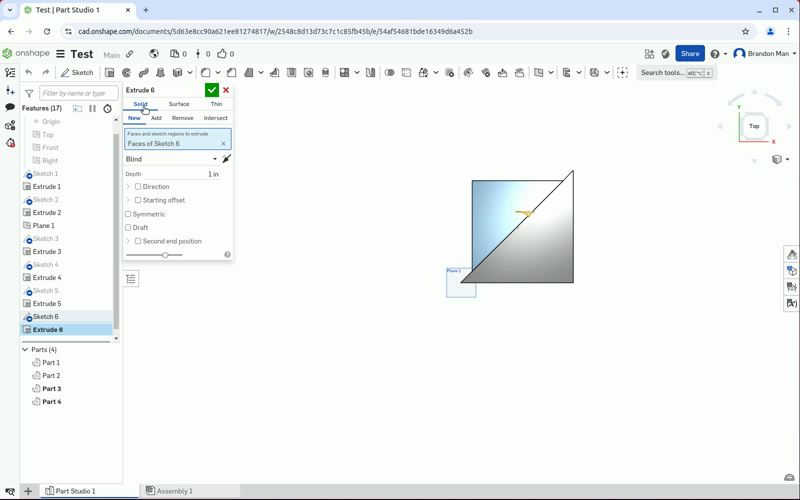
mouse_move(186, 120)
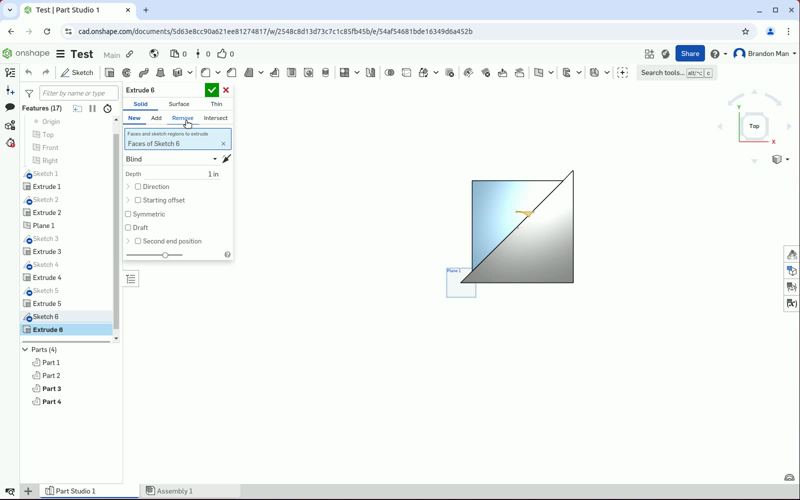
click(186, 120)
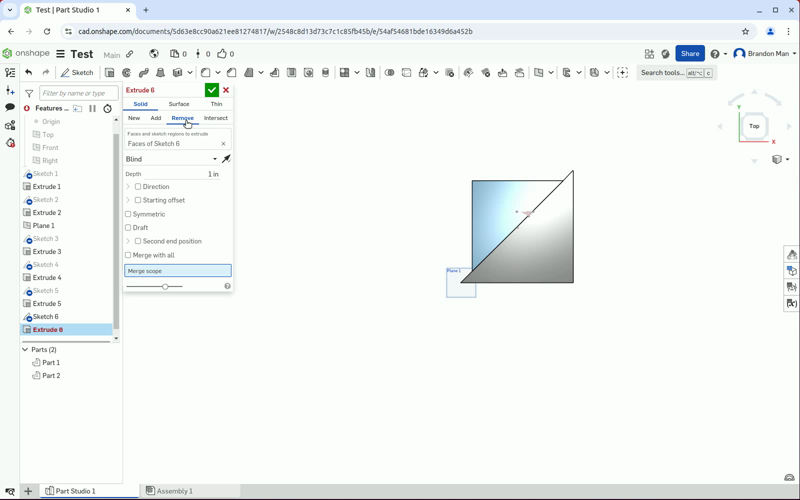
key(tab, 4)
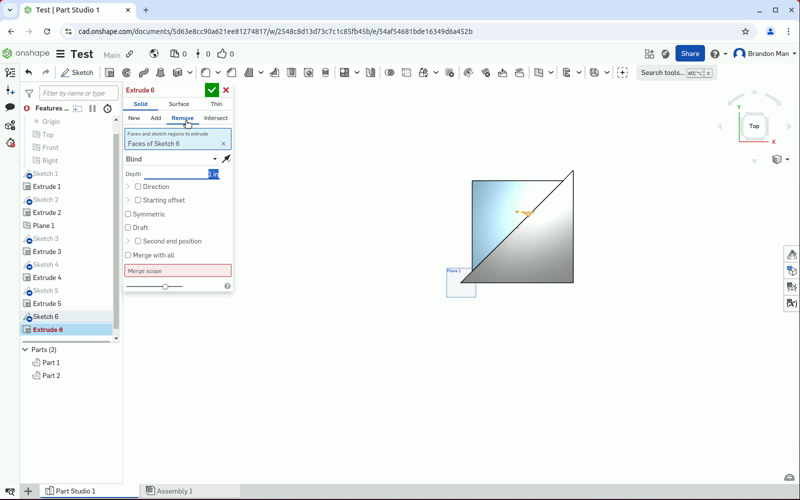
text(1.204)
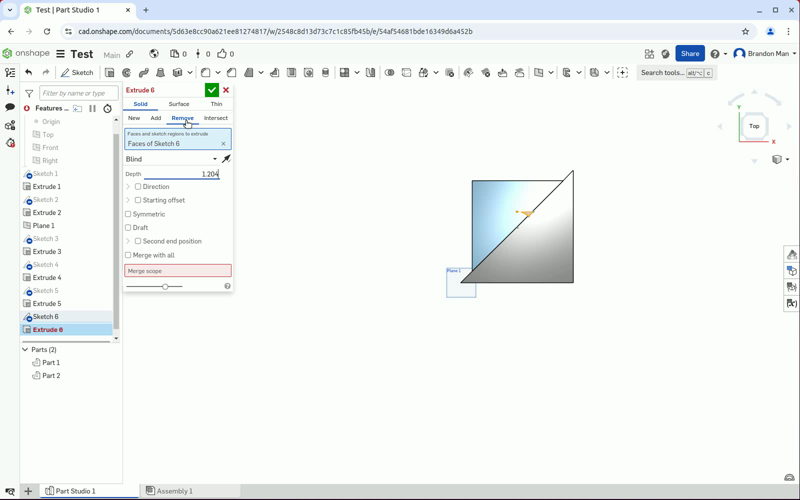
key(tab, 6)
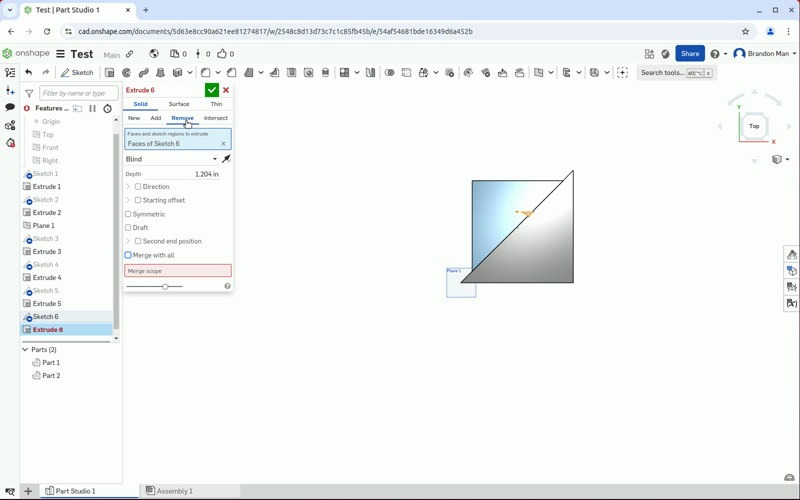
key(space)
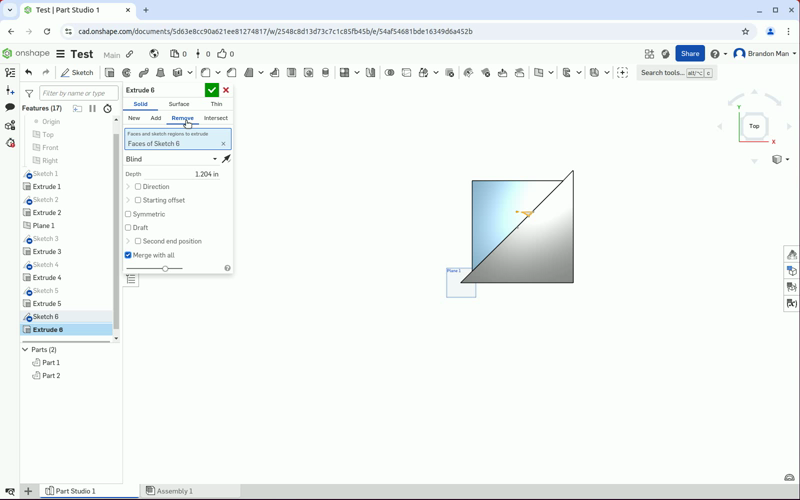
key(enter)
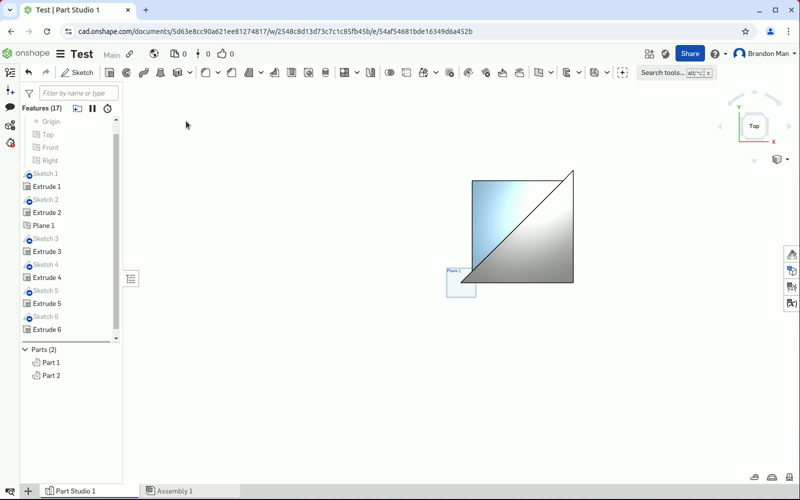
key(shift+h)
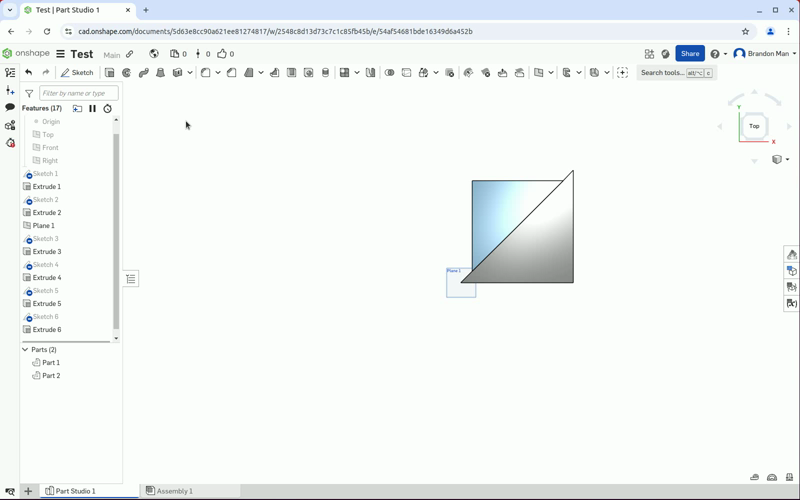
key(shift+h)
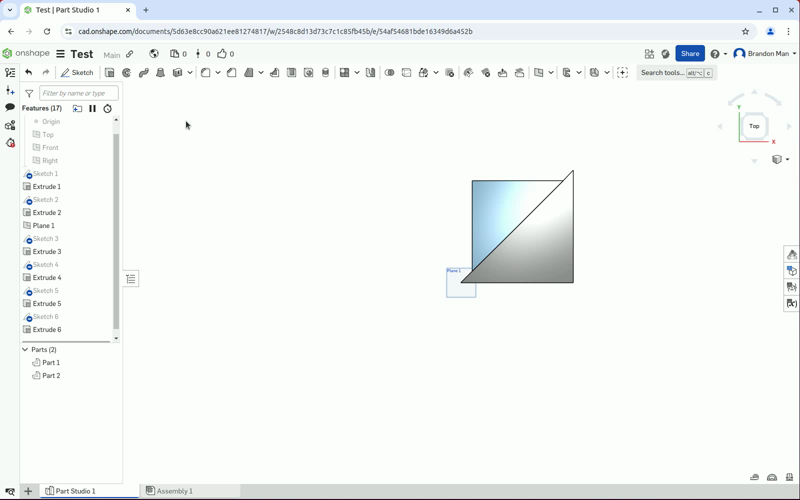
mouse_move(69, 176)
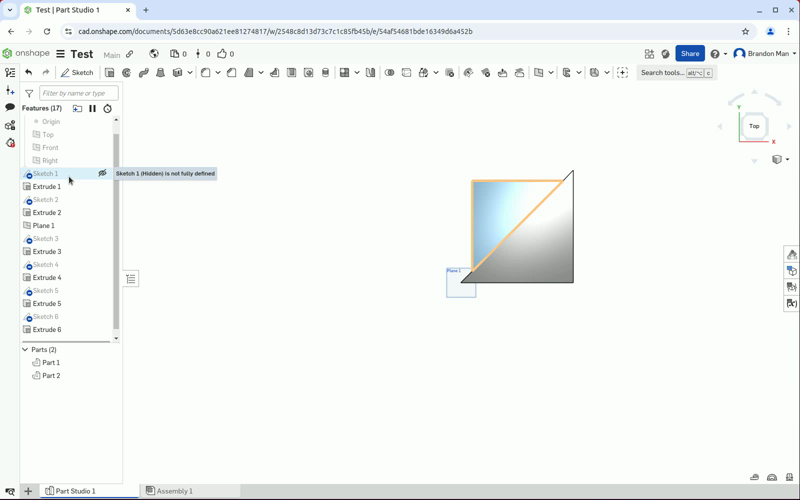
click(69, 176)
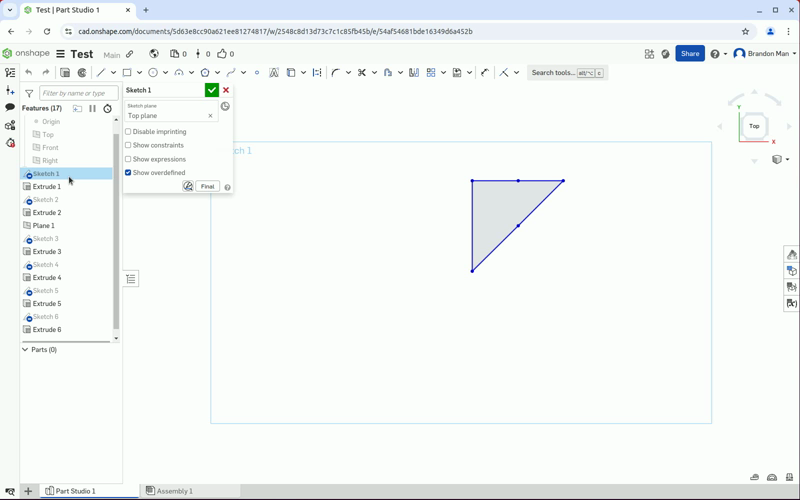
mouse_move(229, 92)
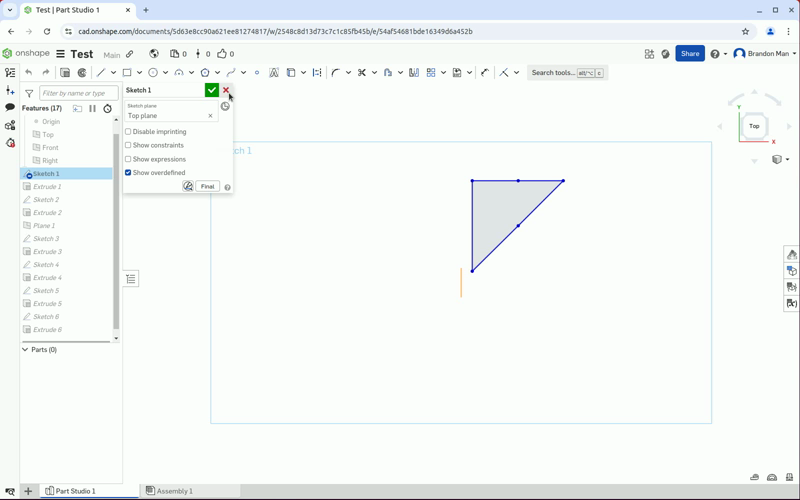
click(229, 92)
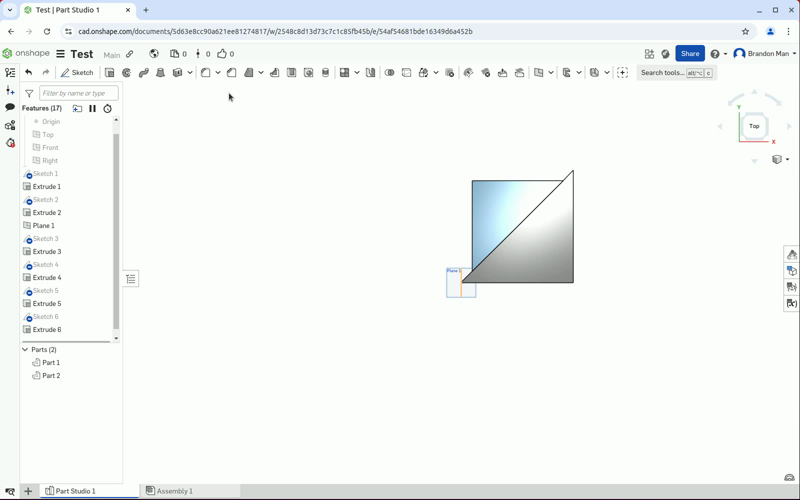
mouse_move(541, 75)
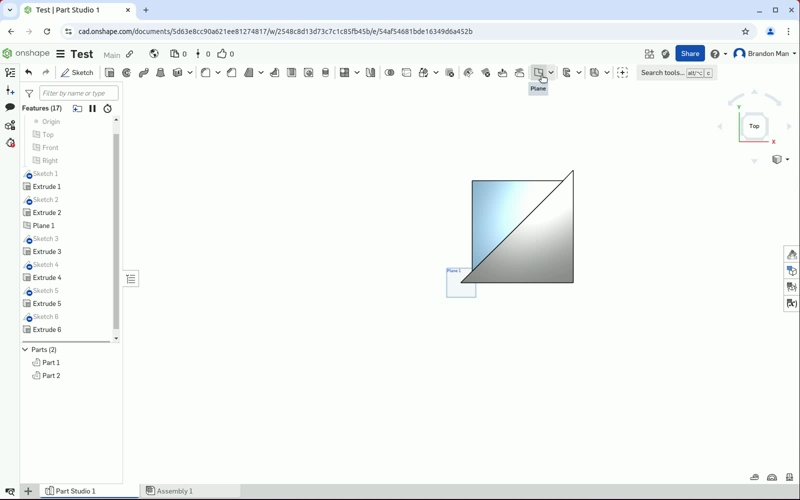
click(541, 75)
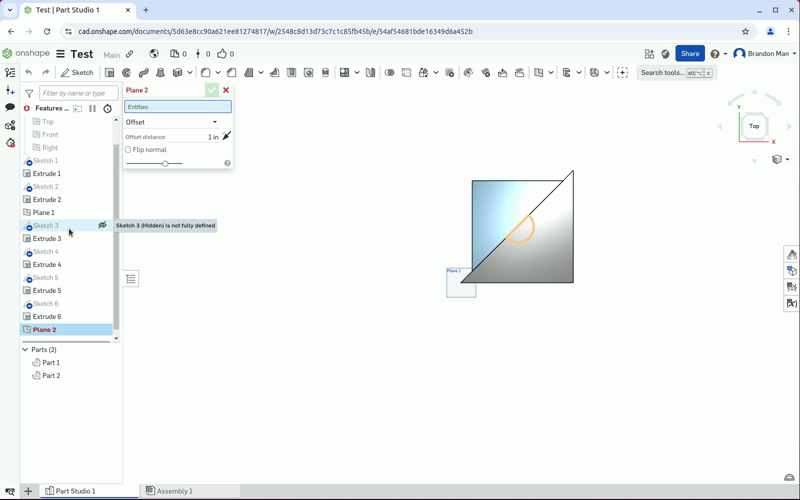
scroll(3)
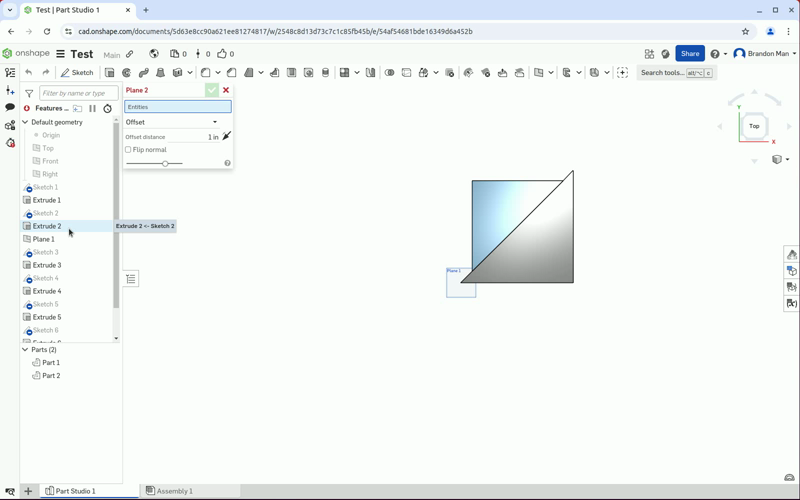
mouse_move(69, 150)
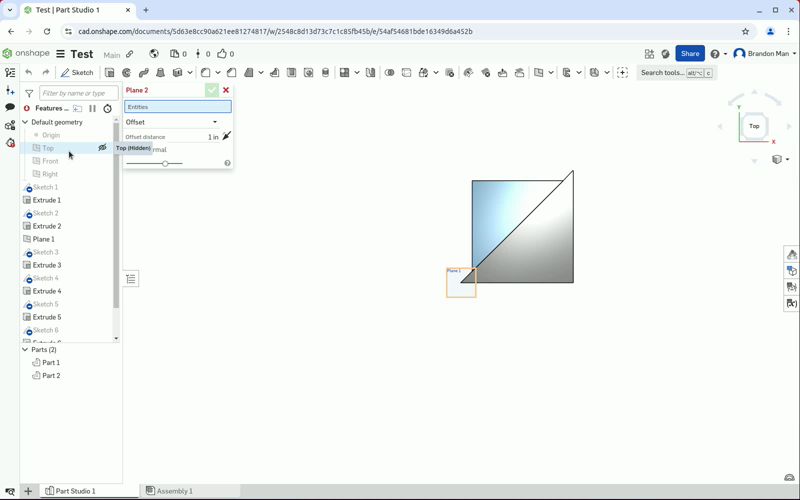
click(69, 150)
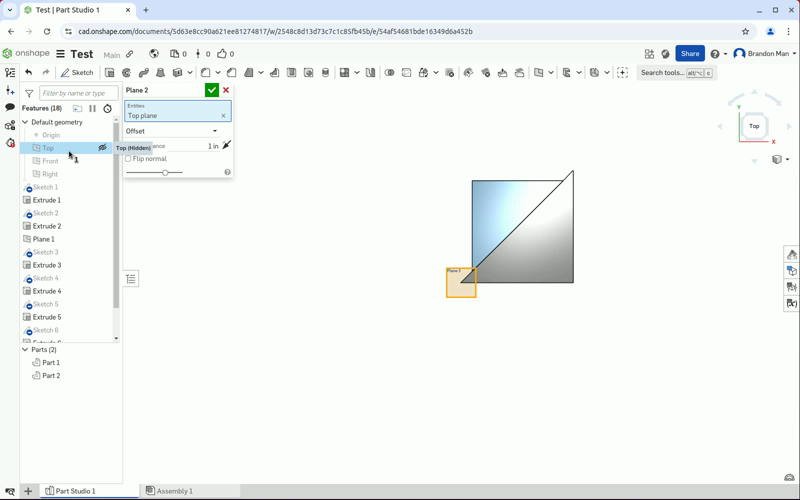
key(tab, 2)
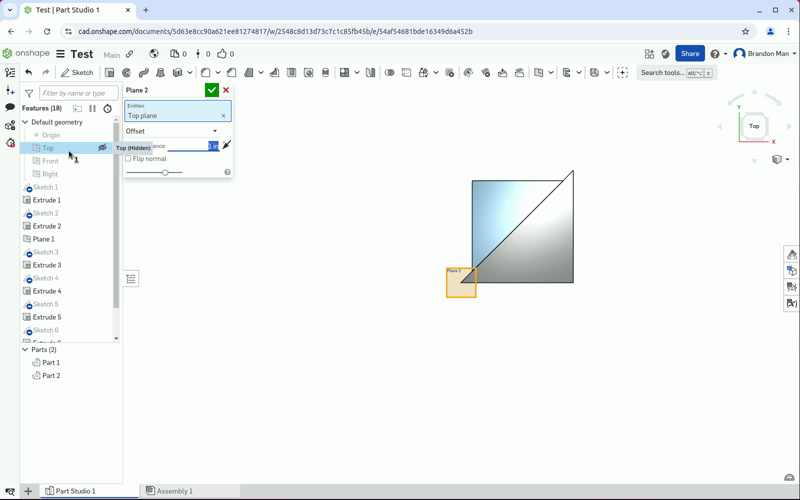
text(1.202)
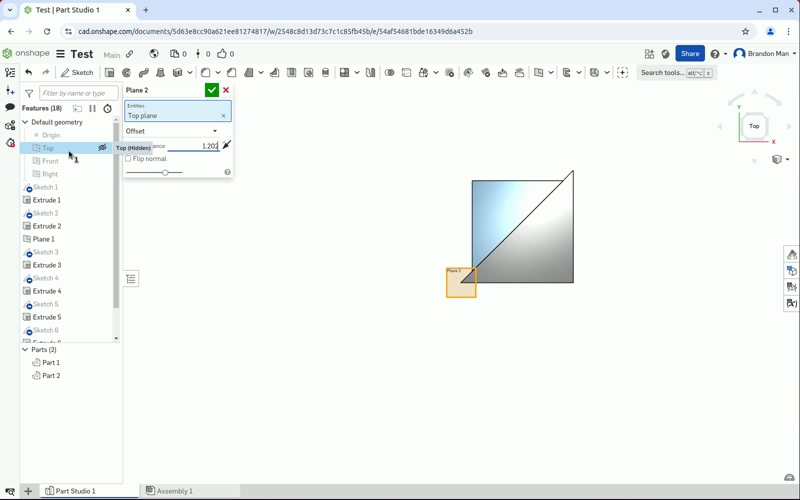
key(enter, 2)
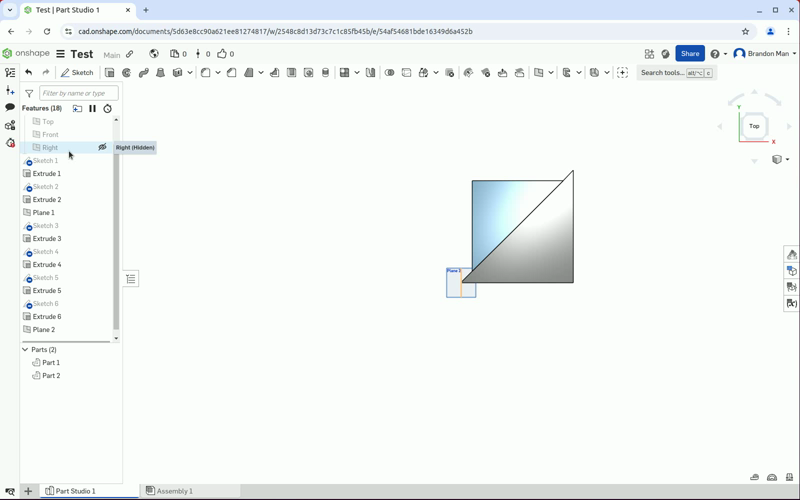
key(shift+s)
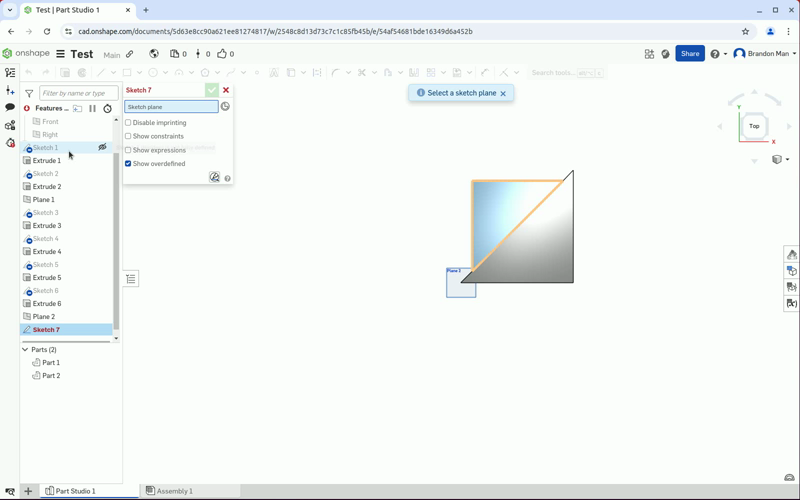
mouse_move(69, 319)
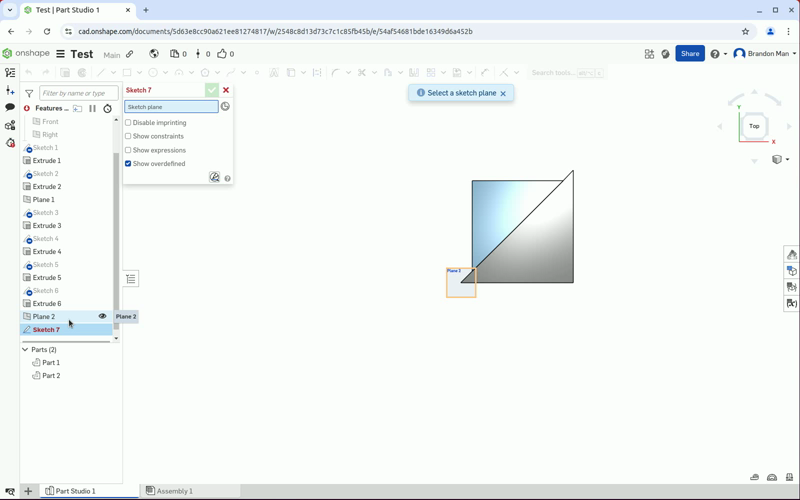
click(69, 319)
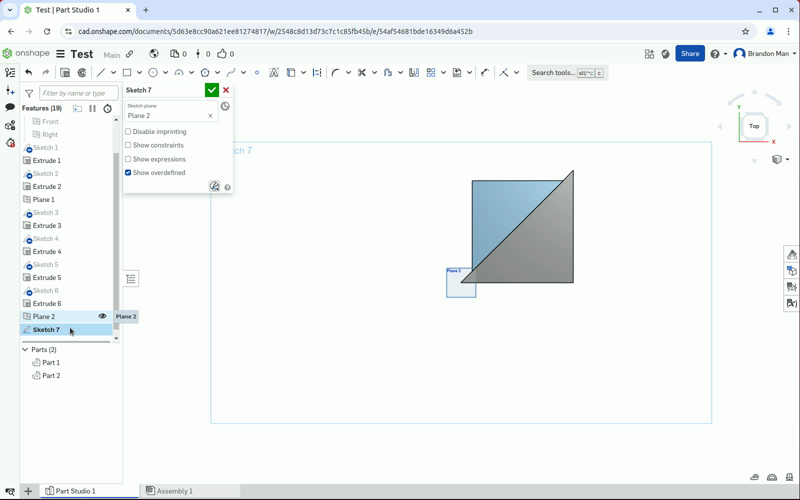
mouse_move(73, 352)
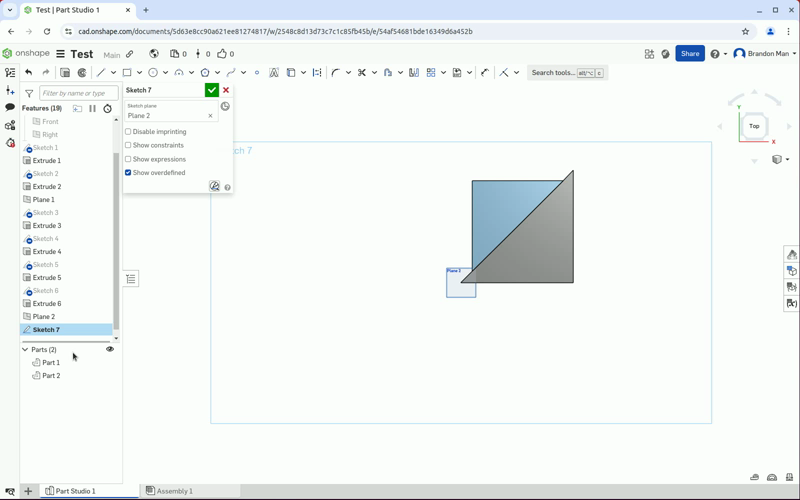
key(y)
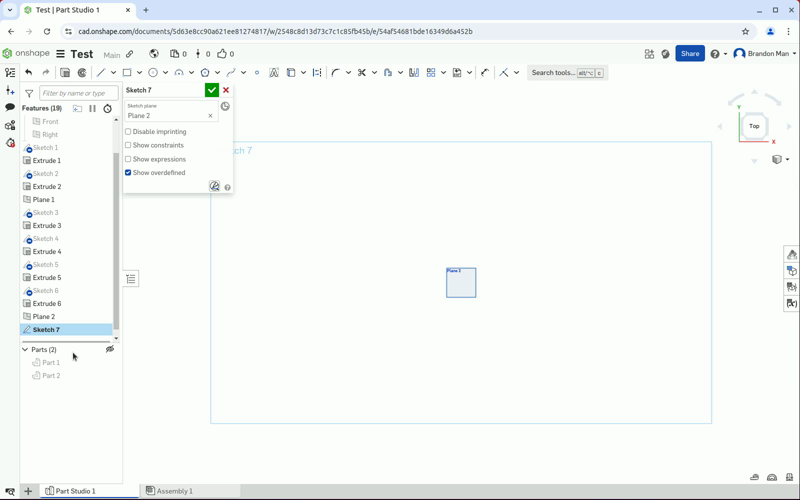
key(l)
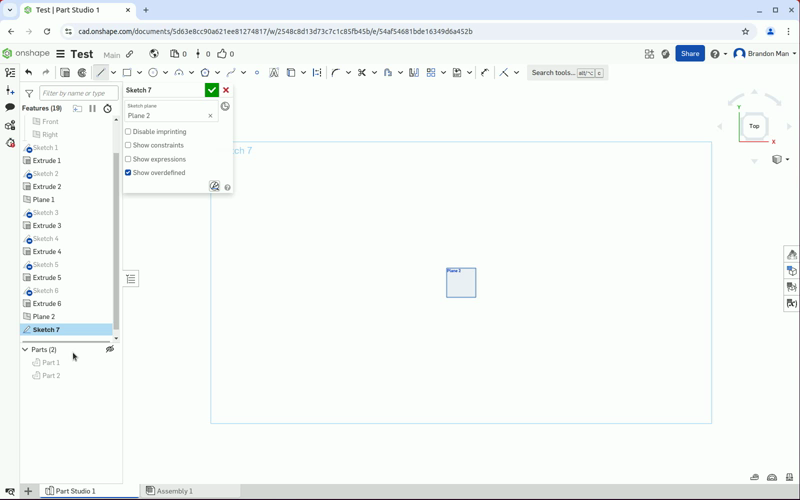
key_down(shift)
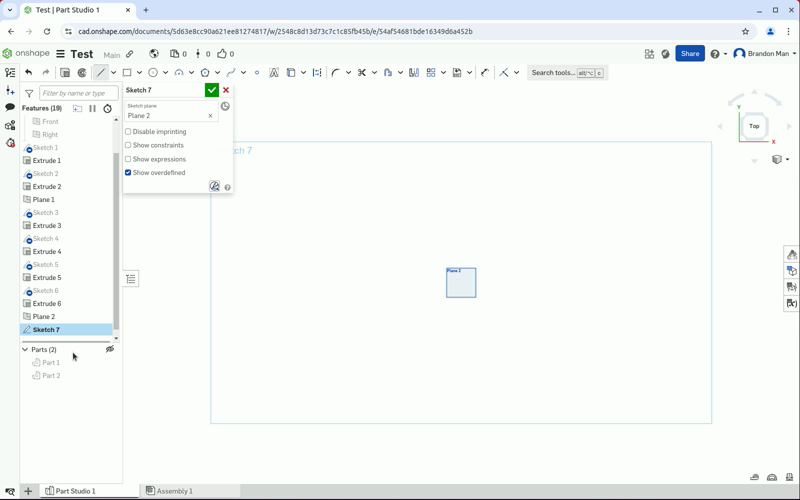
mouse_move(528, 236)
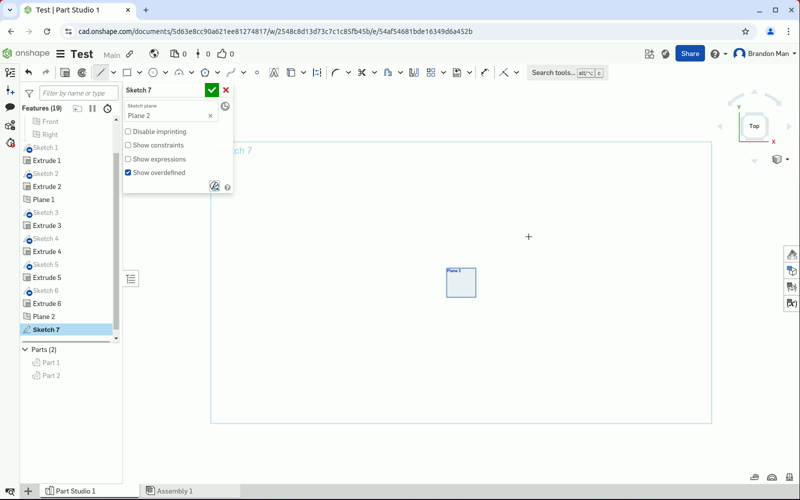
click(528, 236)
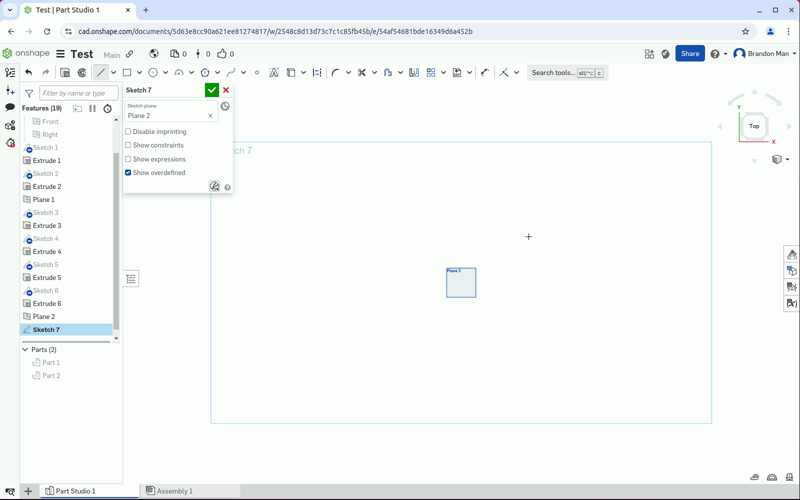
key_up(shift)
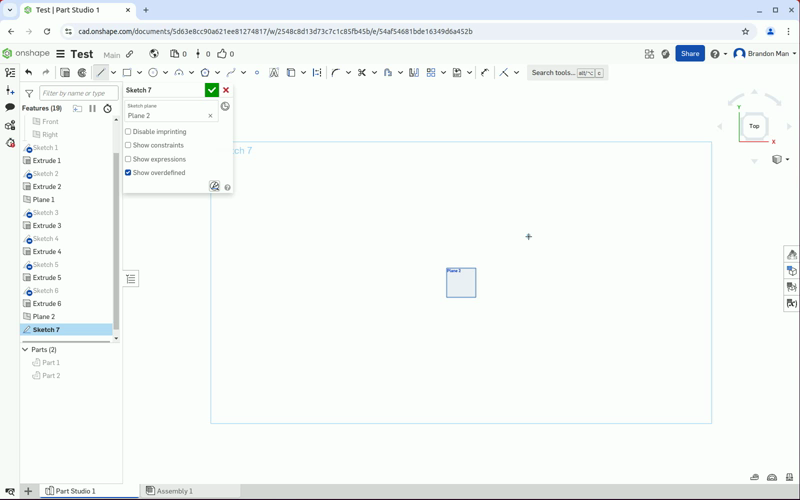
key_down(shift)
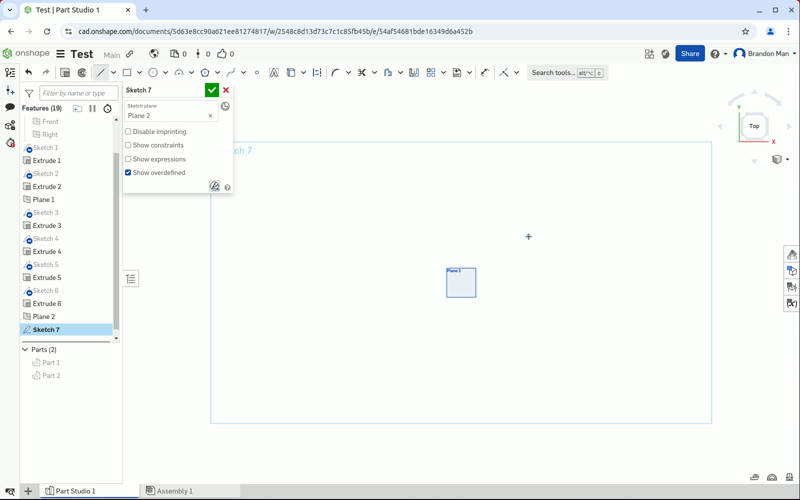
mouse_move(558, 236)
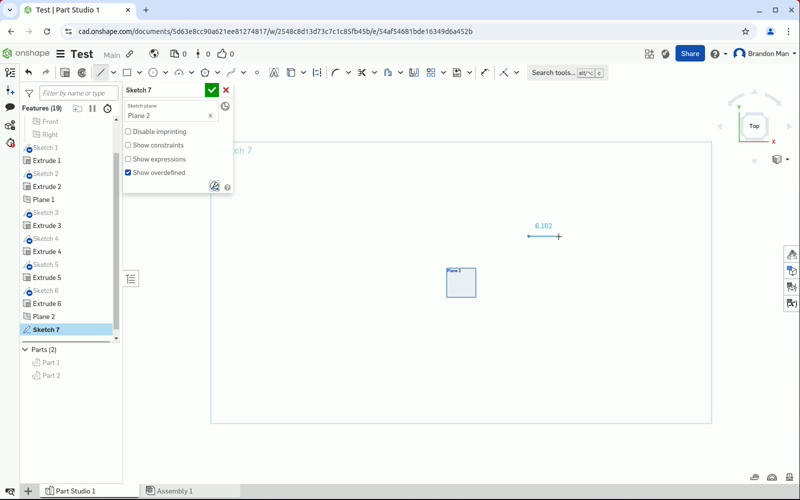
mouse_move(540, 236)
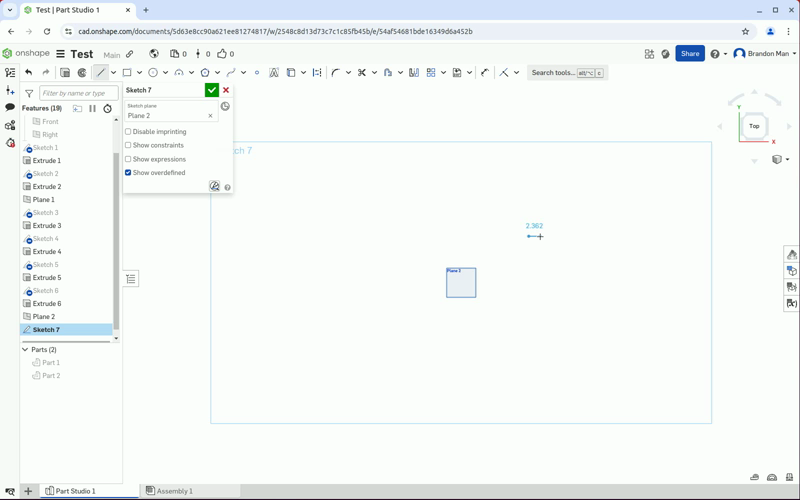
click(540, 236)
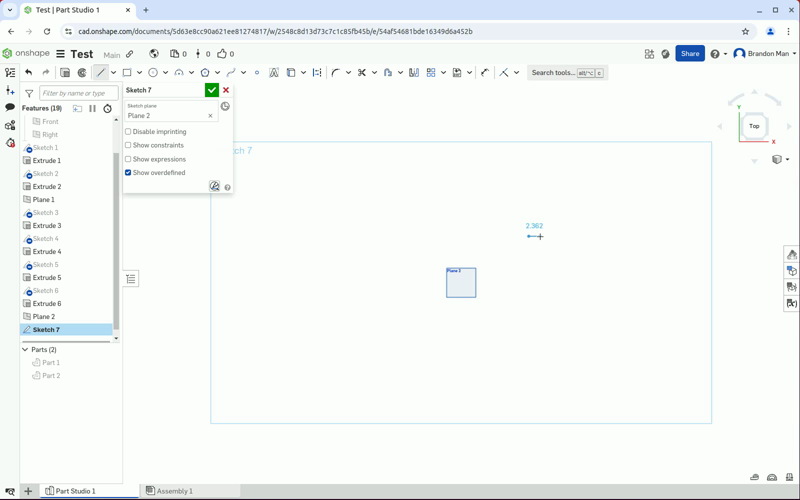
key_up(shift)
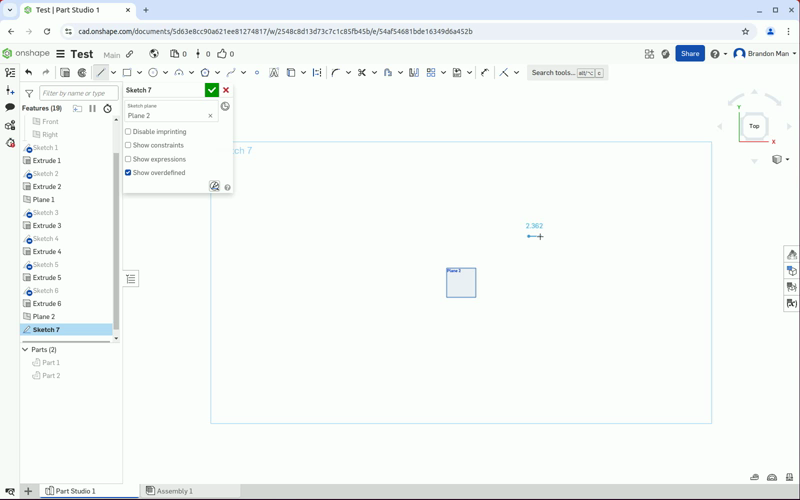
key(esc)
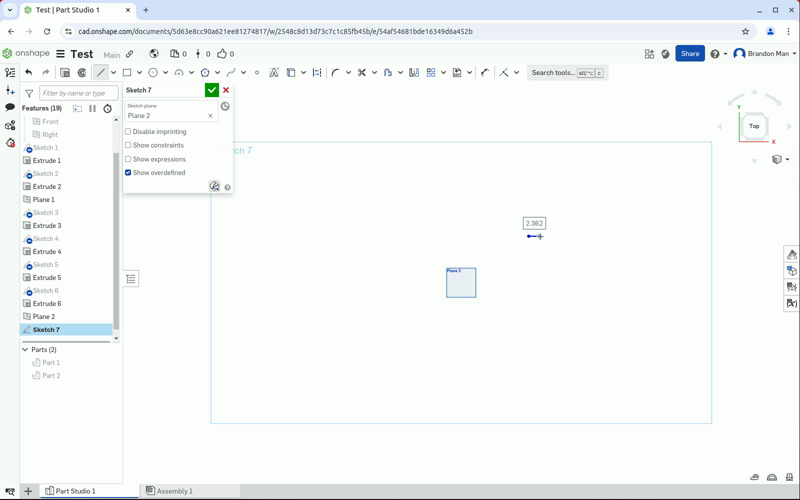
key(a)
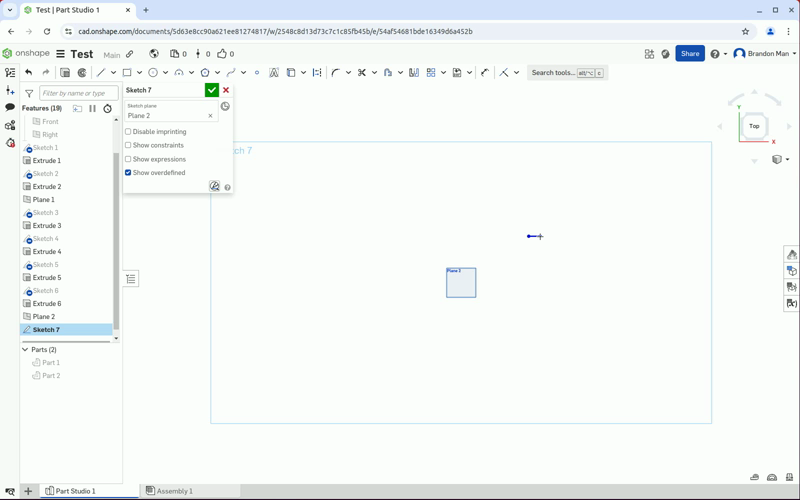
mouse_move(540, 236)
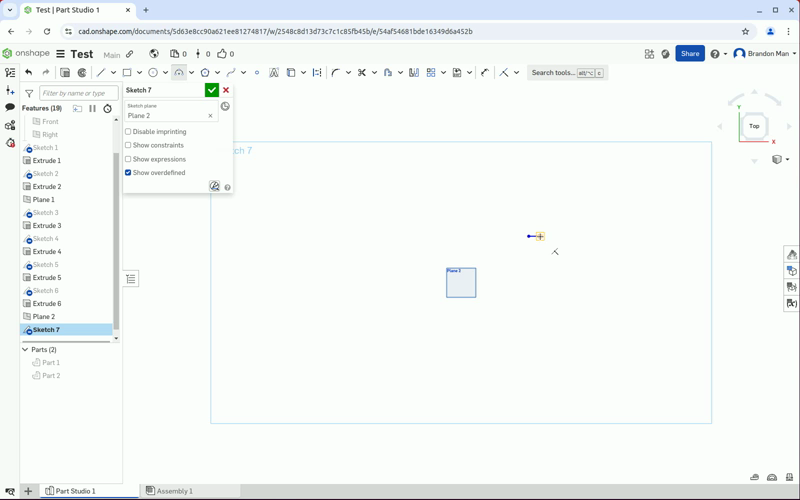
click(540, 236)
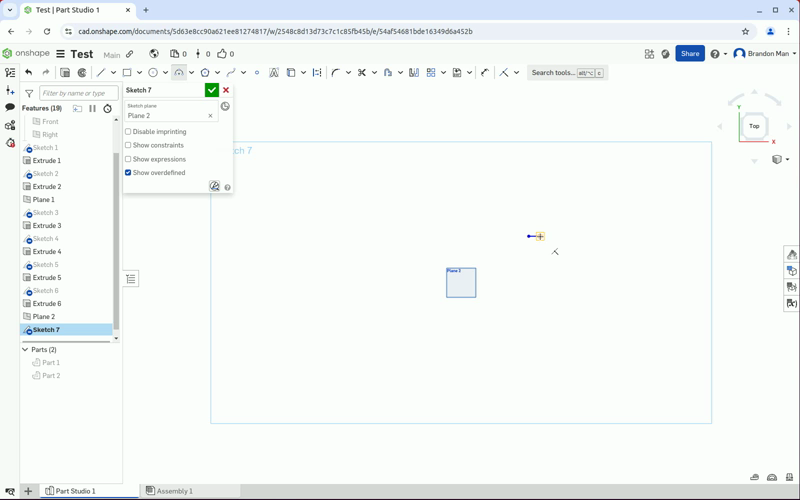
key_down(shift)
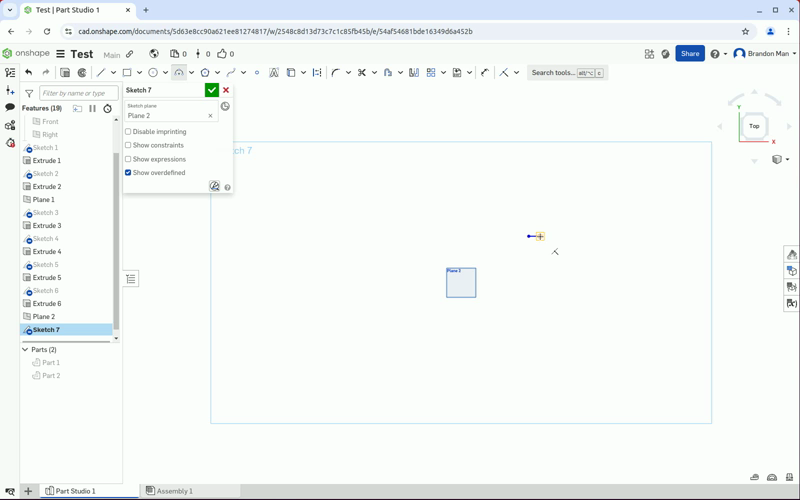
mouse_move(540, 216)
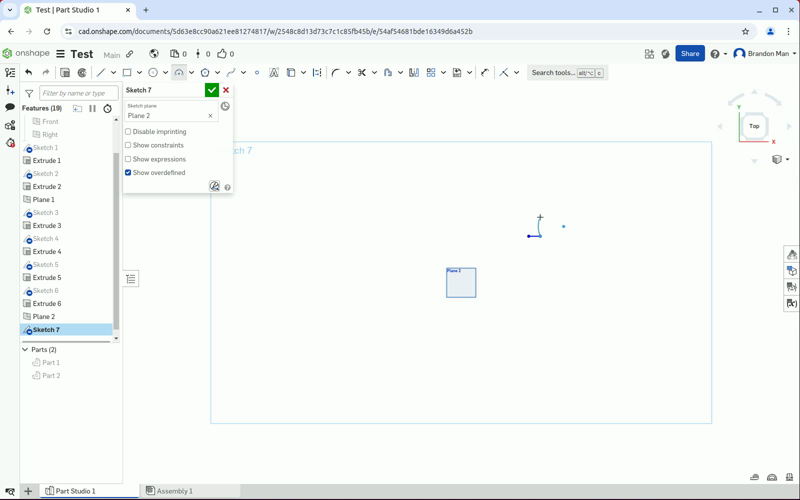
click(540, 216)
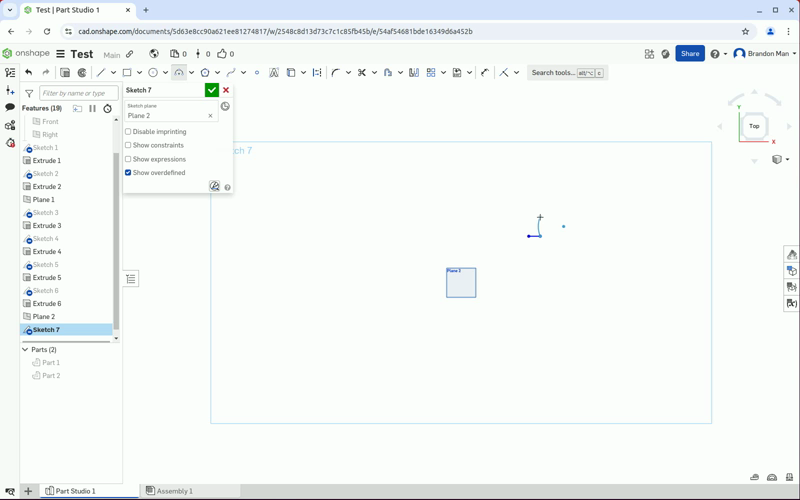
mouse_move(549, 226)
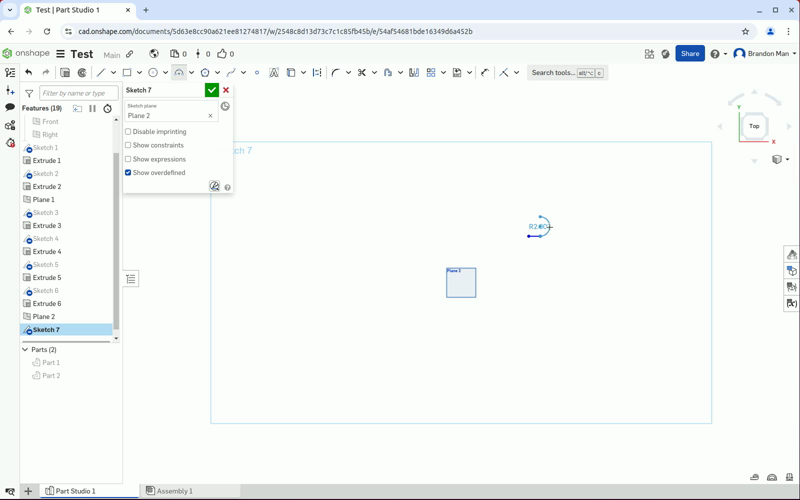
click(549, 226)
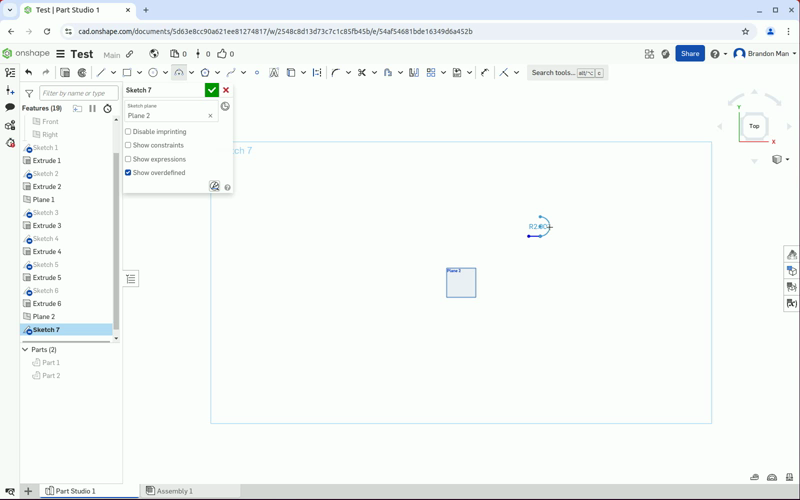
key_up(shift)
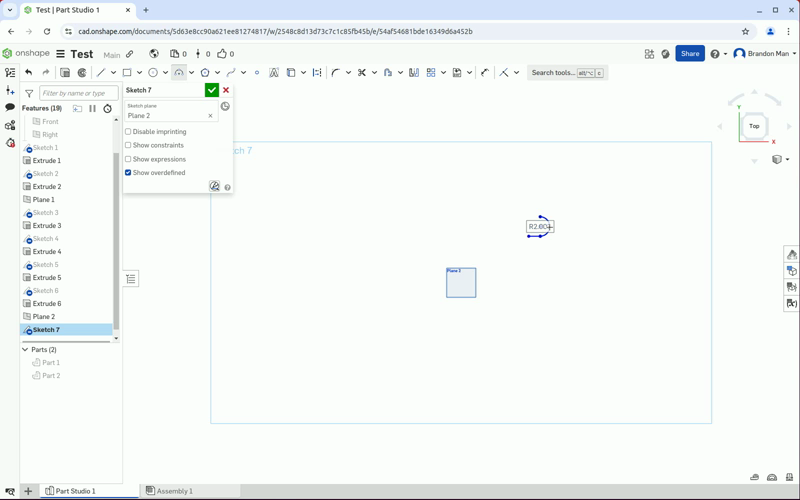
key(esc)
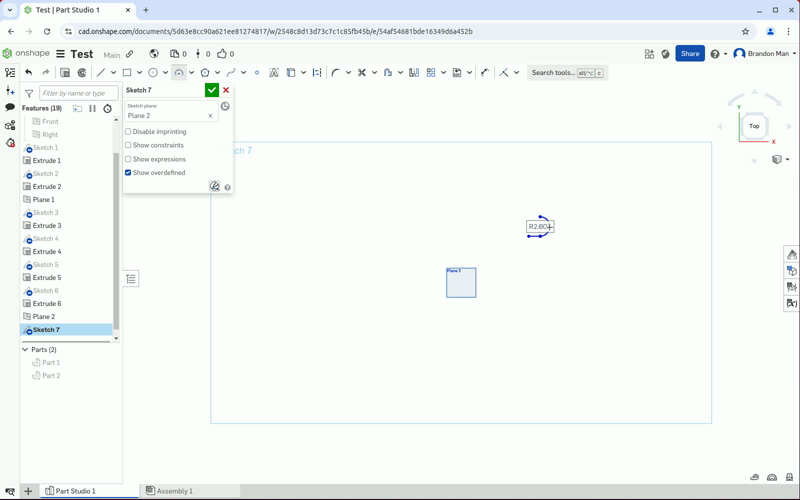
key(l)
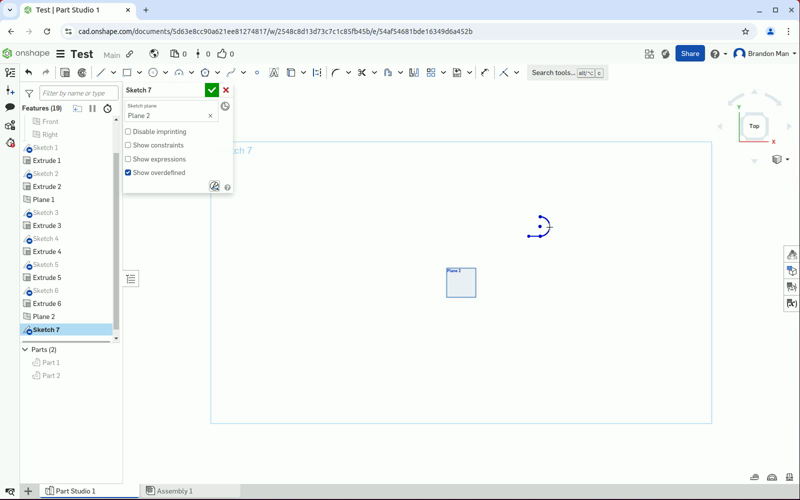
mouse_move(540, 216)
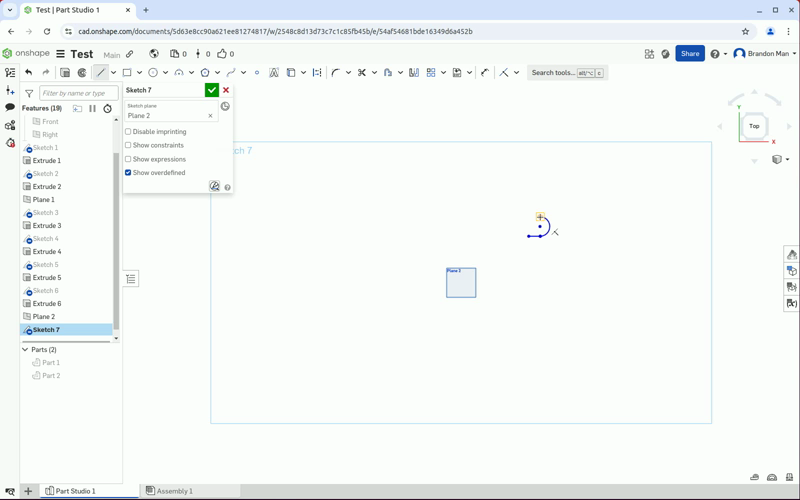
click(540, 216)
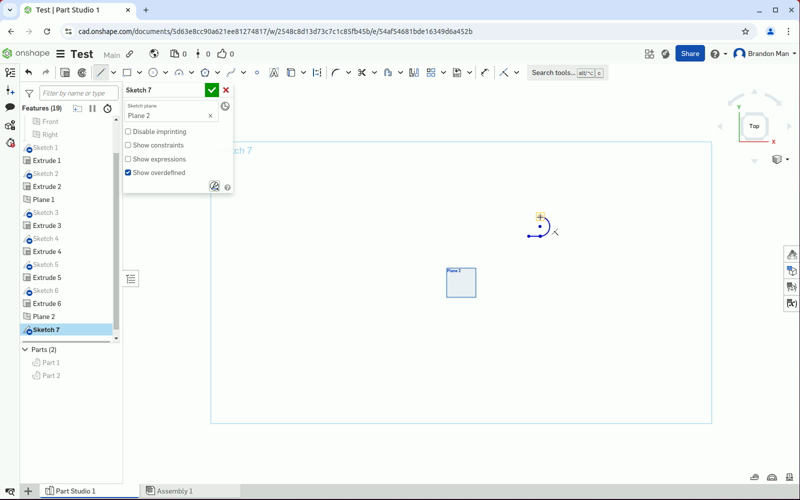
key_down(shift)
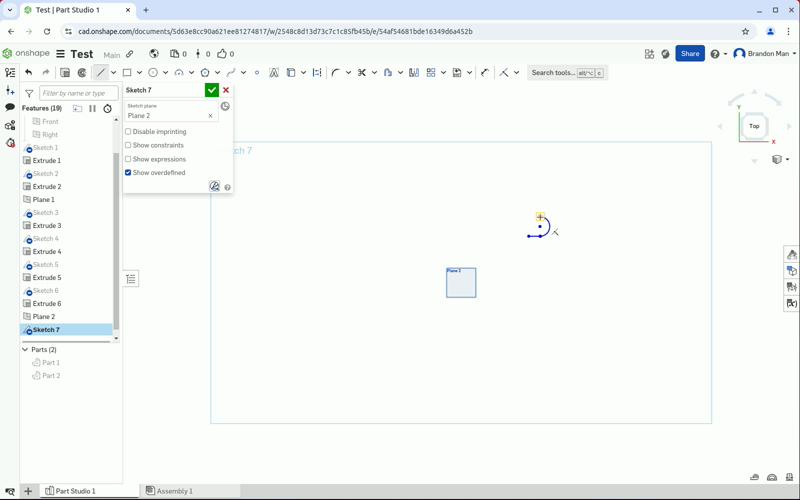
mouse_move(570, 216)
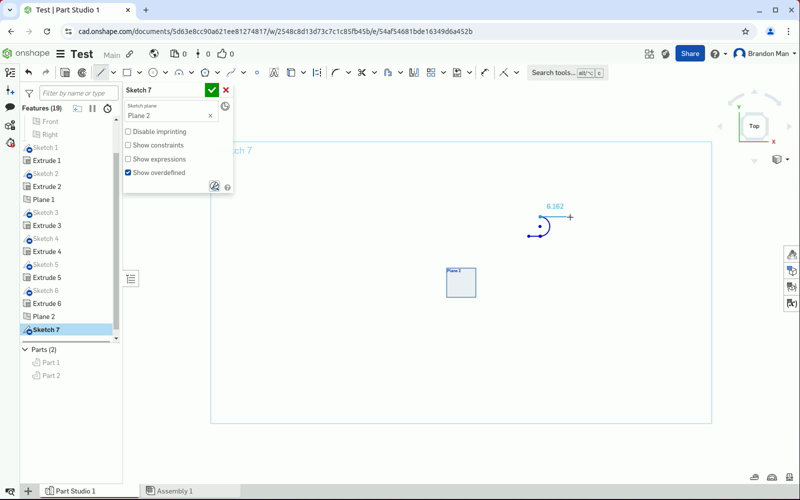
mouse_move(528, 216)
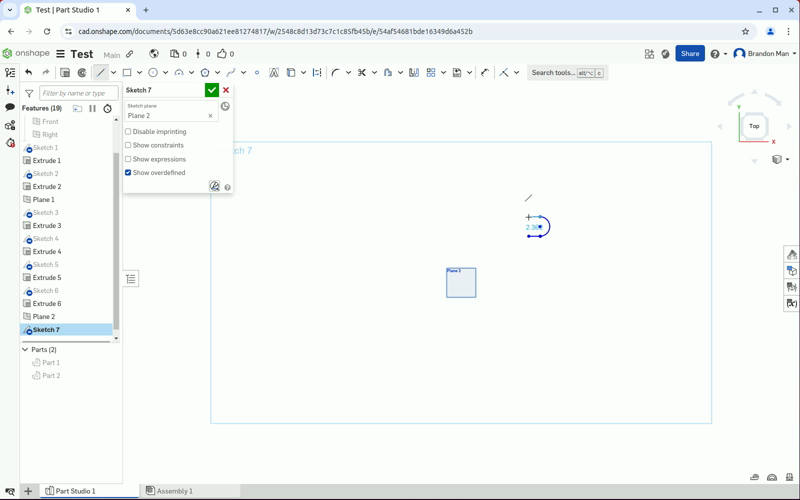
click(528, 216)
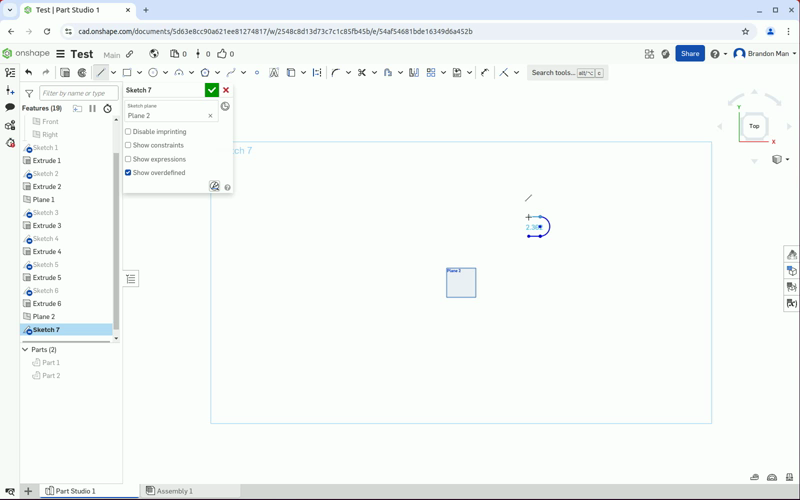
key_up(shift)
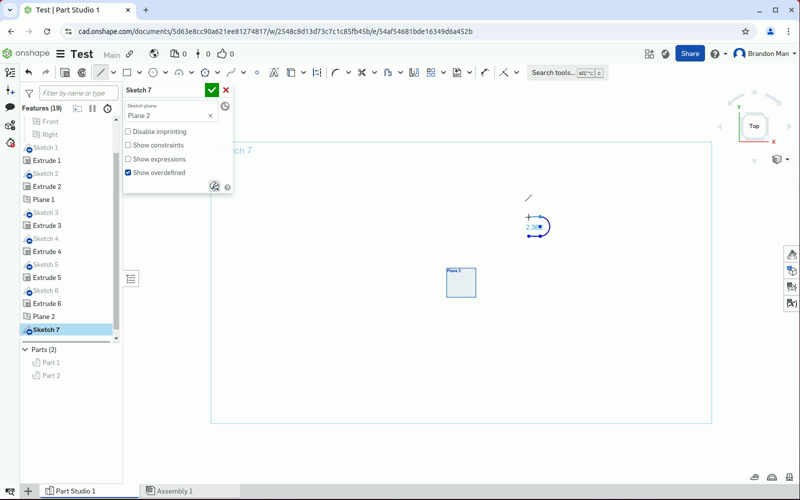
key(esc)
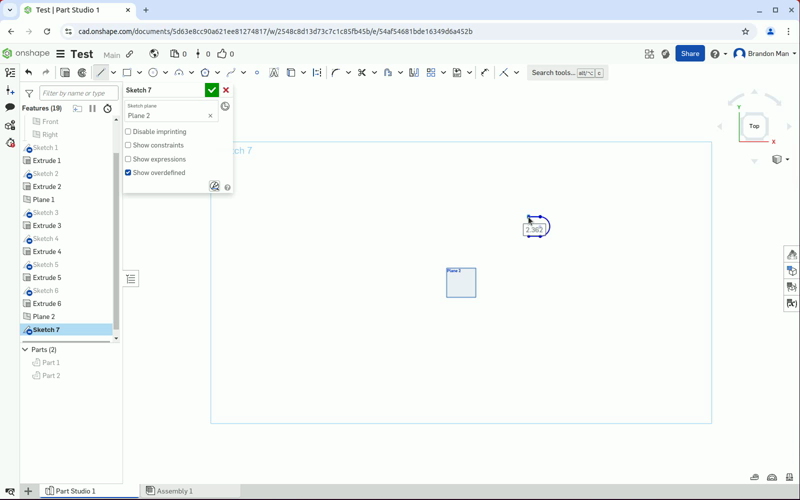
key(a)
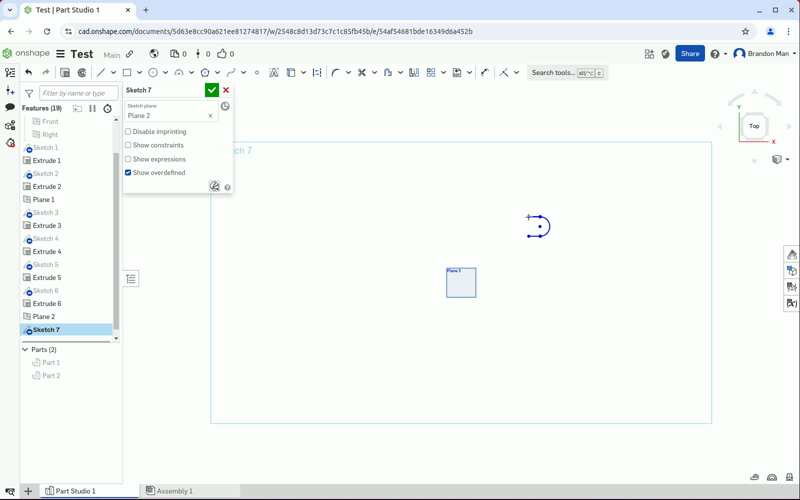
mouse_move(528, 216)
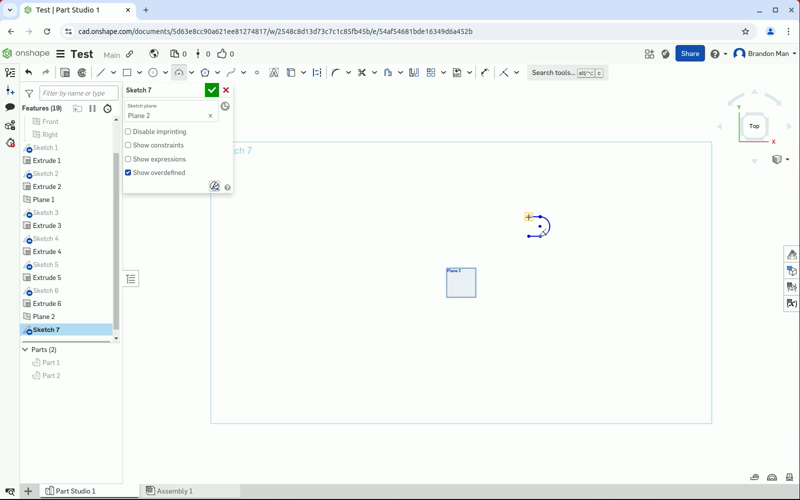
click(528, 216)
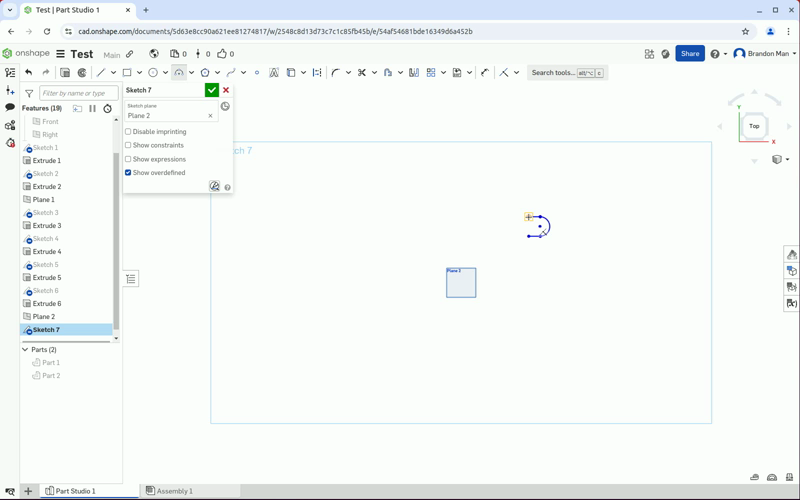
mouse_move(528, 236)
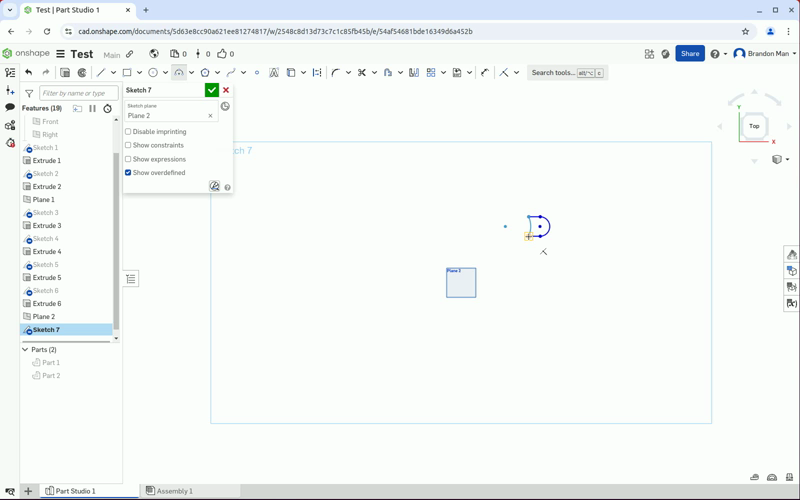
click(528, 236)
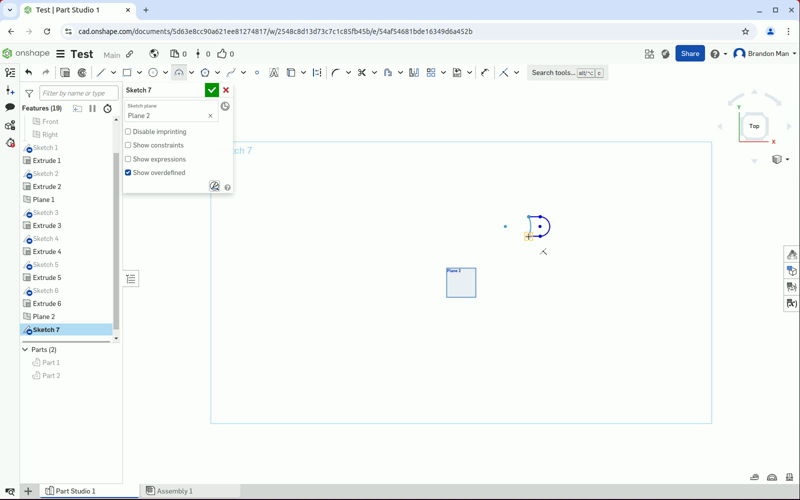
key_down(shift)
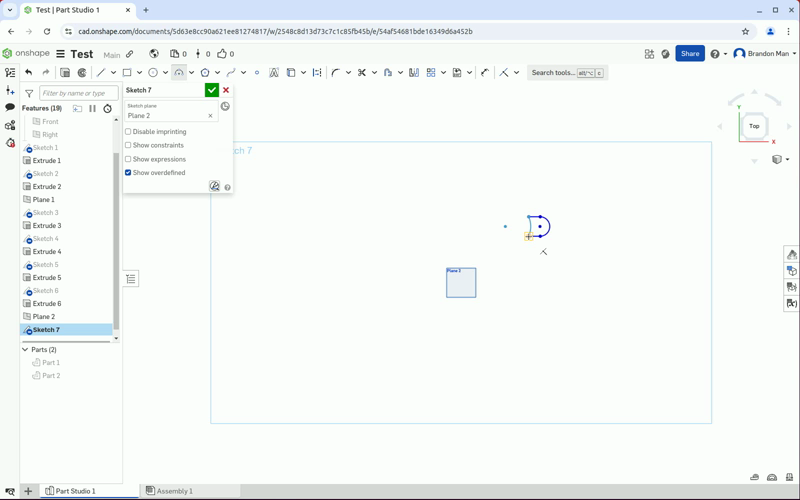
mouse_move(532, 226)
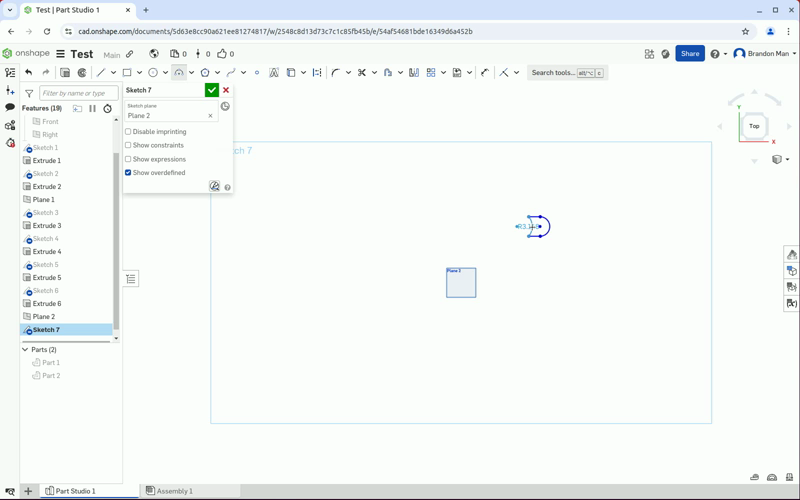
click(532, 226)
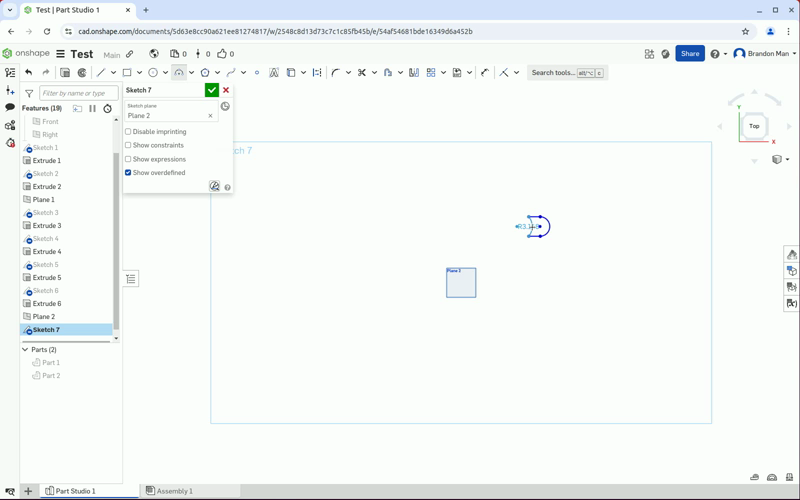
key_up(shift)
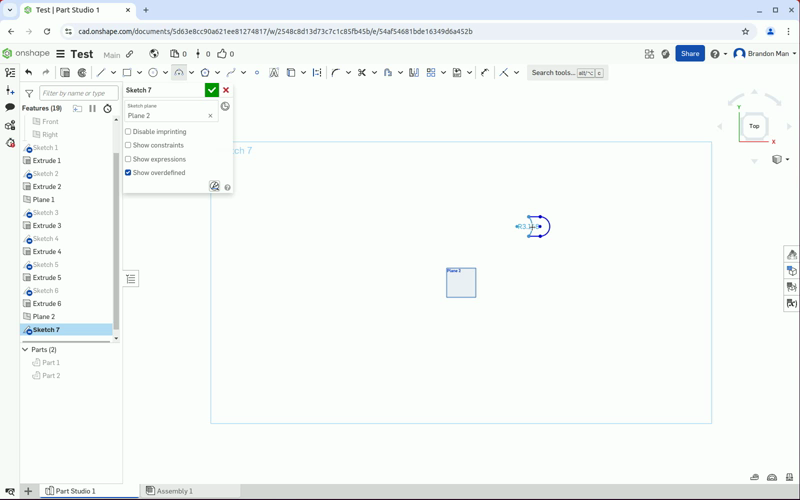
key(esc)
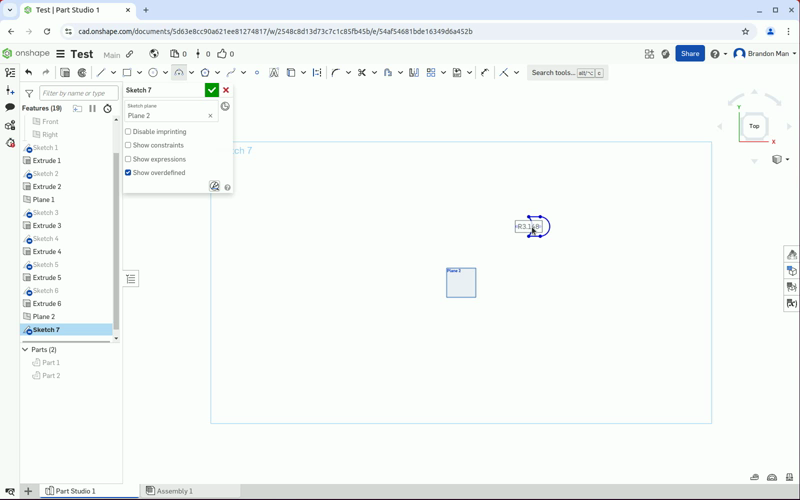
mouse_move(542, 223)
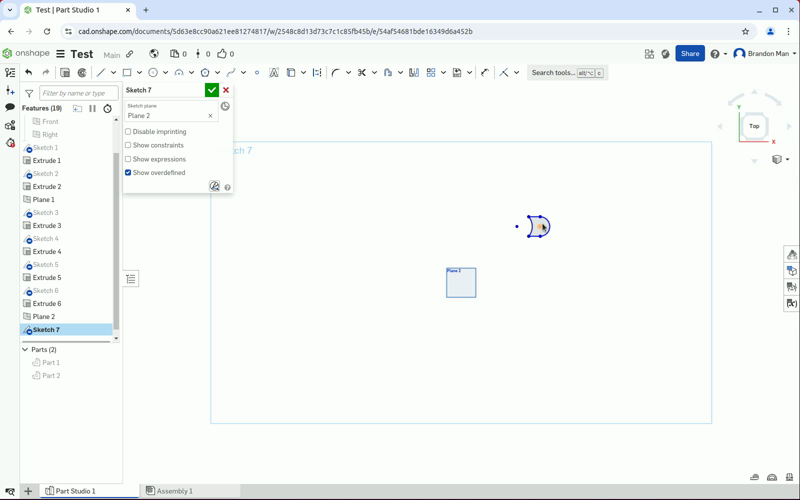
scroll(6)
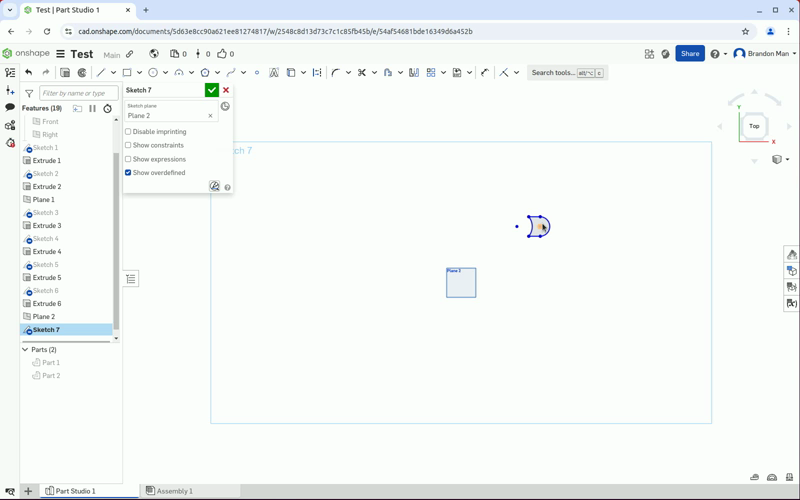
scroll(6)
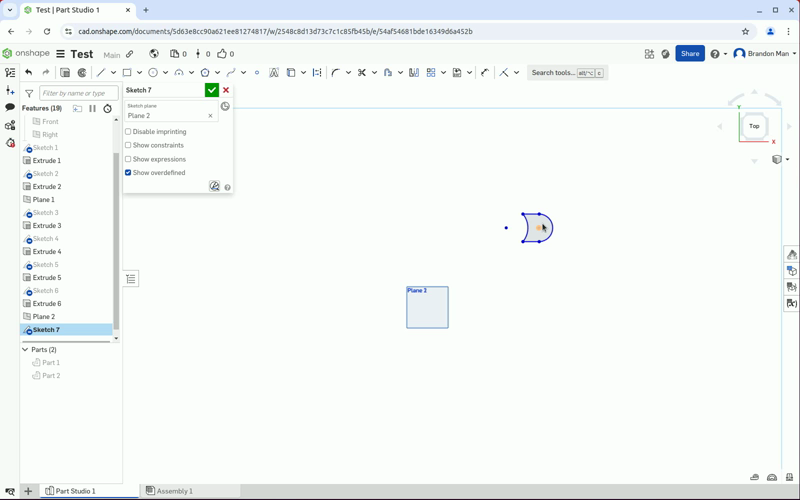
scroll(6)
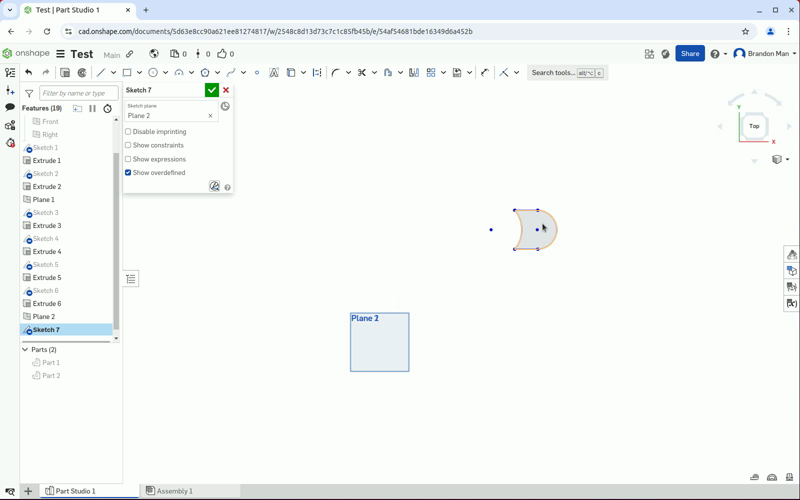
scroll(6)
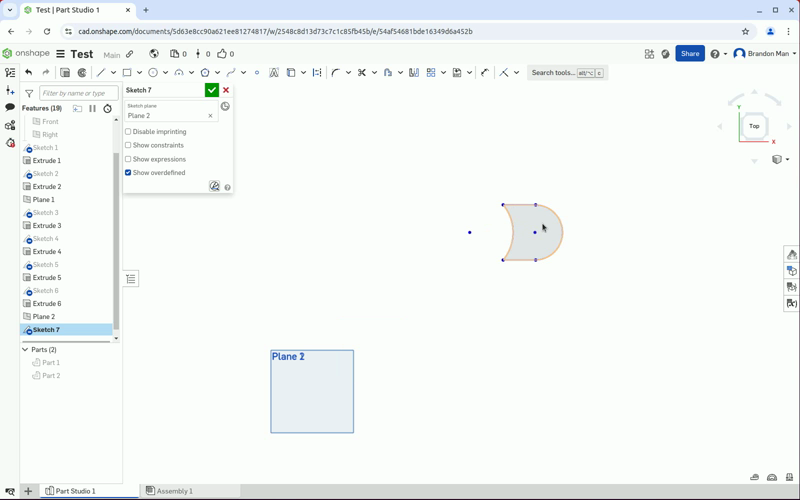
scroll(6)
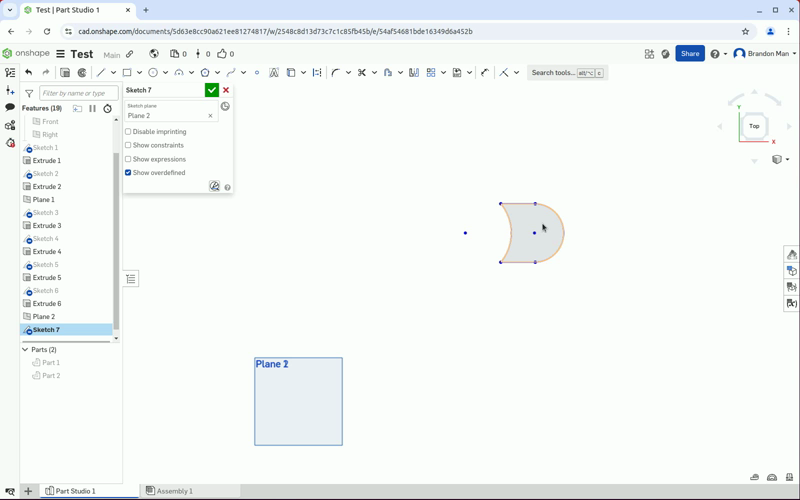
scroll(6)
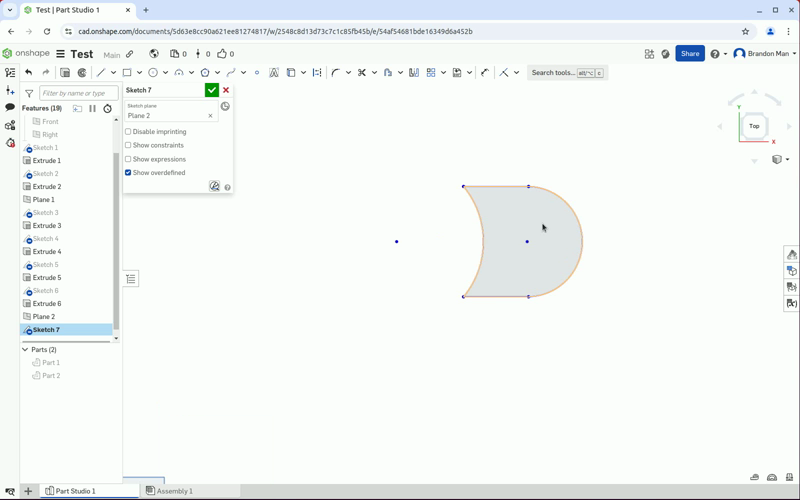
scroll(6)
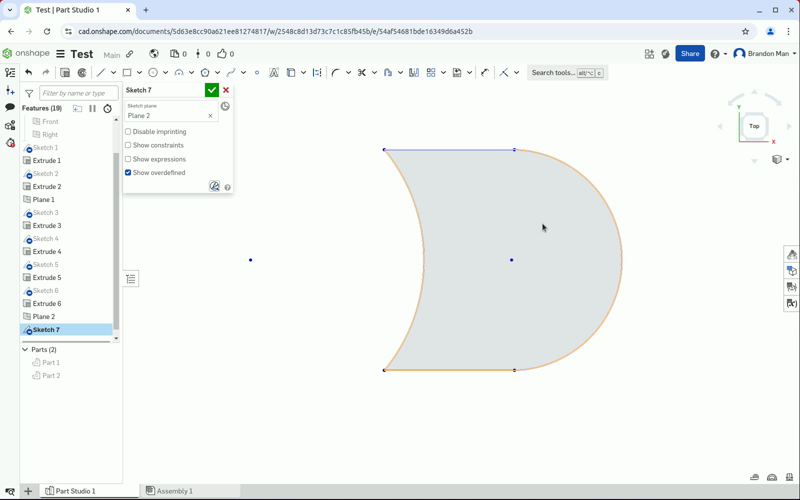
click(542, 223)
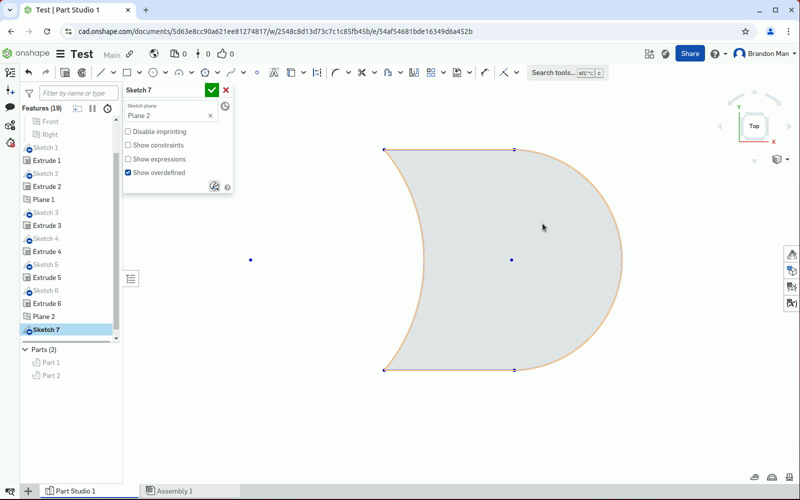
scroll(-6)
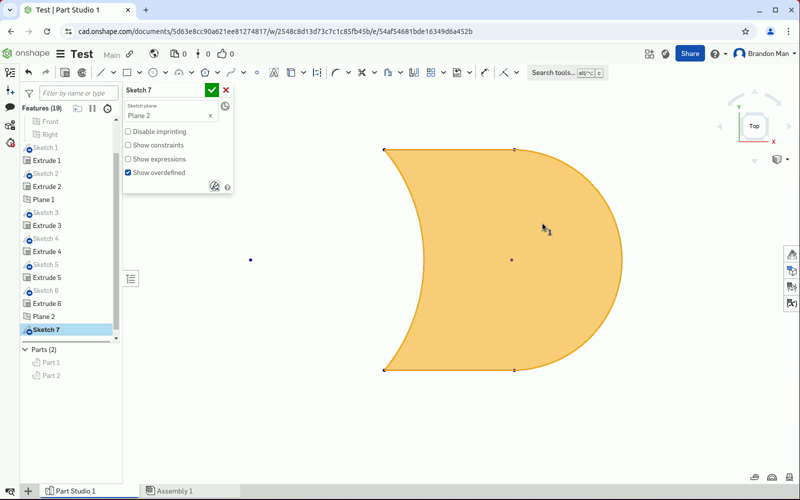
scroll(-6)
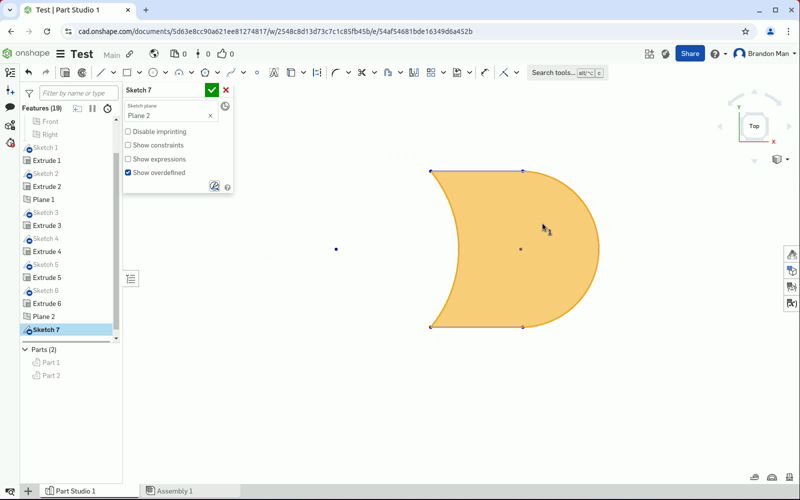
scroll(-6)
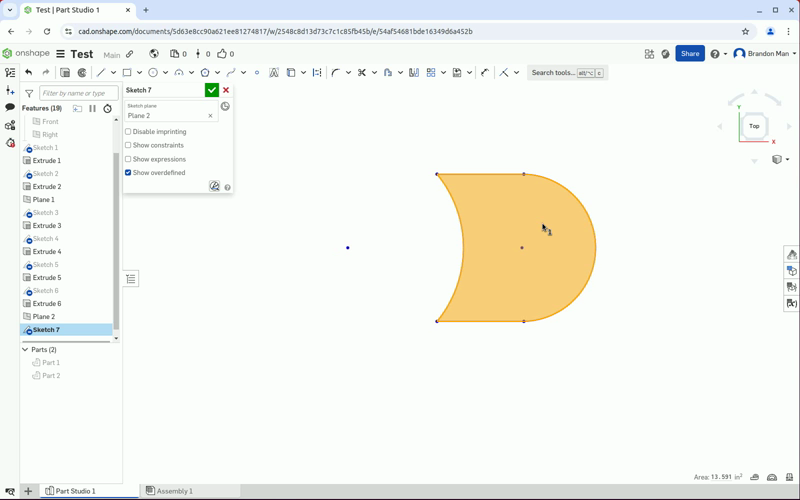
scroll(-6)
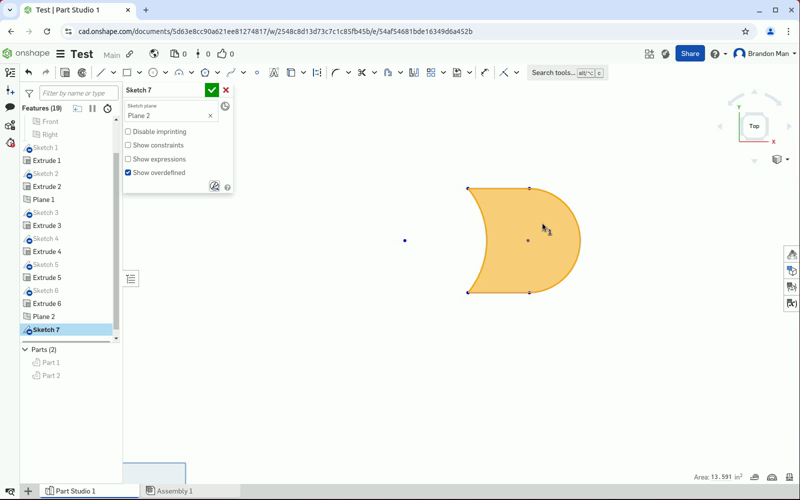
scroll(-6)
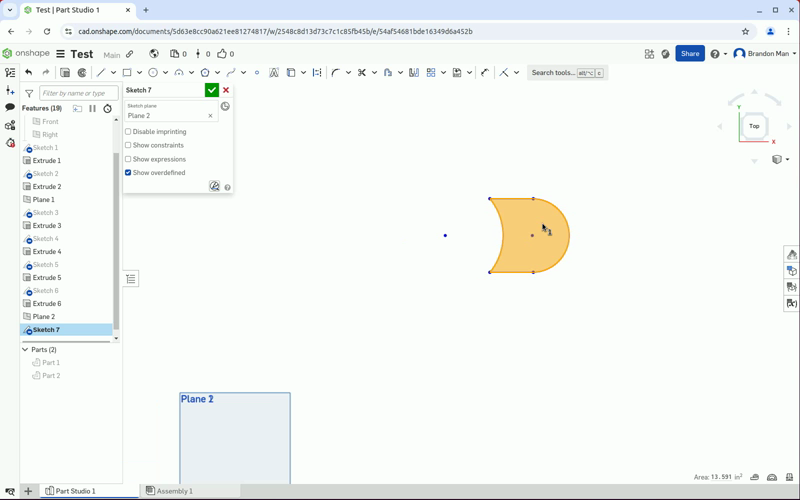
scroll(-6)
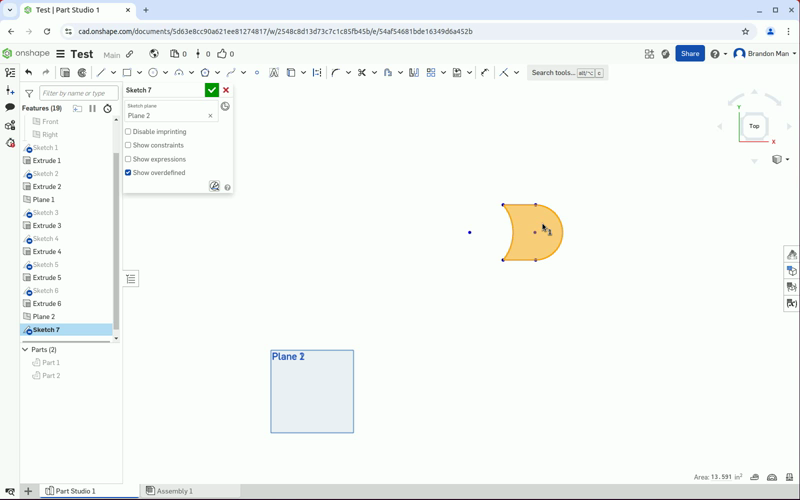
scroll(-6)
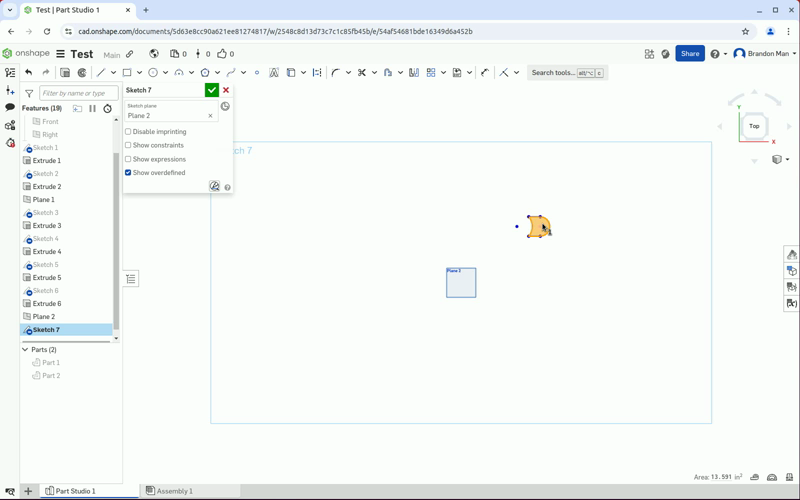
mouse_move(73, 352)
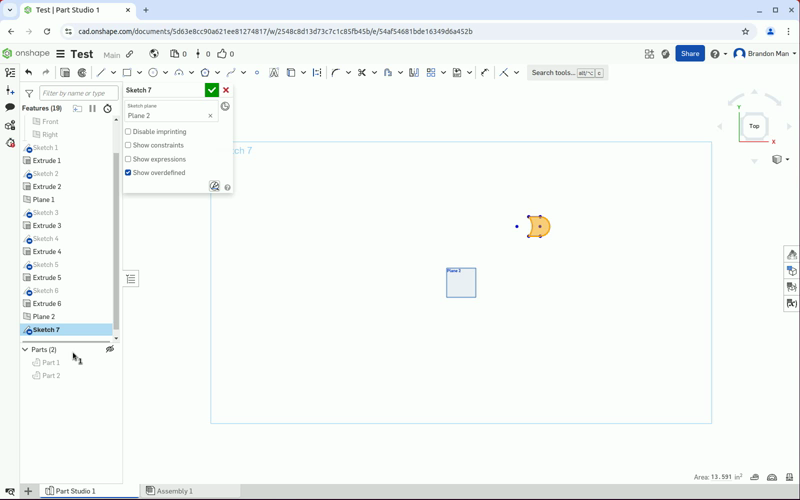
key(shift+y)
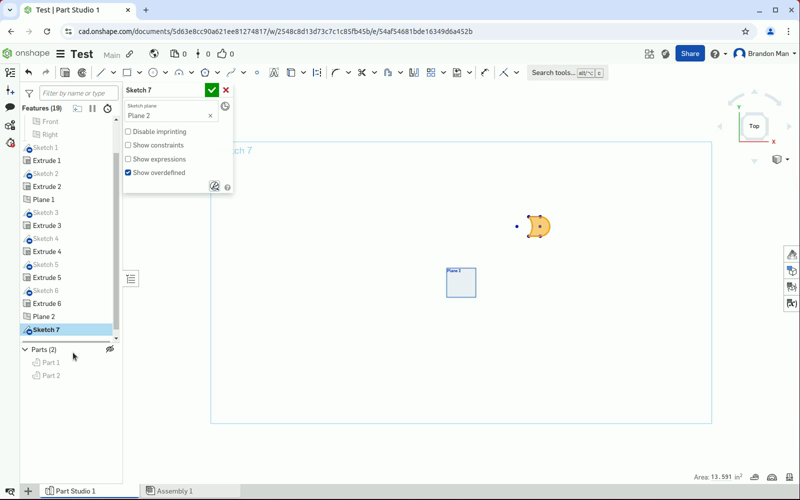
key(shift+e)
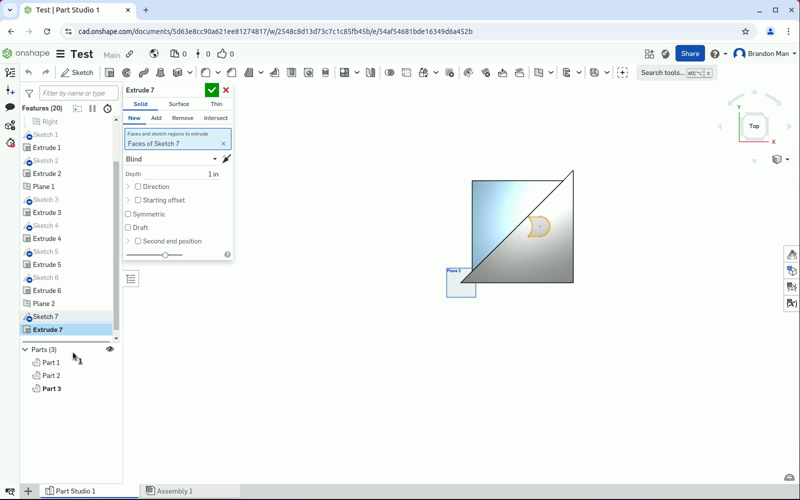
mouse_move(143, 106)
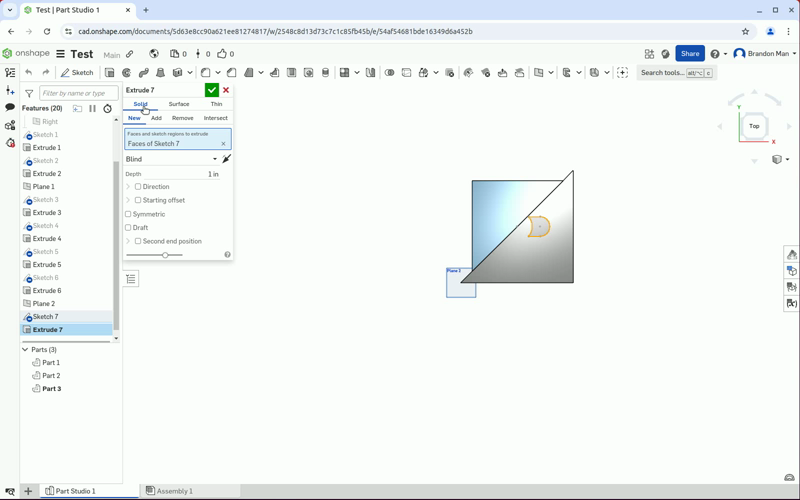
click(143, 106)
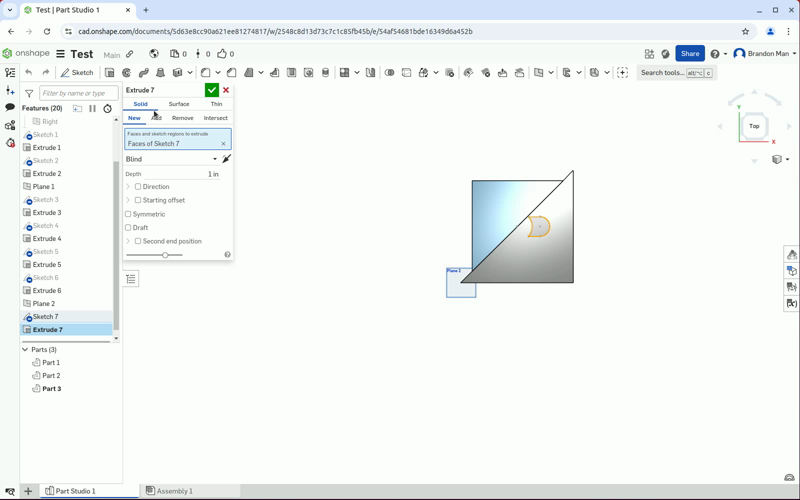
mouse_move(186, 120)
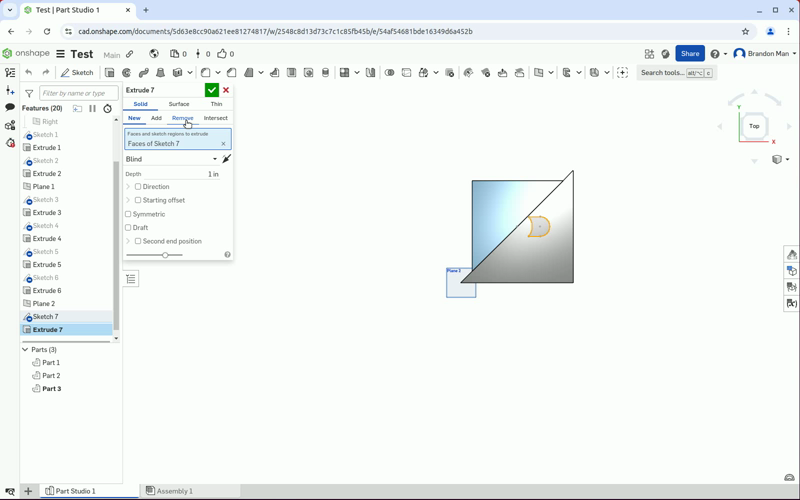
click(186, 120)
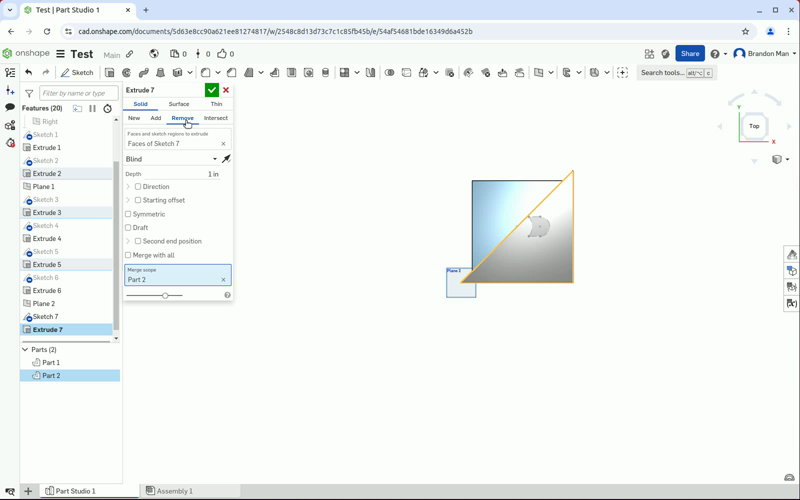
key(tab, 4)
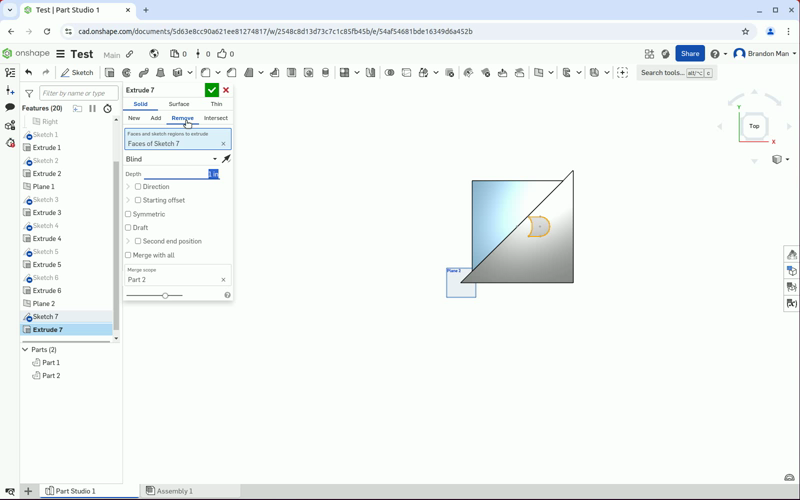
text(19.257)
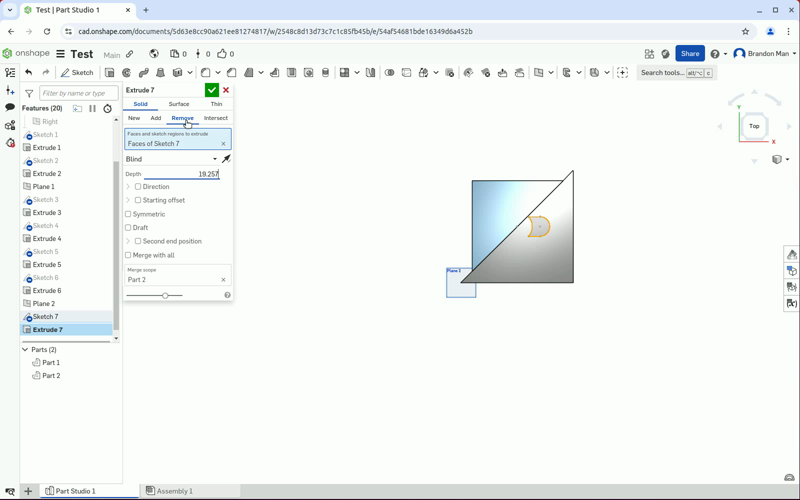
key(tab, 6)
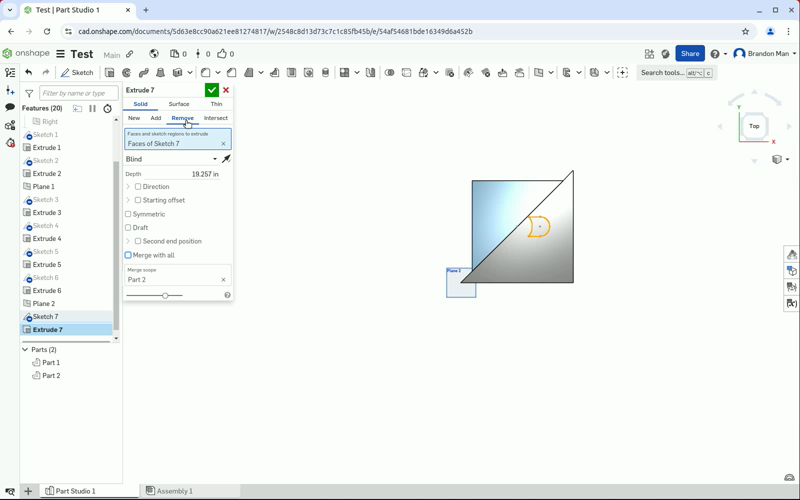
key(space)
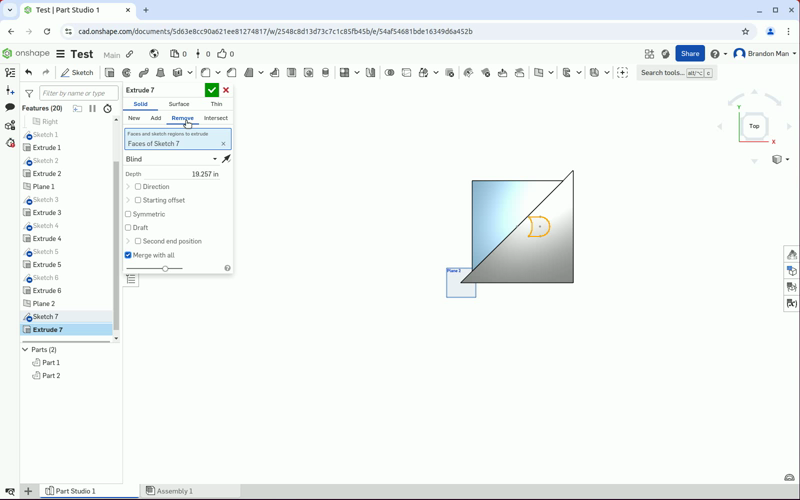
key(enter)
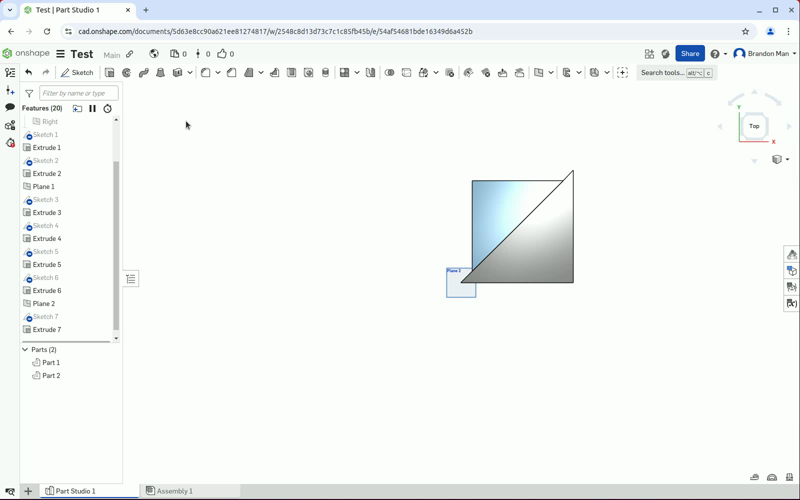
key(shift+h)
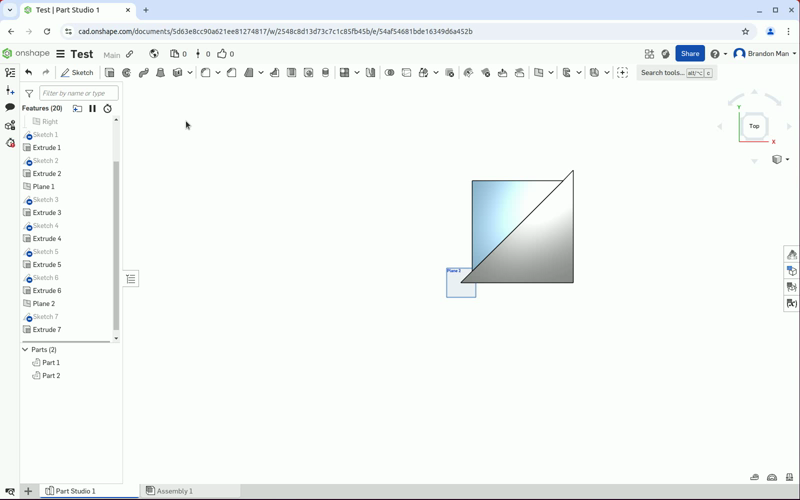
key(shift+h)
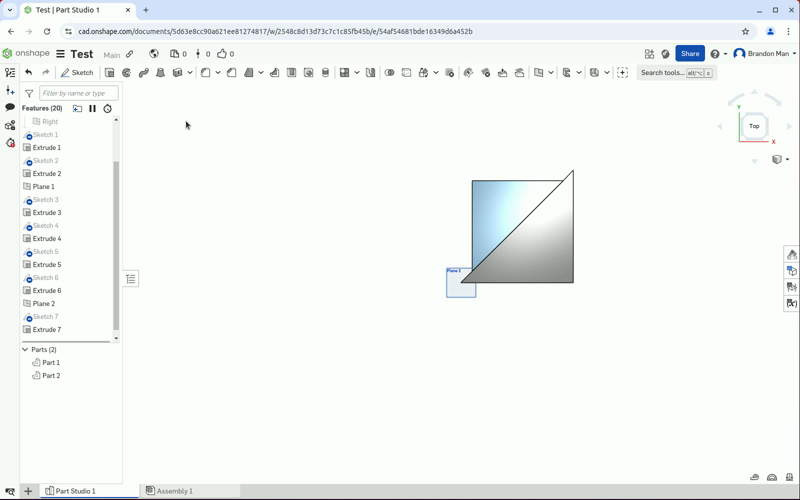
key(shift+7)
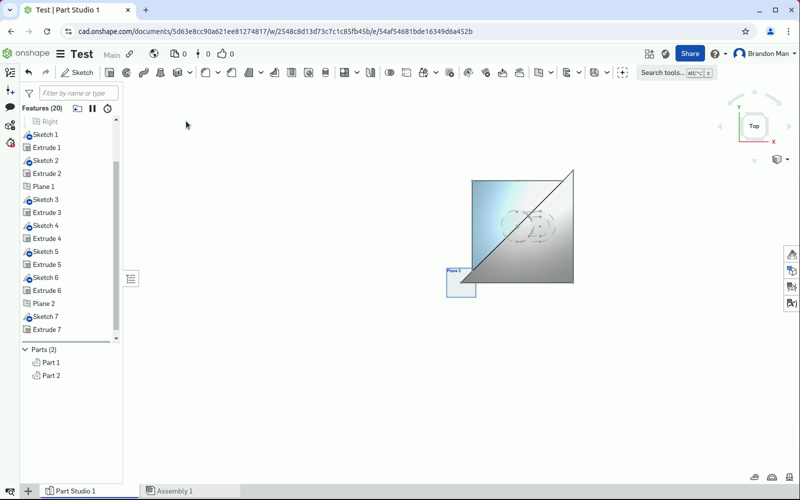
key(up, 3)
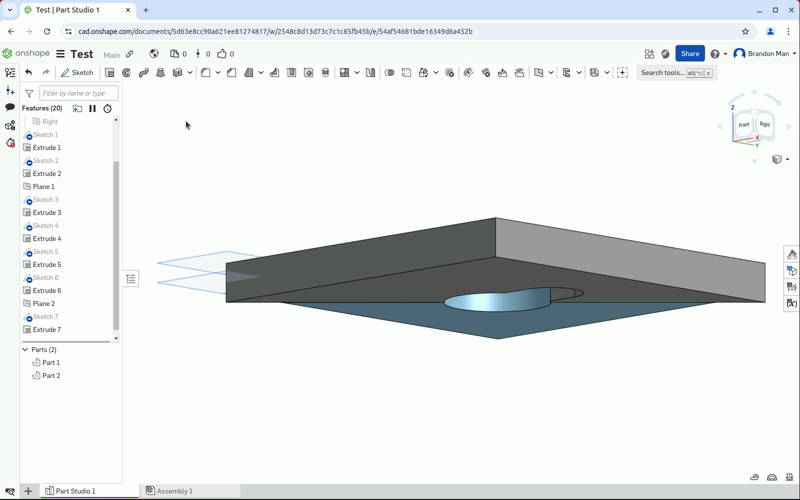
key(left, 3)
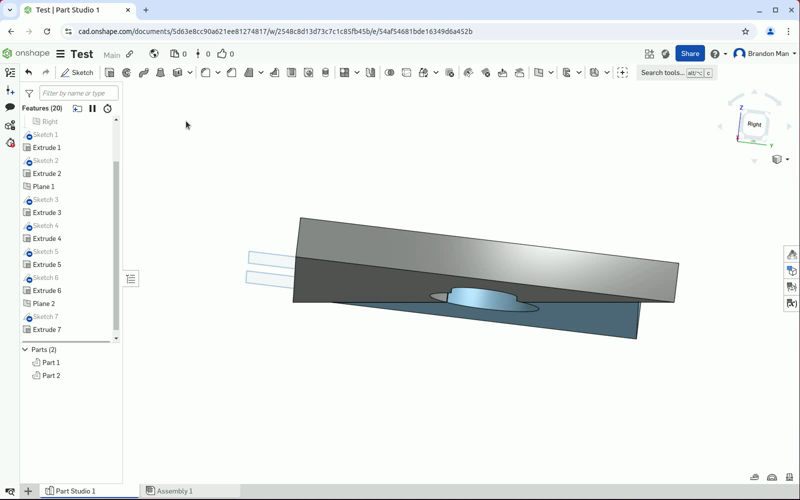
key(right, 3)
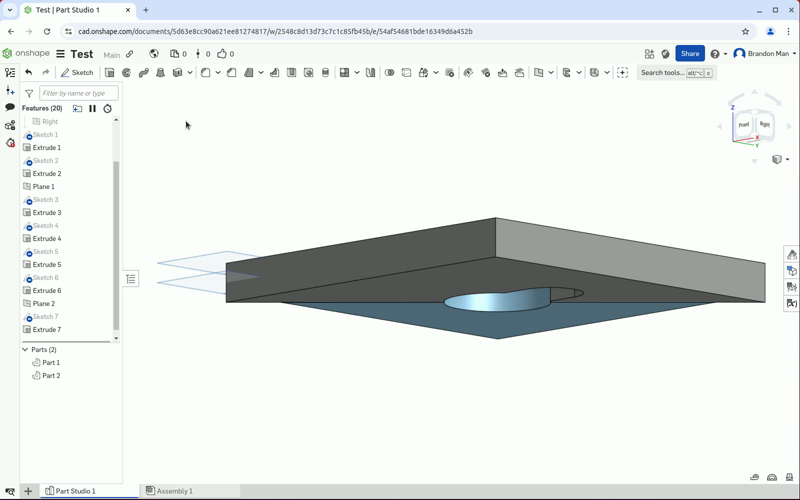
key(down, 3)
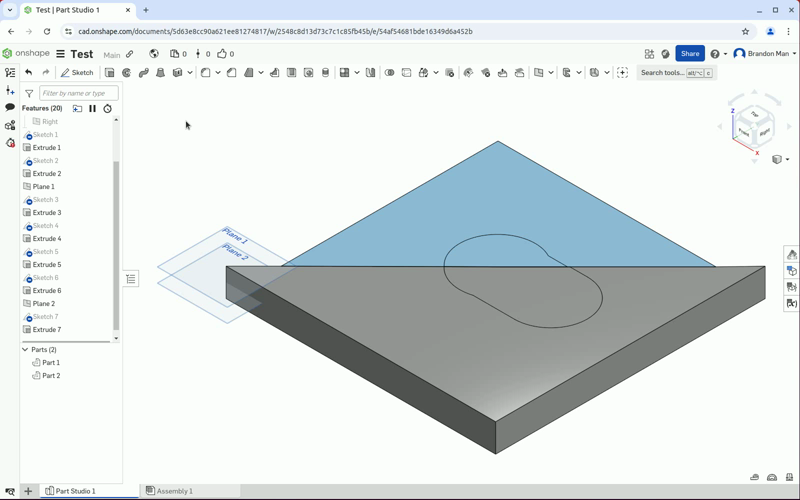
mouse_move(69, 137)
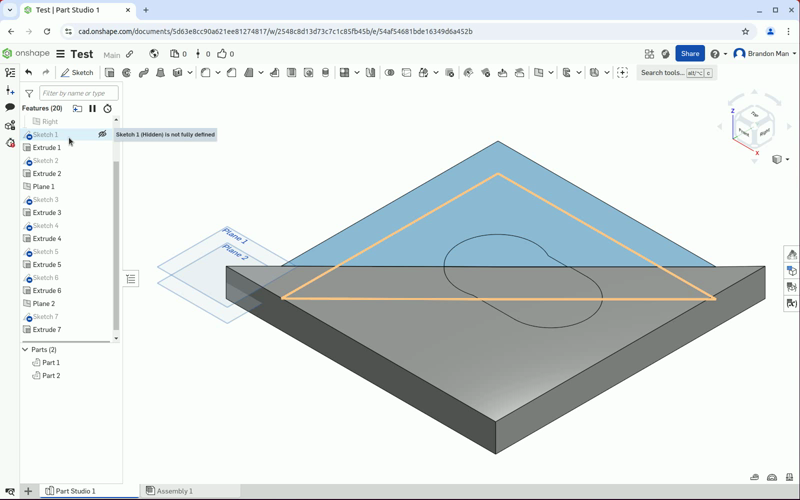
click(69, 137)